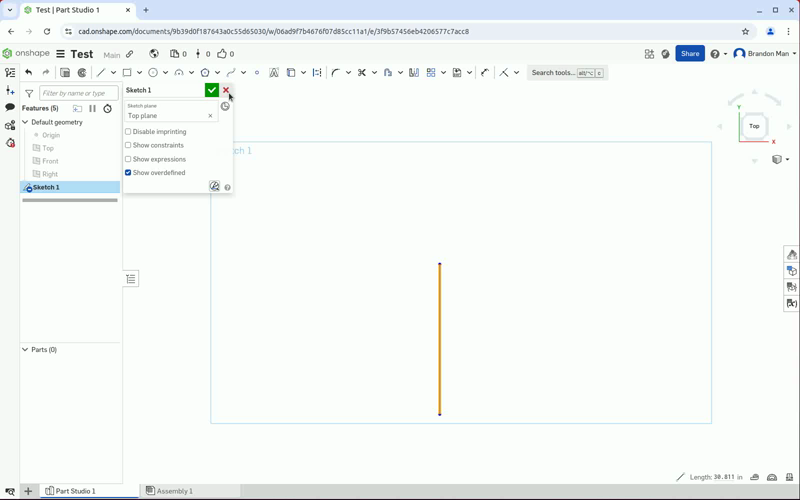
key(shift+h)
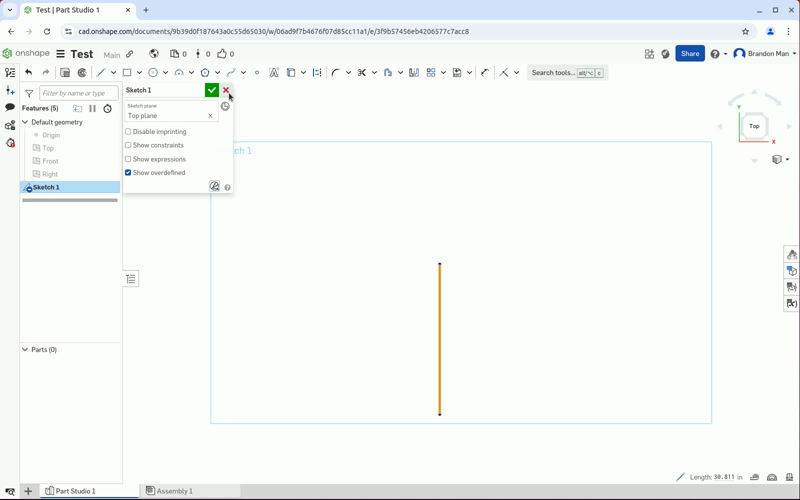
key(shift+s)
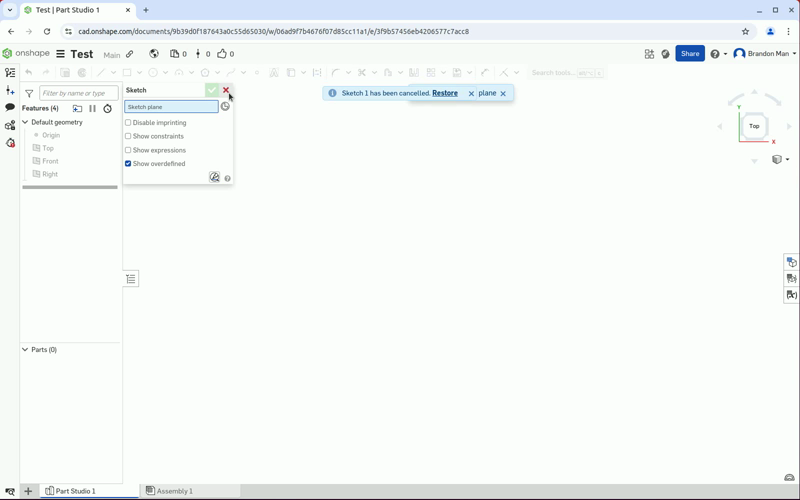
mouse_move(73, 150)
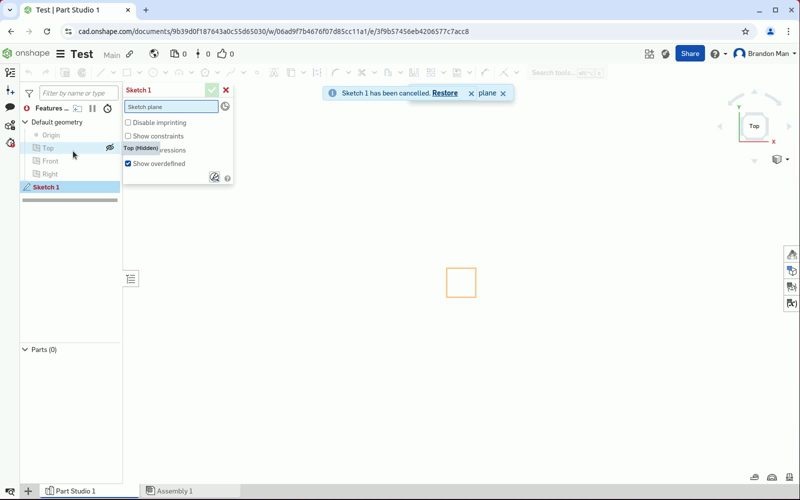
click(73, 150)
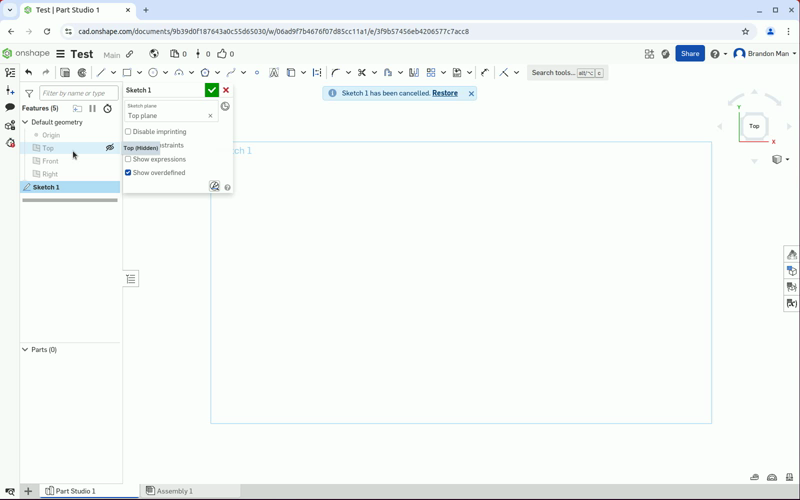
mouse_move(73, 352)
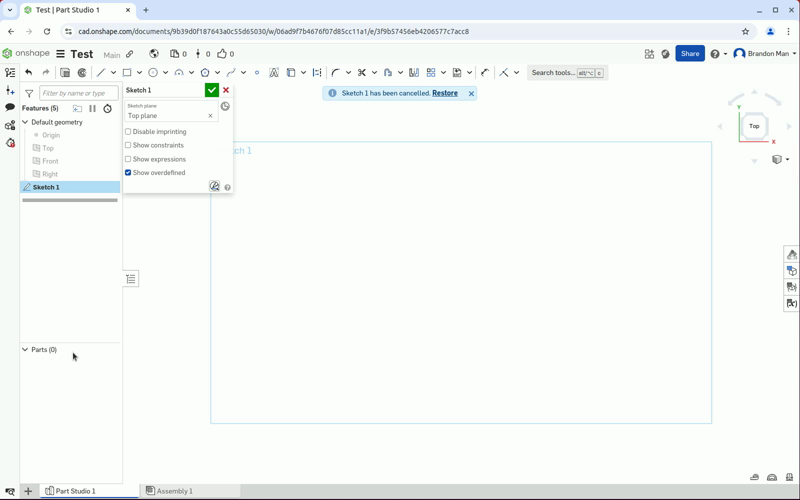
key(y)
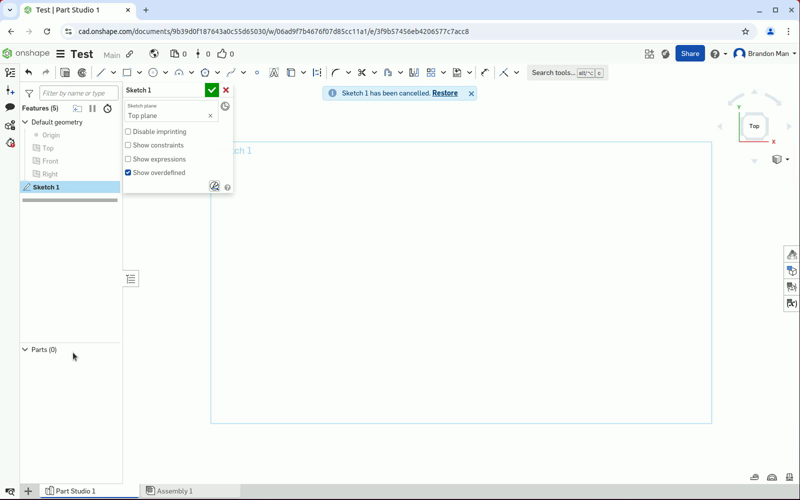
key(c)
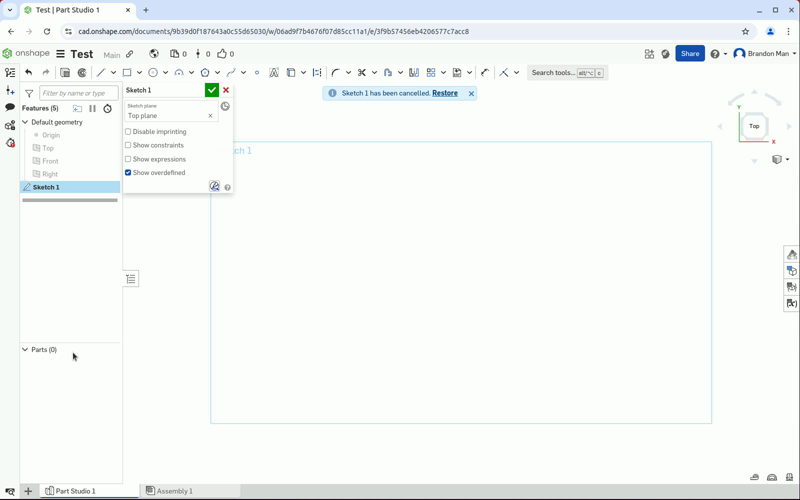
key_down(shift)
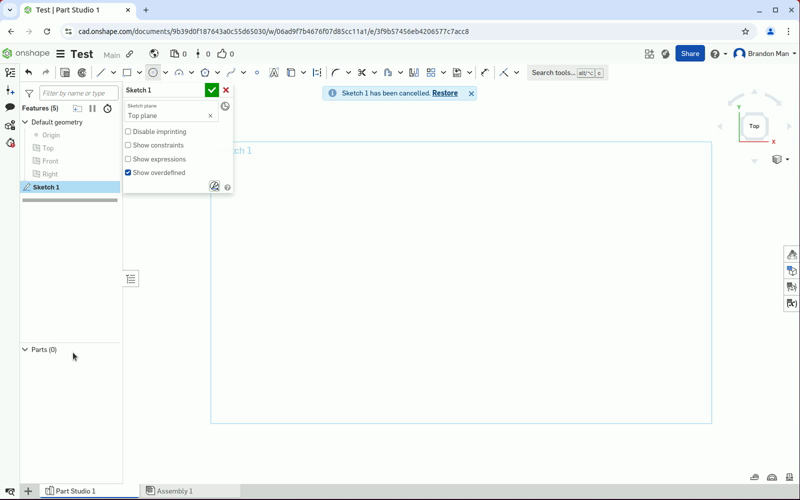
mouse_move(487, 192)
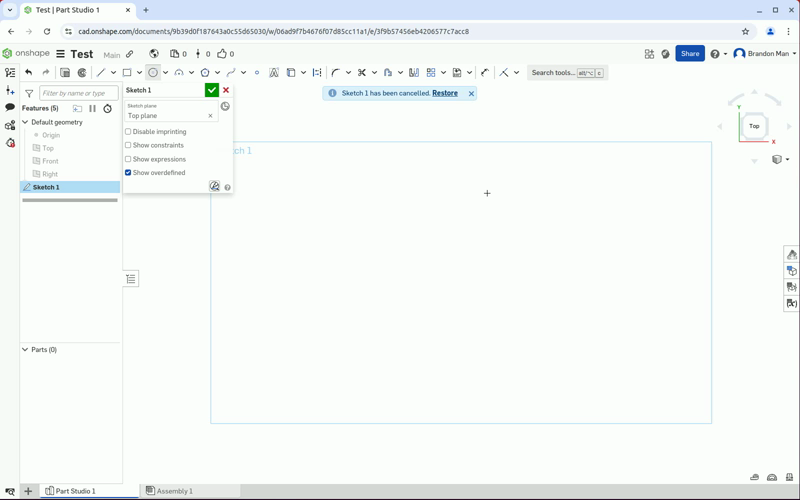
click(487, 192)
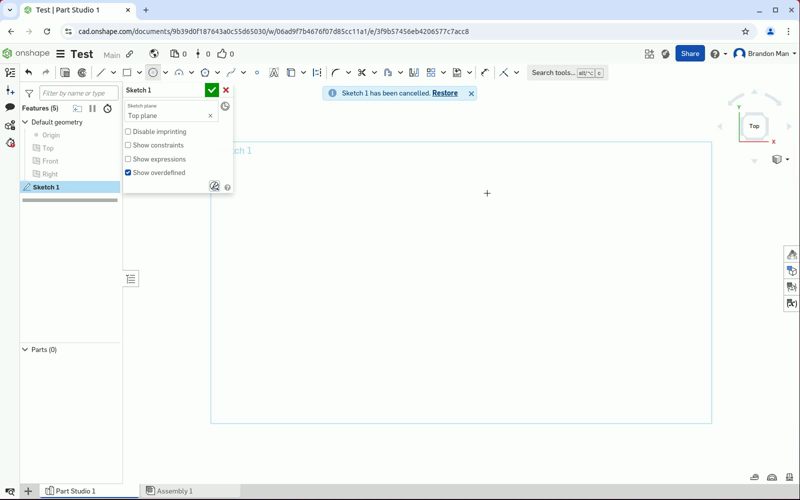
key_up(shift)
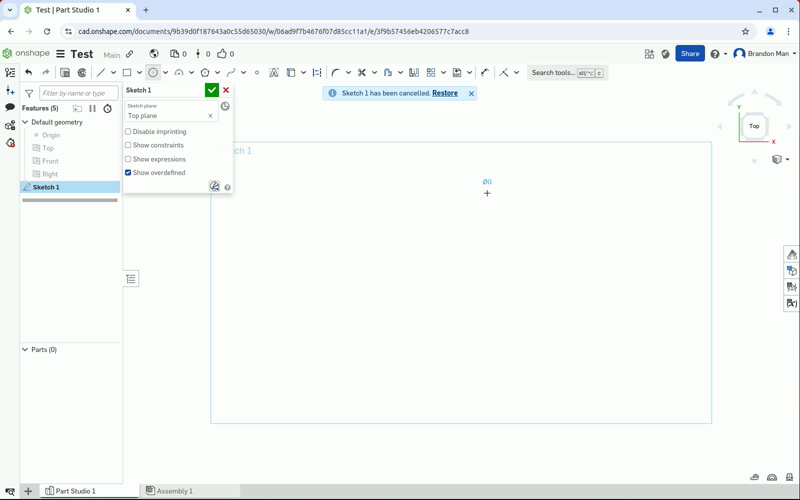
mouse_move(507, 192)
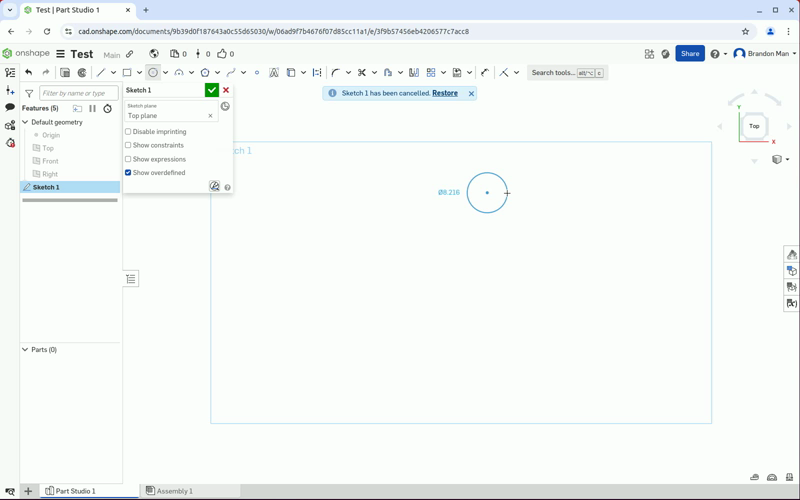
click(507, 192)
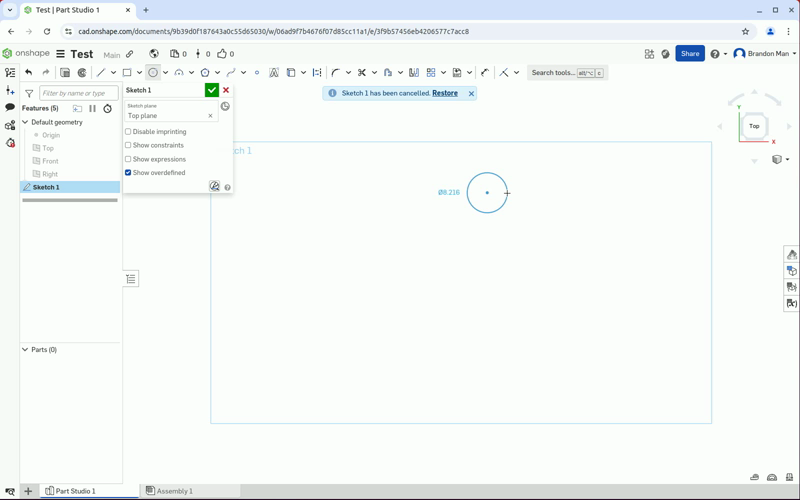
key(esc)
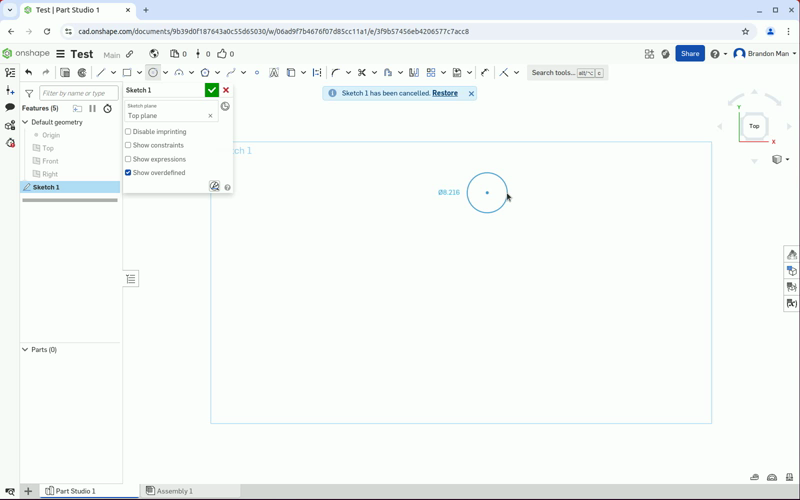
mouse_move(497, 199)
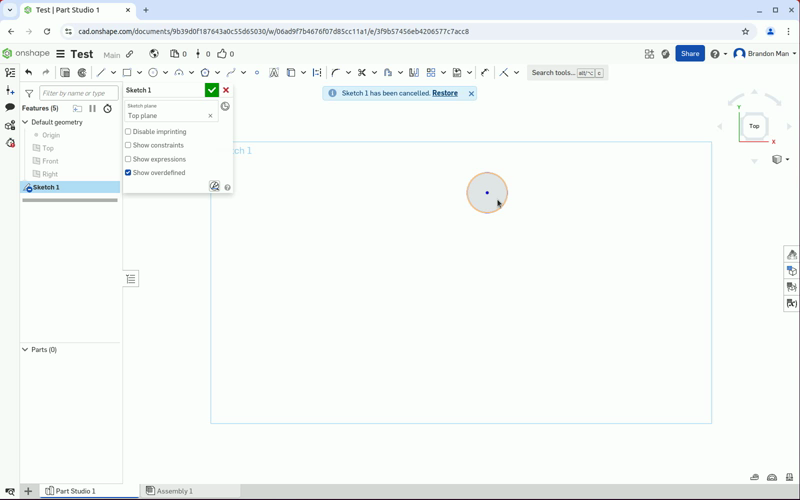
scroll(6)
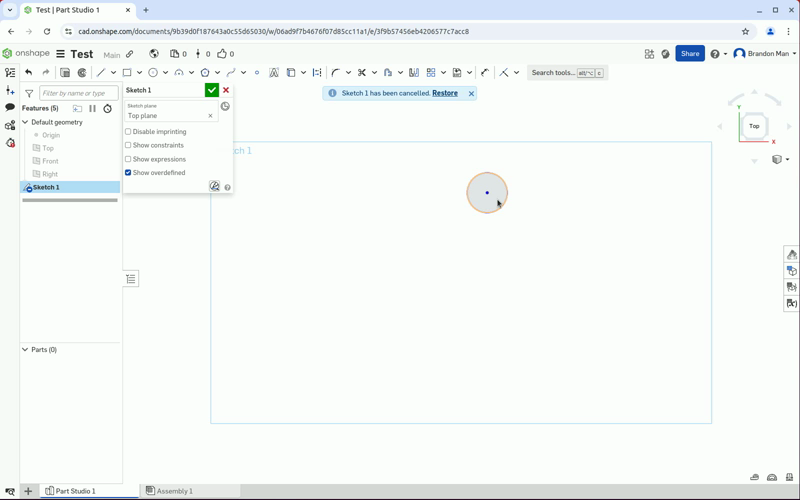
scroll(6)
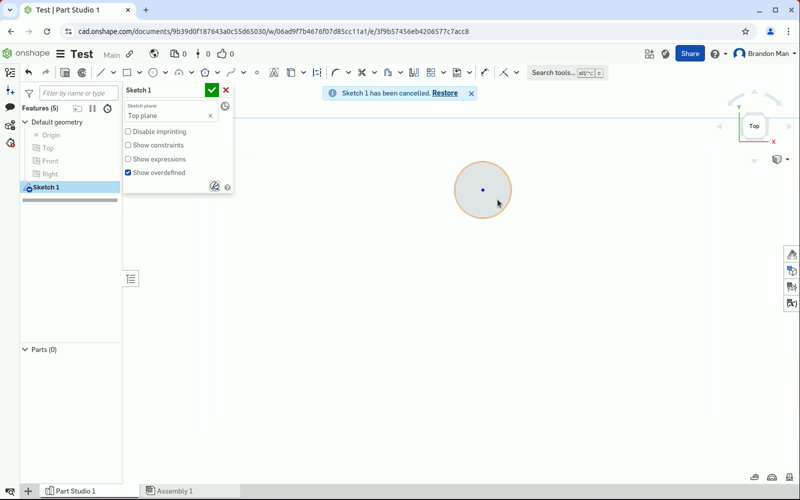
scroll(6)
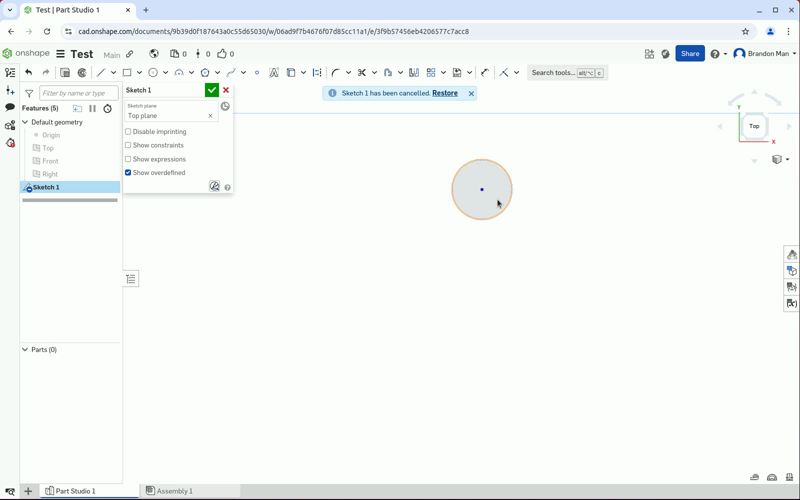
scroll(6)
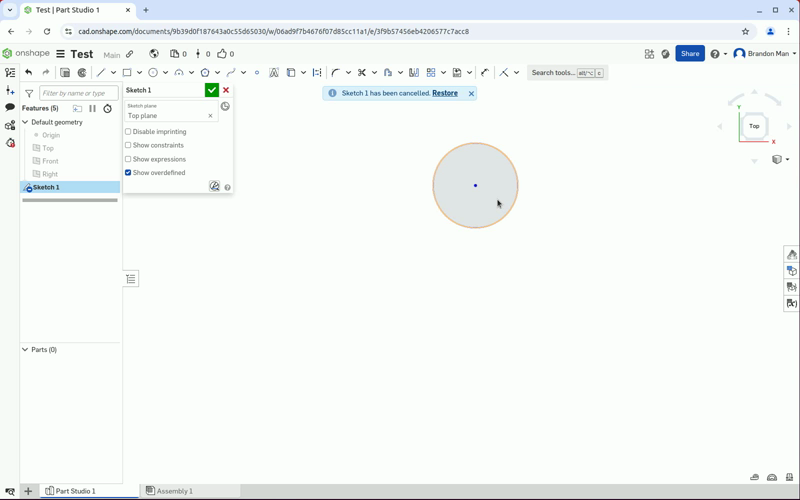
scroll(6)
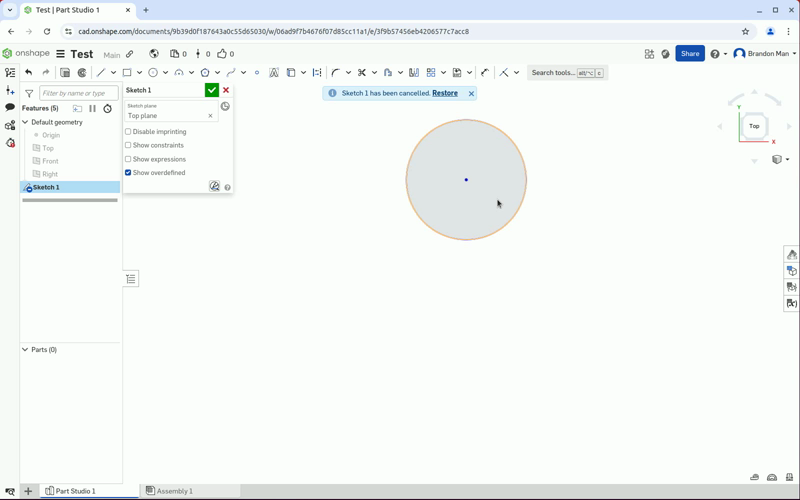
scroll(6)
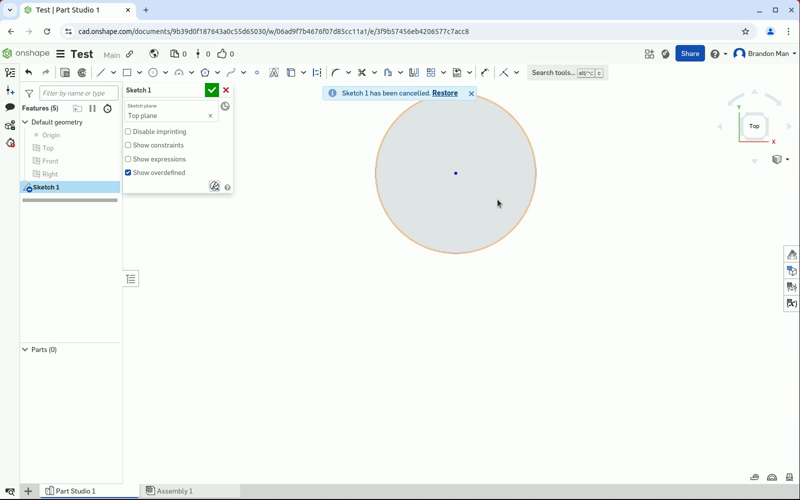
scroll(6)
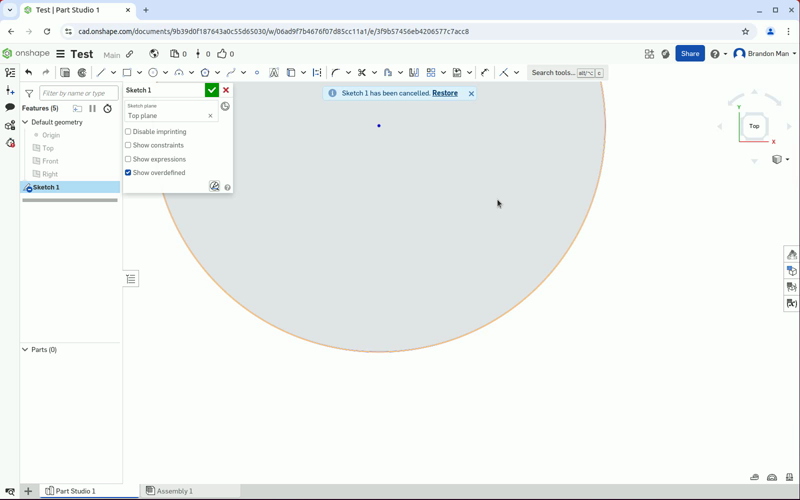
click(497, 199)
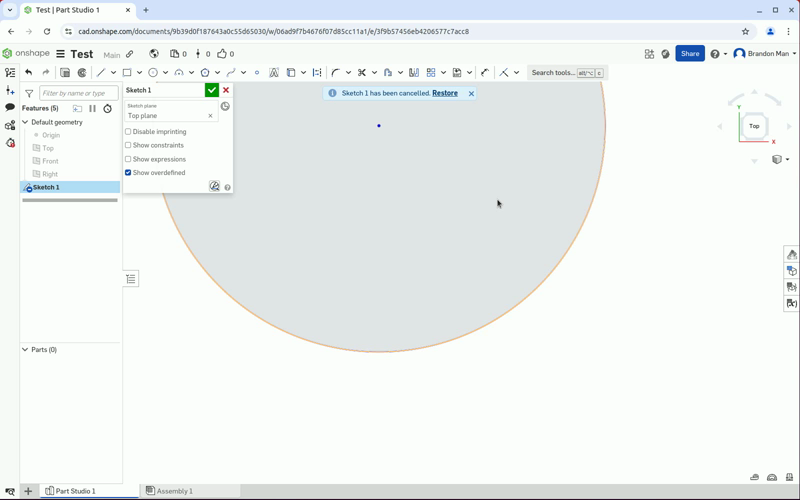
scroll(-6)
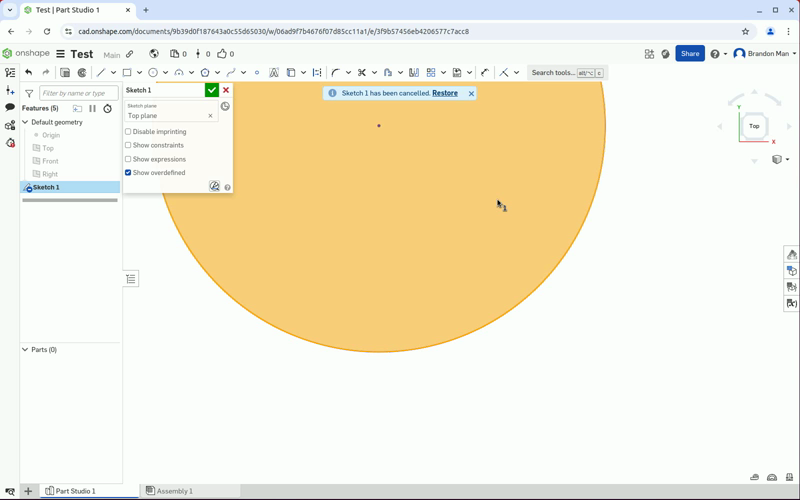
scroll(-6)
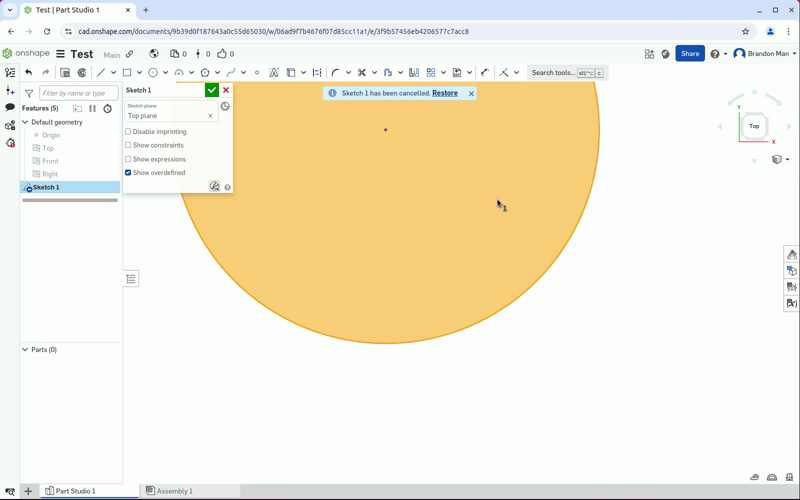
scroll(-6)
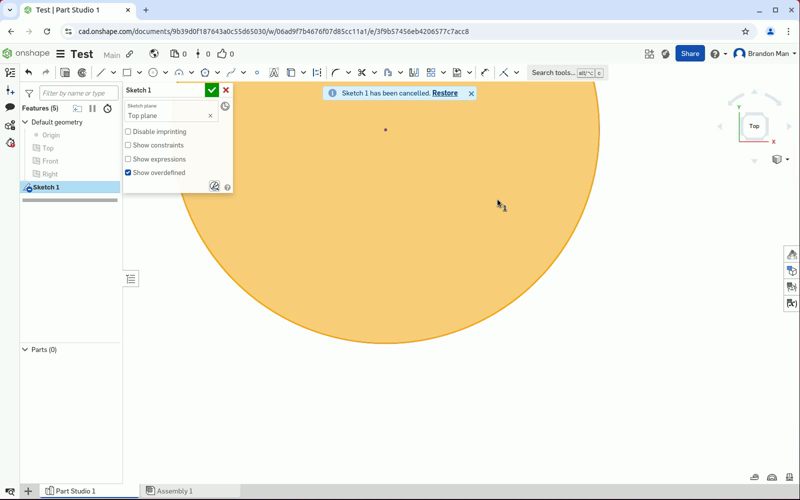
scroll(-6)
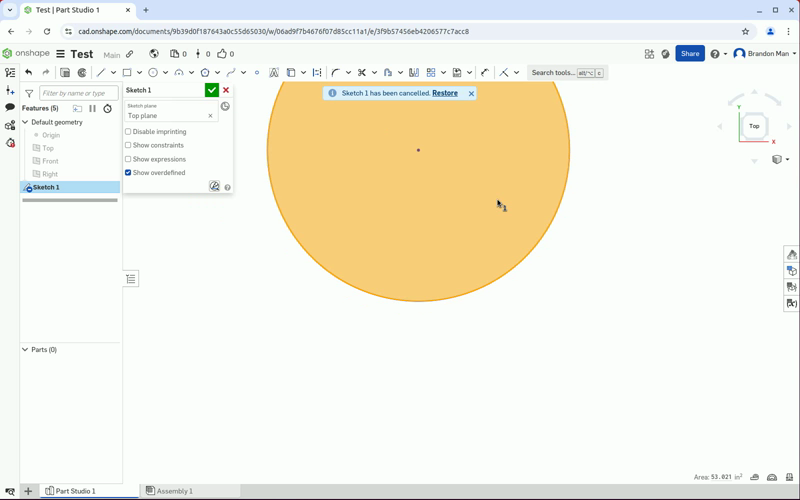
scroll(-6)
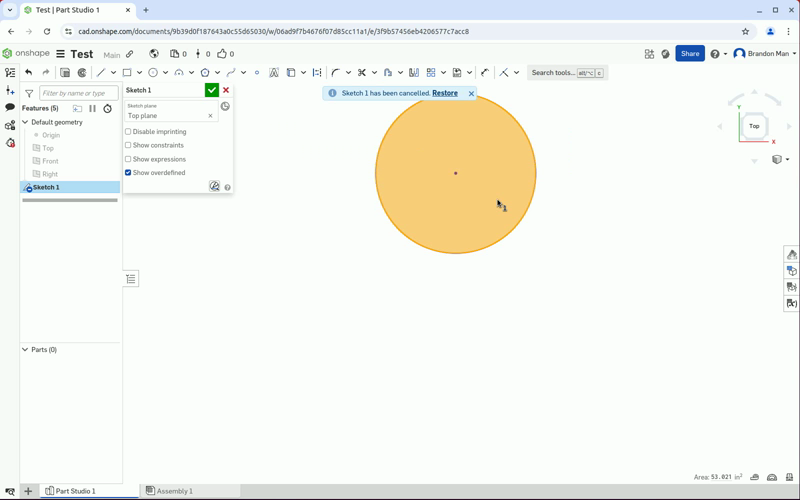
scroll(-6)
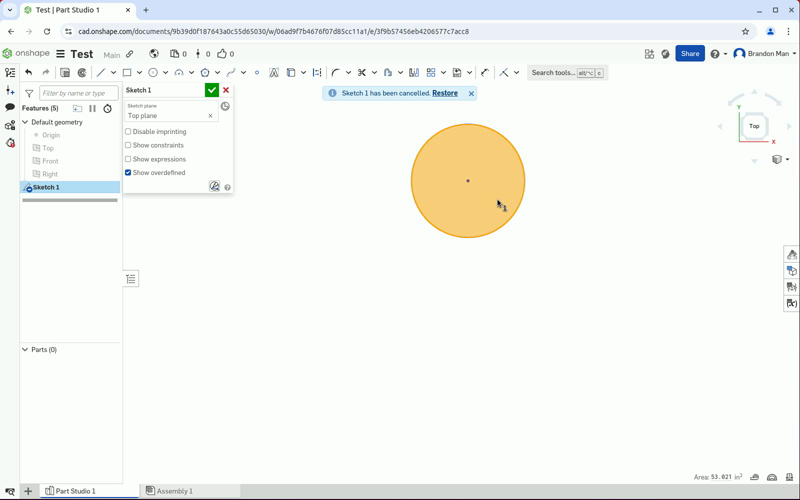
scroll(-6)
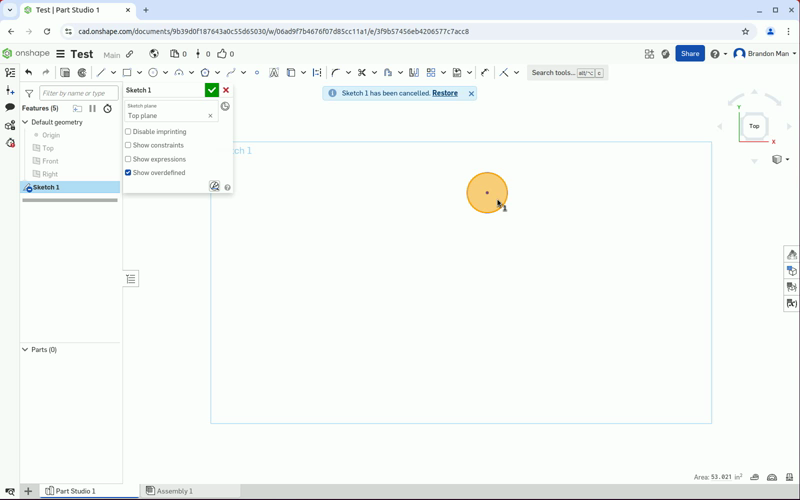
mouse_move(73, 352)
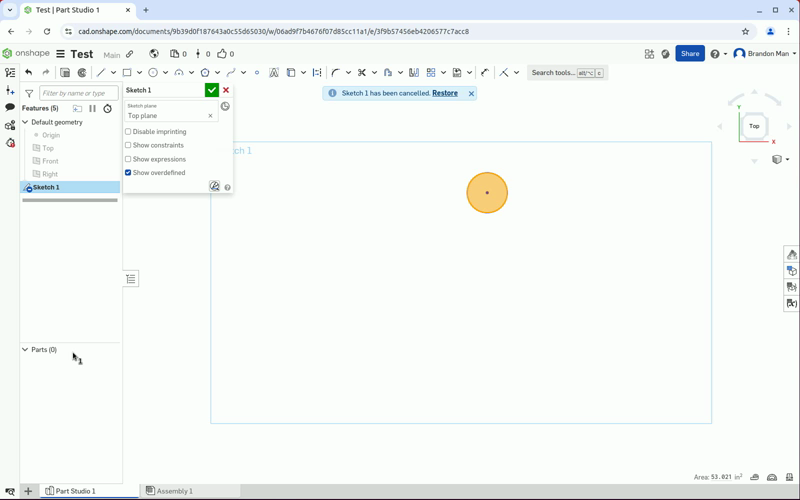
key(shift+y)
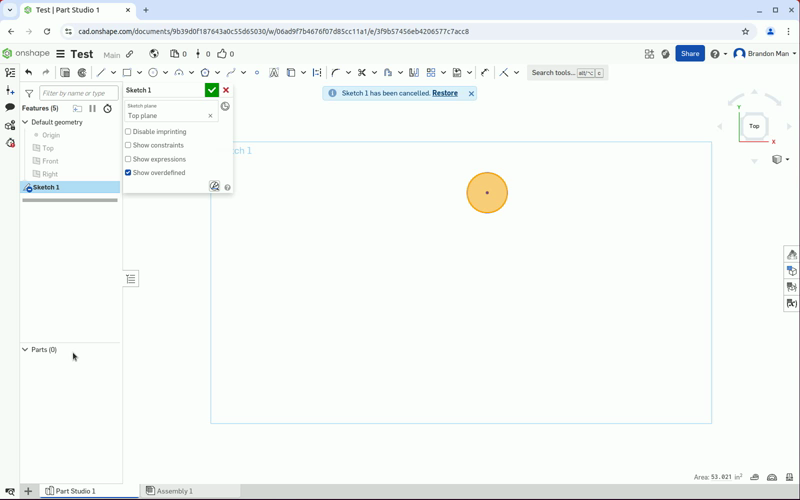
key(shift+e)
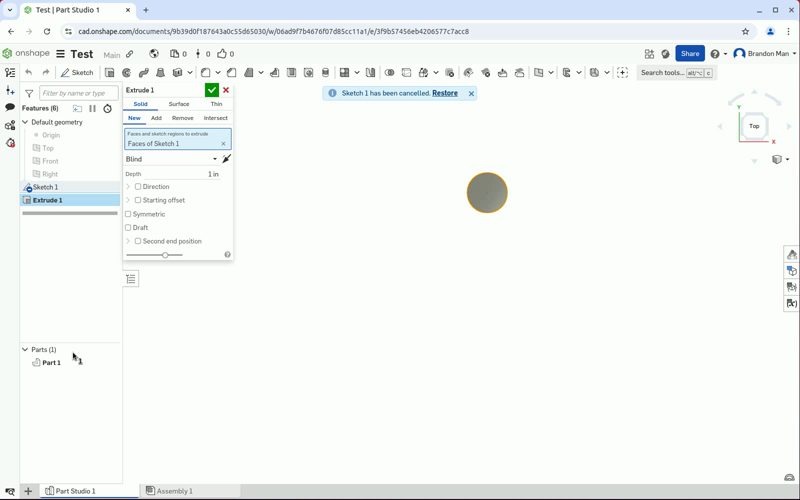
mouse_move(143, 106)
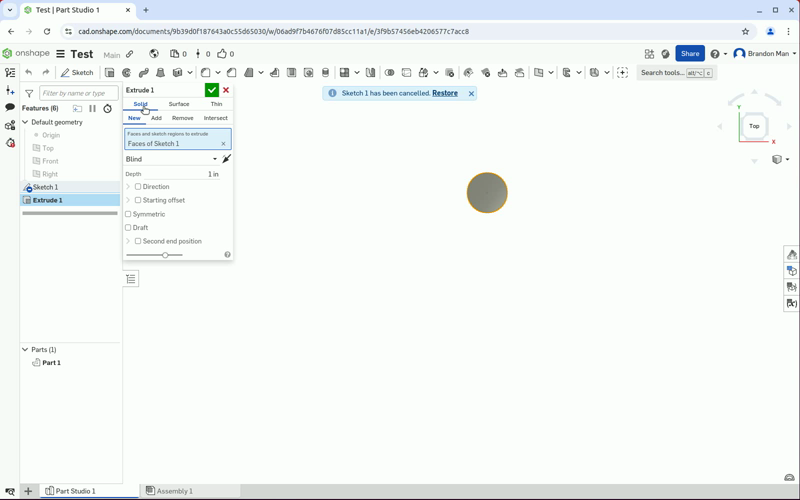
click(143, 106)
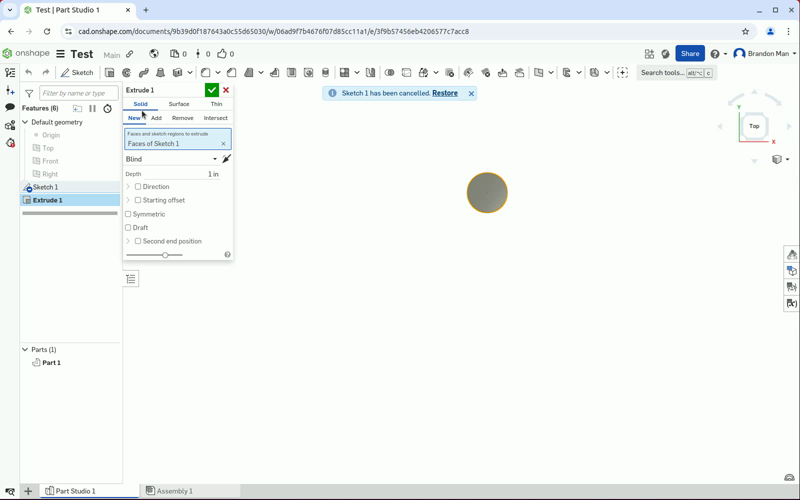
mouse_move(137, 120)
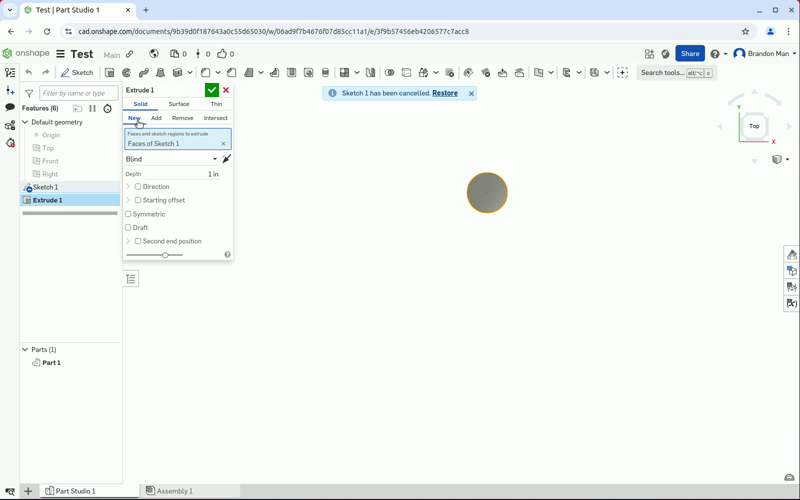
click(137, 120)
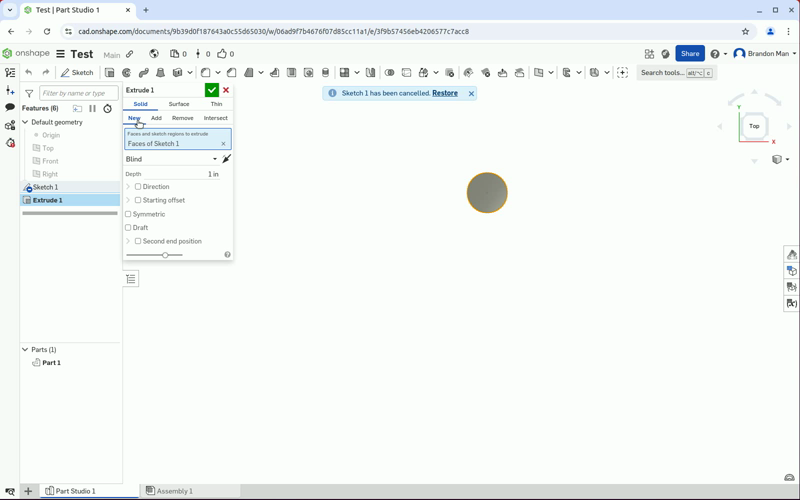
key(tab, 4)
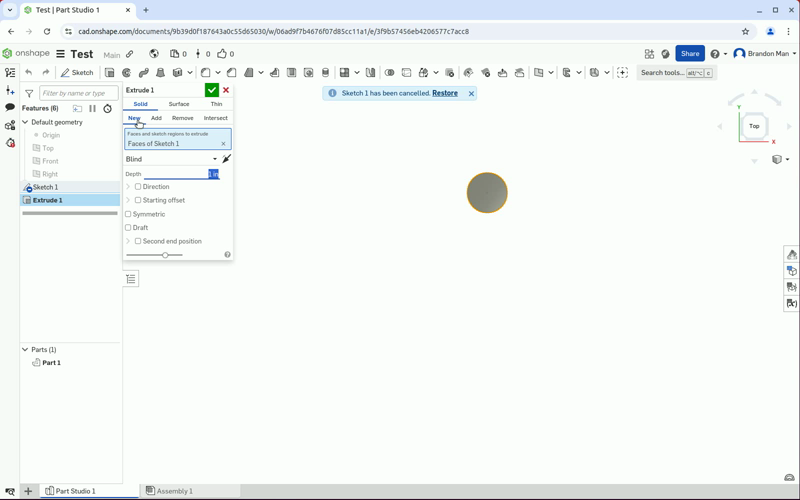
text(0.722)
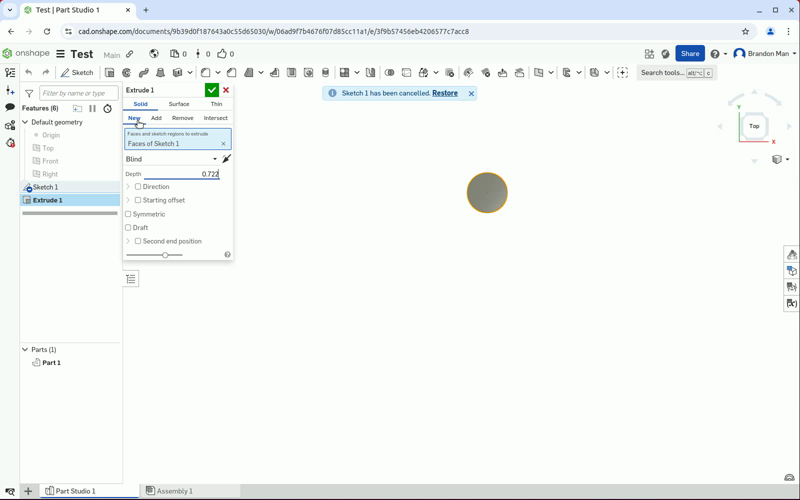
key(enter)
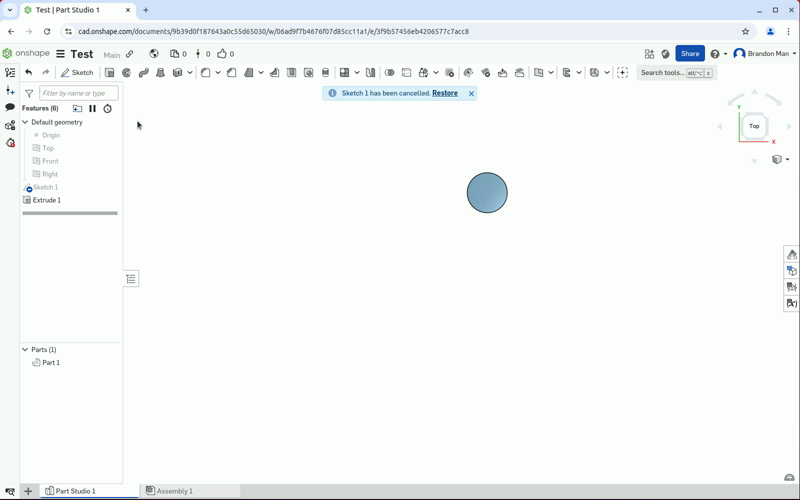
key(shift+h)
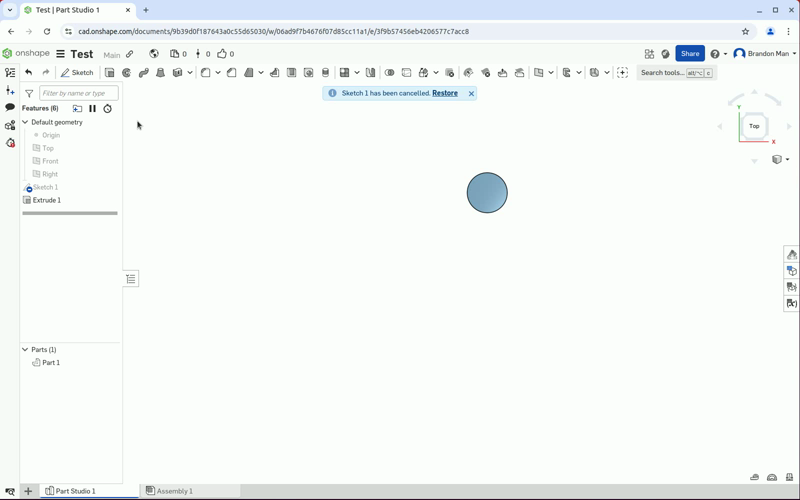
key(shift+h)
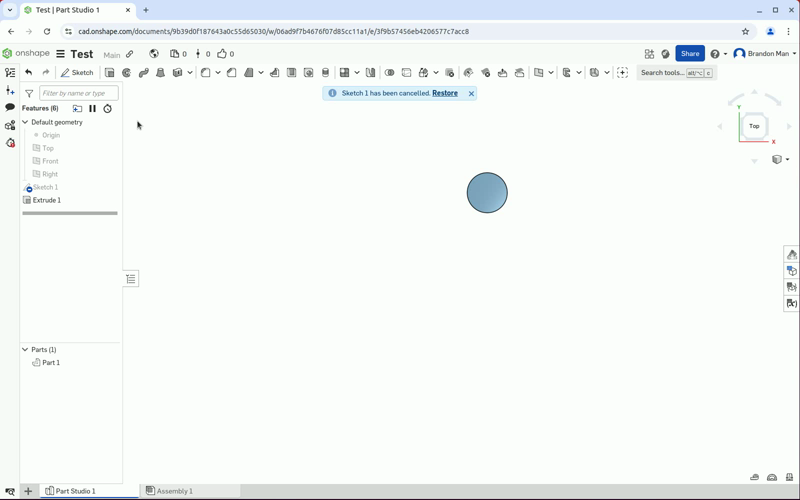
mouse_move(73, 189)
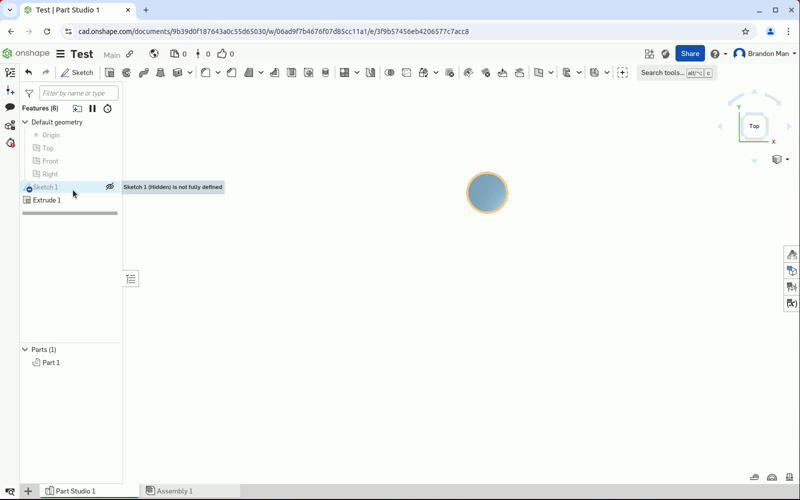
click(73, 189)
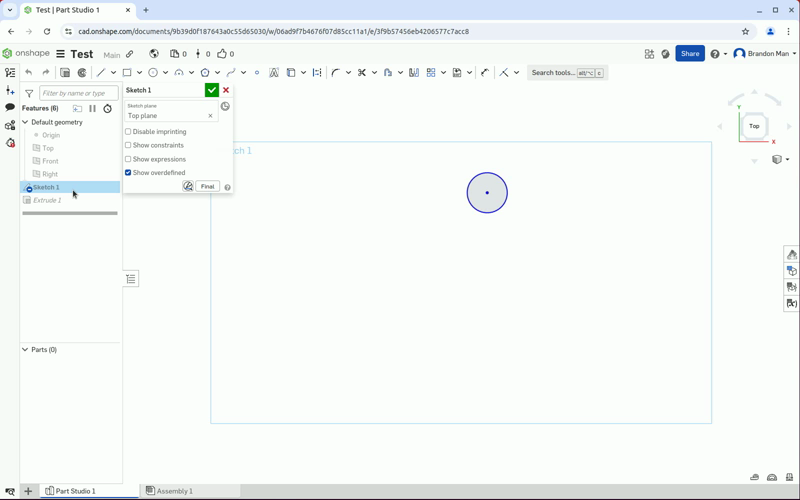
mouse_move(229, 92)
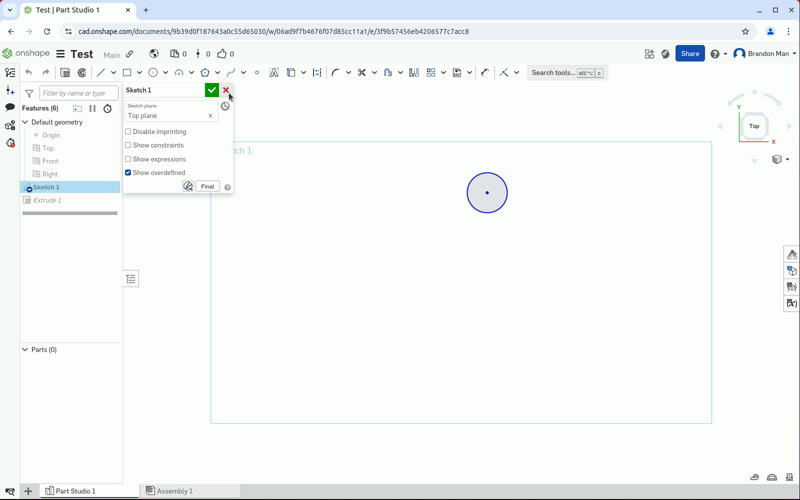
click(229, 92)
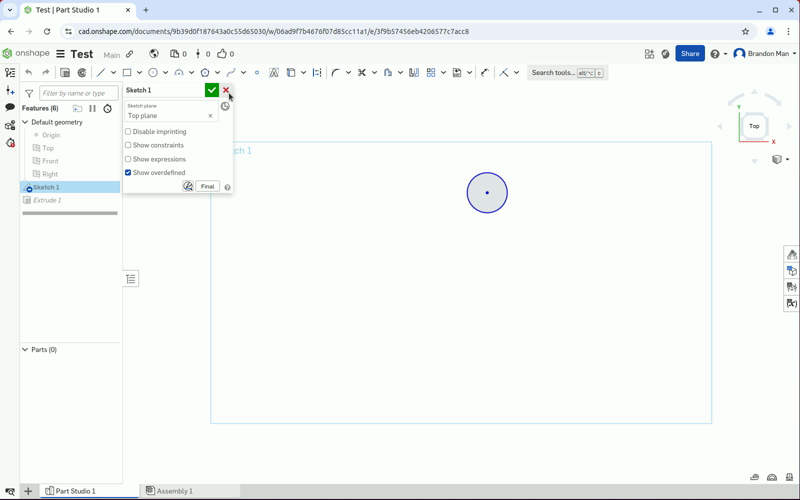
key(shift+s)
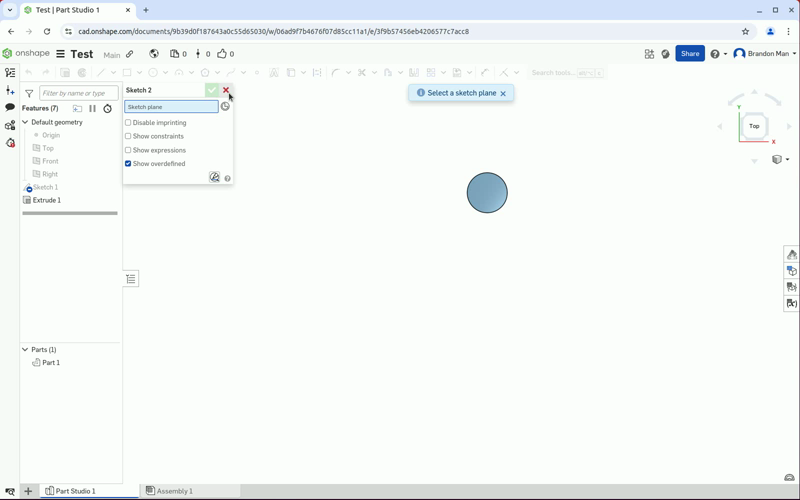
mouse_move(73, 150)
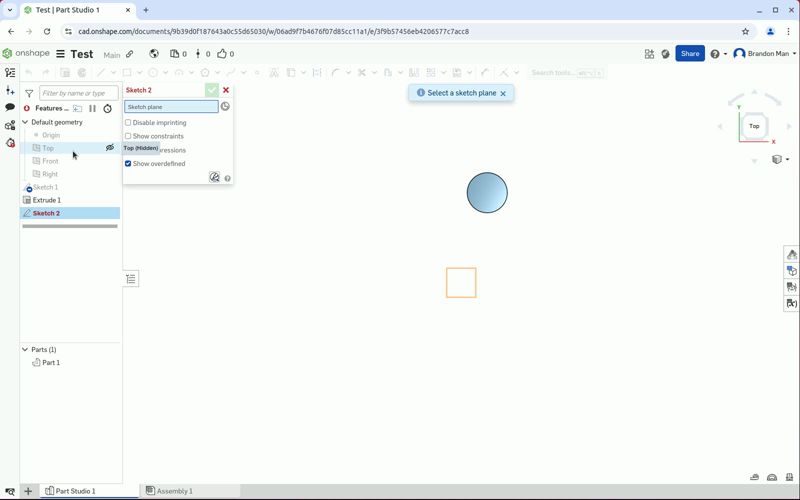
click(73, 150)
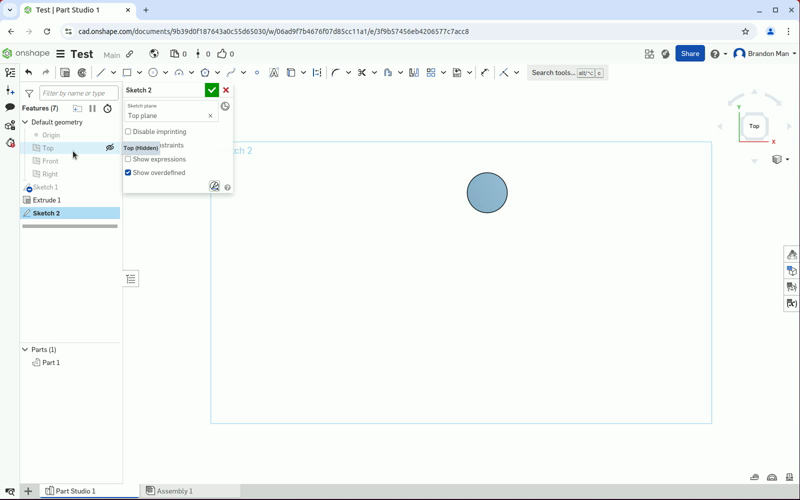
mouse_move(73, 352)
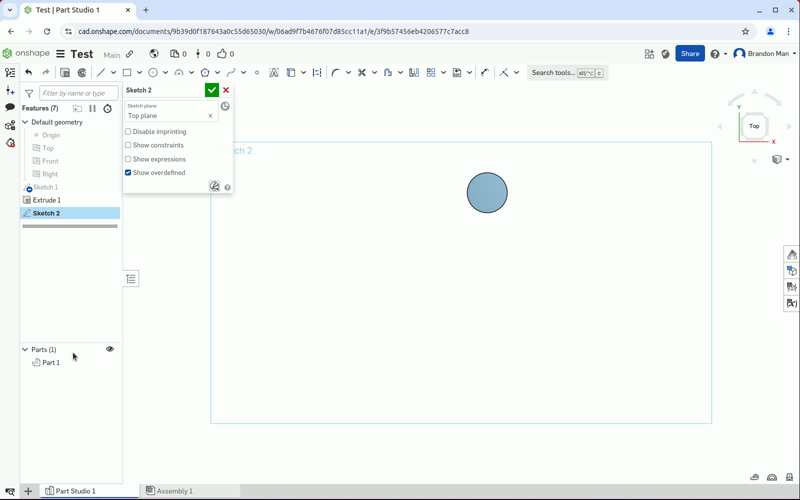
key(y)
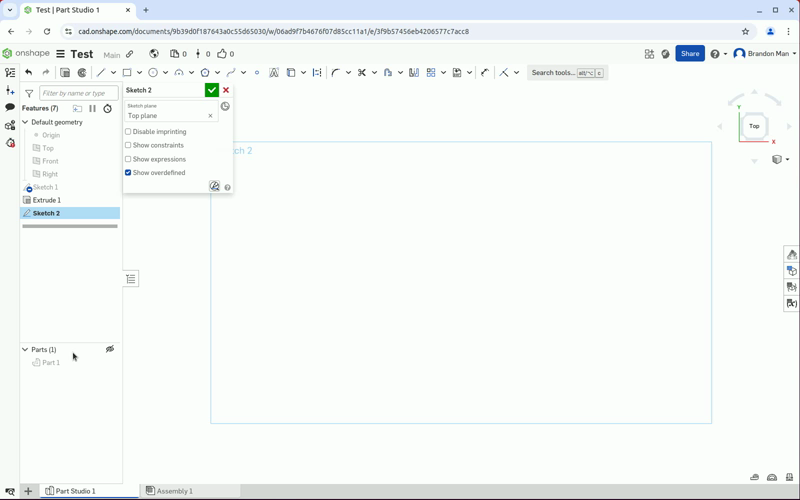
key(c)
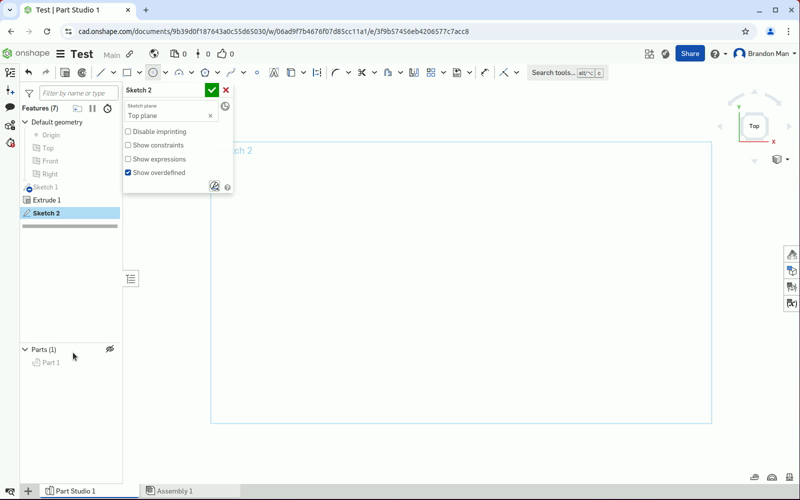
key_down(shift)
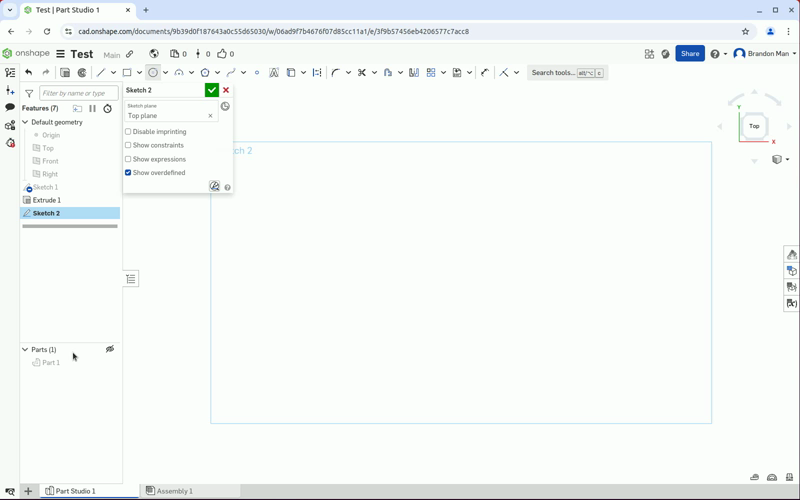
mouse_move(487, 257)
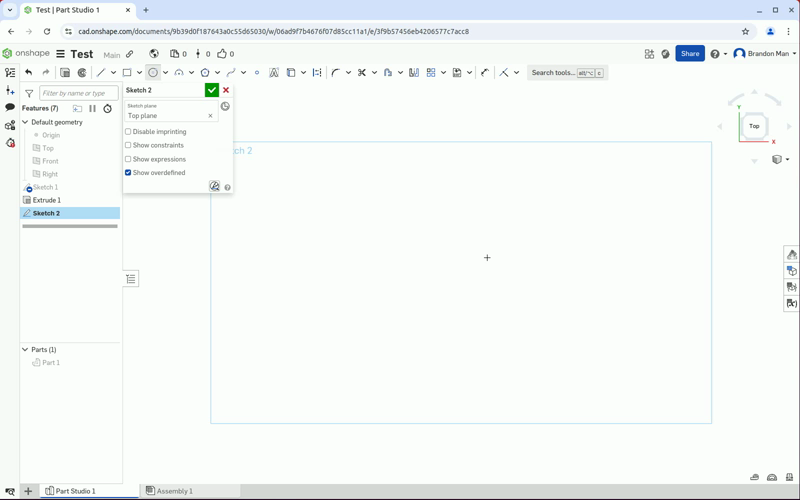
click(487, 257)
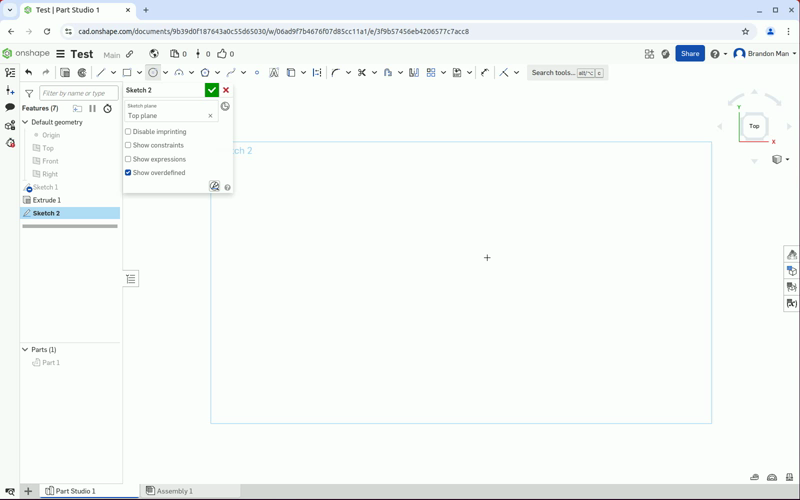
key_up(shift)
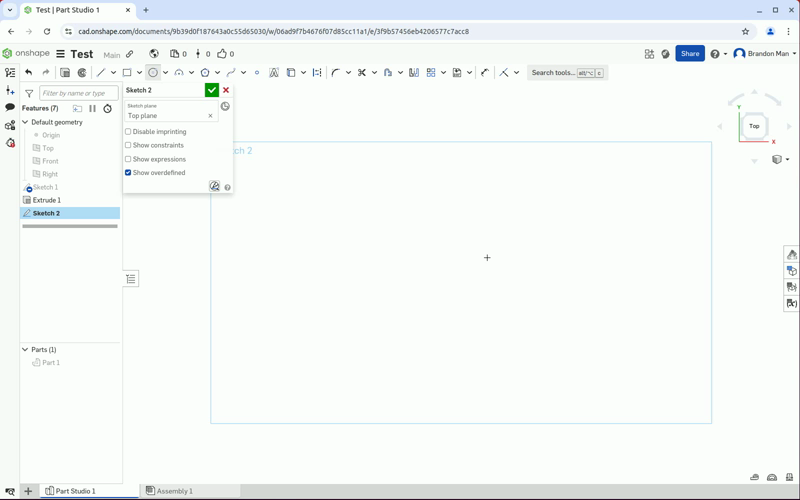
mouse_move(507, 257)
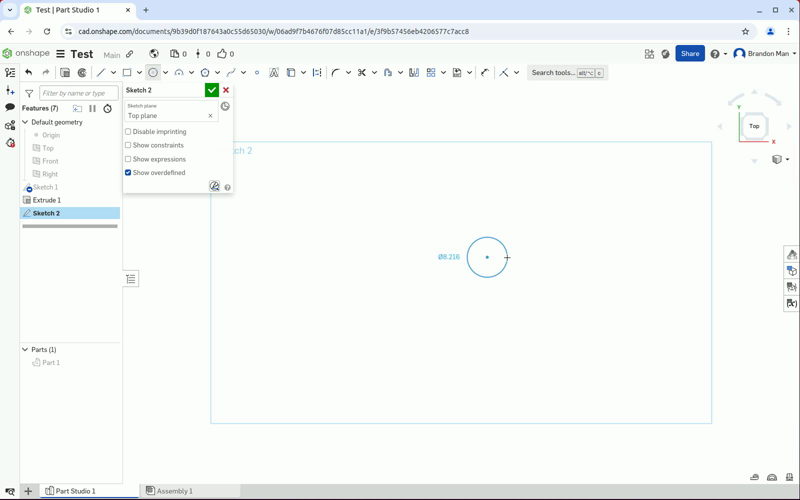
click(507, 257)
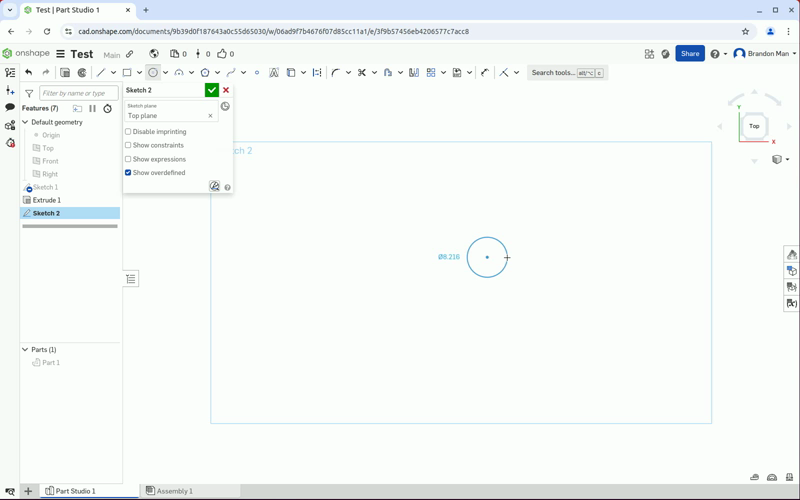
key(esc)
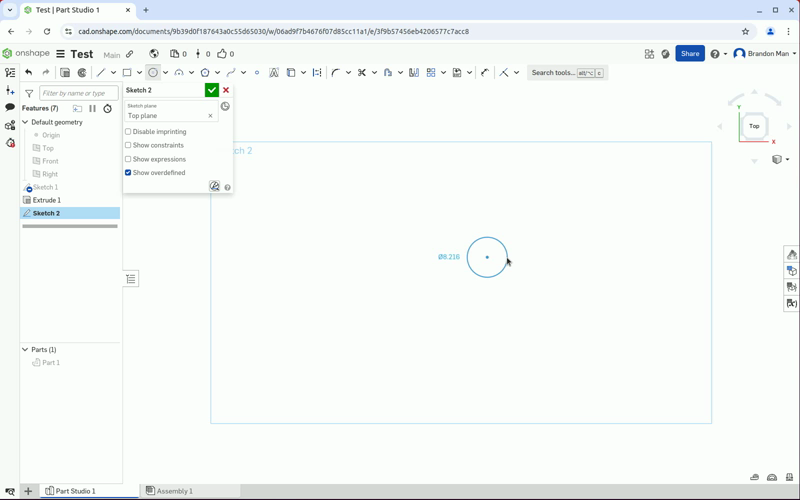
mouse_move(489, 264)
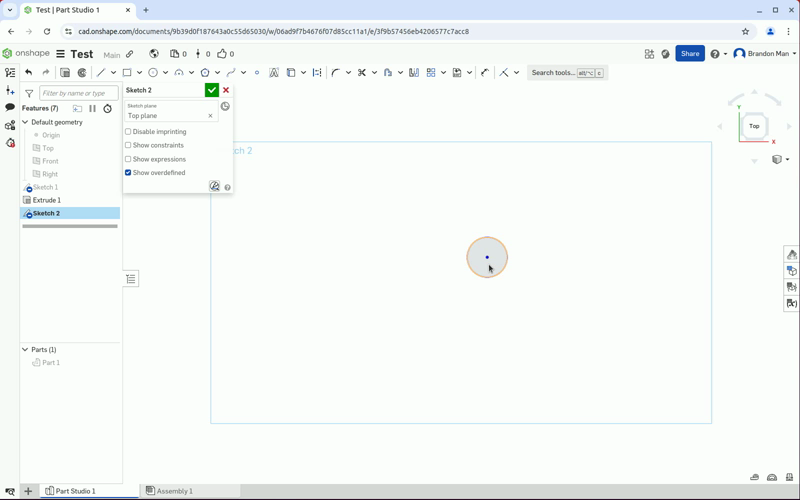
scroll(6)
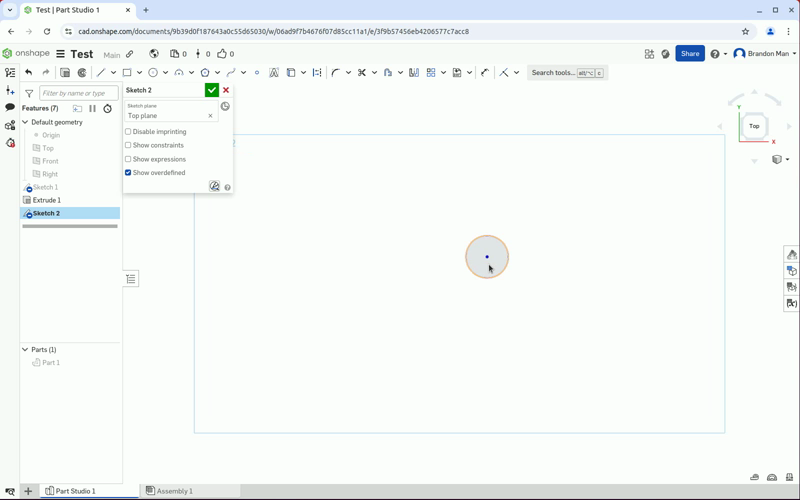
scroll(6)
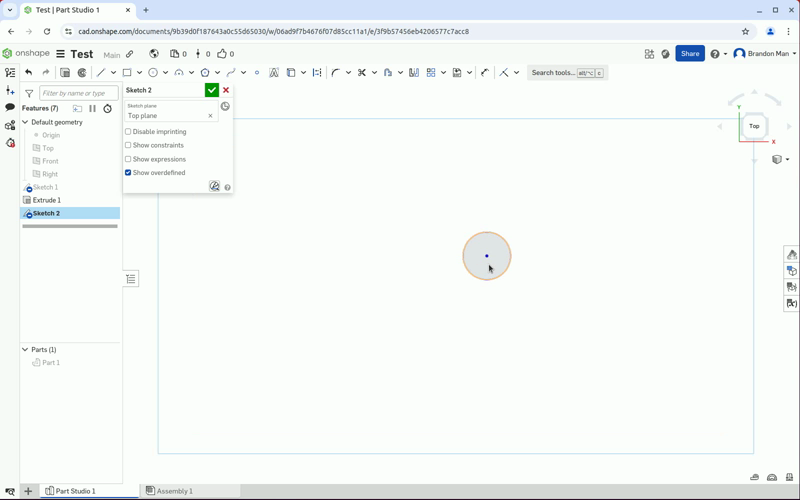
scroll(6)
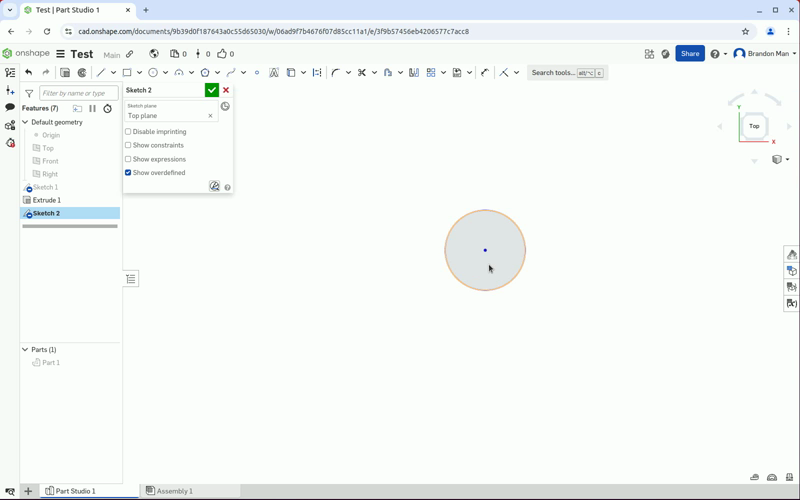
scroll(6)
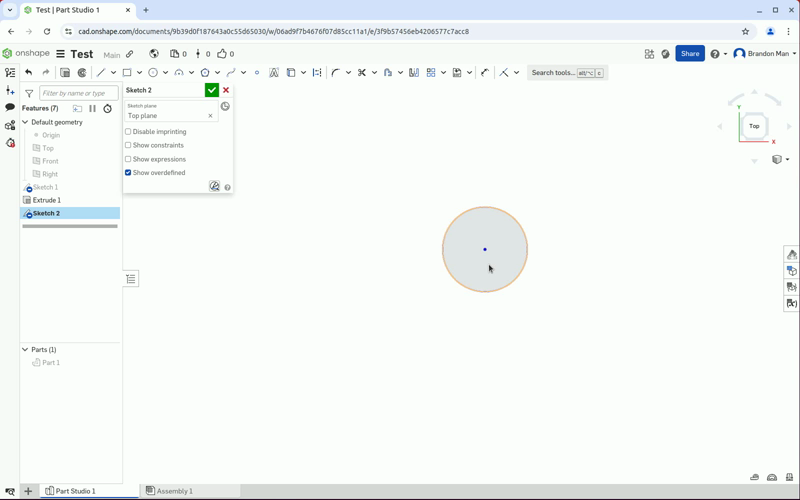
scroll(6)
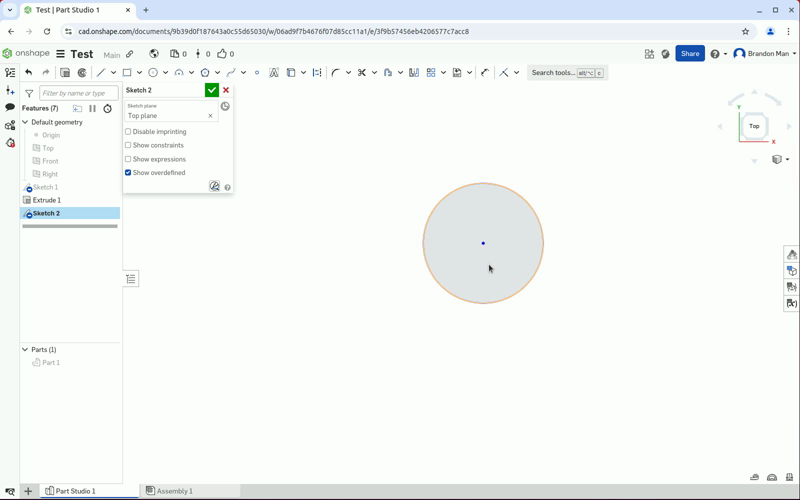
scroll(6)
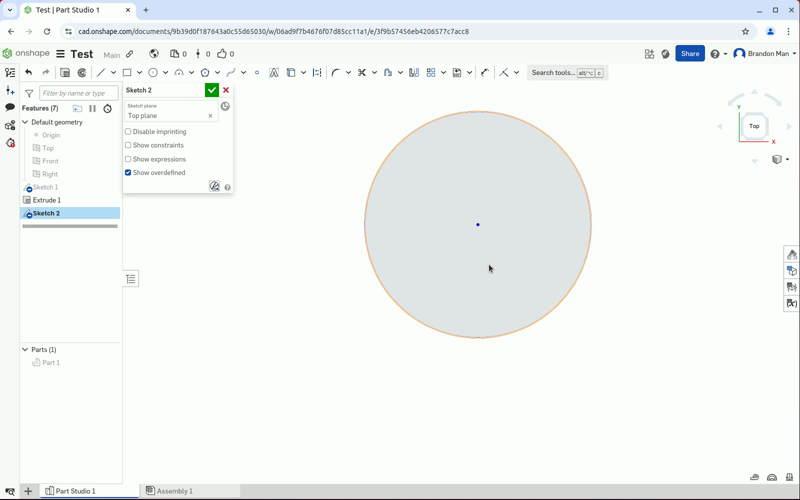
scroll(6)
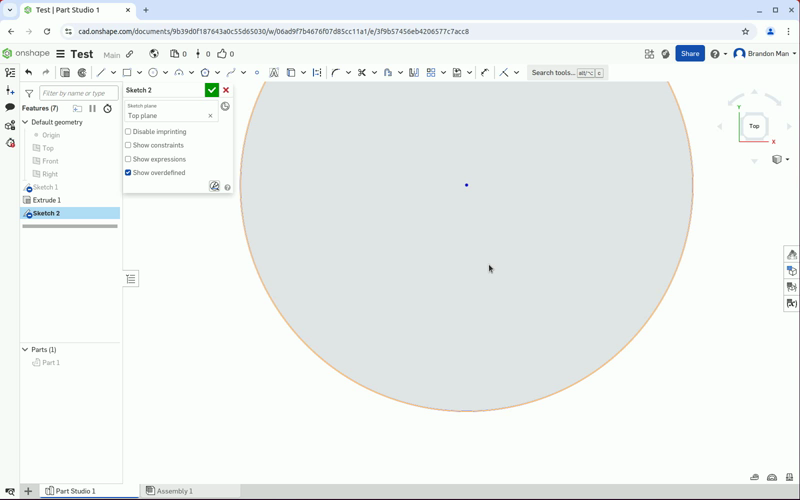
click(489, 264)
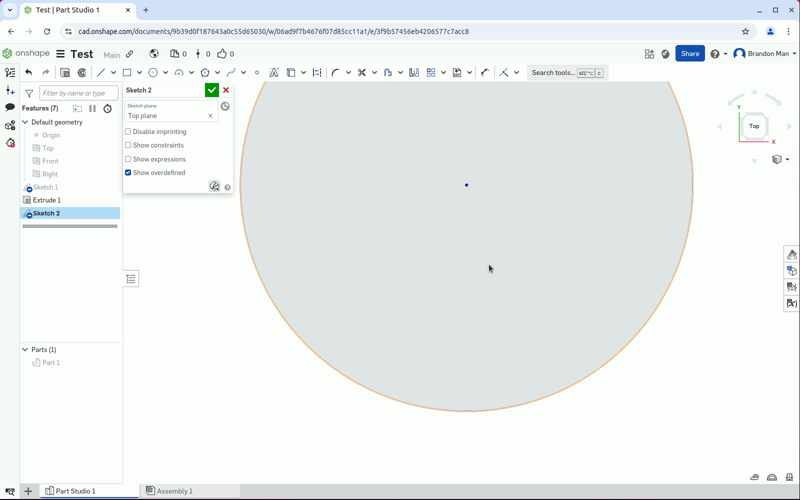
scroll(-6)
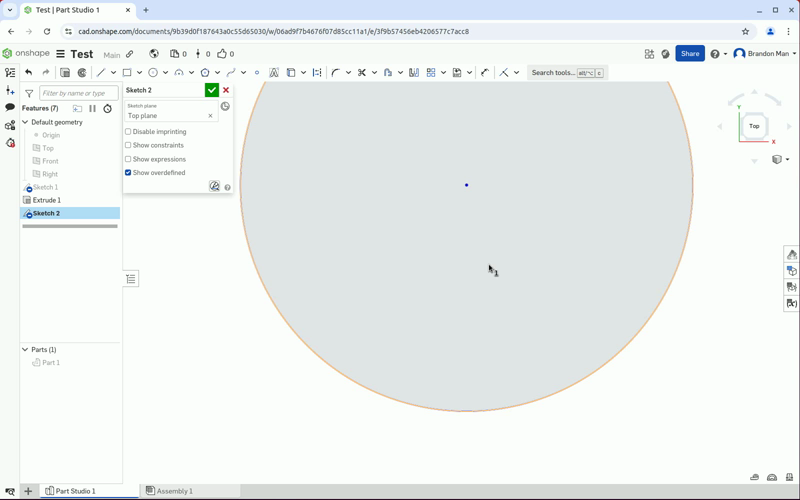
scroll(-6)
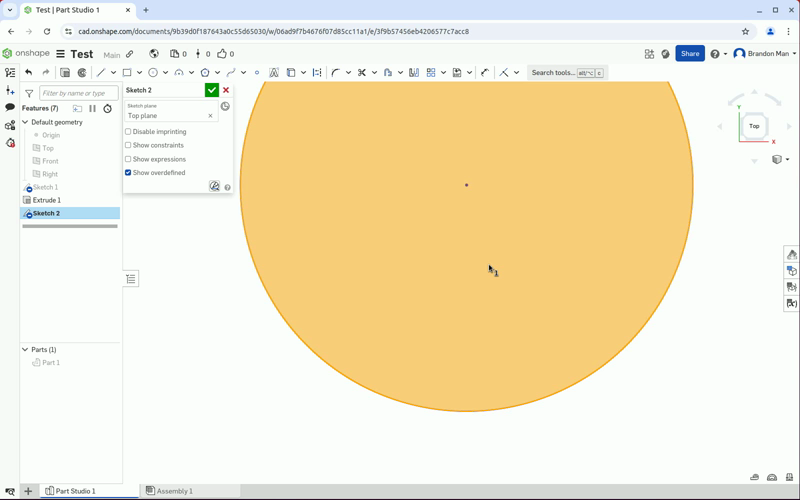
scroll(-6)
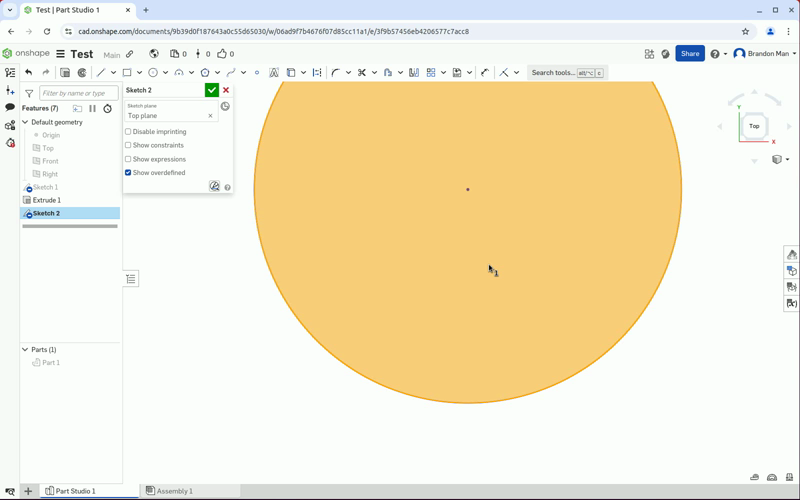
scroll(-6)
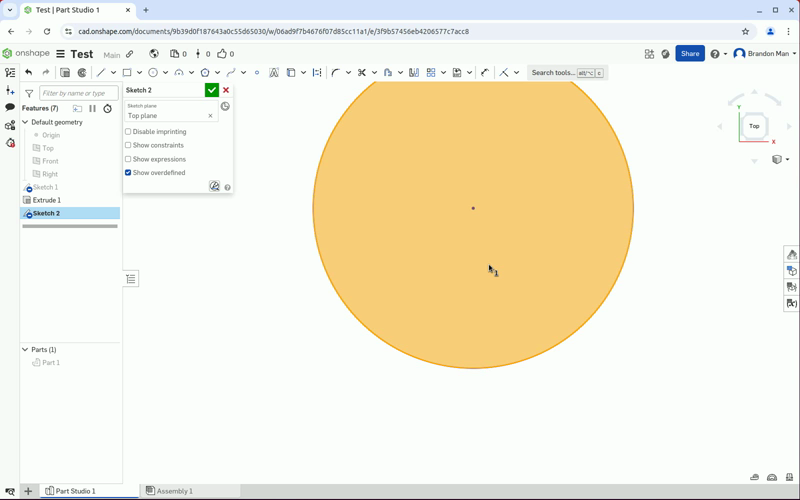
scroll(-6)
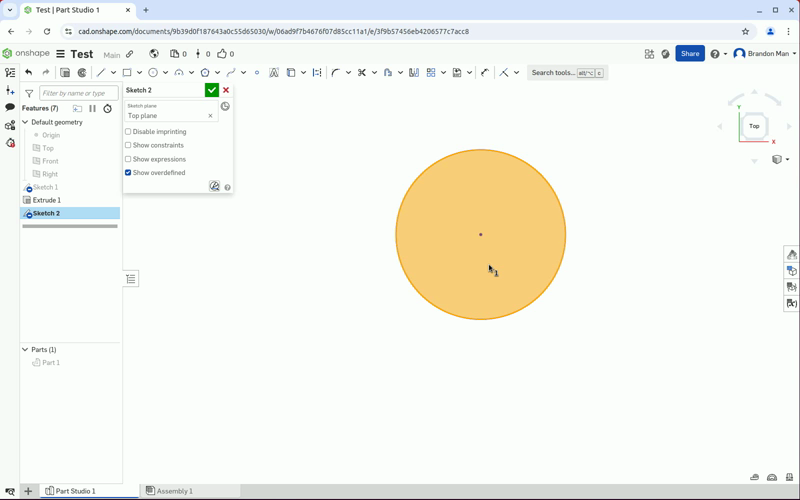
scroll(-6)
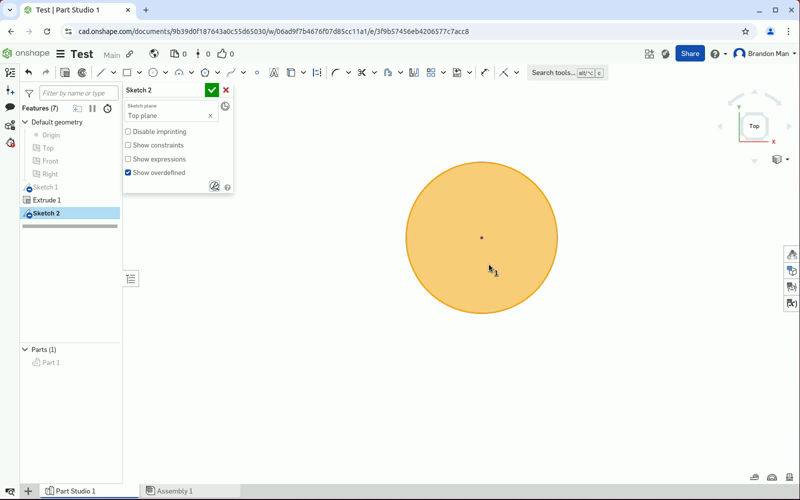
scroll(-6)
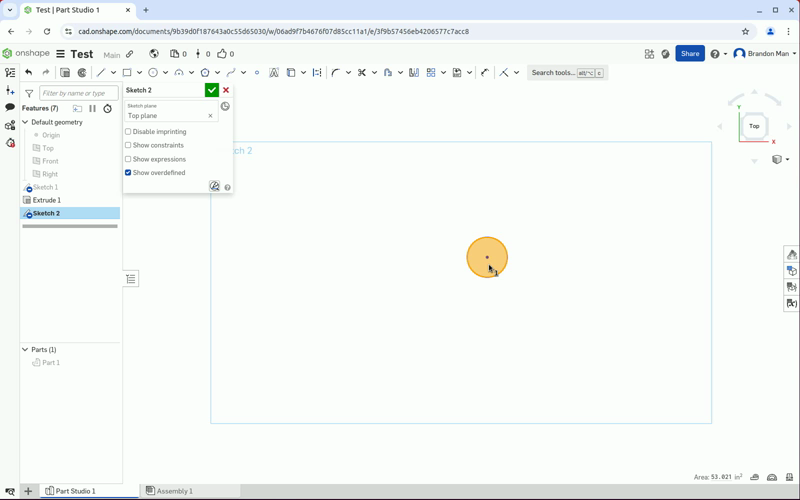
mouse_move(73, 352)
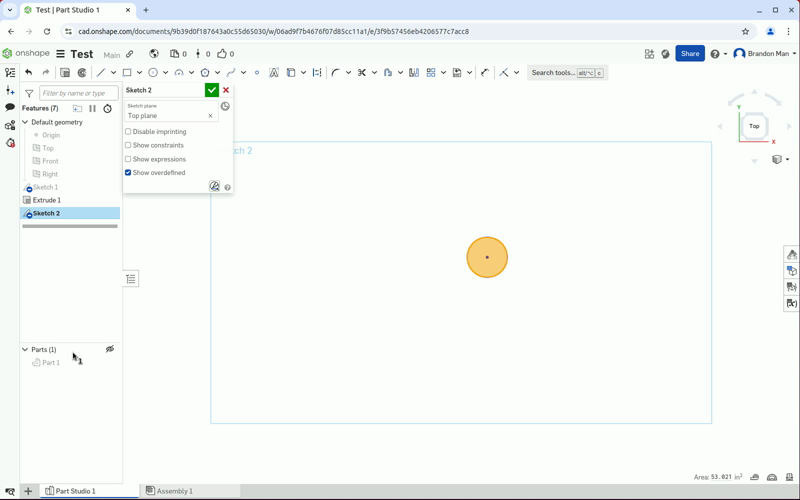
key(shift+y)
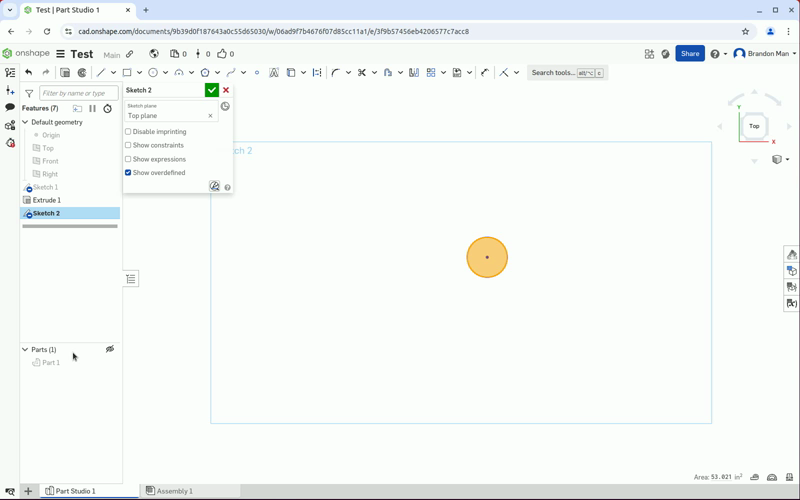
key(shift+e)
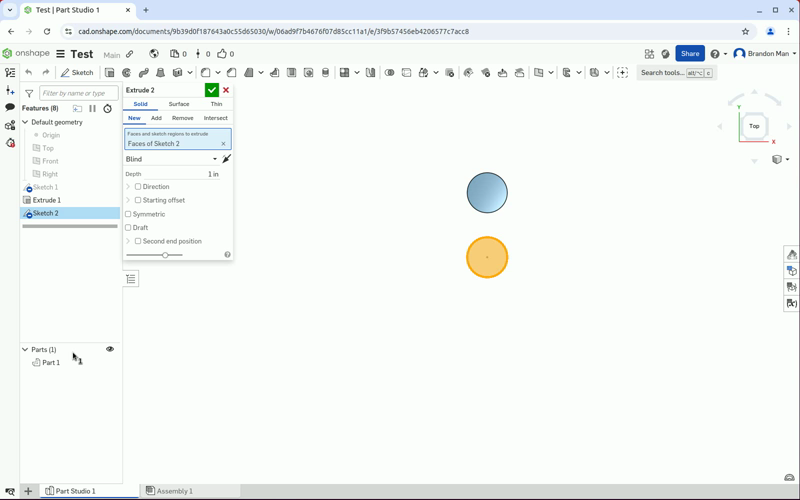
mouse_move(143, 106)
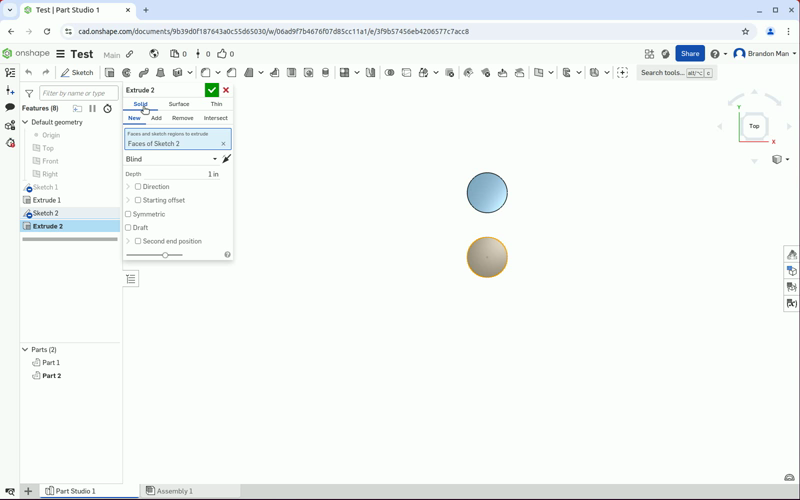
click(143, 106)
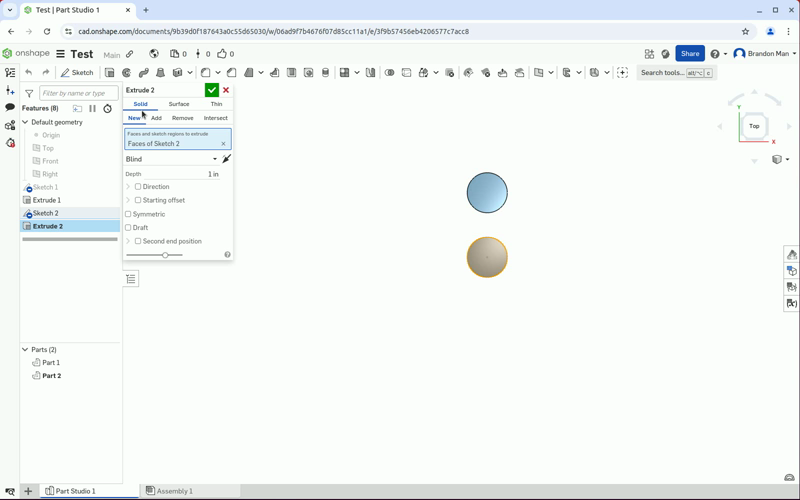
mouse_move(137, 120)
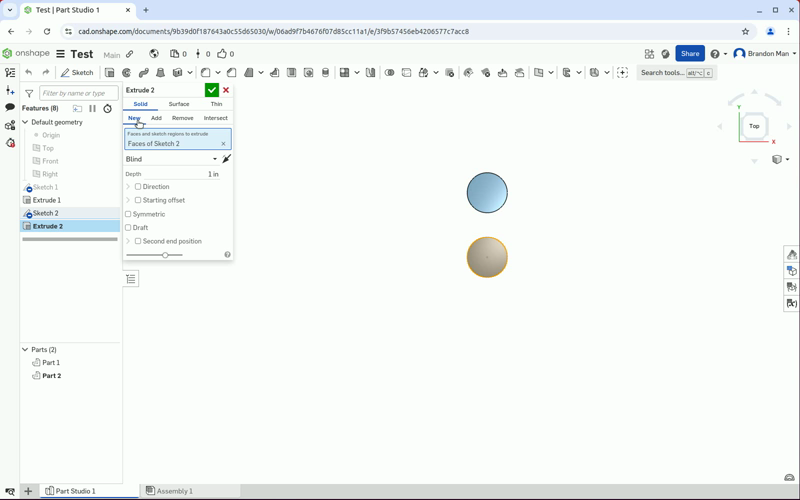
click(137, 120)
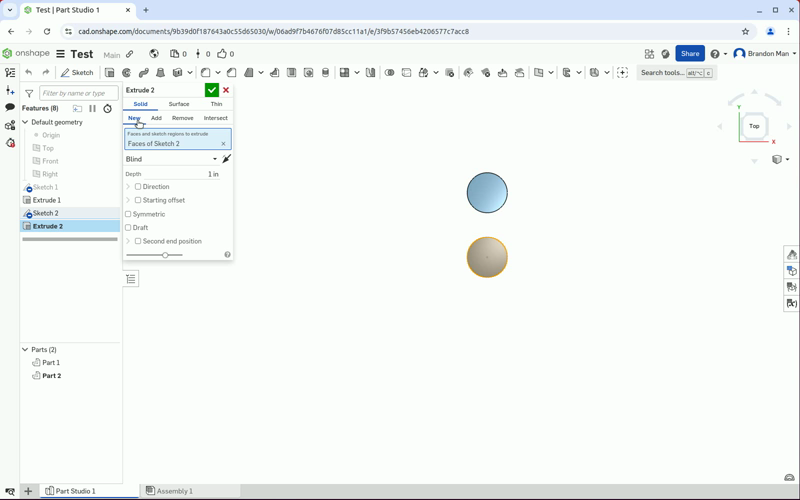
key(tab, 4)
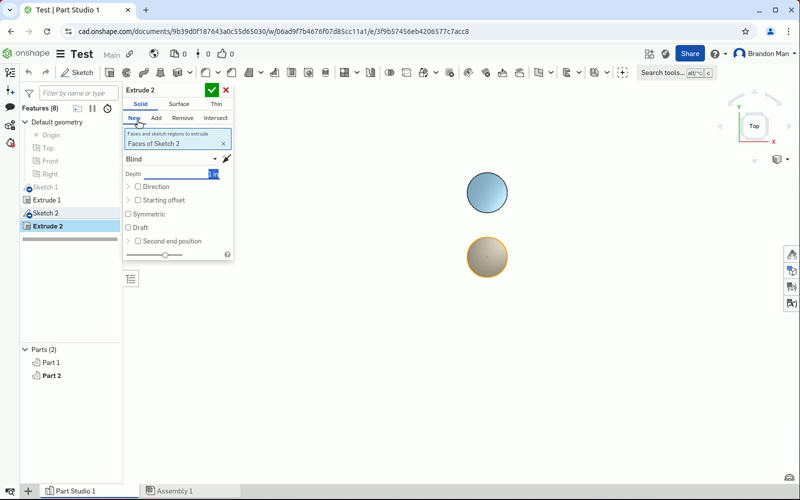
text(0.722)
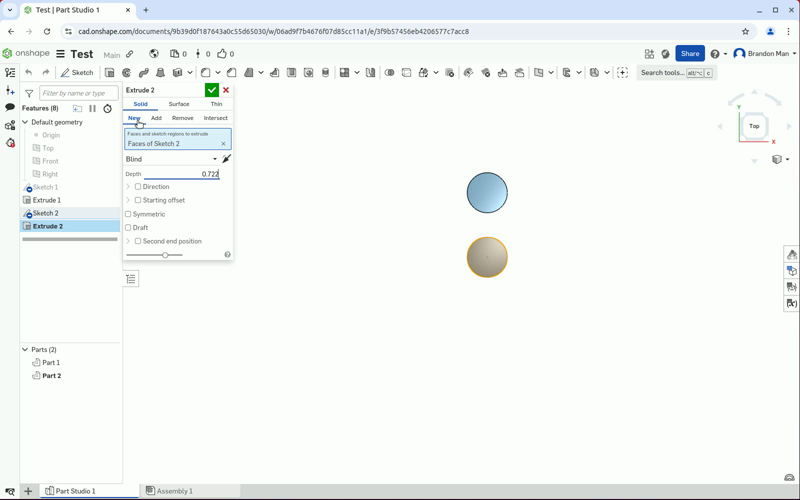
key(enter)
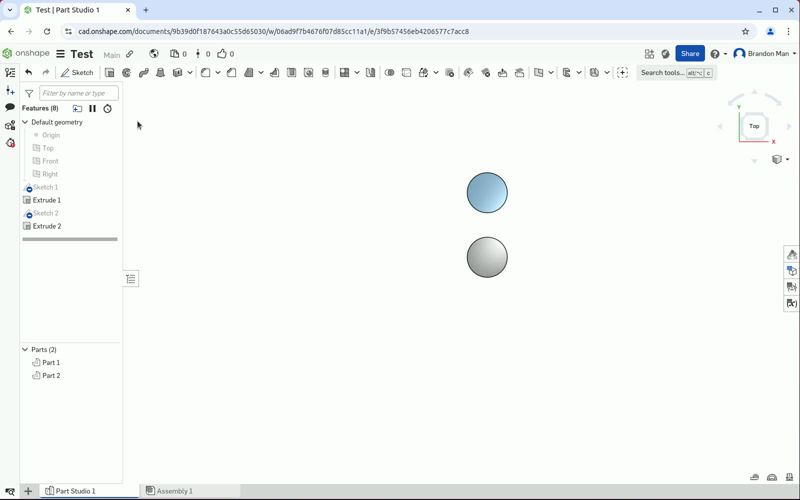
key(shift+h)
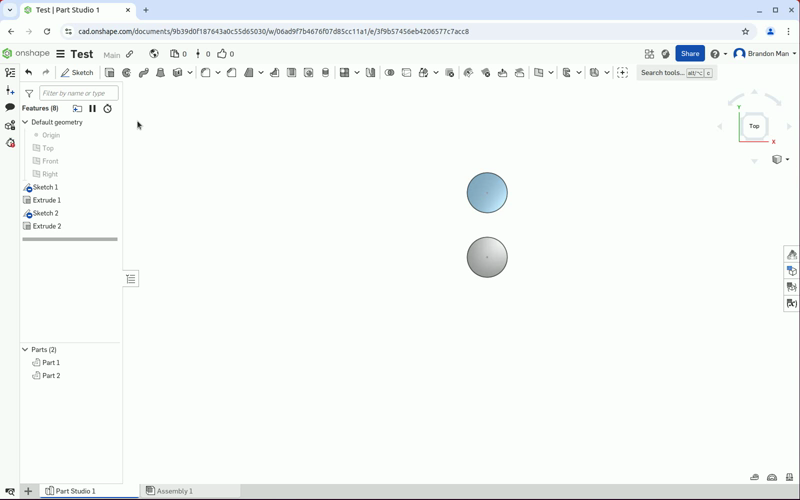
key(shift+h)
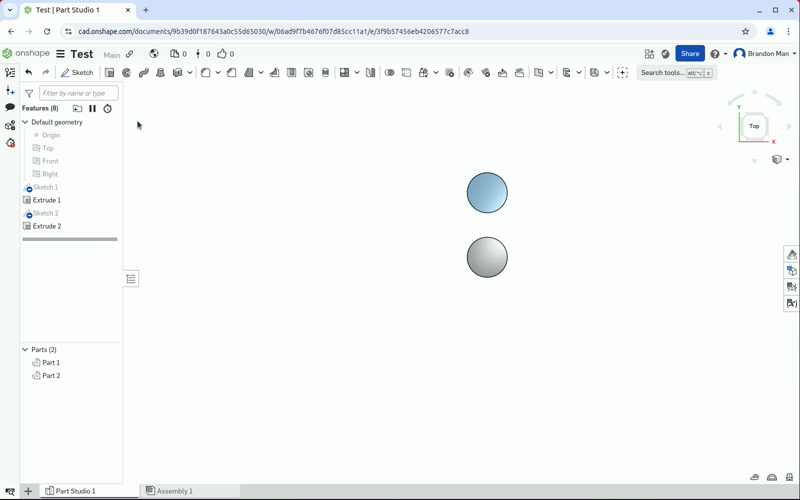
mouse_move(73, 189)
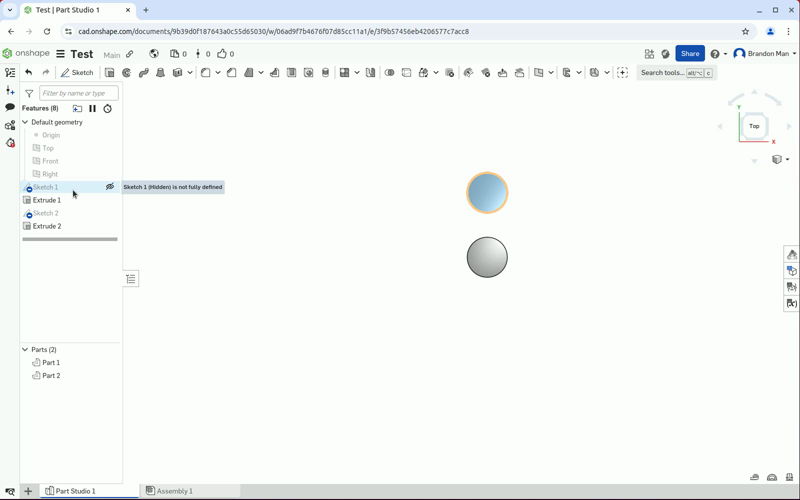
click(73, 189)
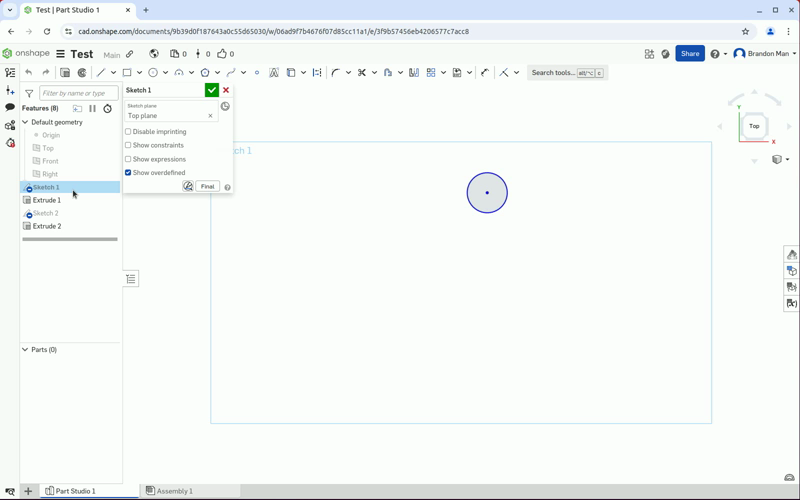
mouse_move(229, 92)
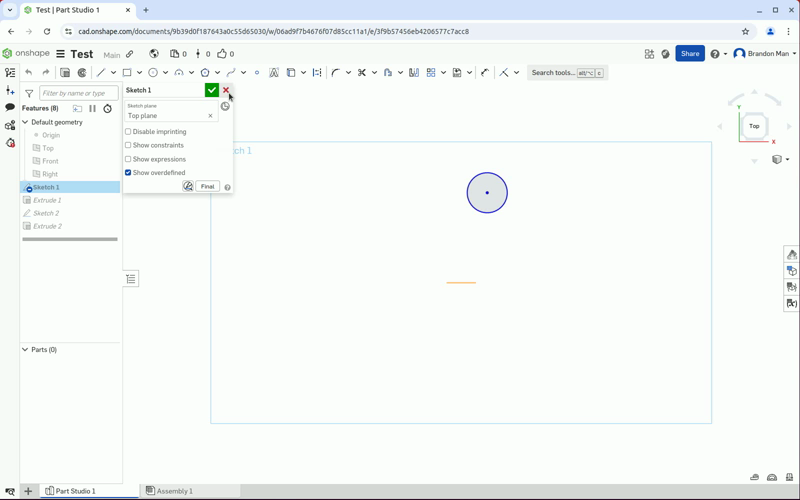
click(229, 92)
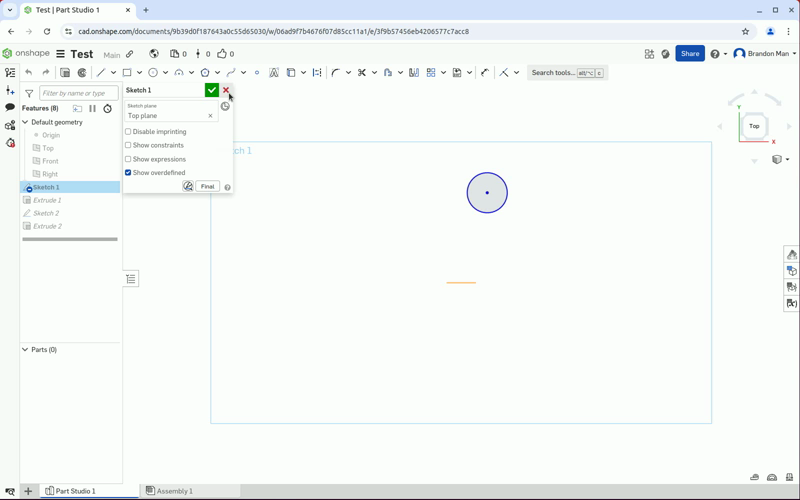
key(shift+s)
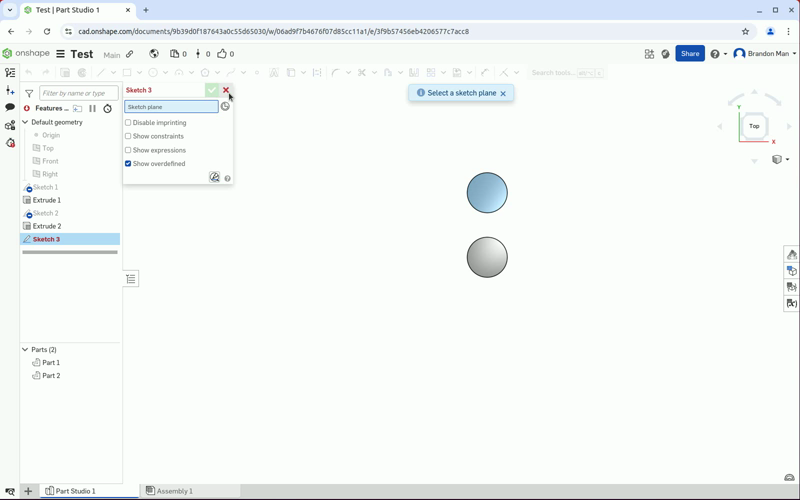
mouse_move(73, 150)
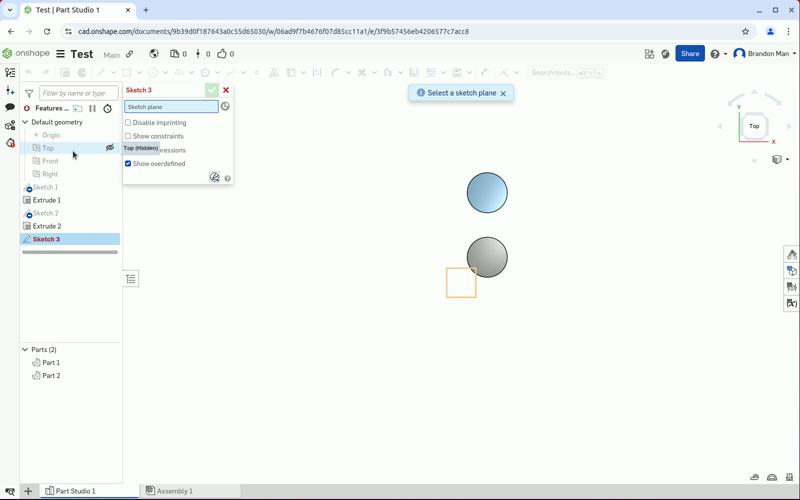
click(73, 150)
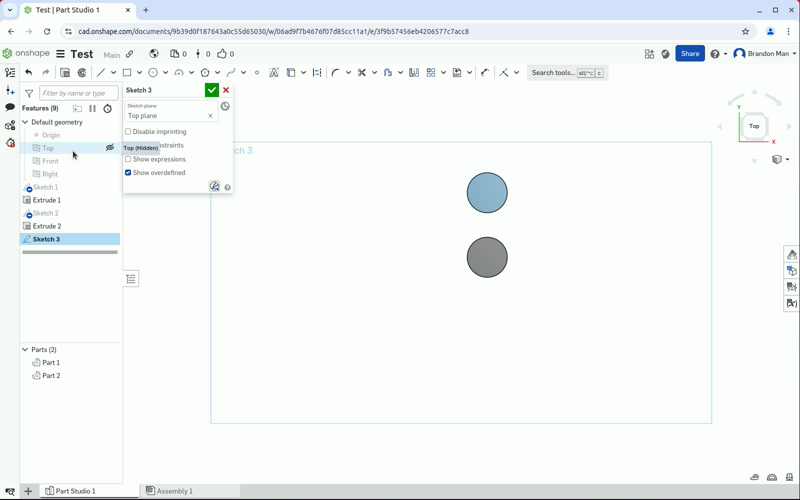
mouse_move(73, 352)
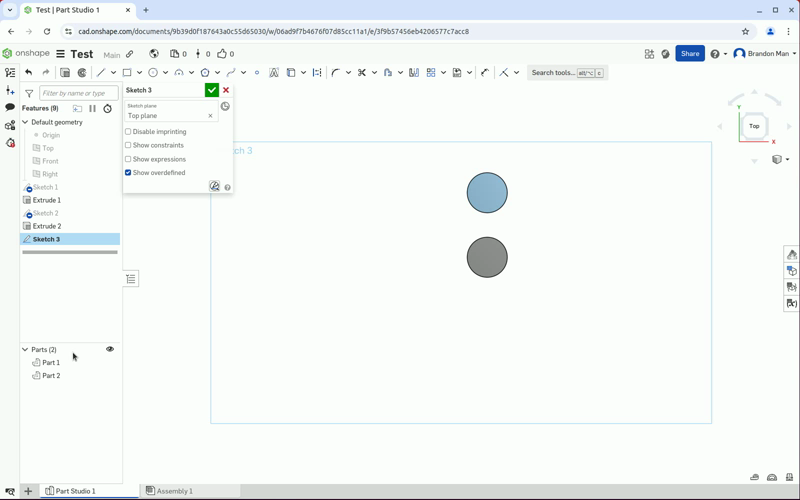
key(y)
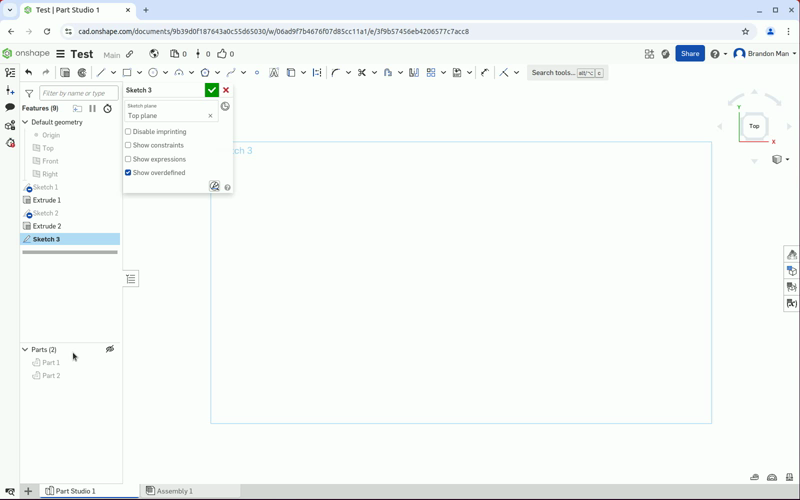
key(l)
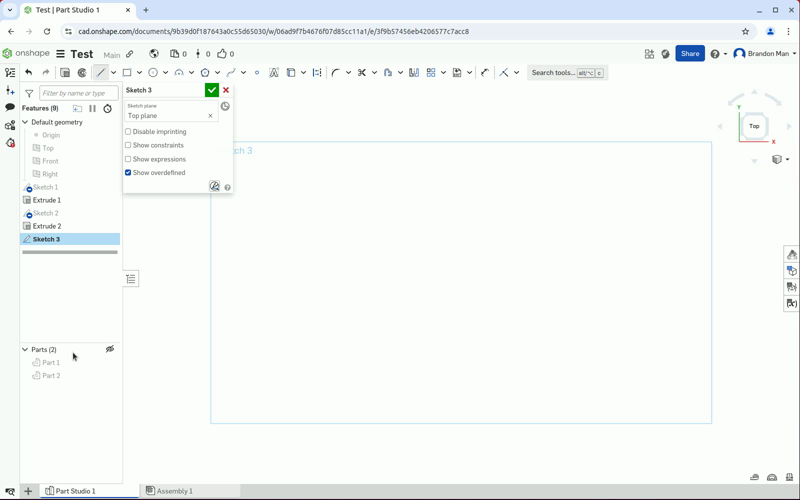
key_down(shift)
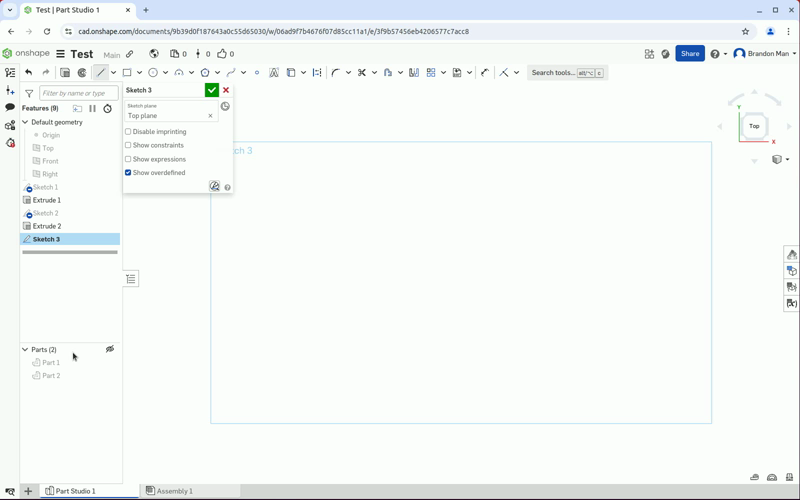
mouse_move(460, 282)
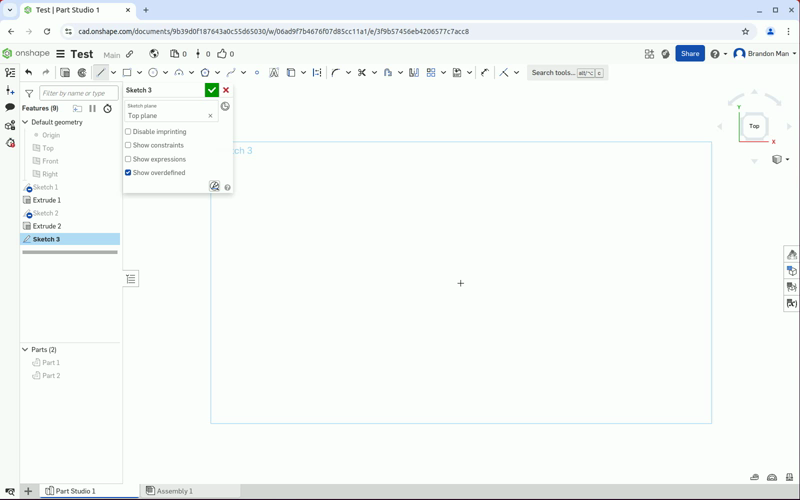
click(460, 282)
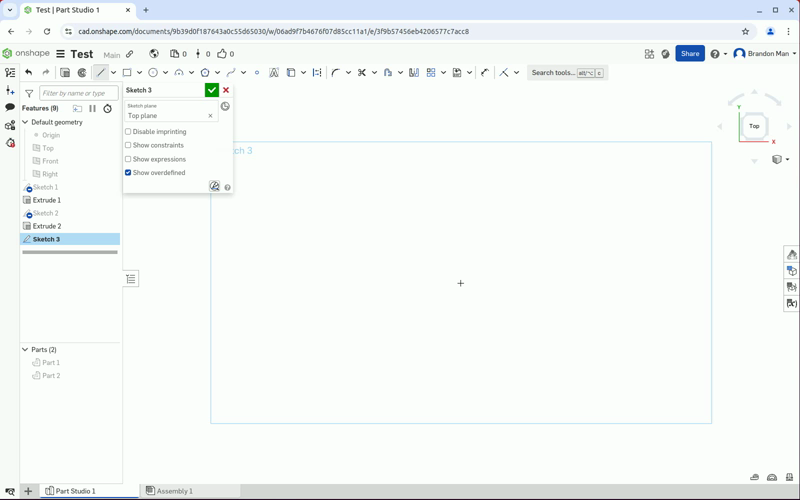
key_up(shift)
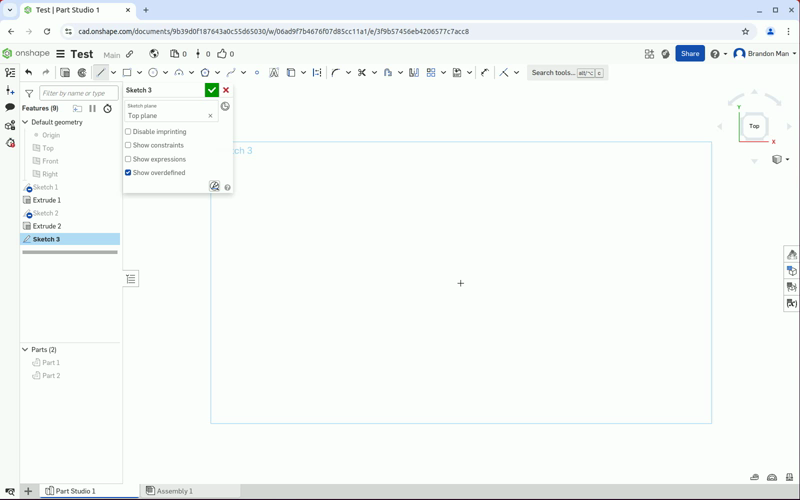
key_down(shift)
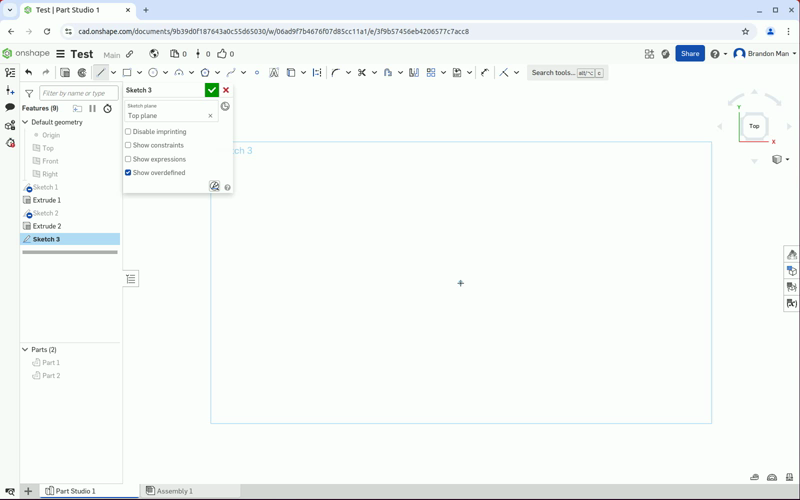
mouse_move(490, 282)
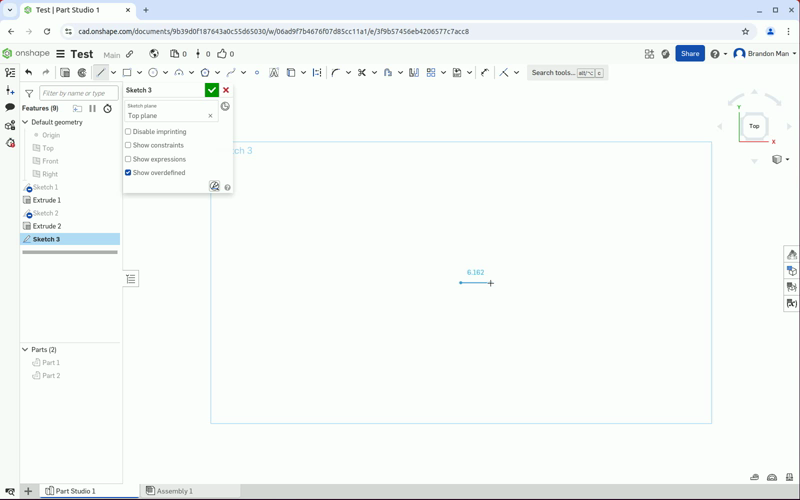
mouse_move(511, 282)
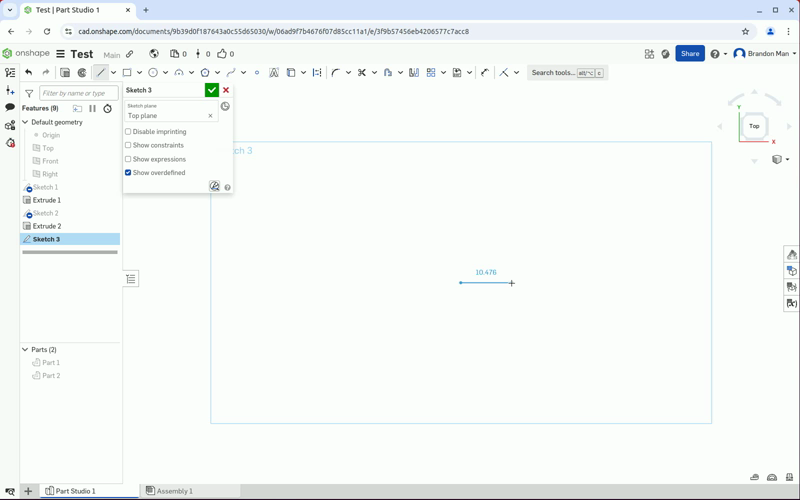
click(511, 282)
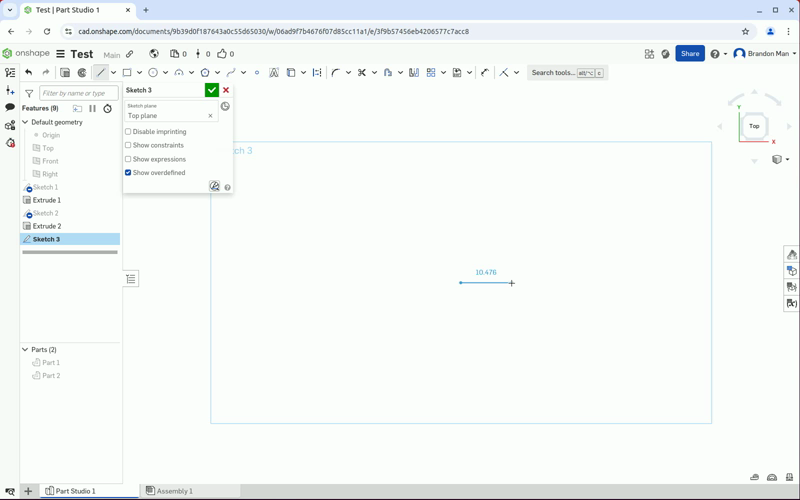
key_up(shift)
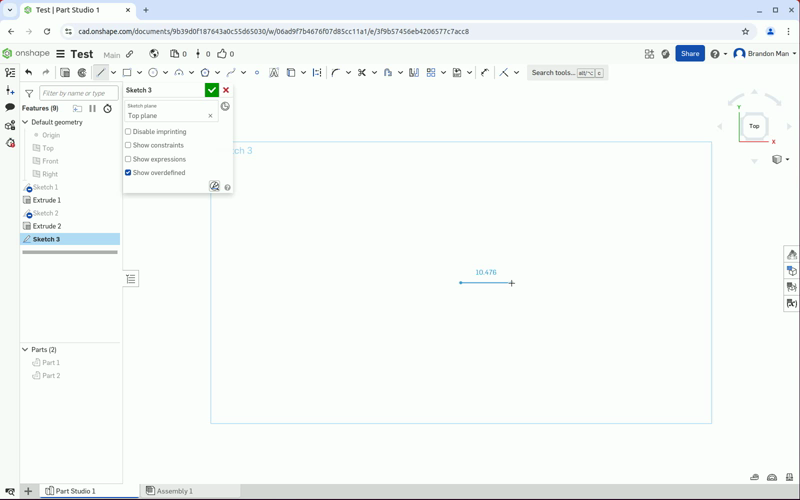
key_down(shift)
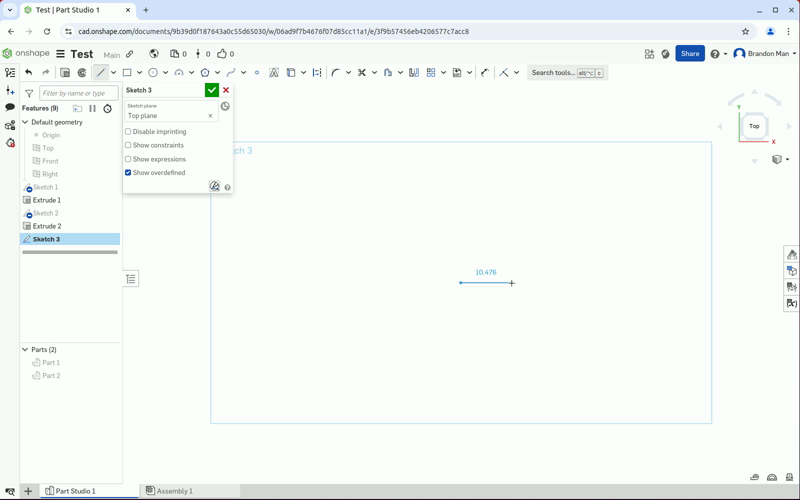
mouse_move(541, 282)
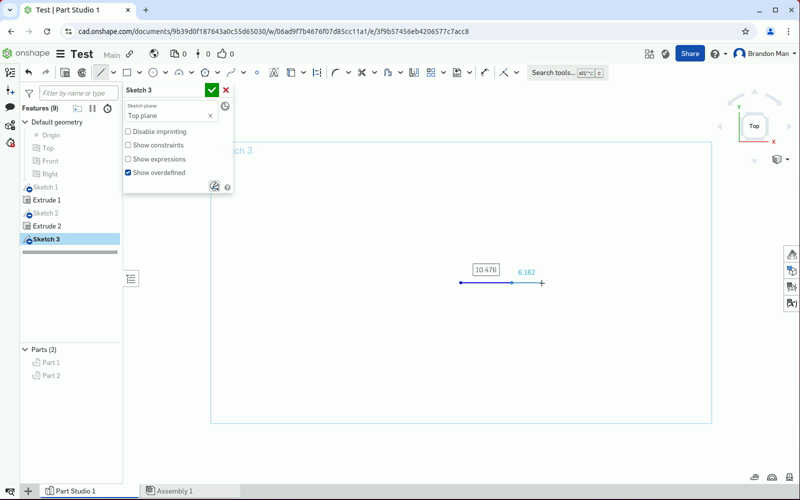
mouse_move(511, 237)
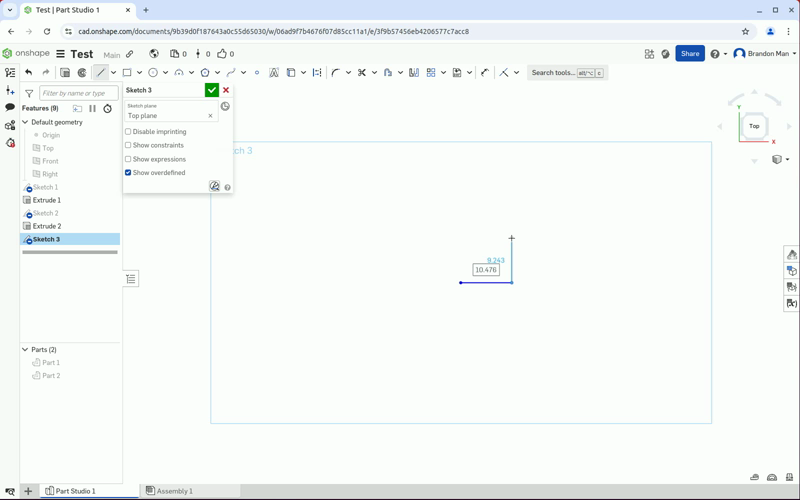
click(511, 237)
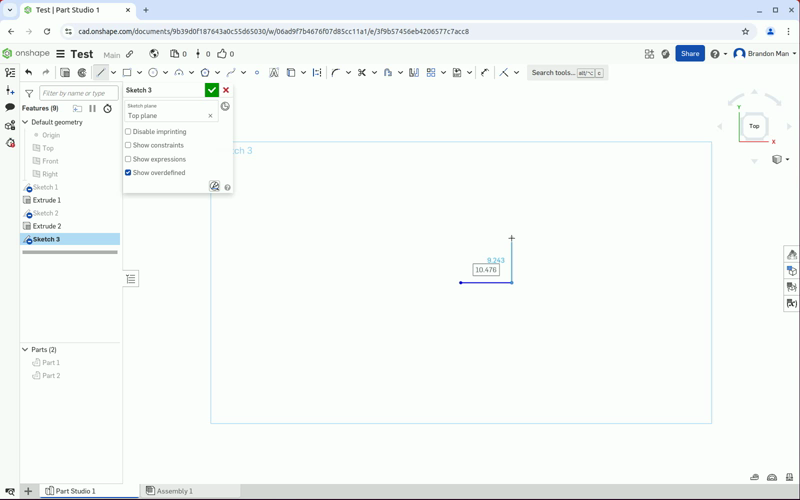
key_up(shift)
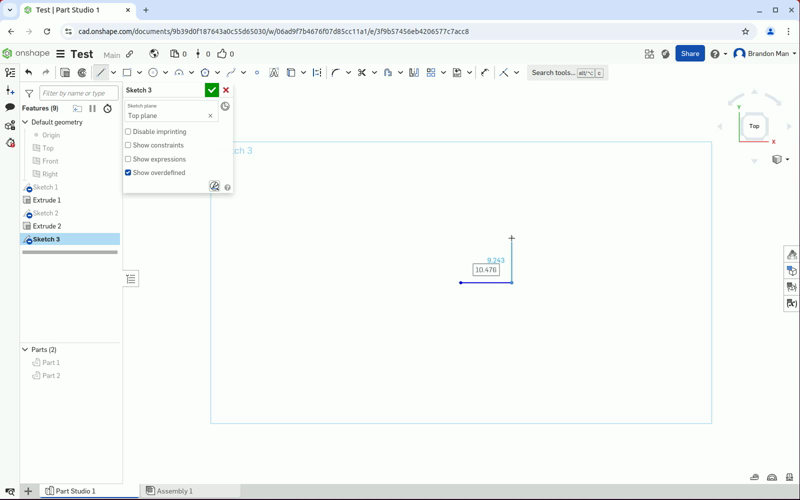
key_down(shift)
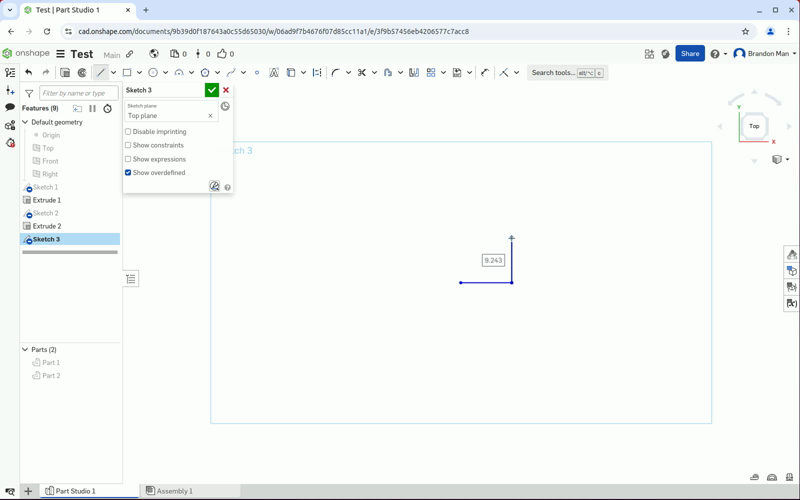
mouse_move(541, 237)
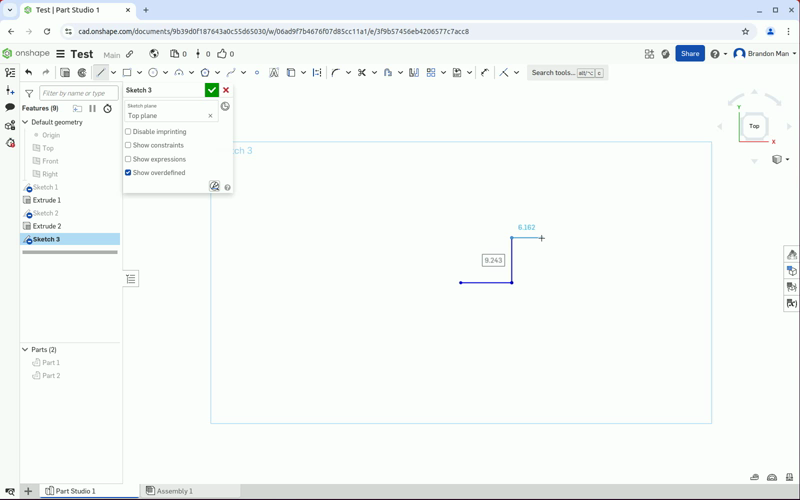
mouse_move(503, 237)
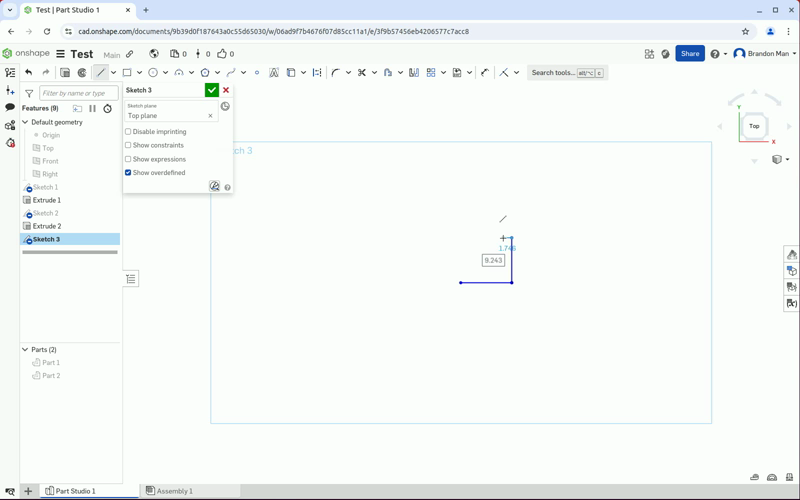
click(503, 237)
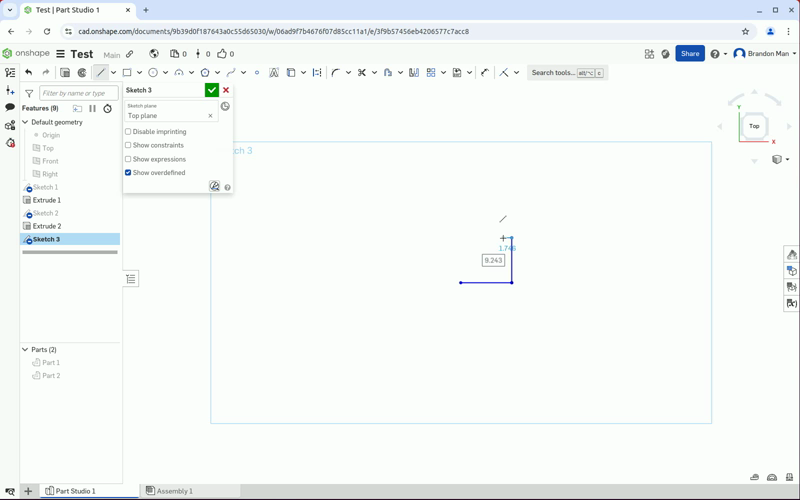
key_up(shift)
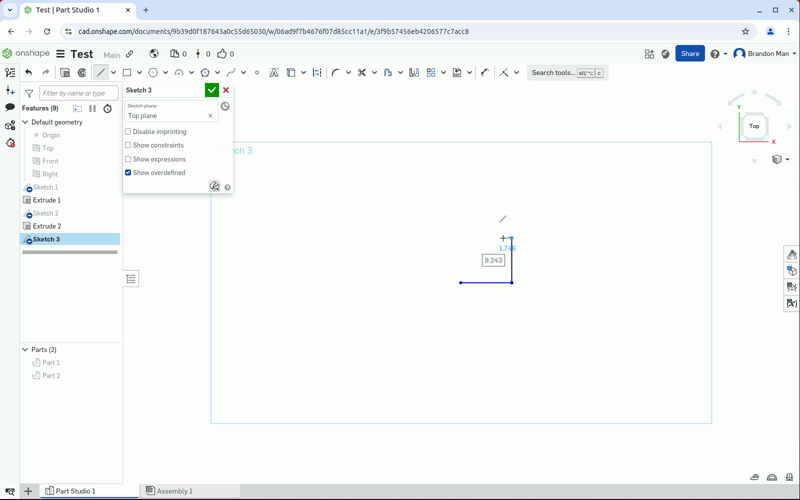
key_down(shift)
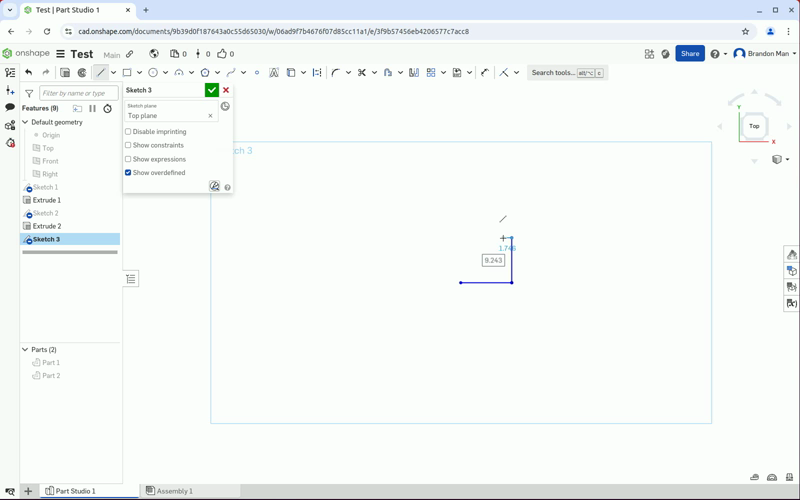
mouse_move(533, 237)
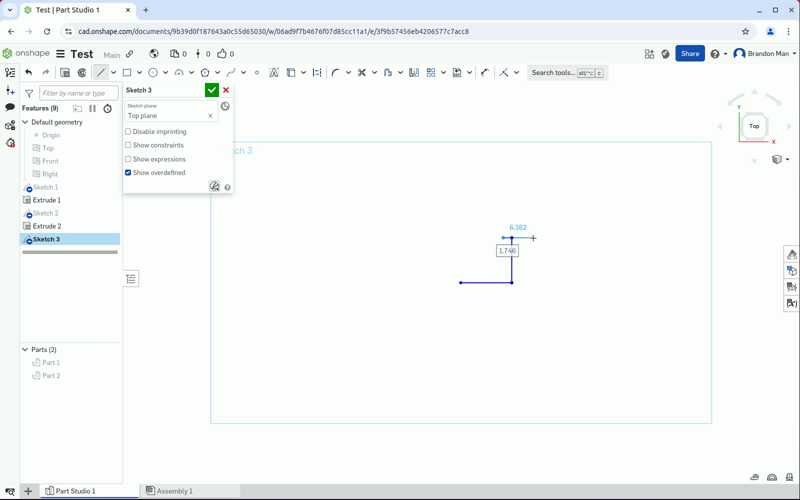
mouse_move(503, 225)
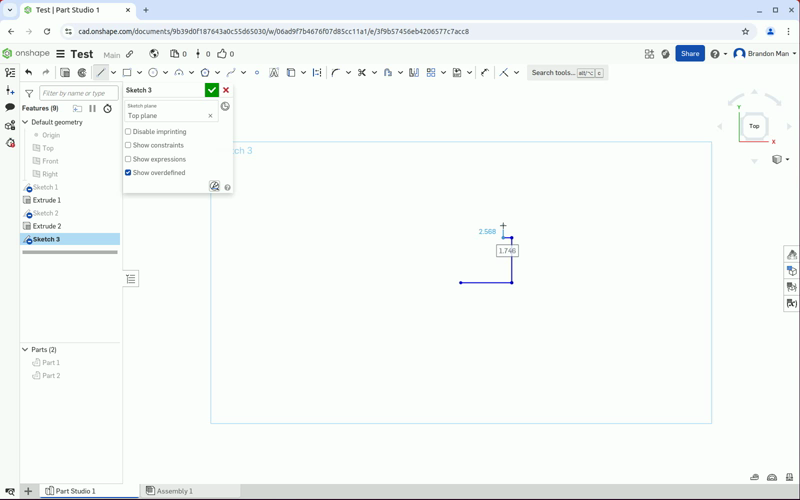
click(503, 225)
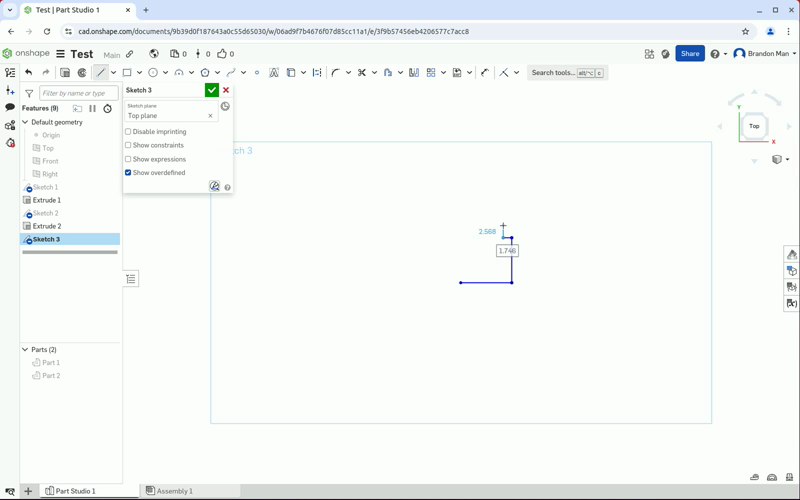
key_up(shift)
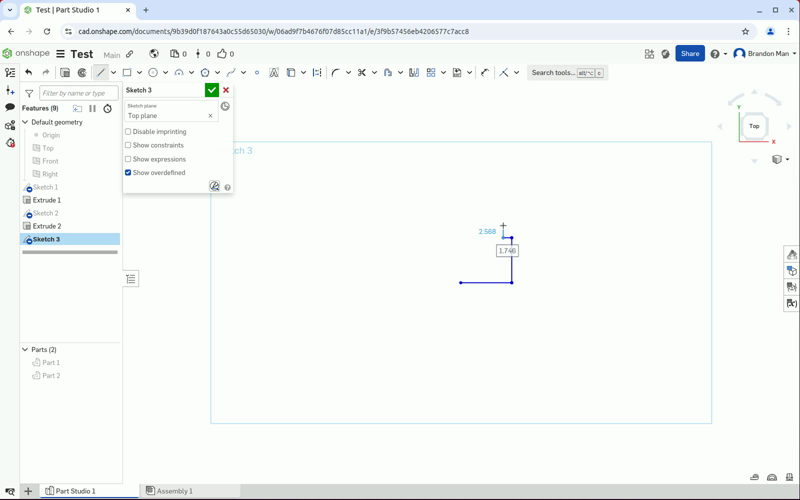
key_down(shift)
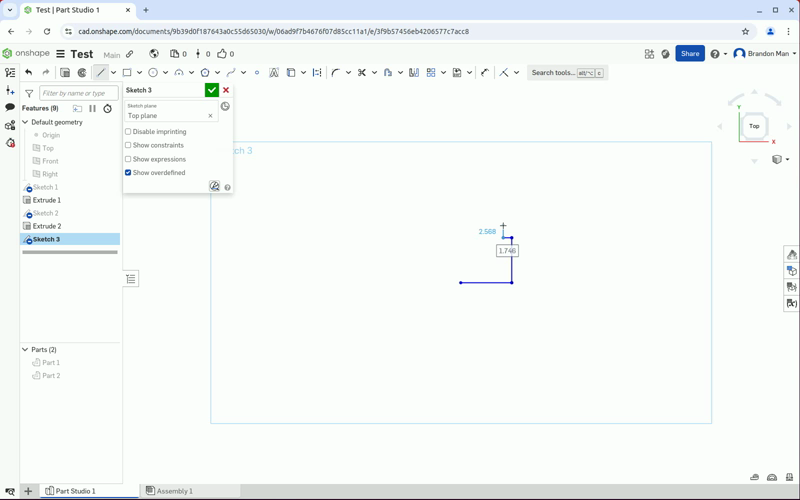
mouse_move(533, 225)
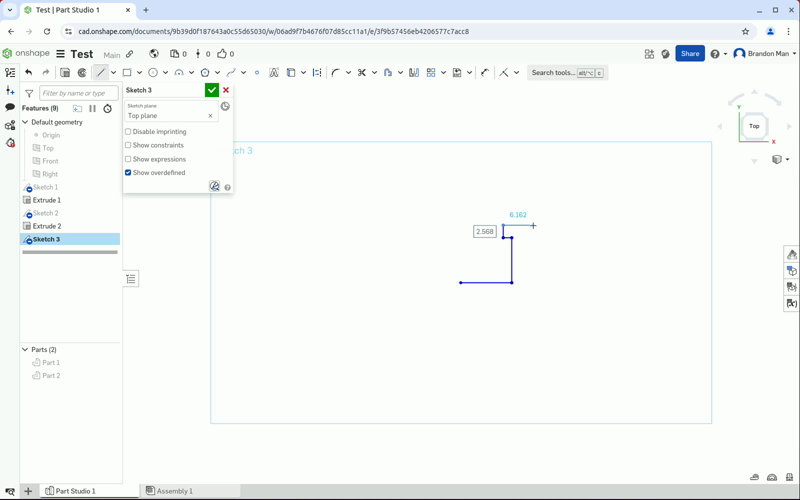
mouse_move(503, 213)
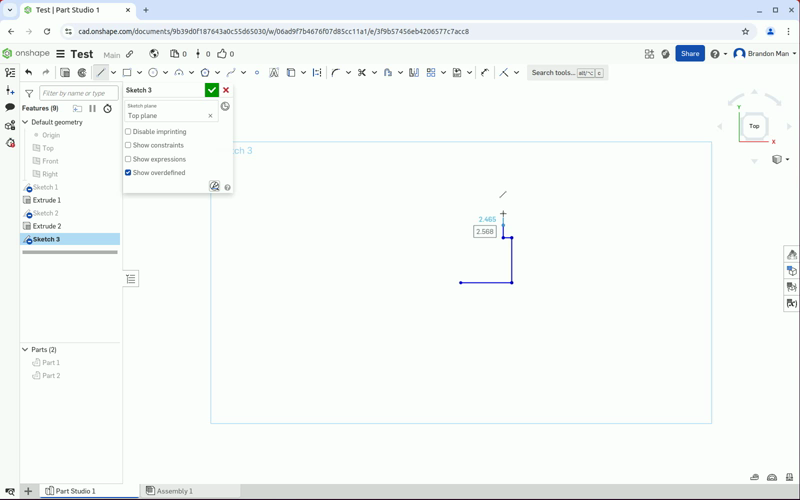
click(503, 213)
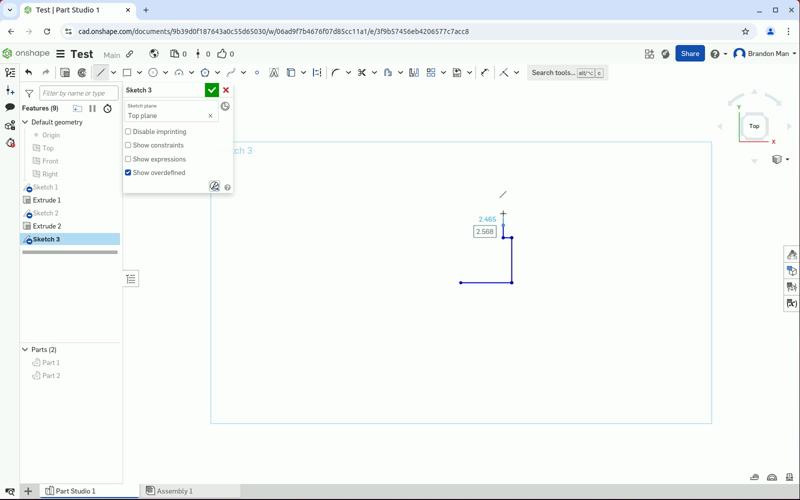
key_up(shift)
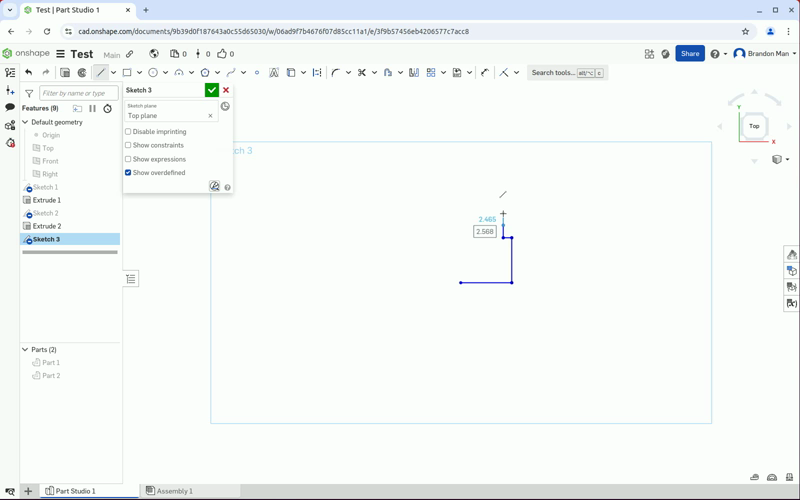
key_down(shift)
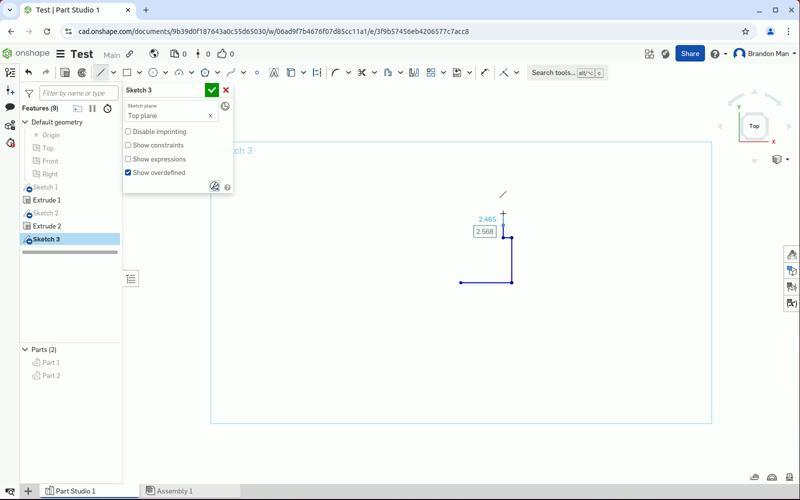
mouse_move(533, 213)
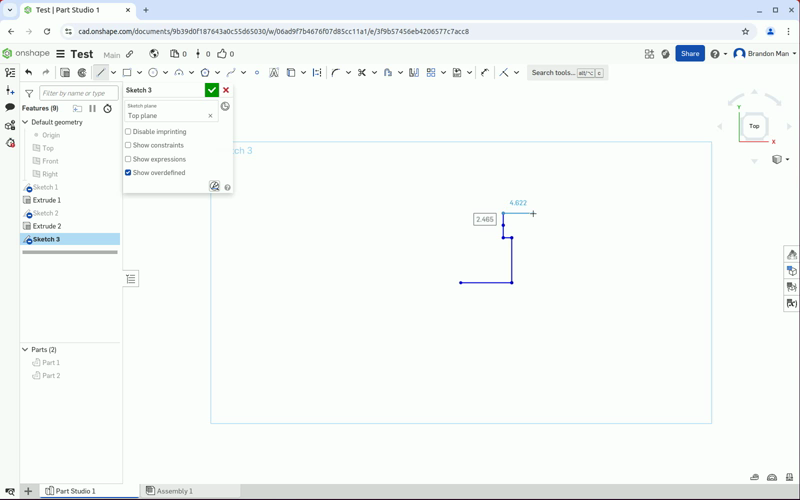
mouse_move(511, 213)
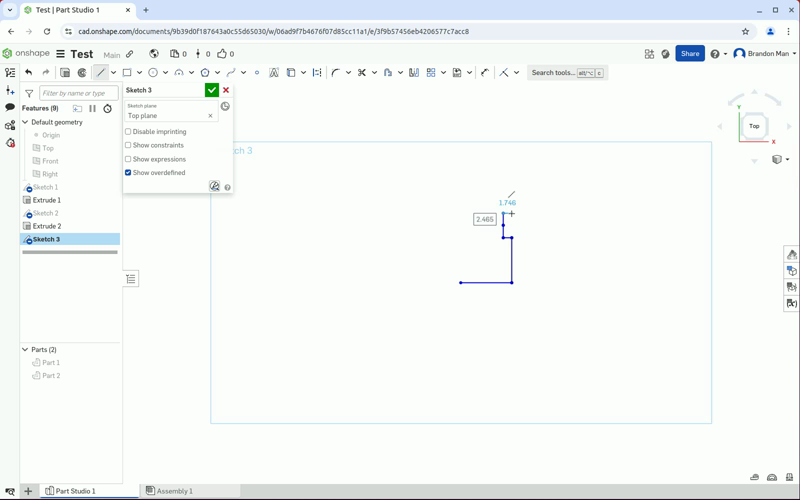
click(511, 213)
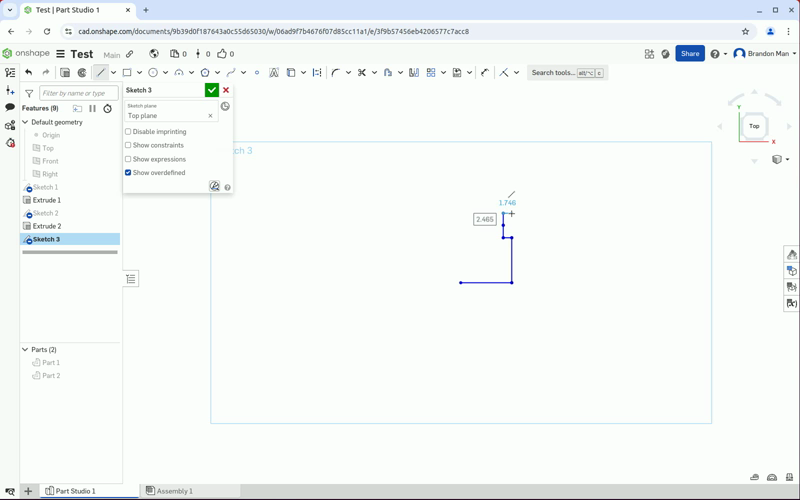
key_up(shift)
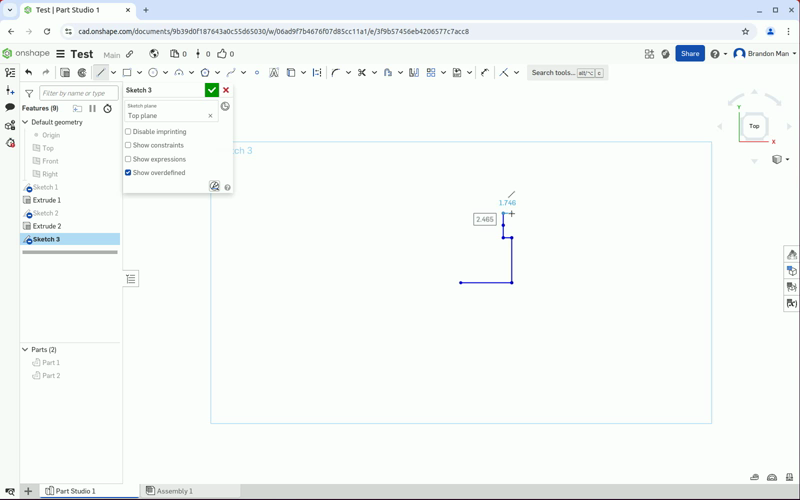
key_down(shift)
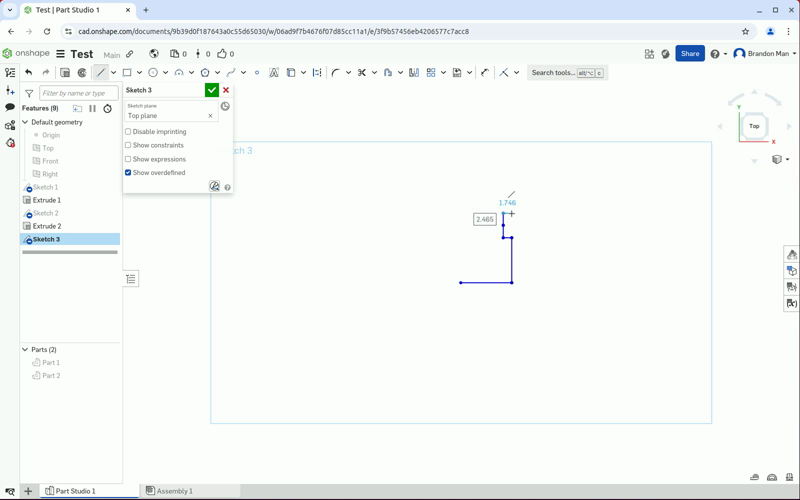
mouse_move(541, 213)
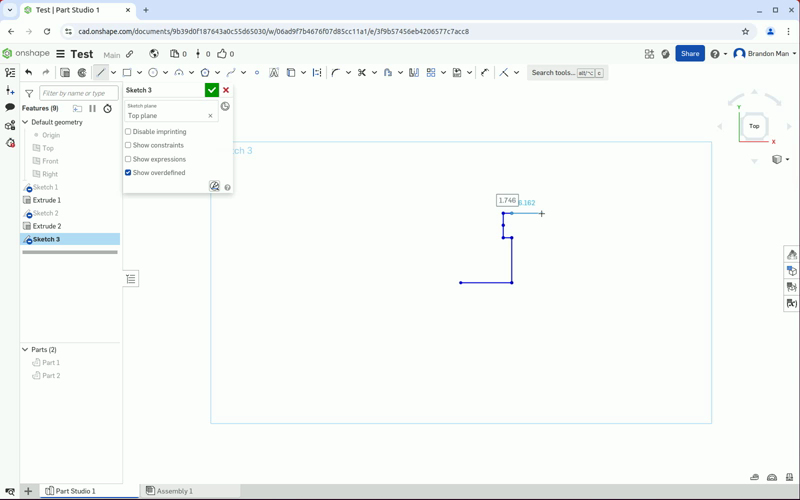
mouse_move(511, 170)
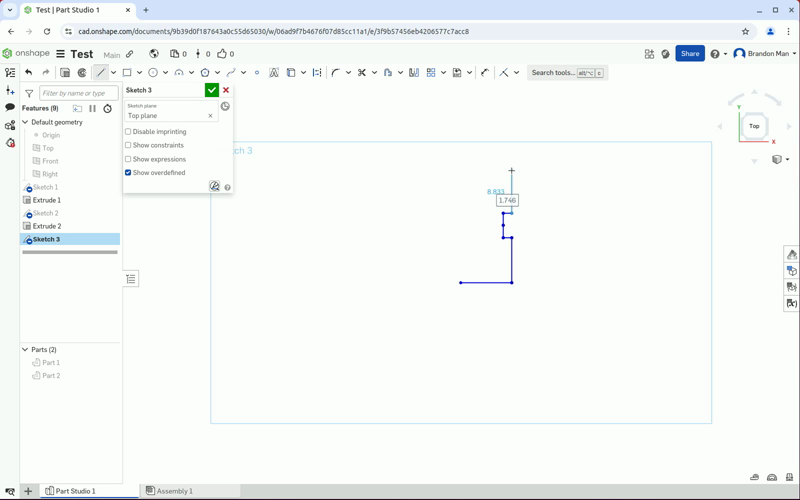
click(511, 170)
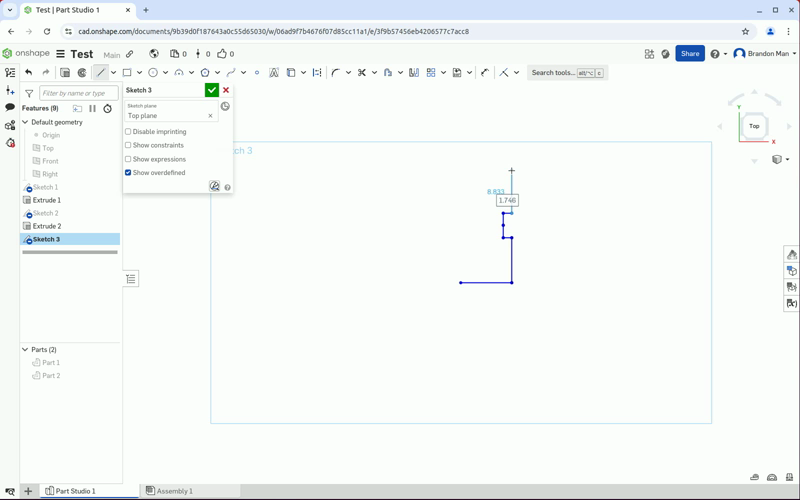
key_up(shift)
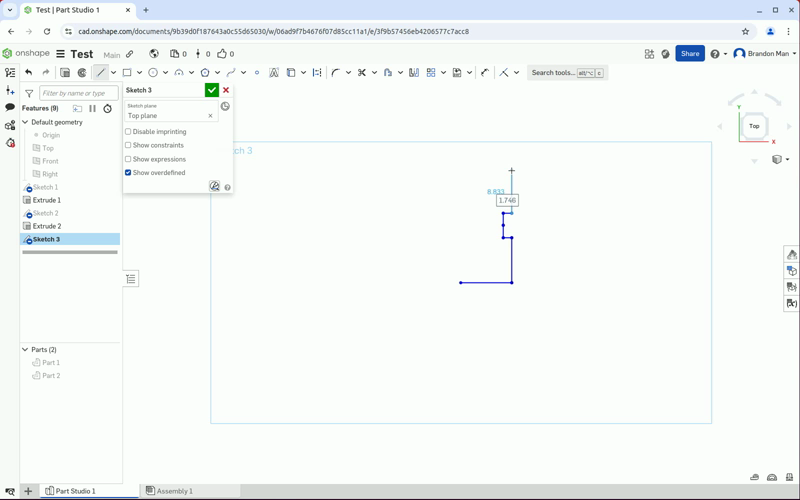
key_down(shift)
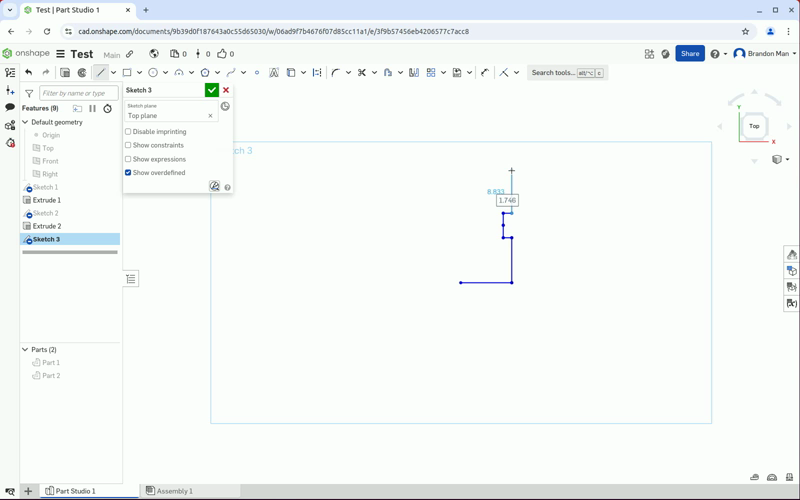
mouse_move(541, 170)
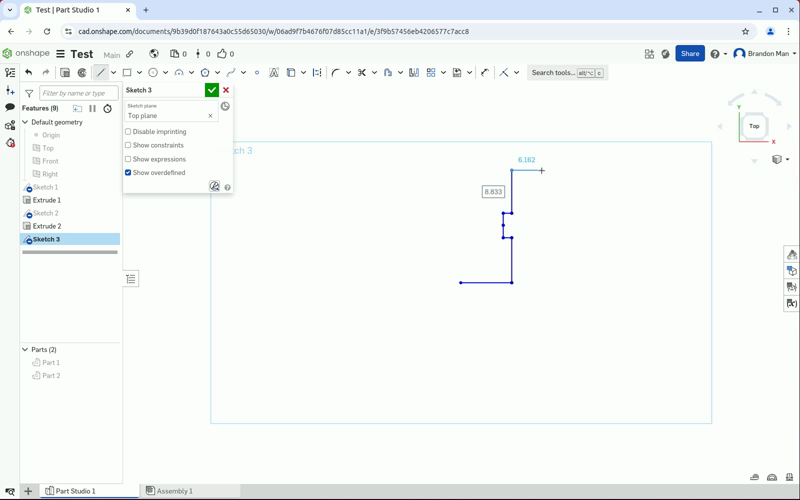
mouse_move(460, 170)
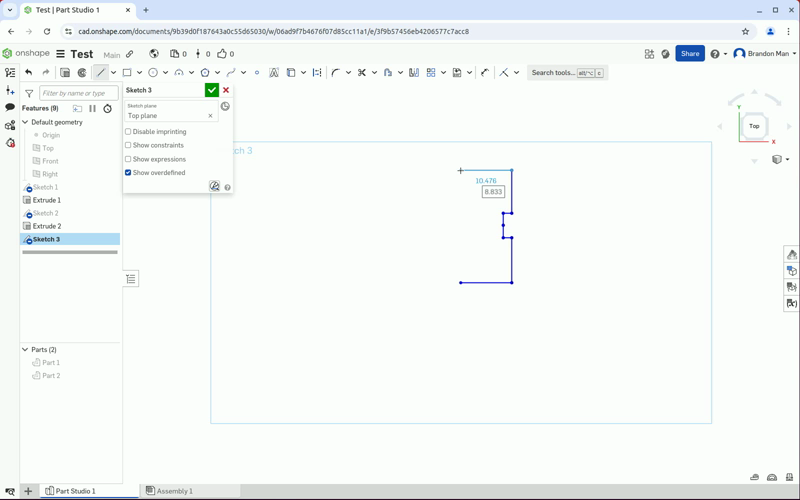
click(460, 170)
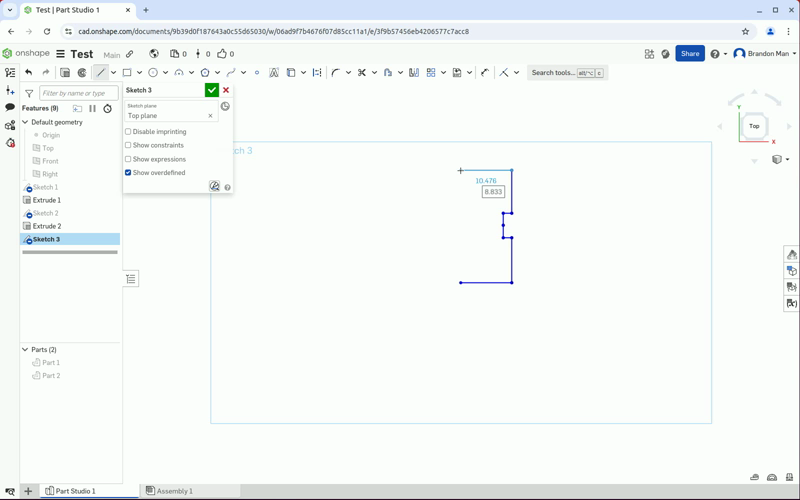
key_up(shift)
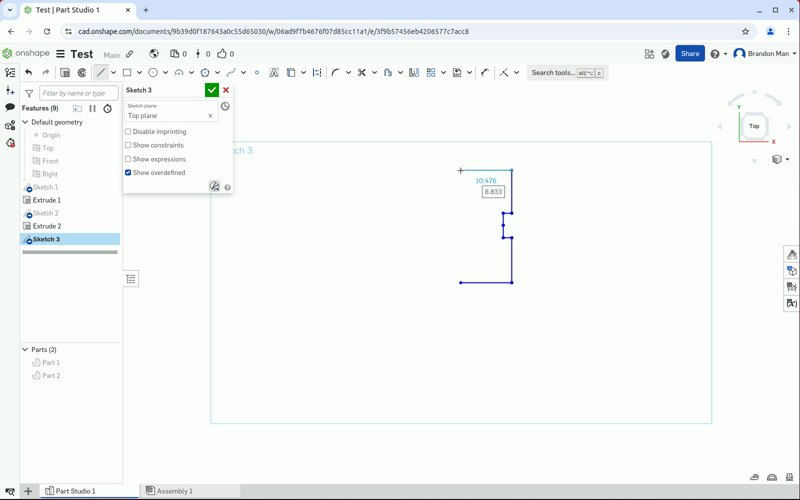
key_down(shift)
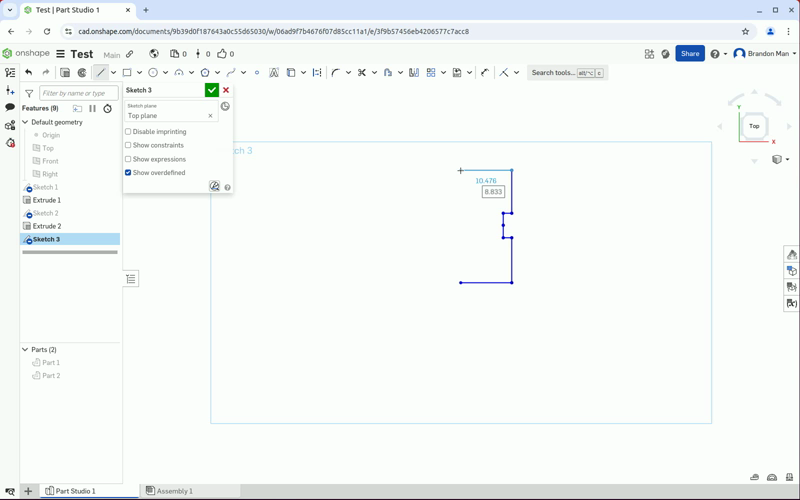
mouse_move(460, 282)
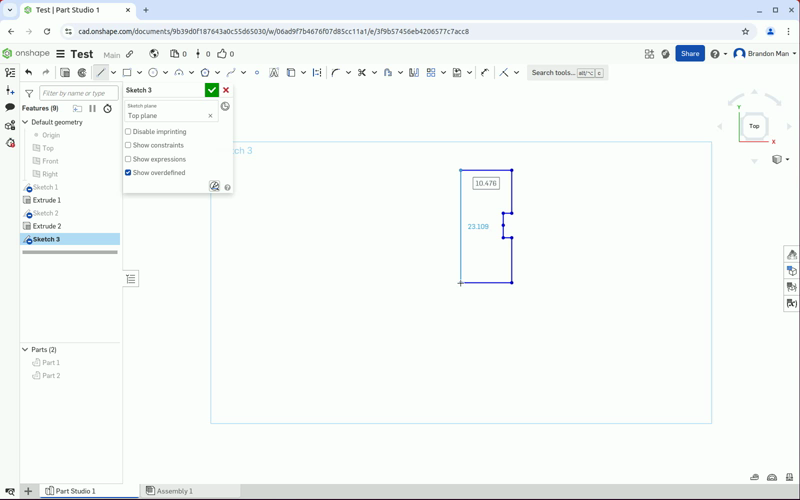
key_up(shift)
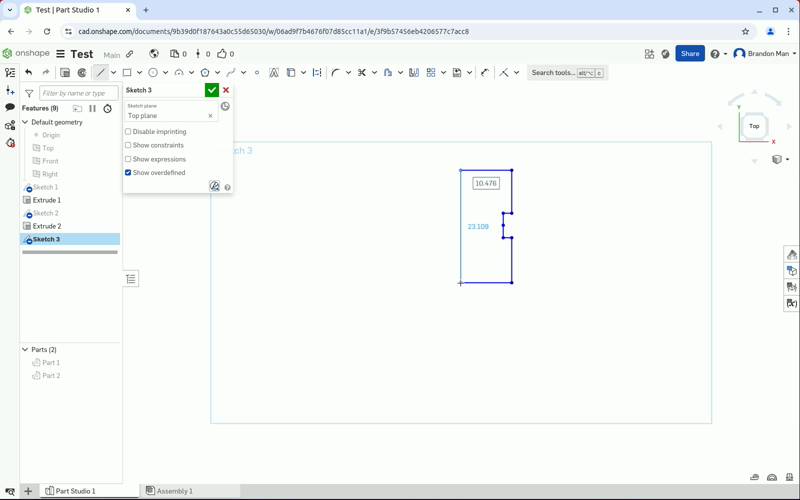
click(460, 282)
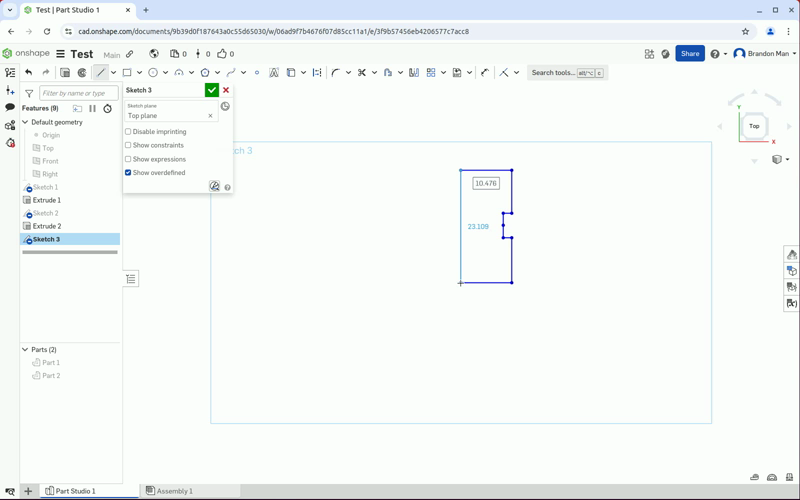
key(esc)
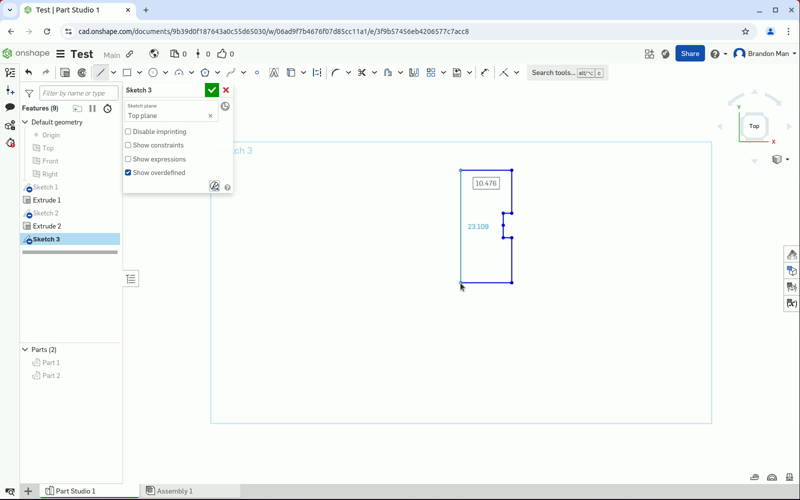
key(c)
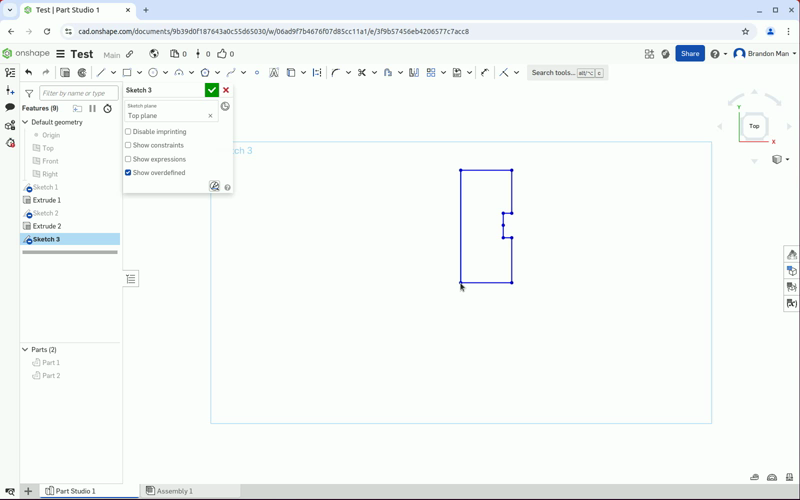
key_down(shift)
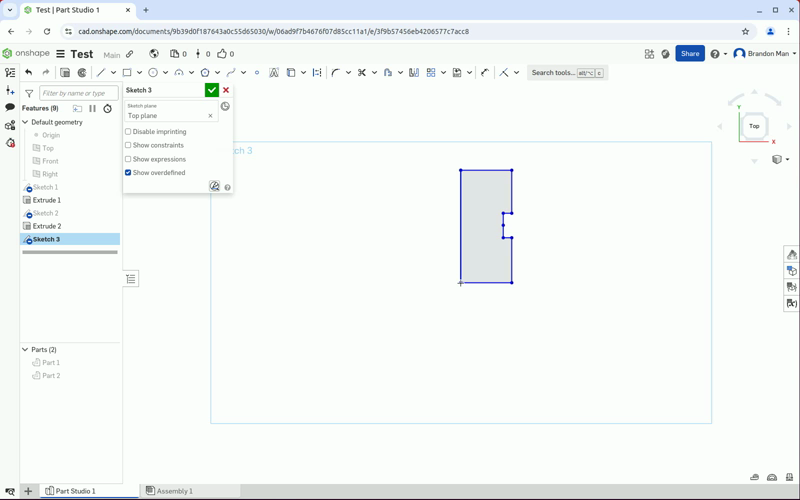
mouse_move(486, 256)
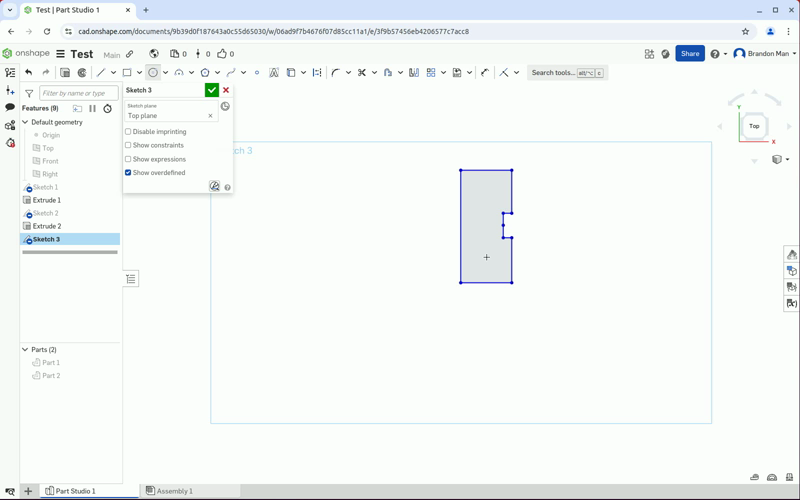
click(486, 256)
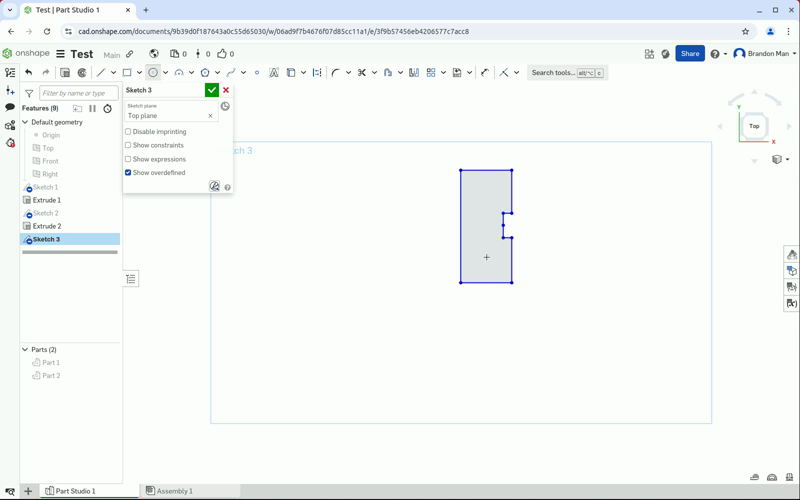
key_up(shift)
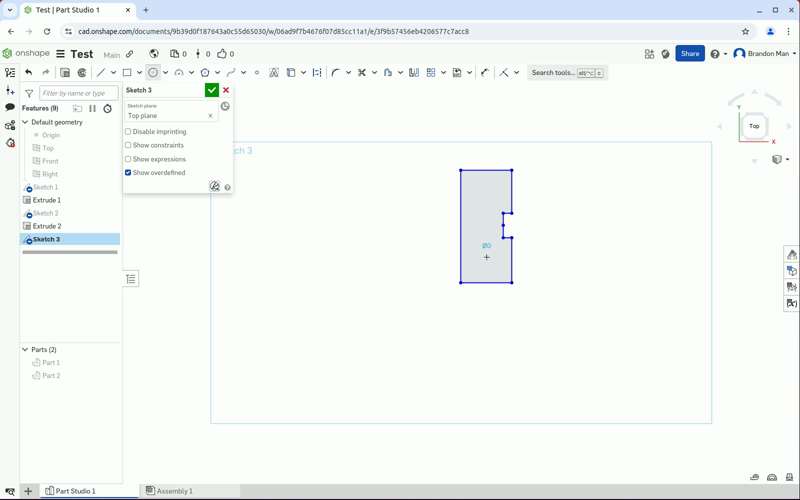
mouse_move(507, 256)
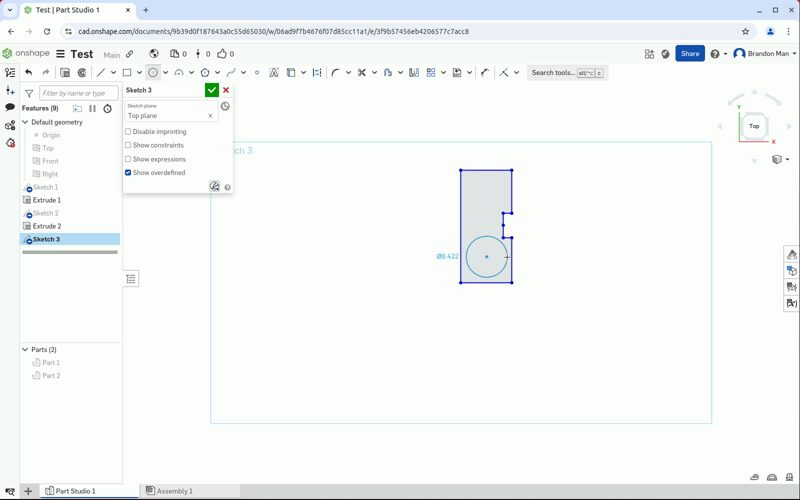
click(507, 256)
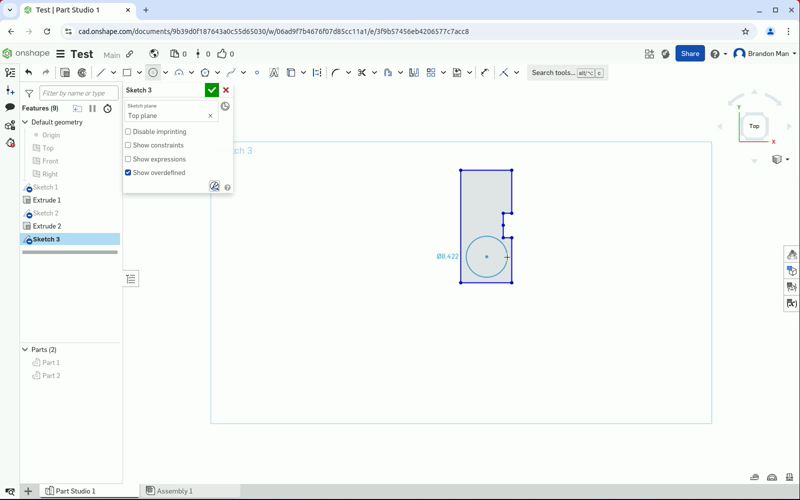
key(esc)
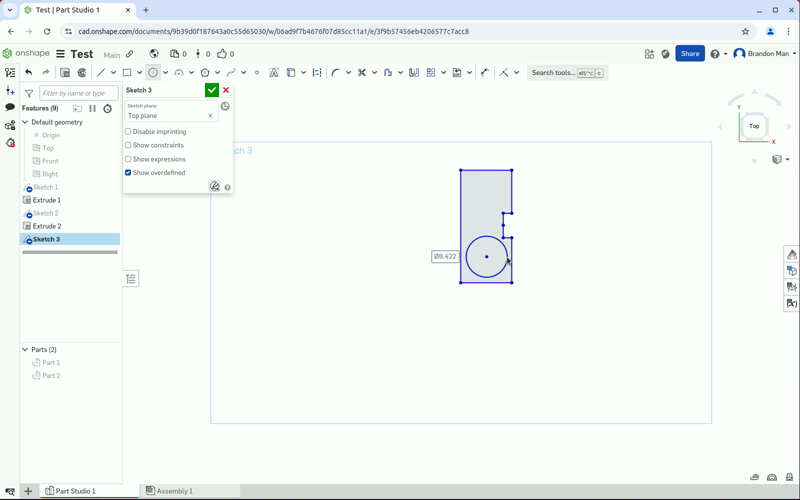
key(c)
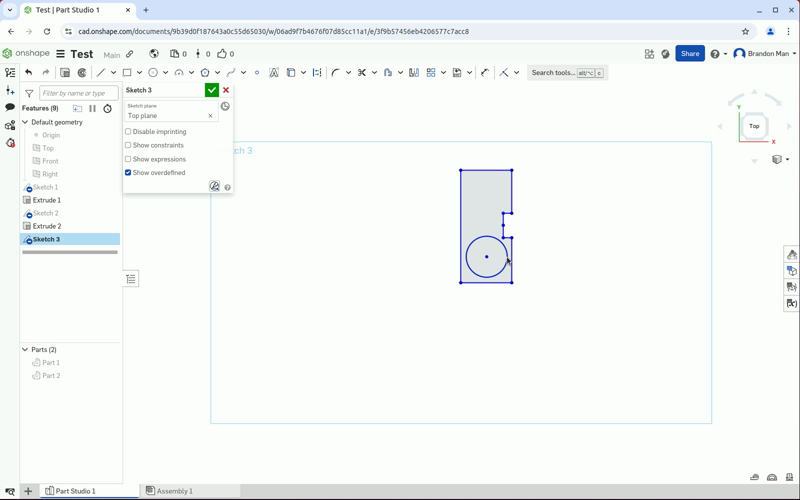
key_down(shift)
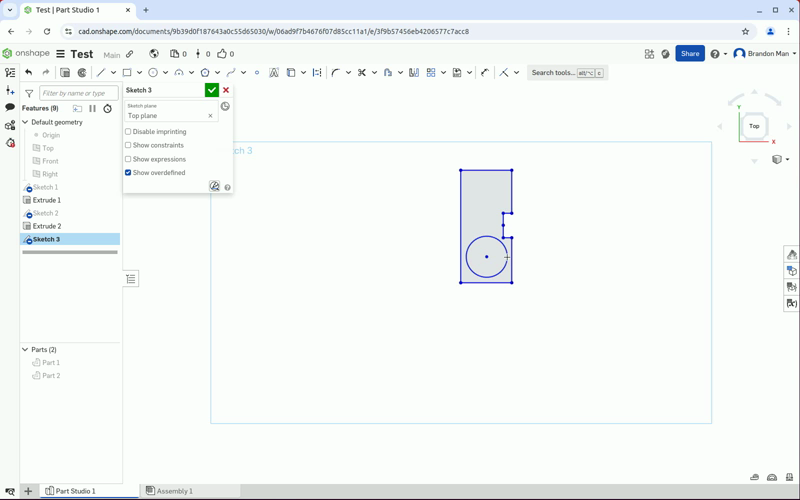
mouse_move(486, 192)
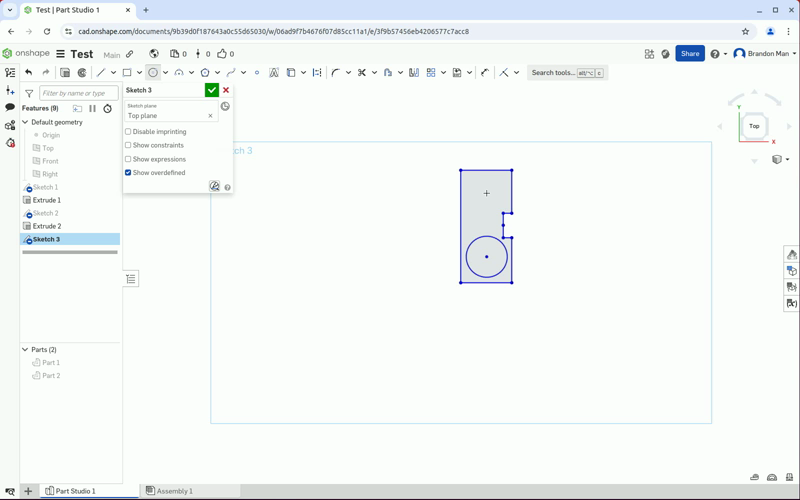
click(486, 192)
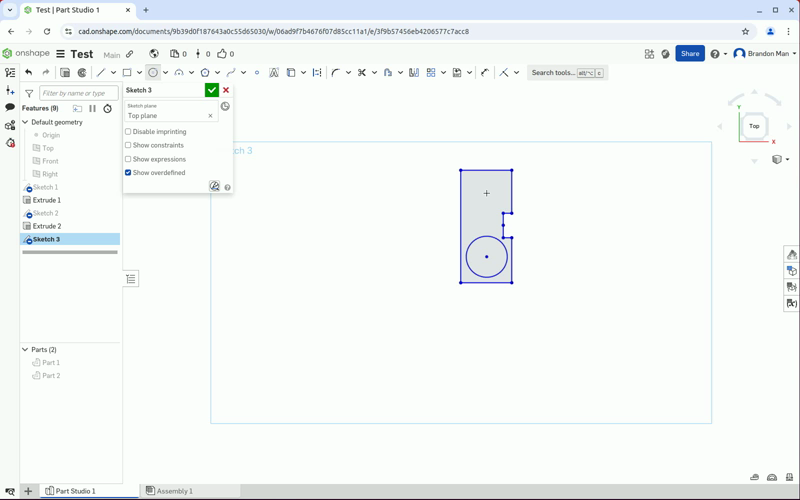
key_up(shift)
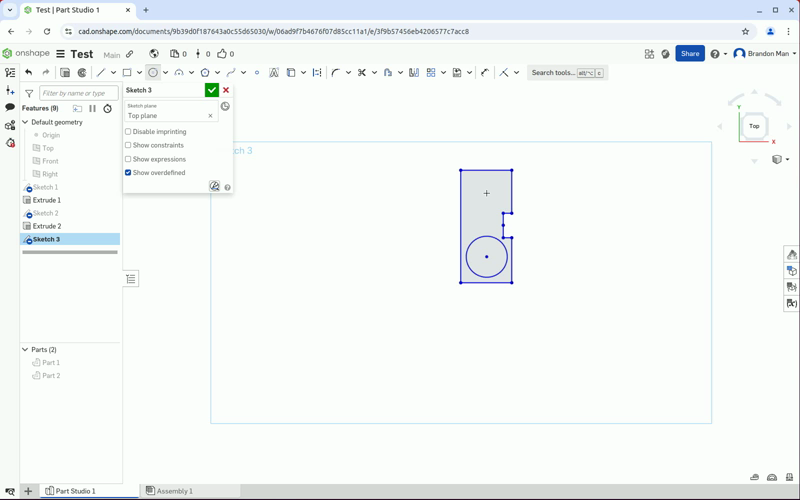
mouse_move(507, 192)
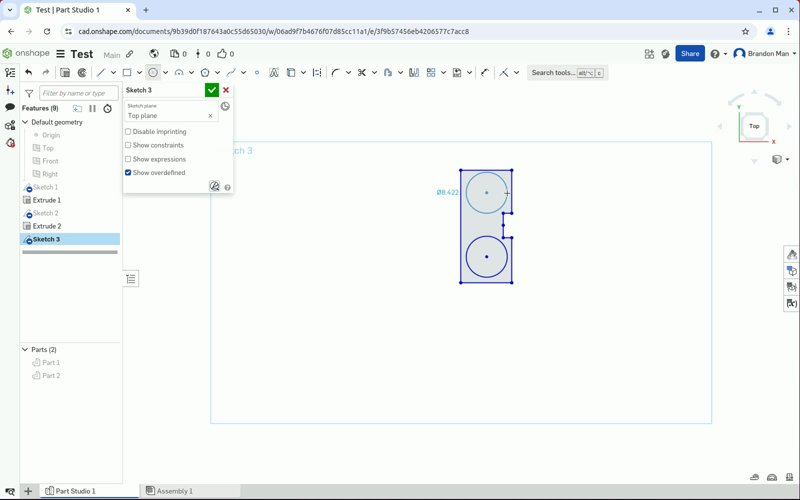
click(507, 192)
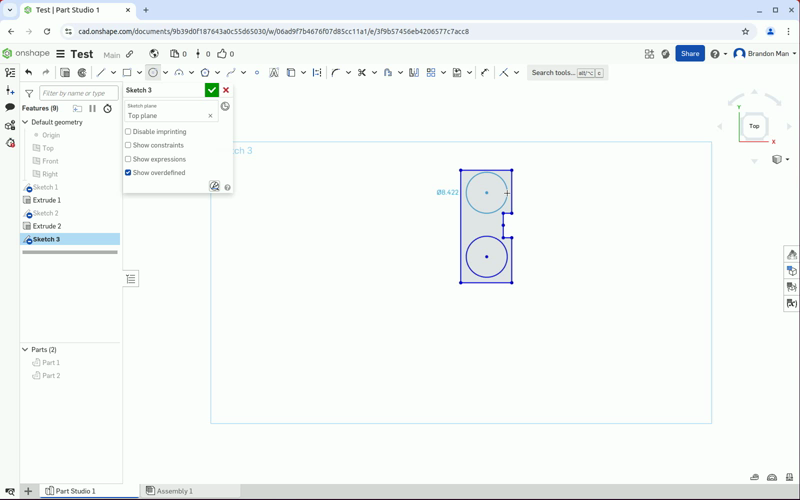
key(esc)
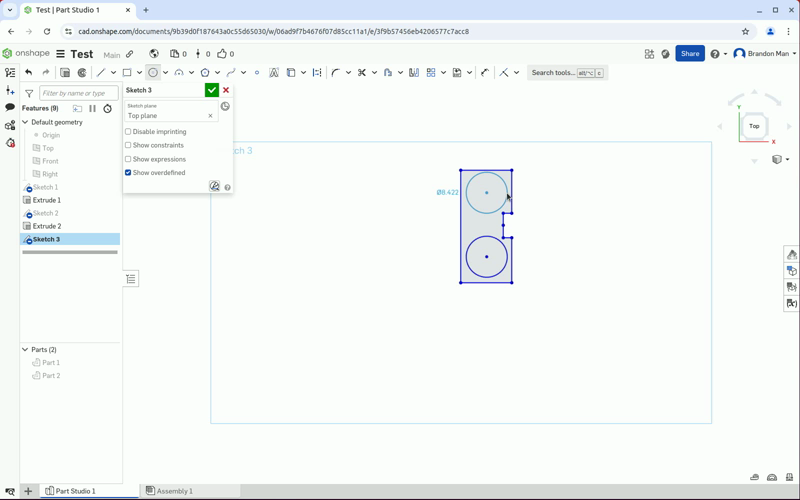
mouse_move(463, 204)
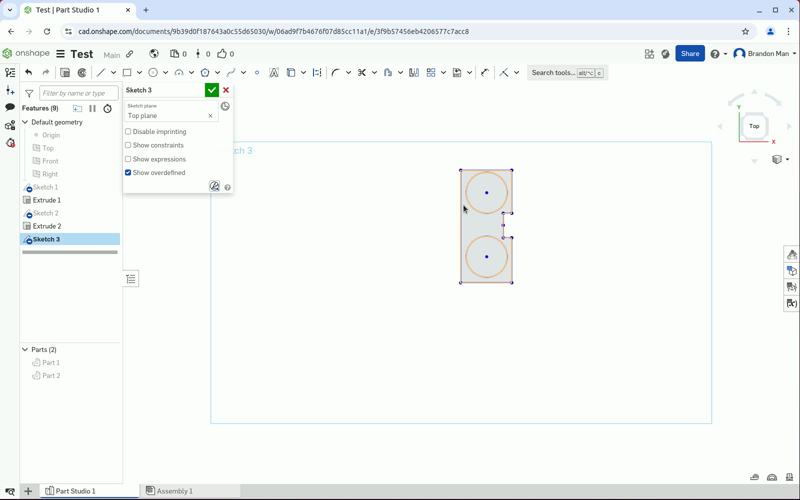
click(463, 204)
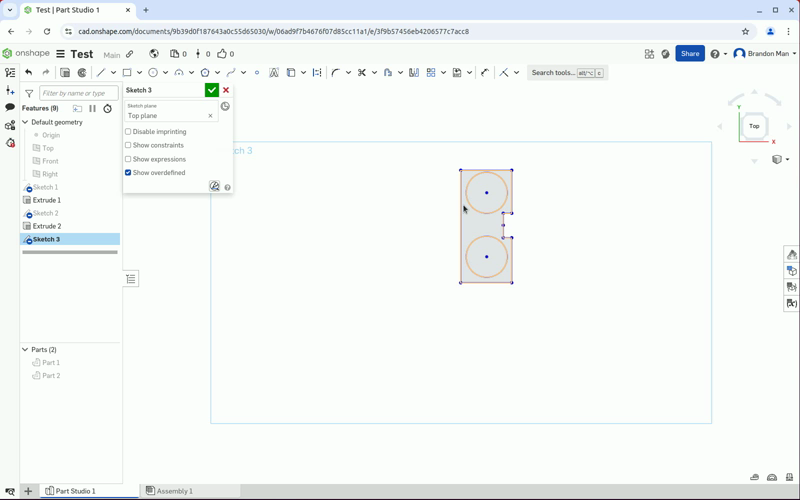
mouse_move(73, 352)
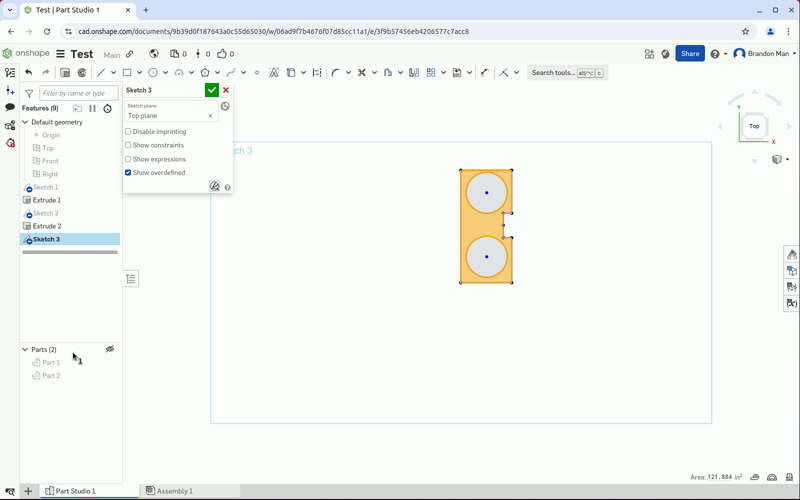
key(shift+y)
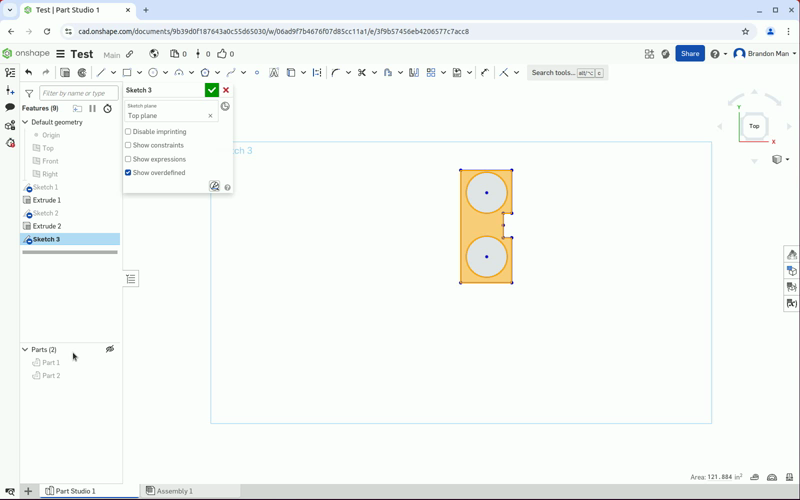
key(shift+e)
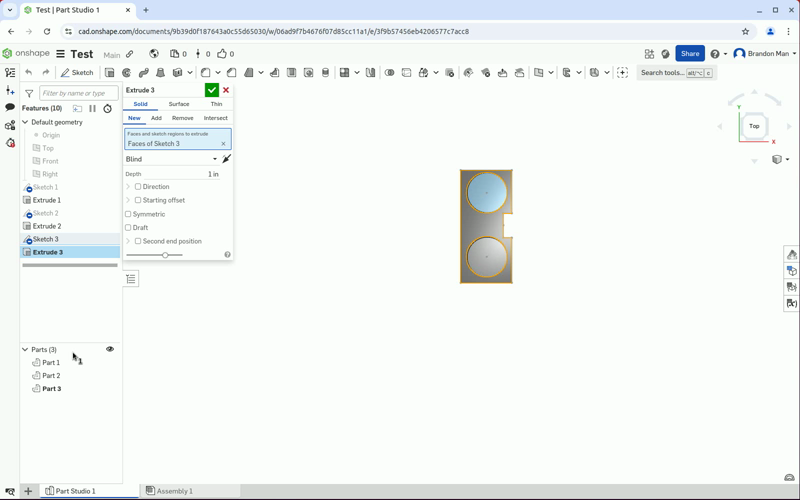
mouse_move(143, 106)
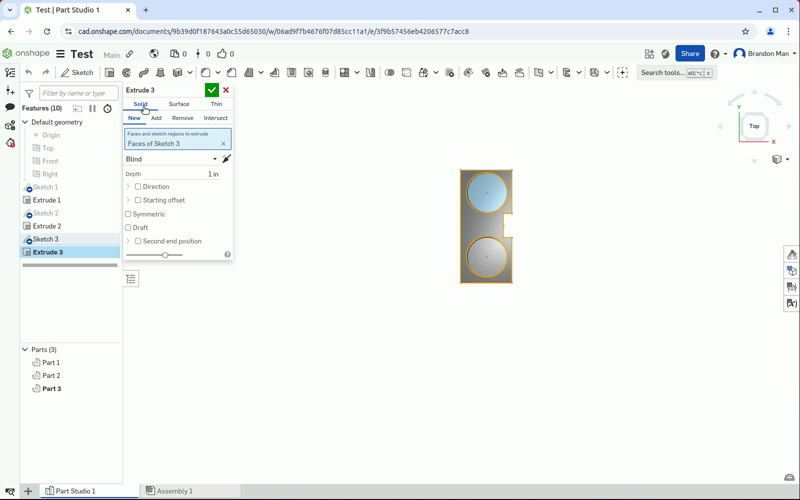
click(143, 106)
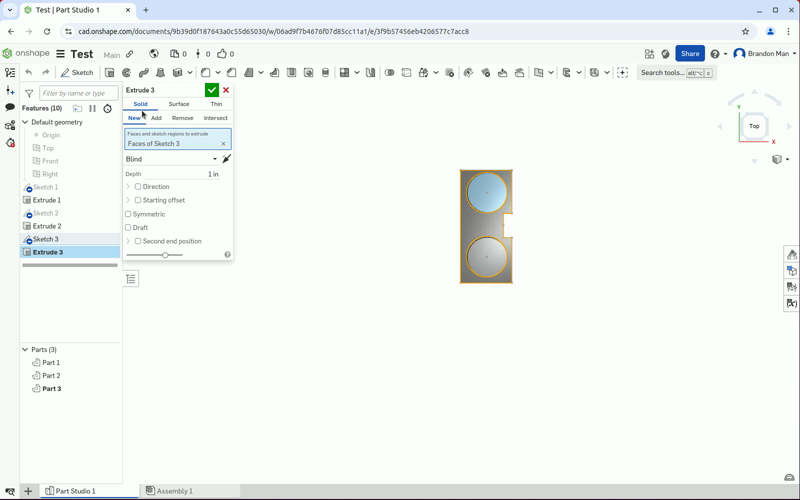
mouse_move(137, 120)
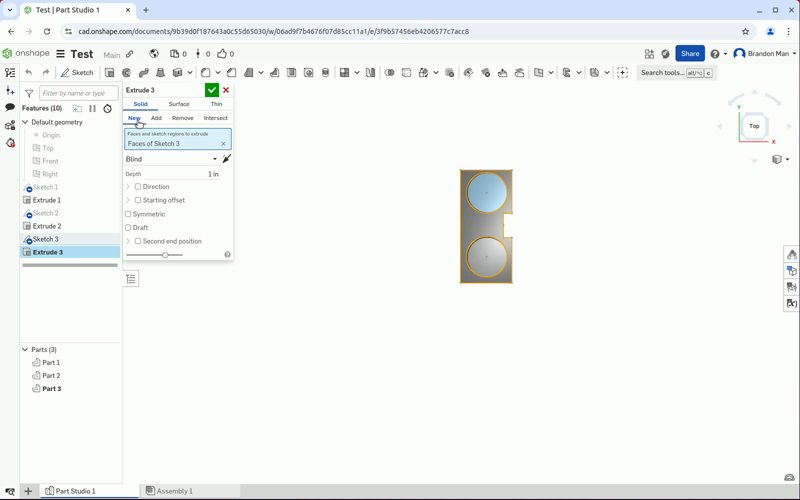
click(137, 120)
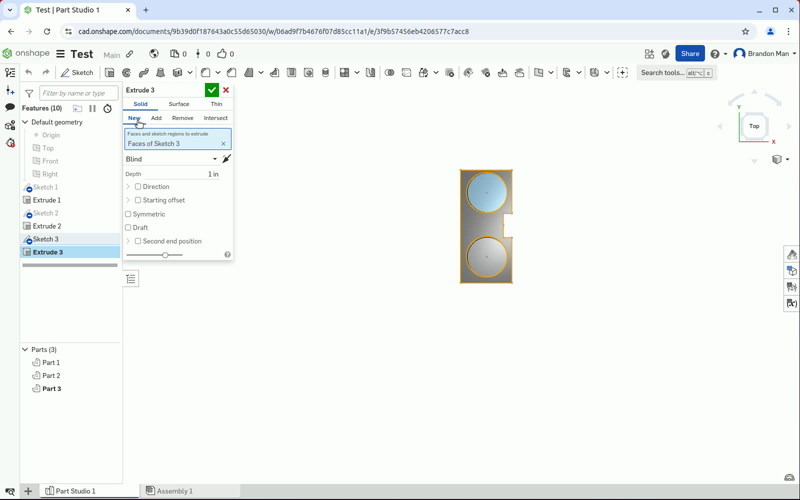
key(tab, 4)
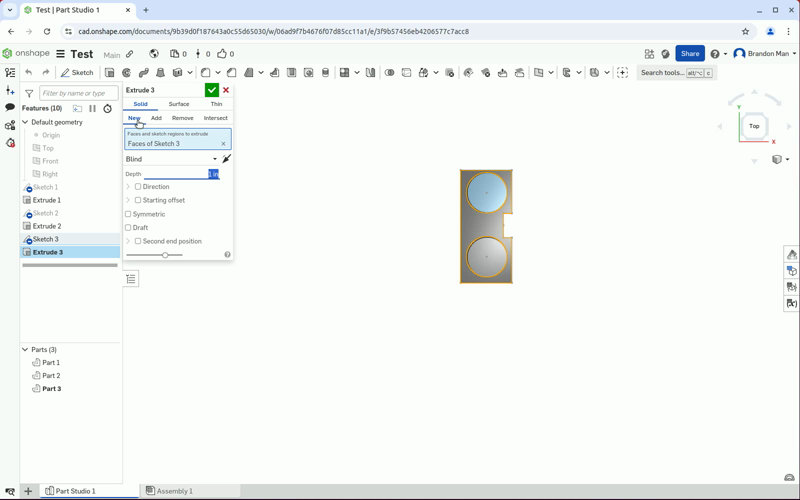
text(0.722)
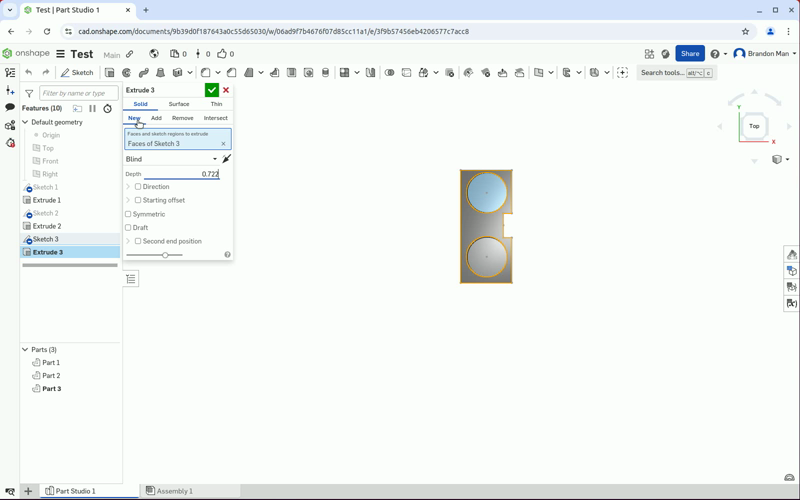
key(enter)
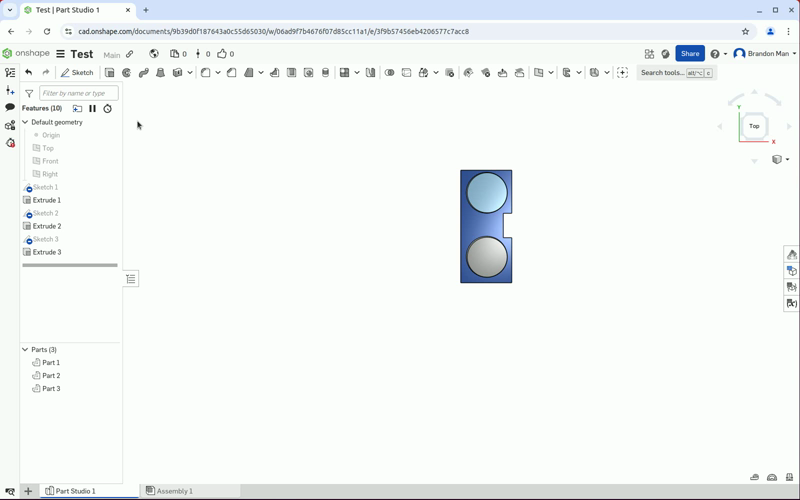
key(shift+h)
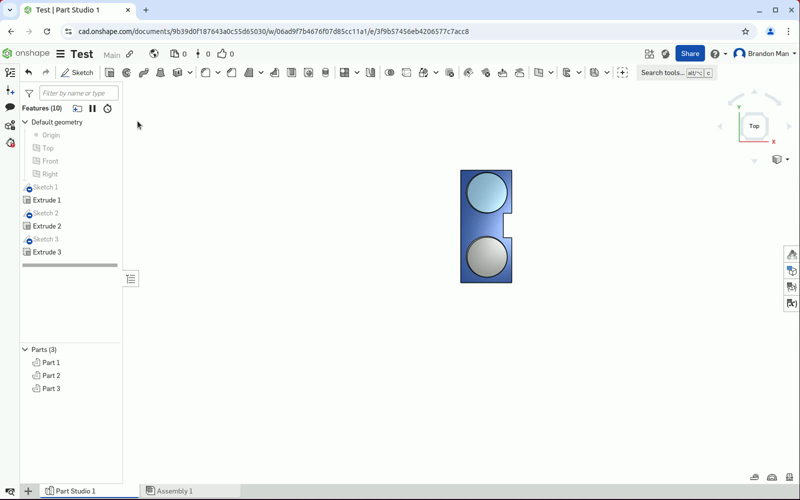
key(shift+h)
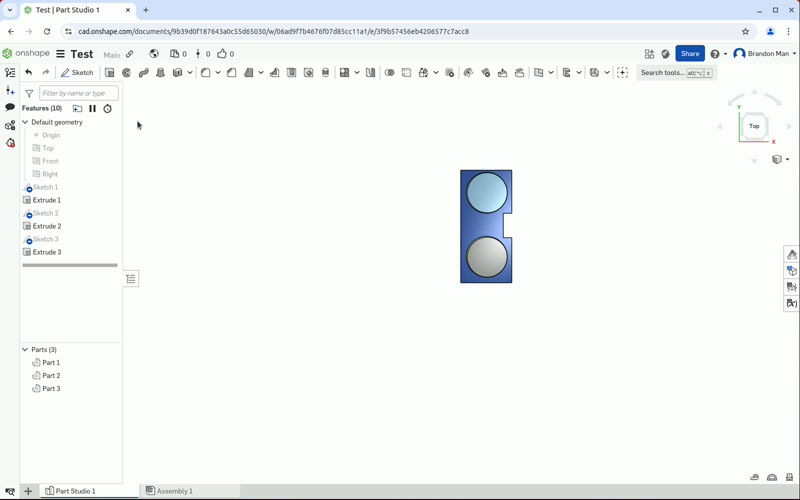
mouse_move(73, 189)
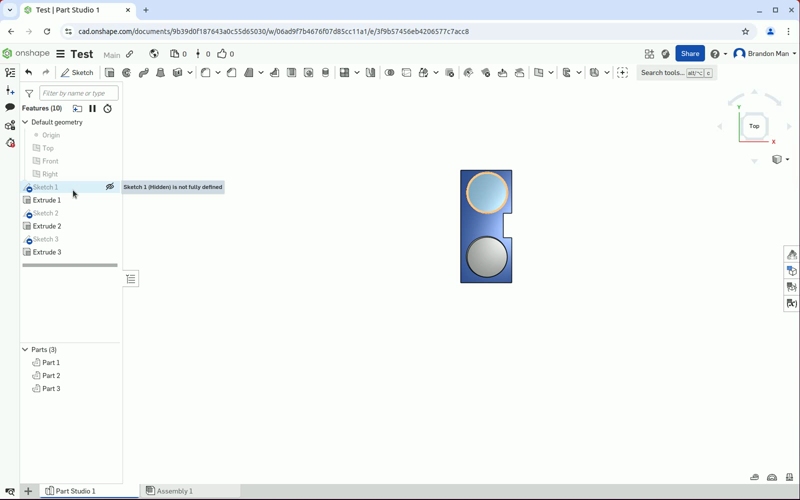
click(73, 189)
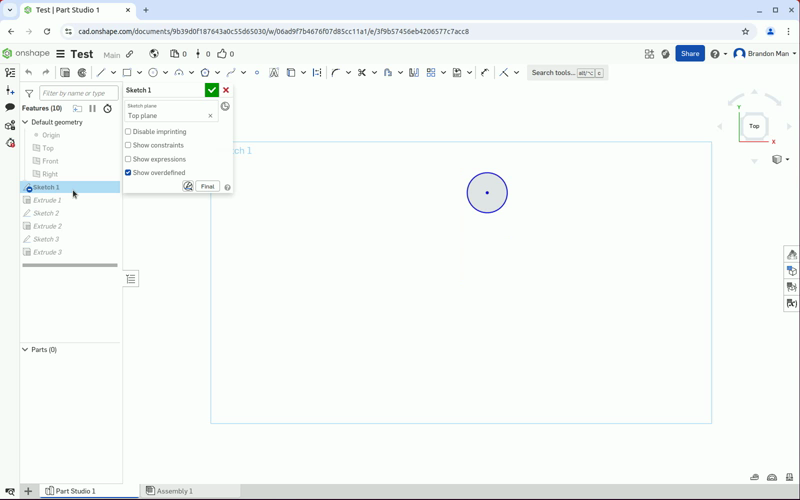
mouse_move(229, 92)
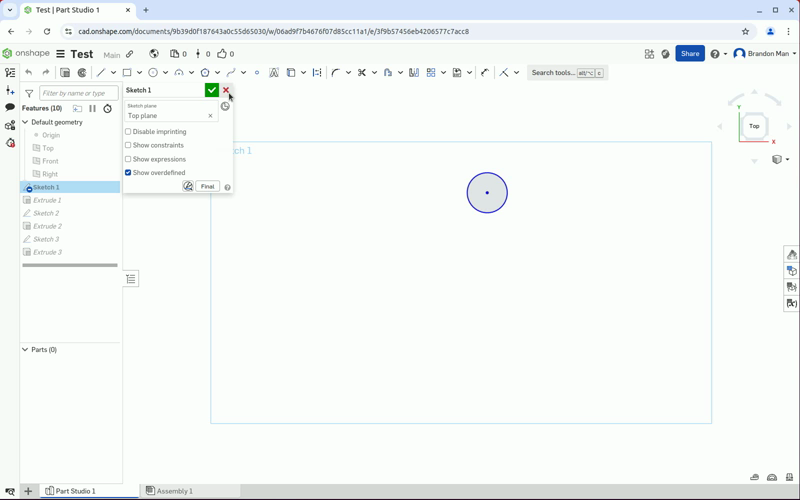
click(229, 92)
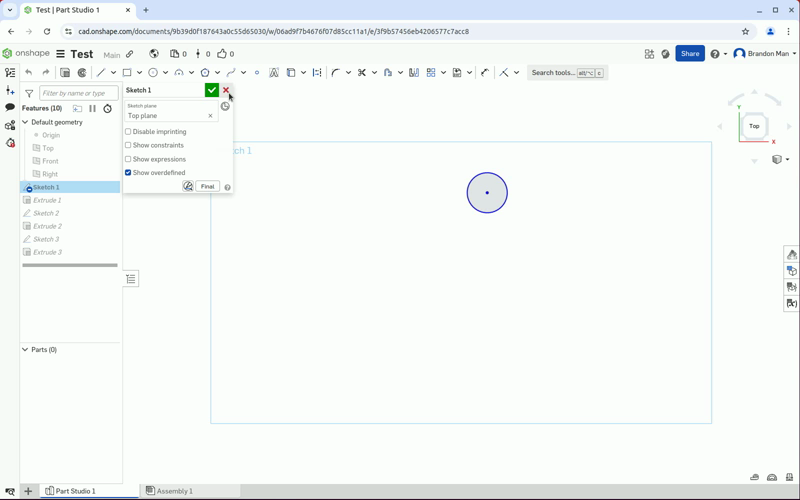
key(shift+s)
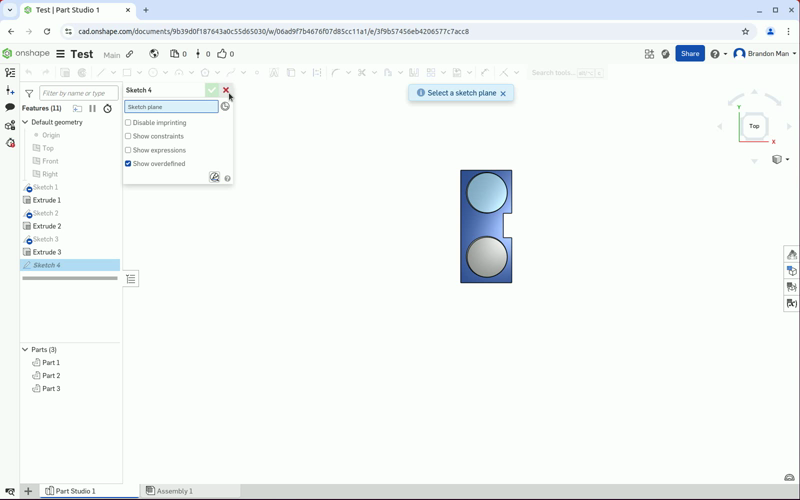
mouse_move(73, 150)
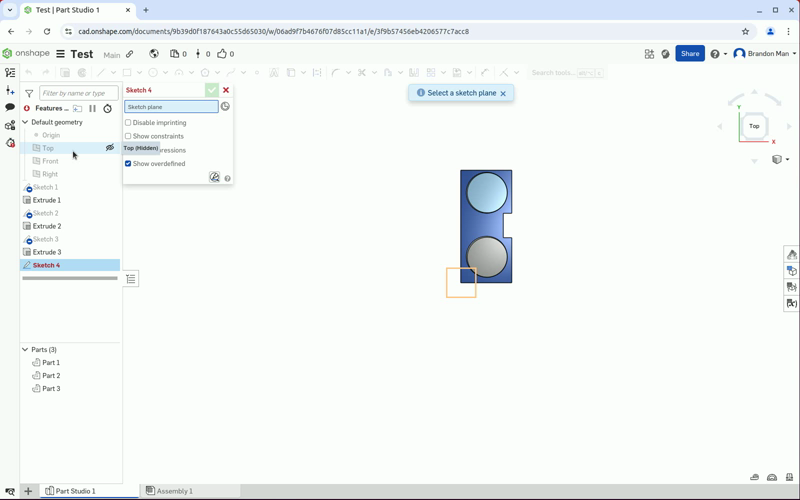
click(73, 150)
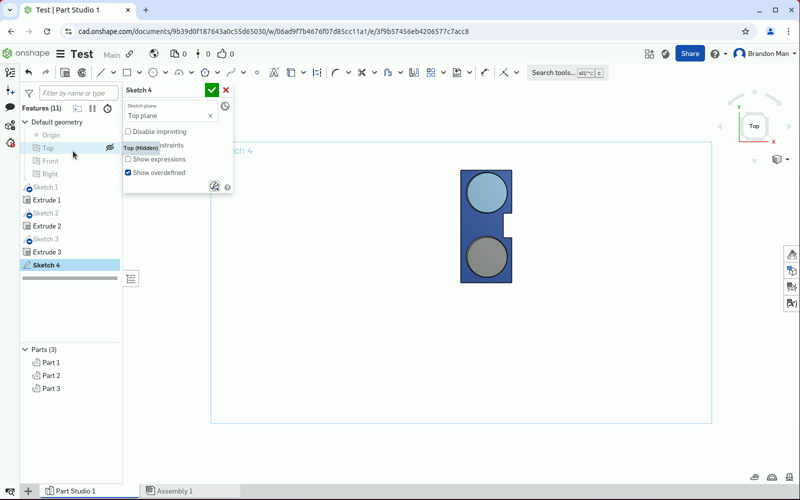
mouse_move(73, 352)
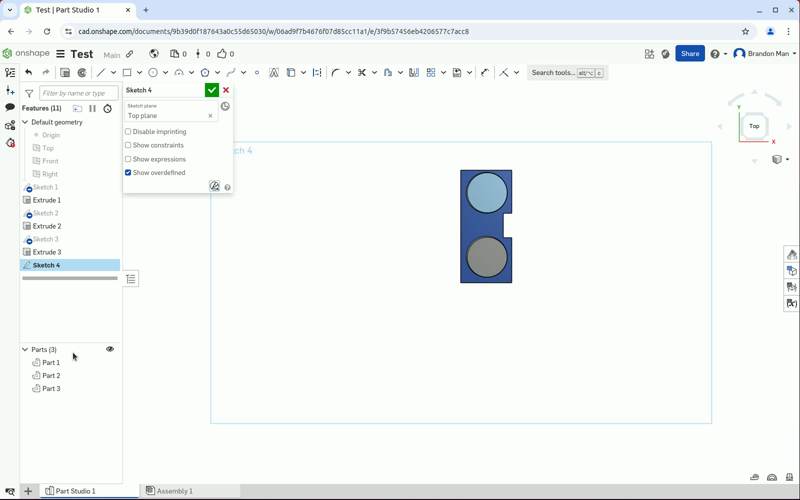
key(y)
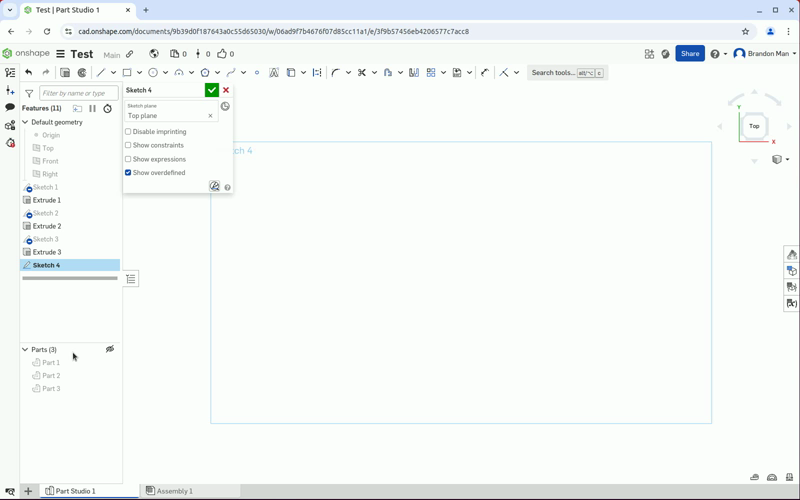
key(l)
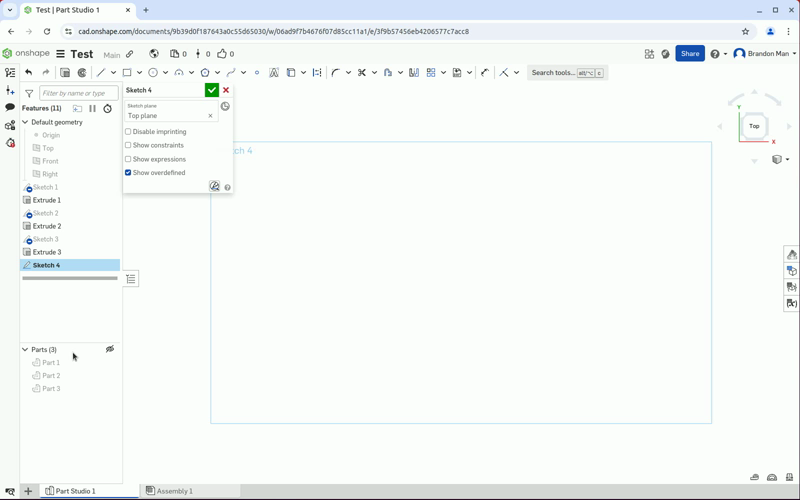
key_down(shift)
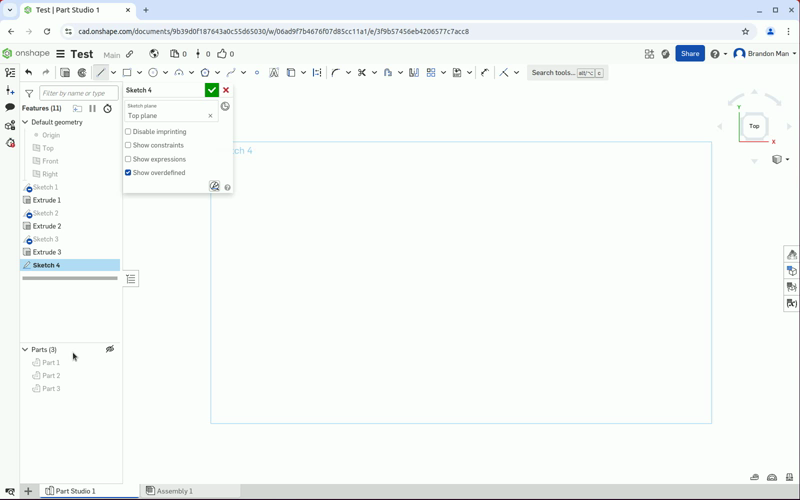
mouse_move(502, 225)
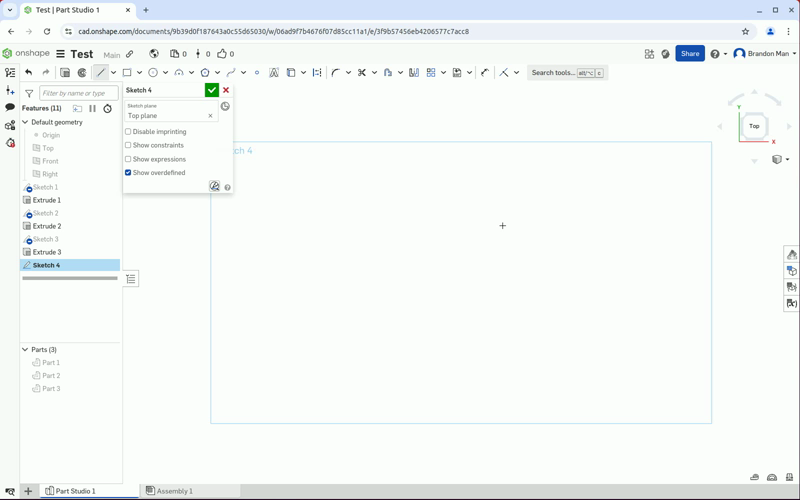
click(502, 225)
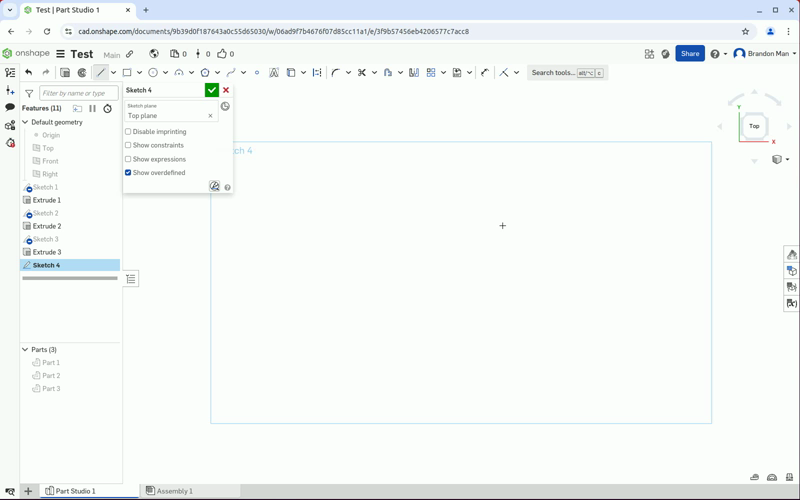
key_up(shift)
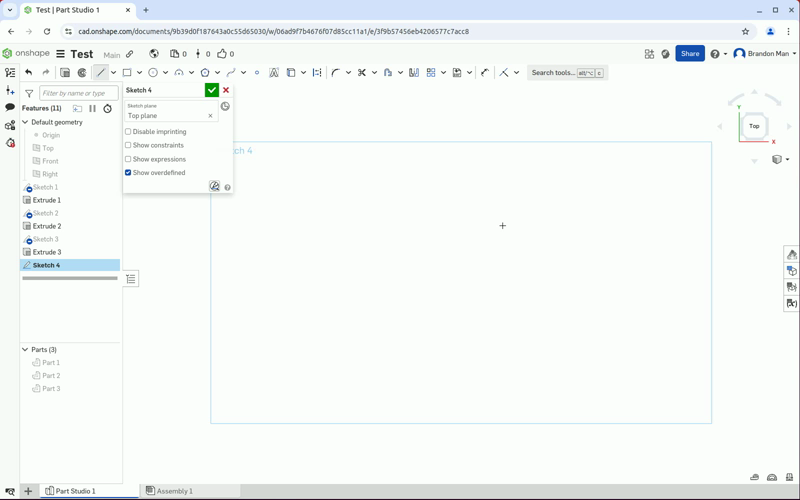
key_down(shift)
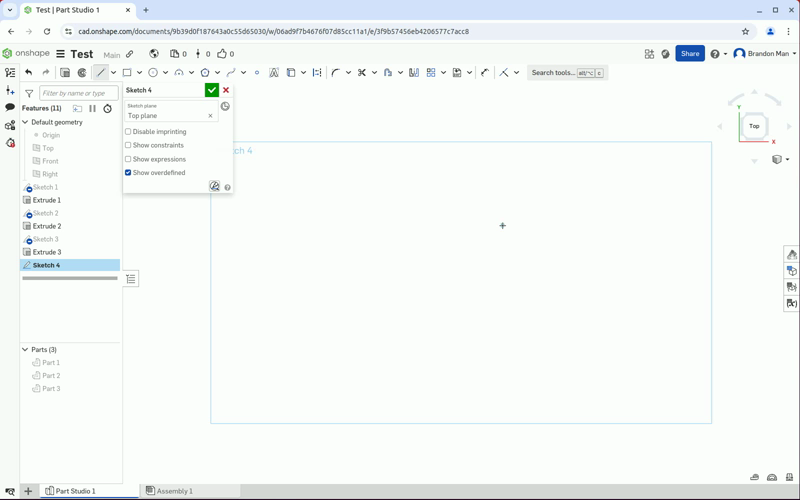
mouse_move(532, 225)
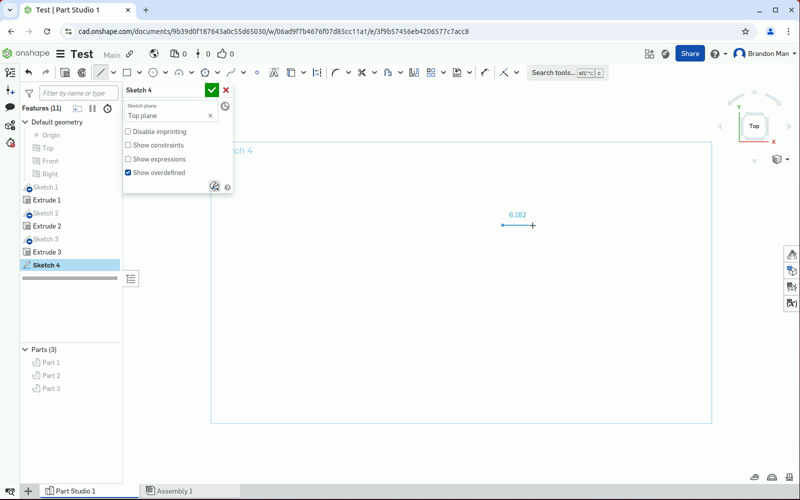
mouse_move(512, 225)
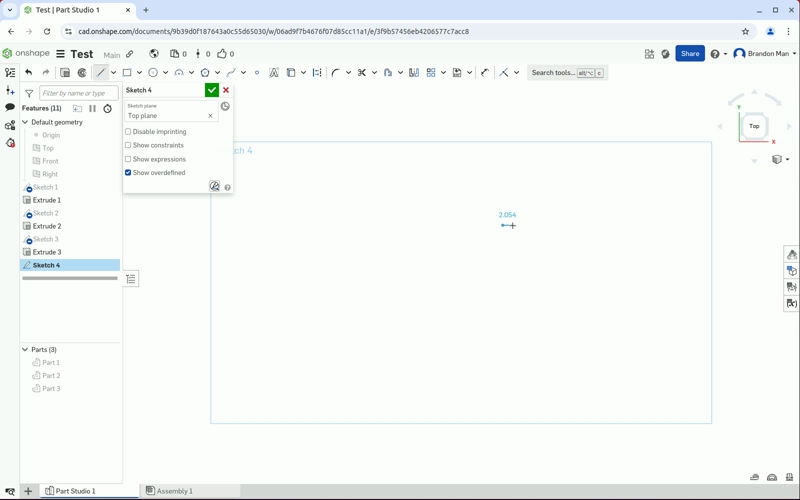
click(512, 225)
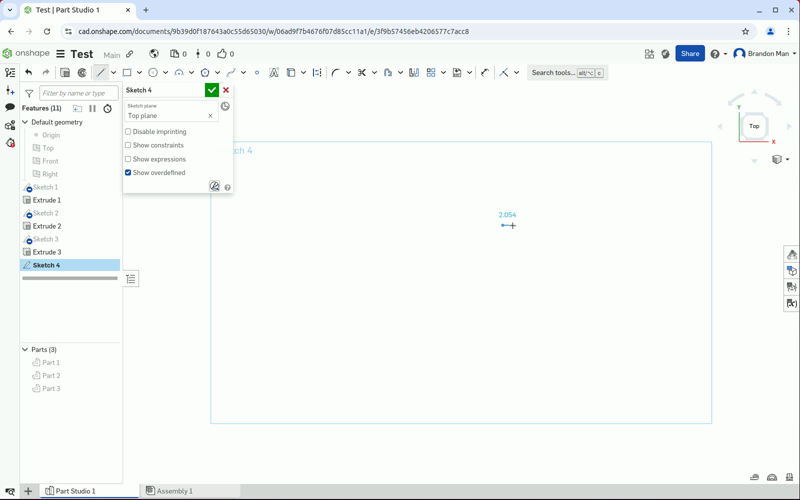
key_up(shift)
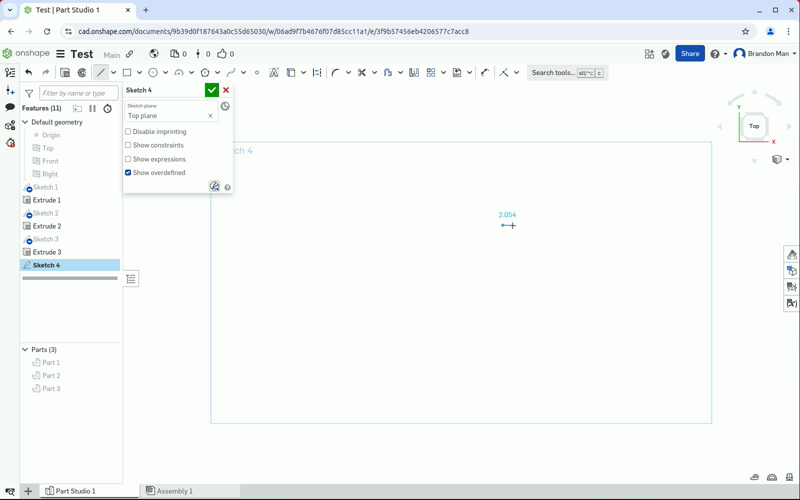
key_down(shift)
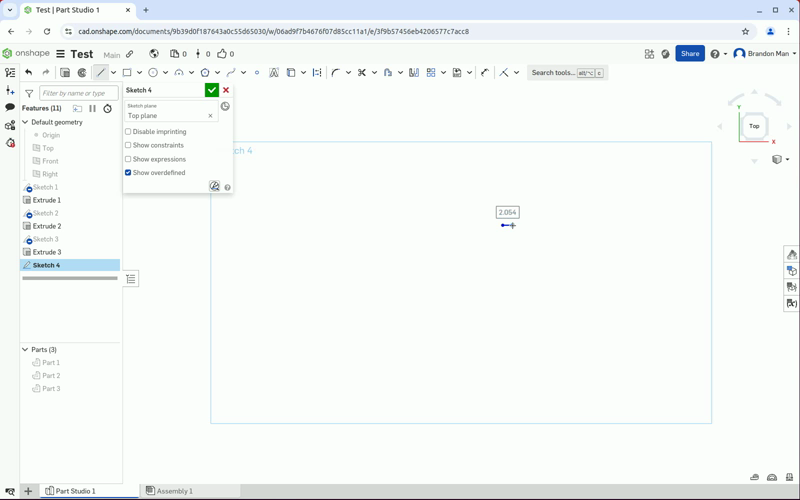
mouse_move(542, 225)
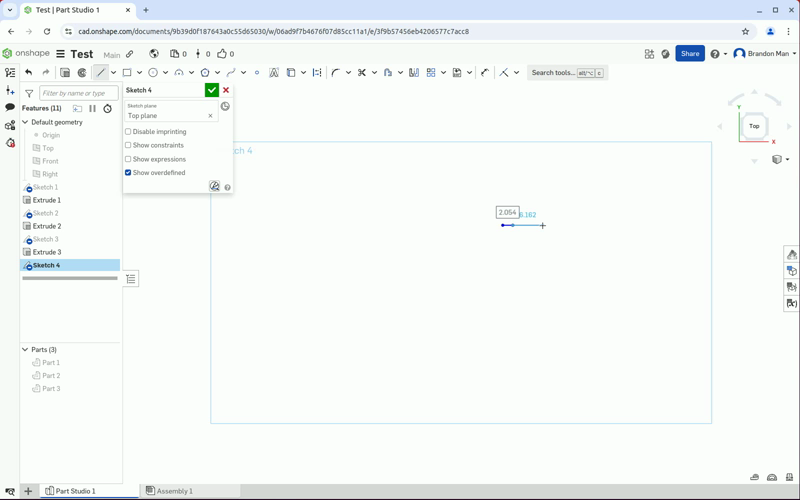
mouse_move(512, 211)
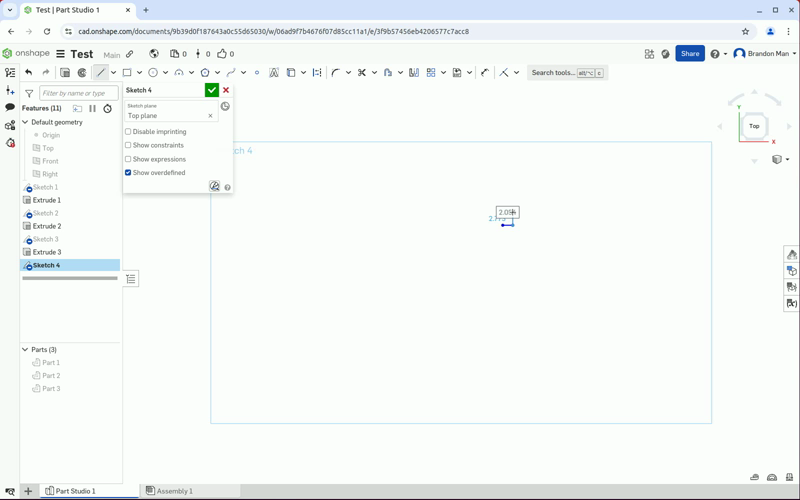
click(512, 211)
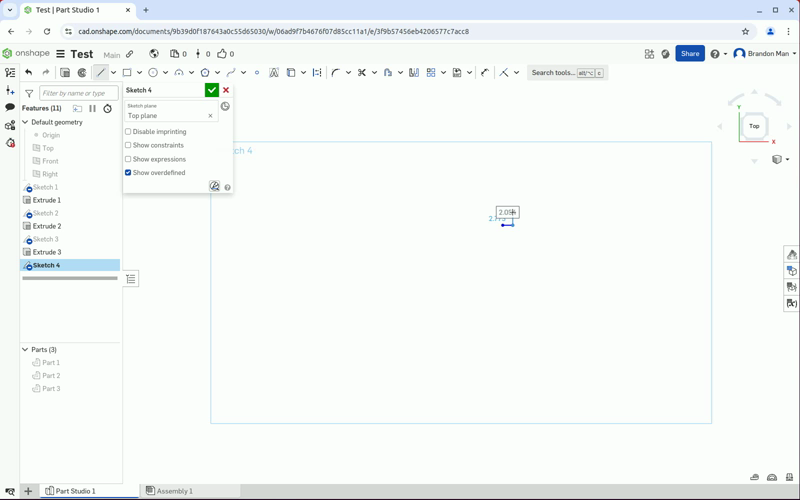
key_up(shift)
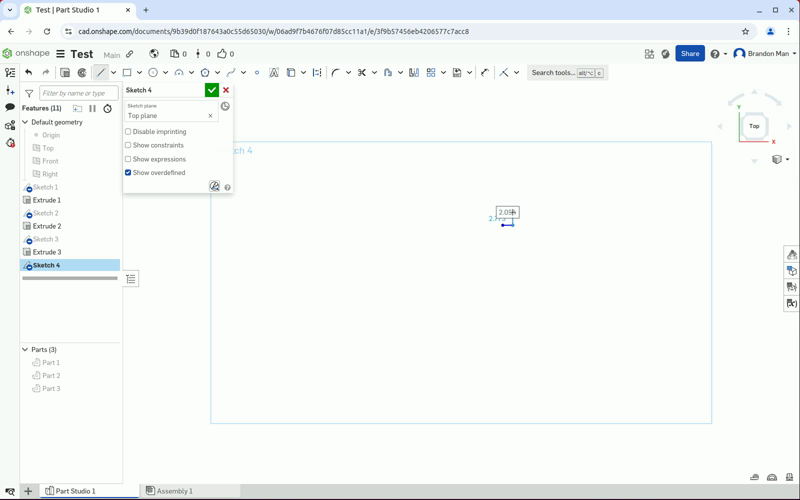
key_down(shift)
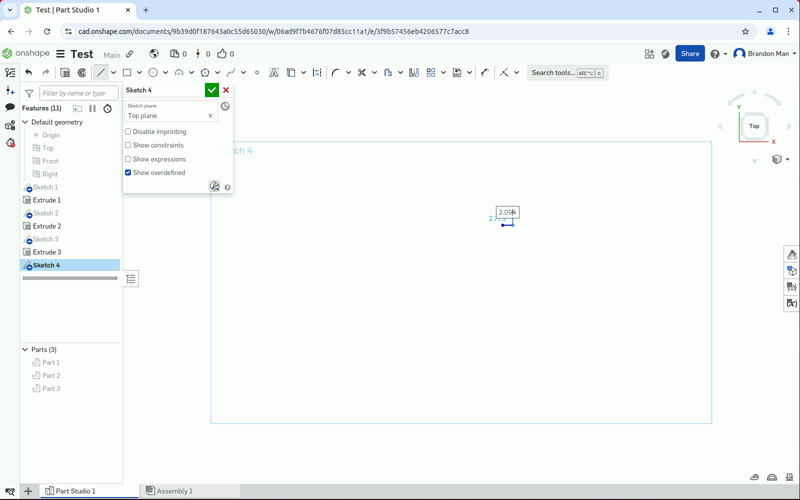
mouse_move(542, 211)
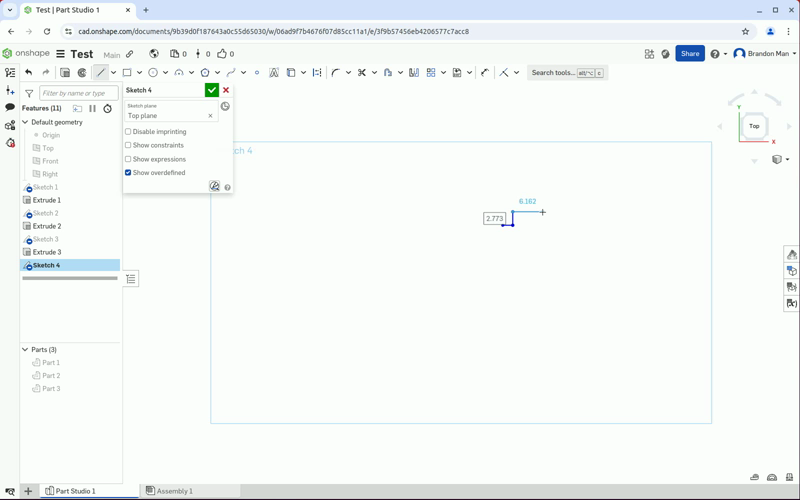
mouse_move(502, 211)
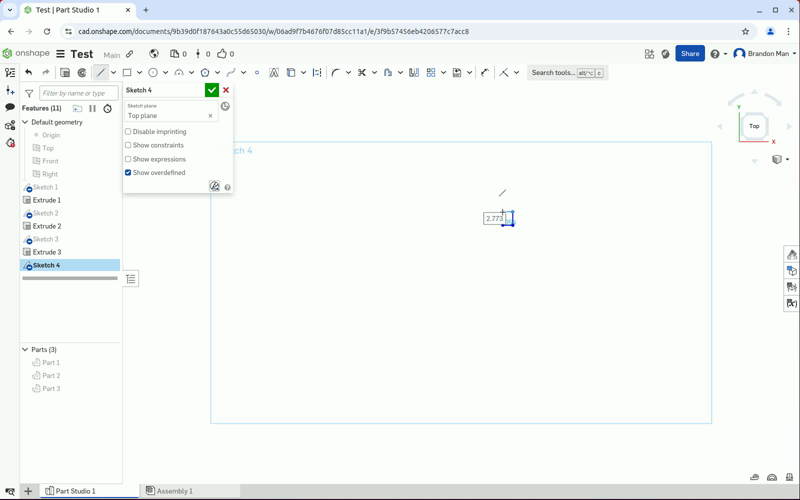
click(502, 211)
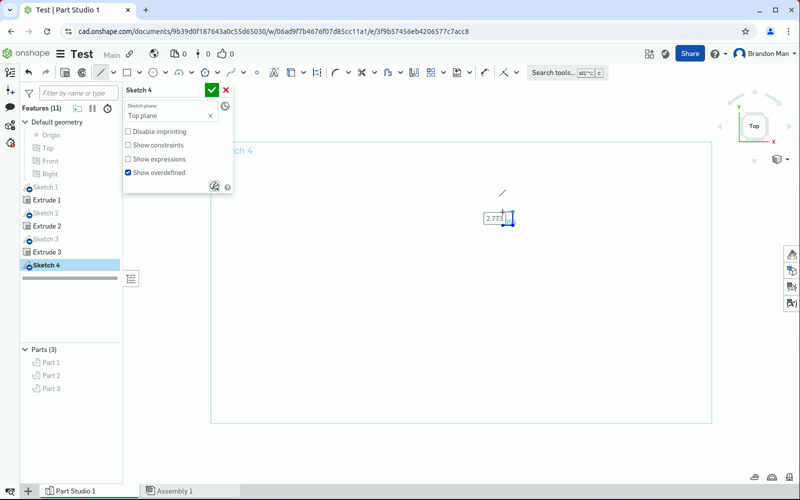
key_up(shift)
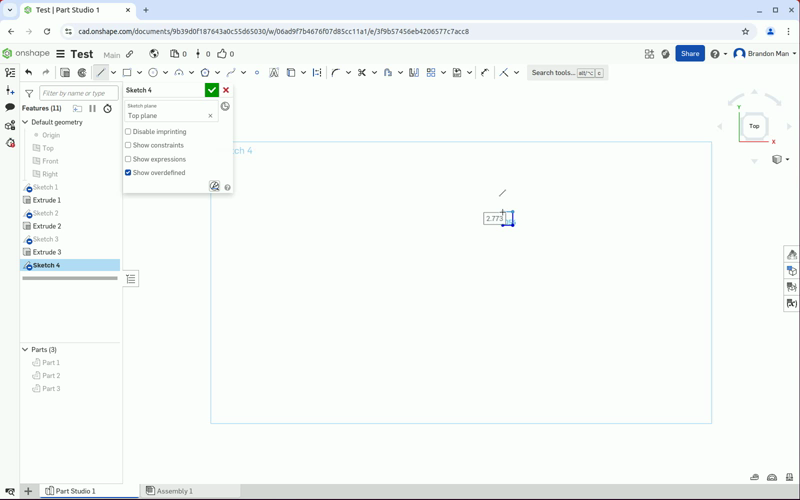
mouse_move(532, 211)
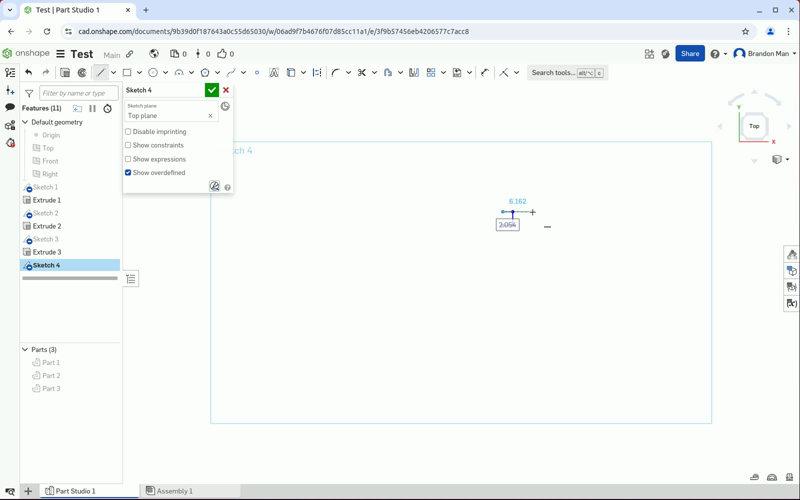
key_down(shift)
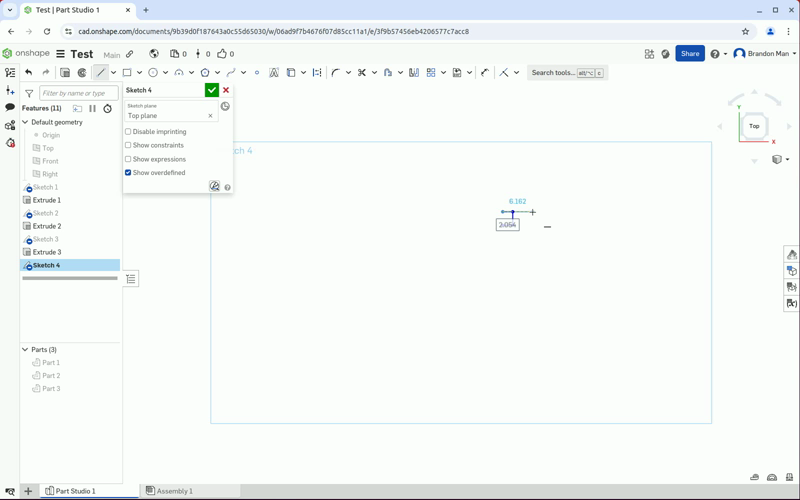
mouse_move(502, 225)
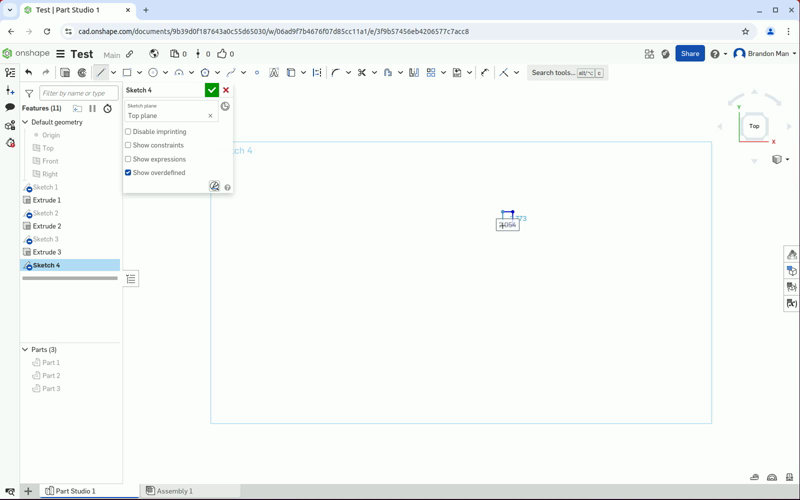
key_up(shift)
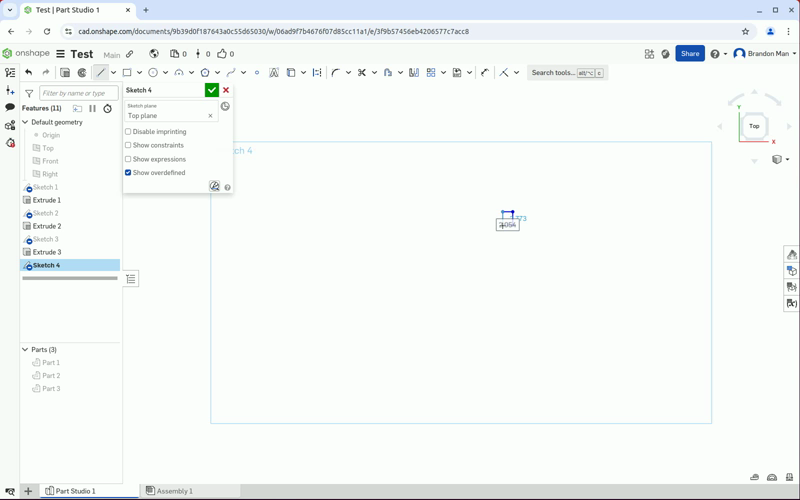
click(502, 225)
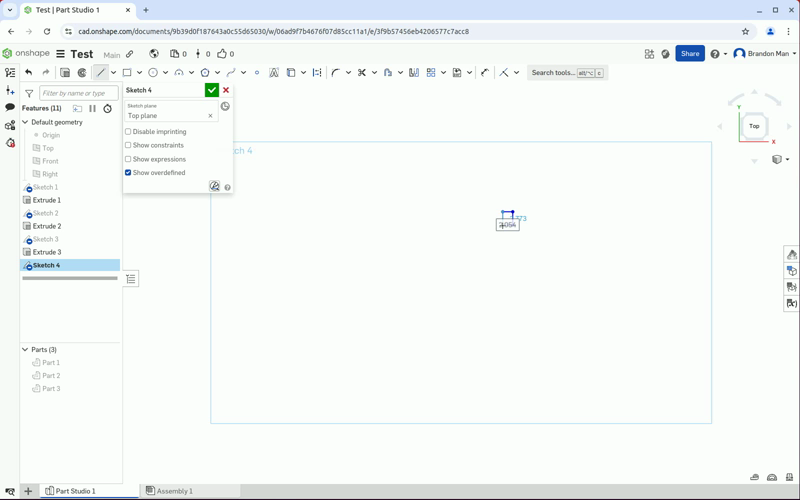
key(esc)
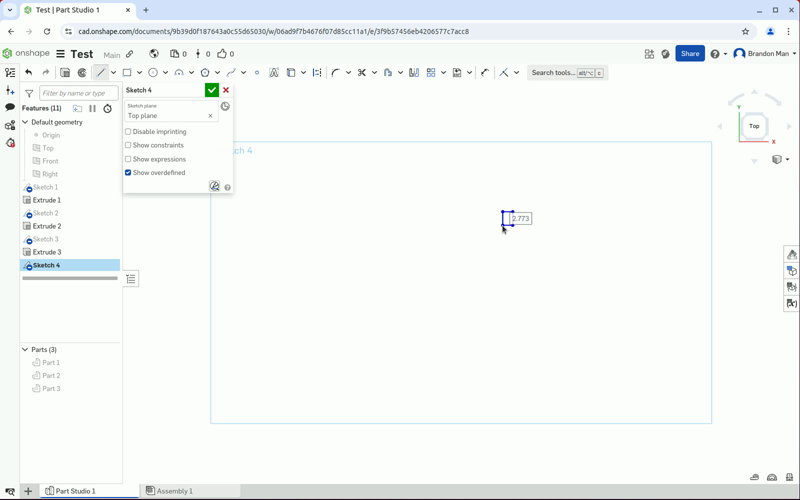
mouse_move(512, 223)
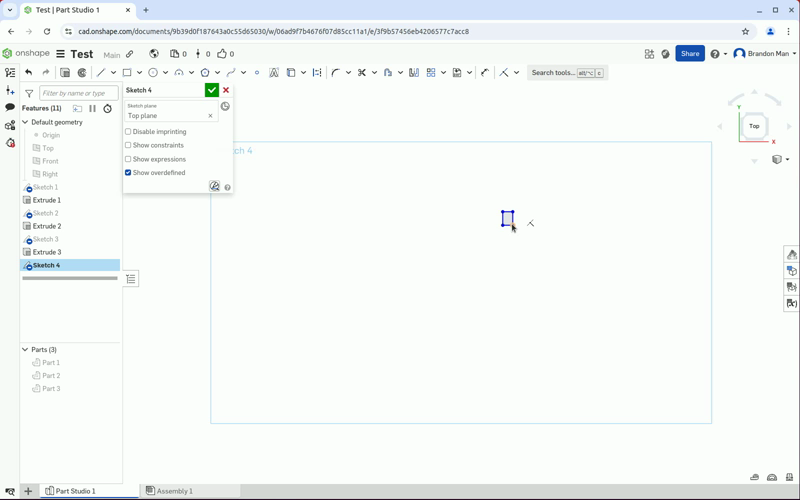
scroll(6)
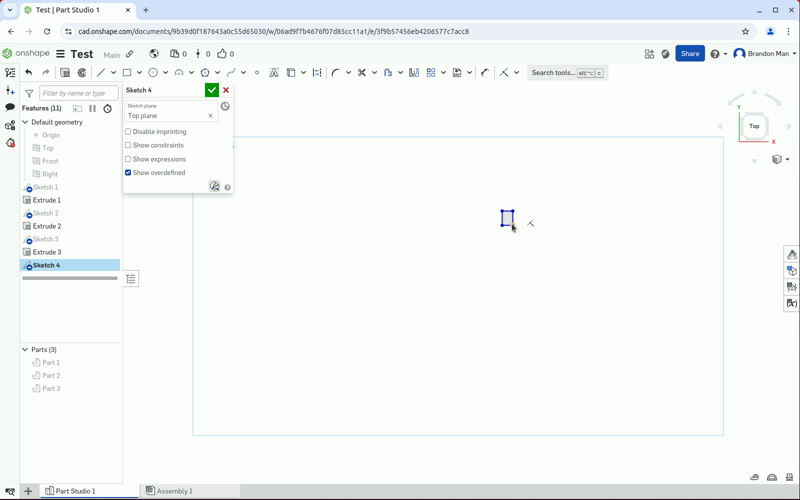
scroll(6)
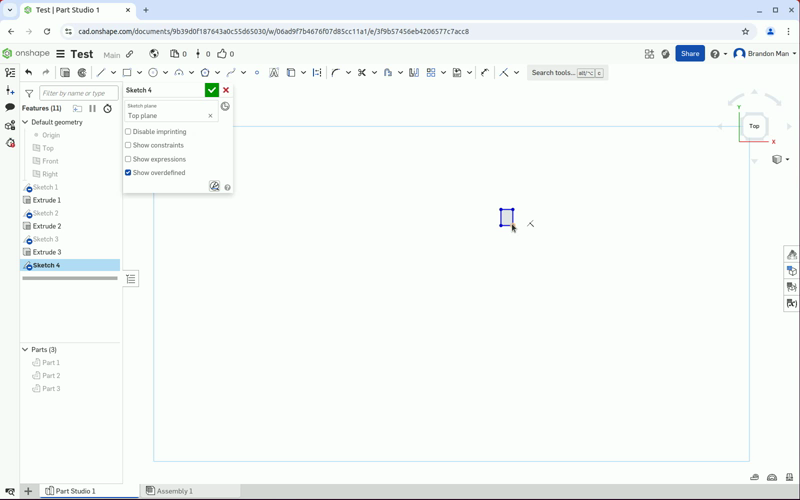
scroll(6)
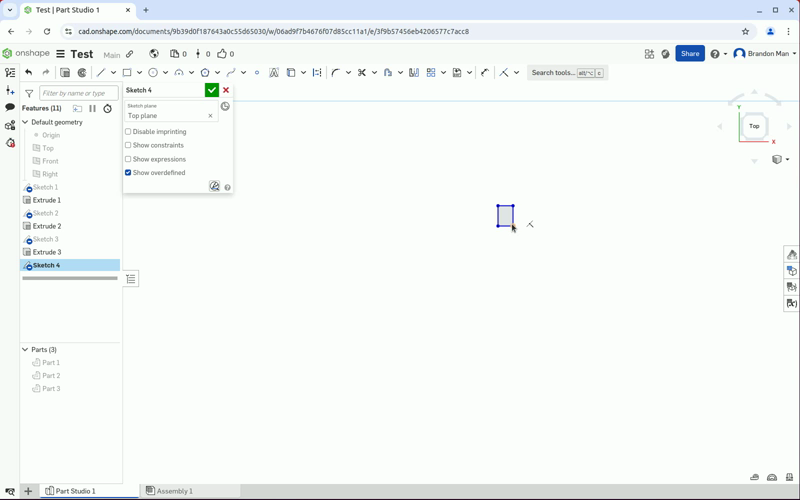
scroll(6)
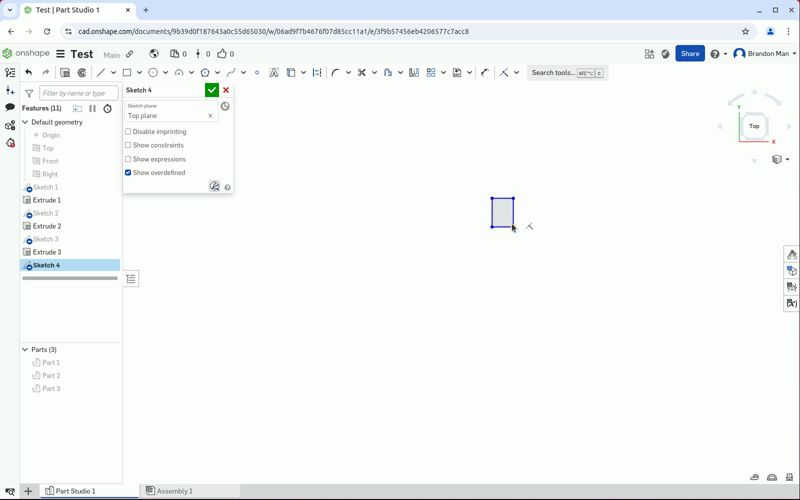
scroll(6)
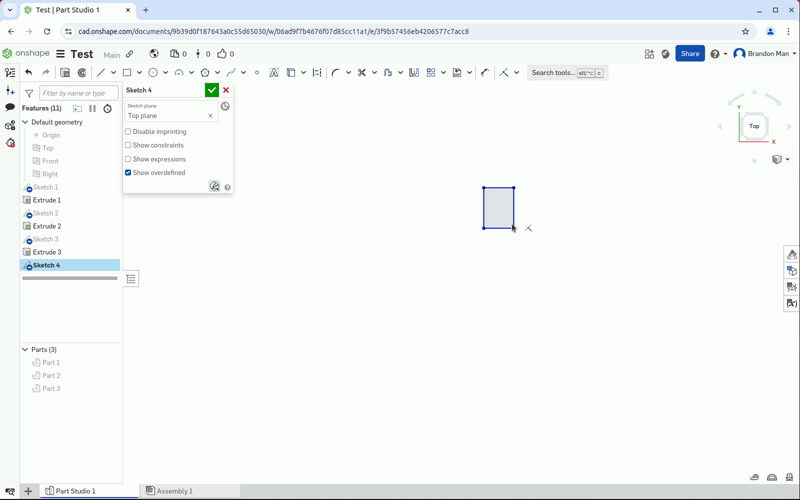
scroll(6)
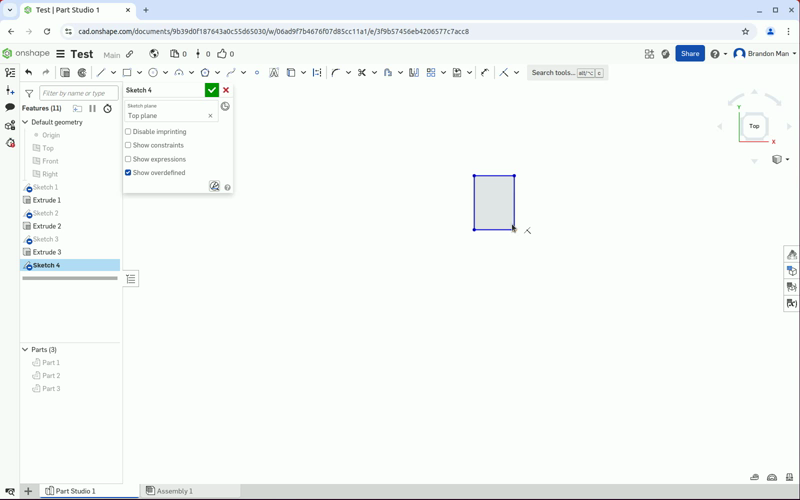
scroll(6)
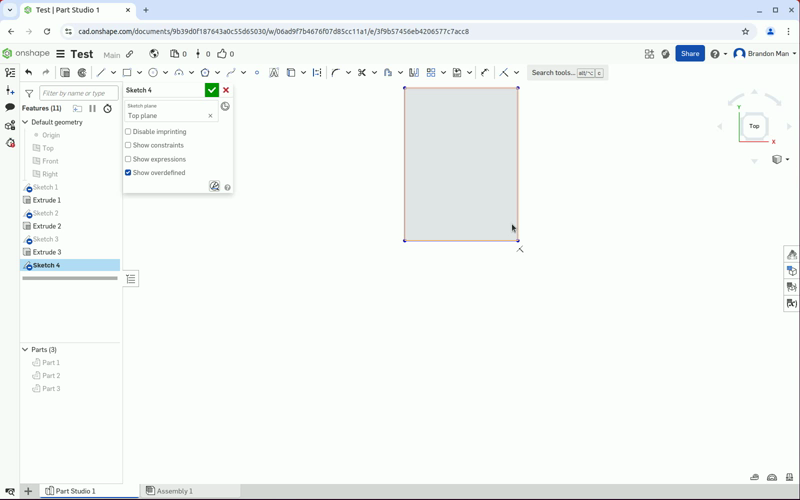
click(512, 223)
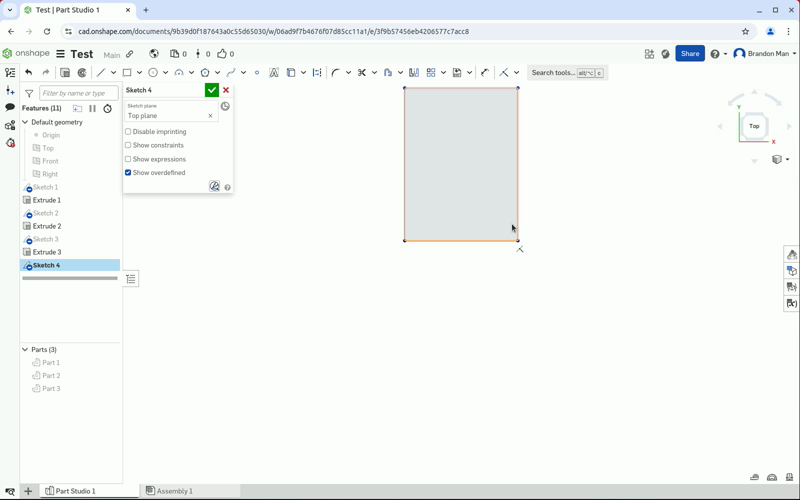
scroll(-6)
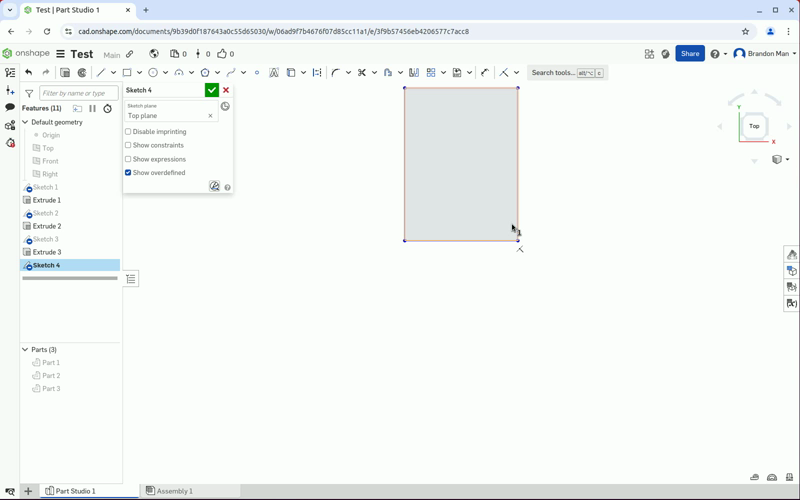
scroll(-6)
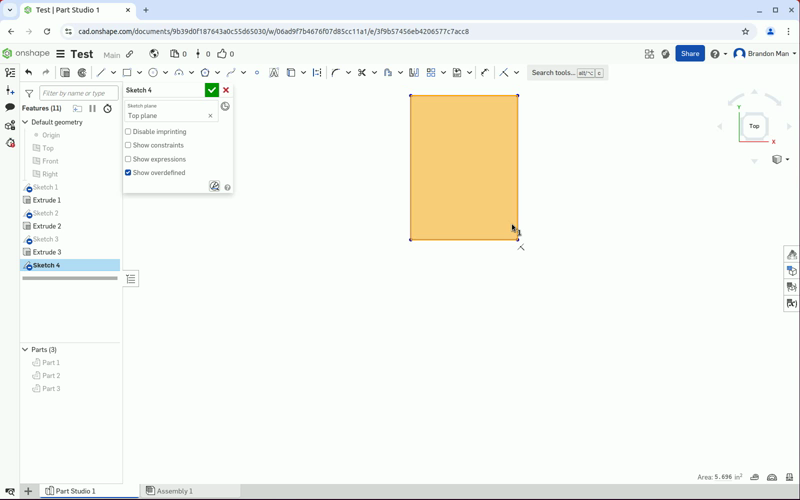
scroll(-6)
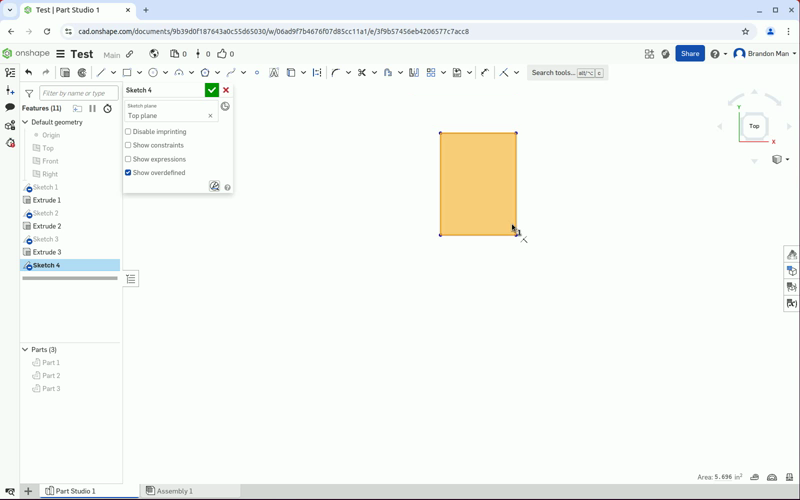
scroll(-6)
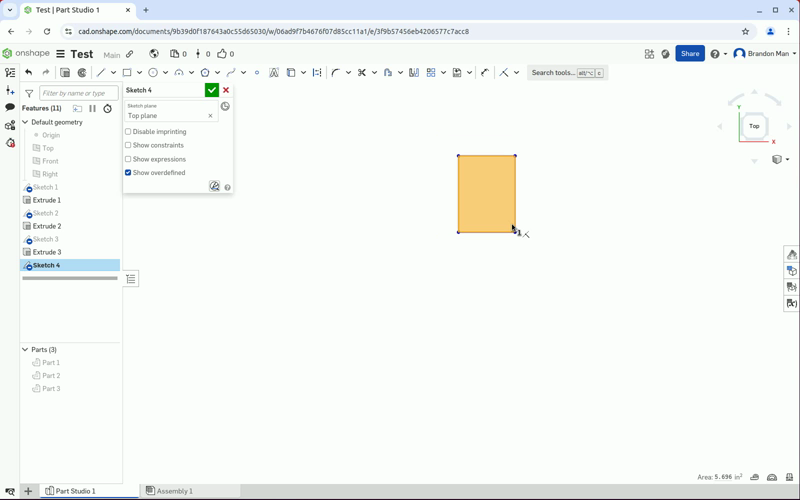
scroll(-6)
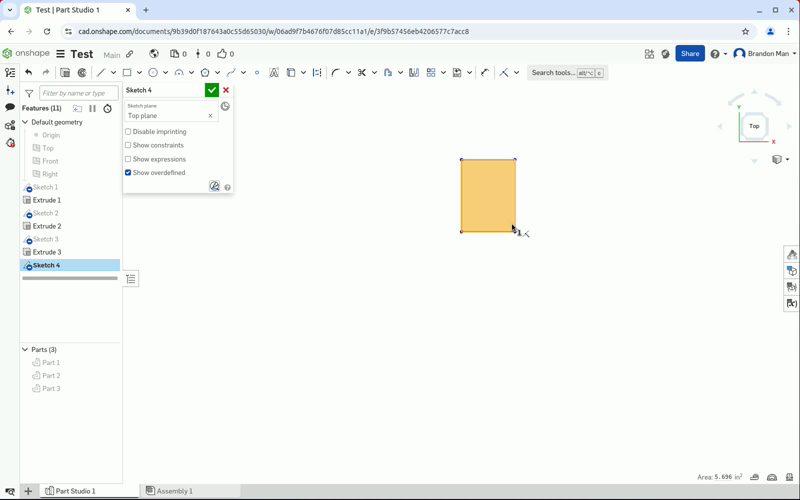
scroll(-6)
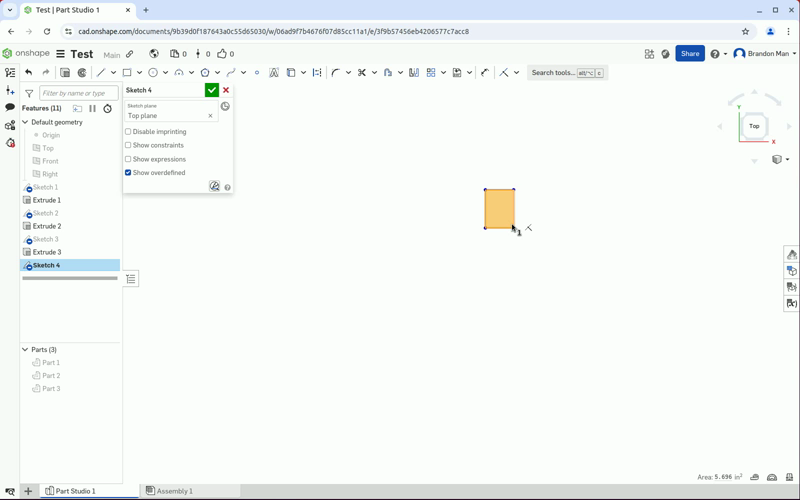
scroll(-6)
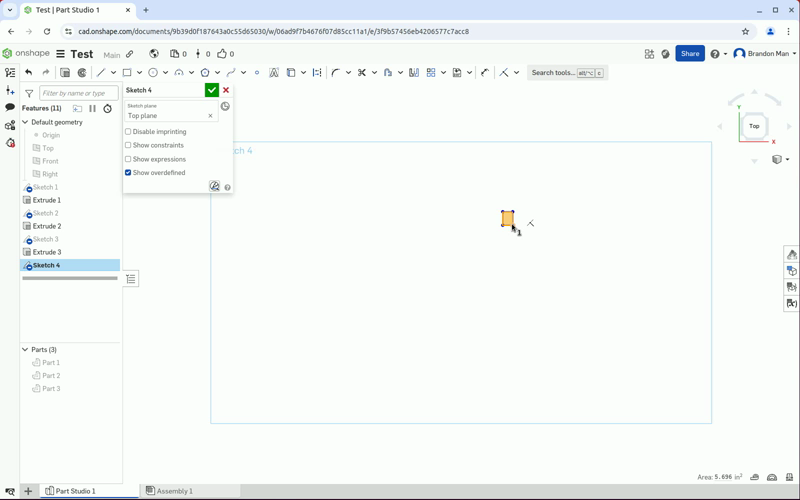
mouse_move(73, 352)
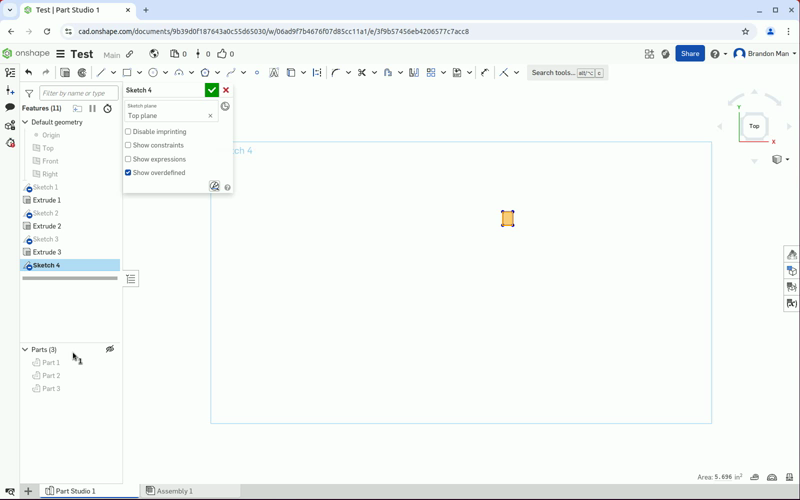
key(shift+y)
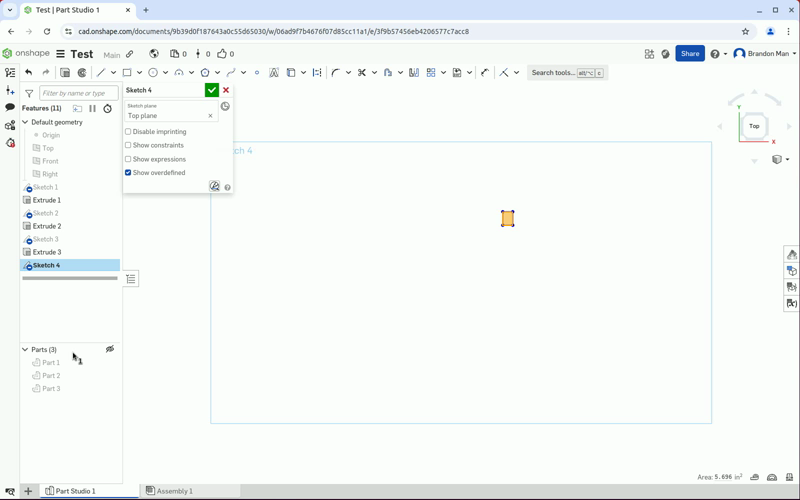
key(shift+e)
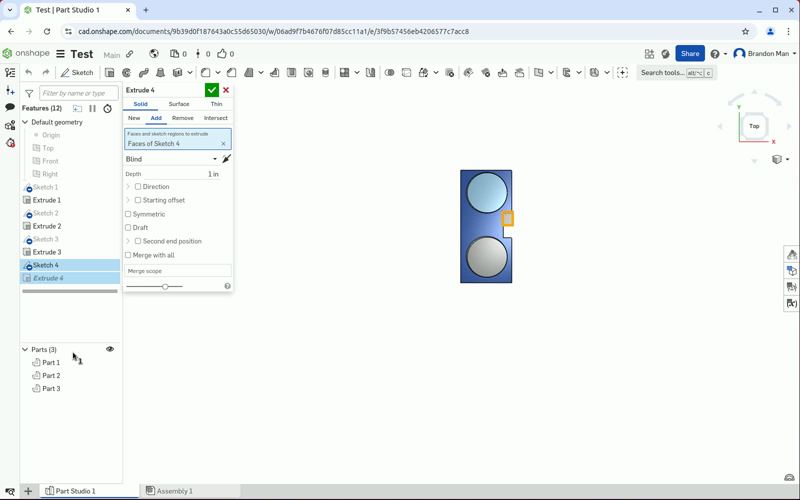
mouse_move(143, 106)
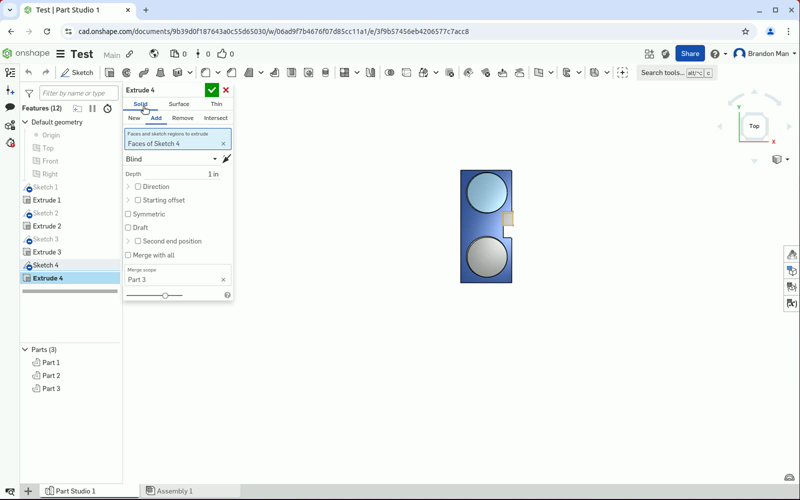
click(143, 106)
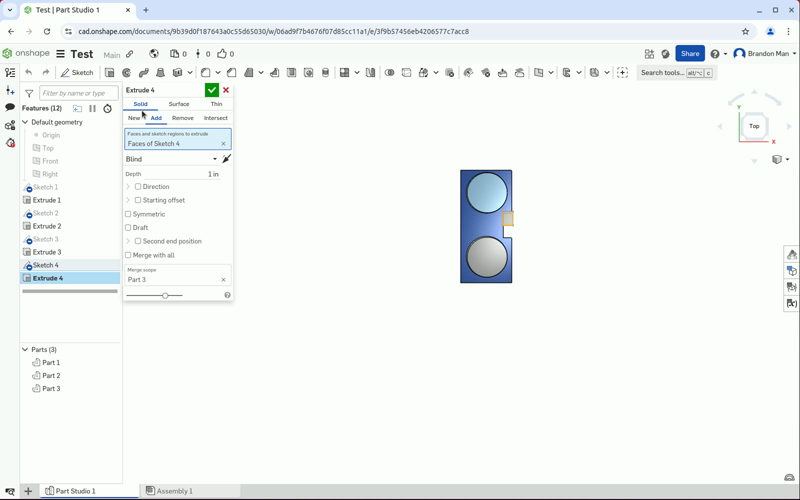
mouse_move(137, 120)
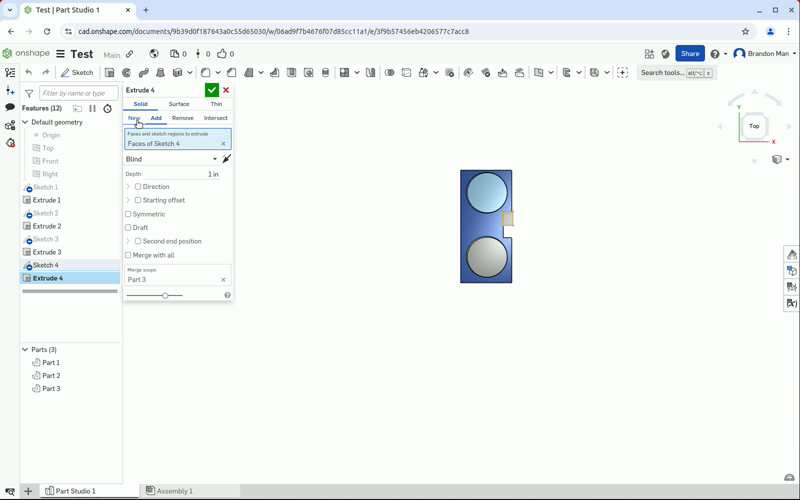
click(137, 120)
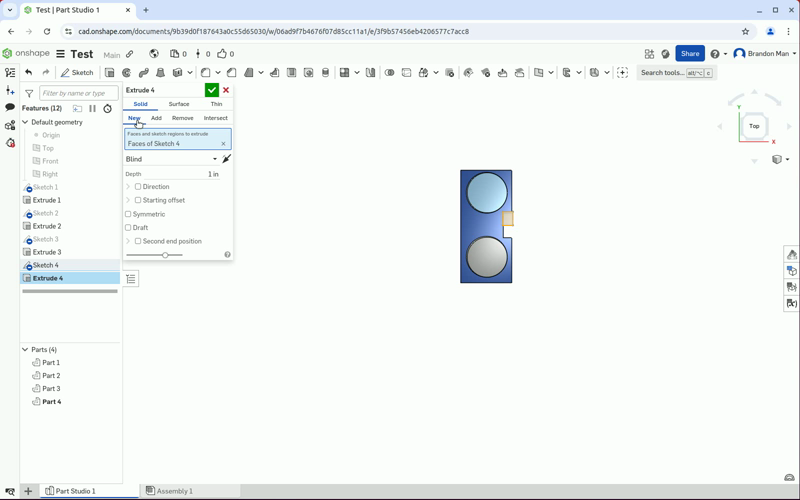
key(tab, 4)
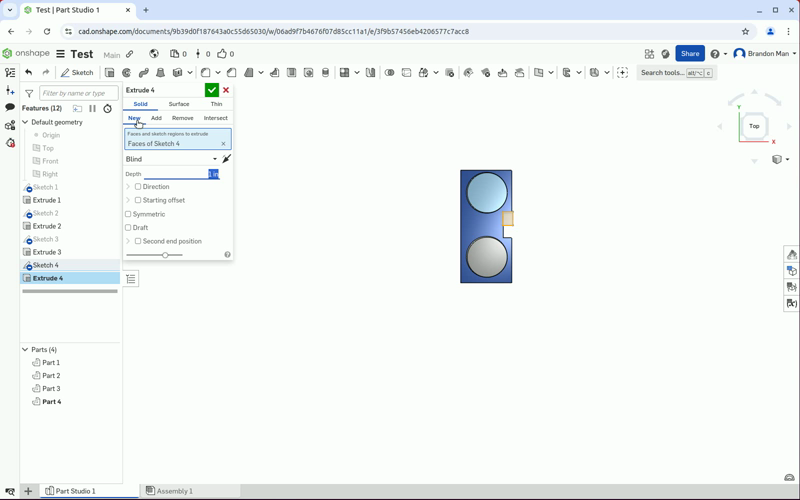
text(0.722)
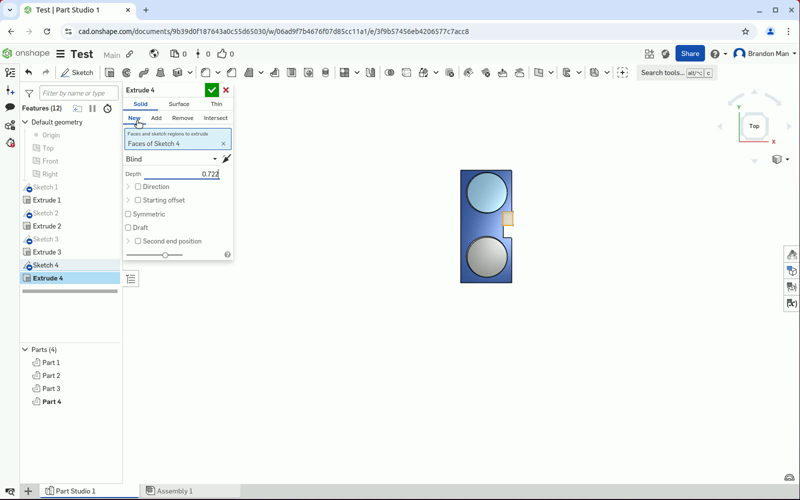
key(enter)
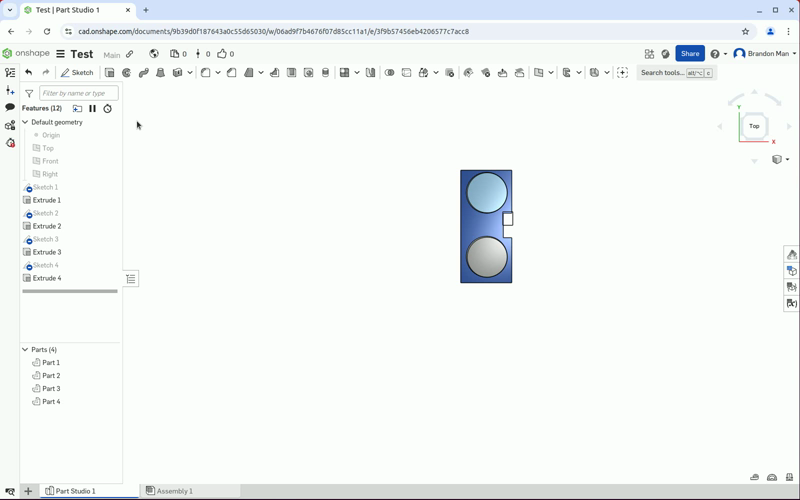
key(shift+h)
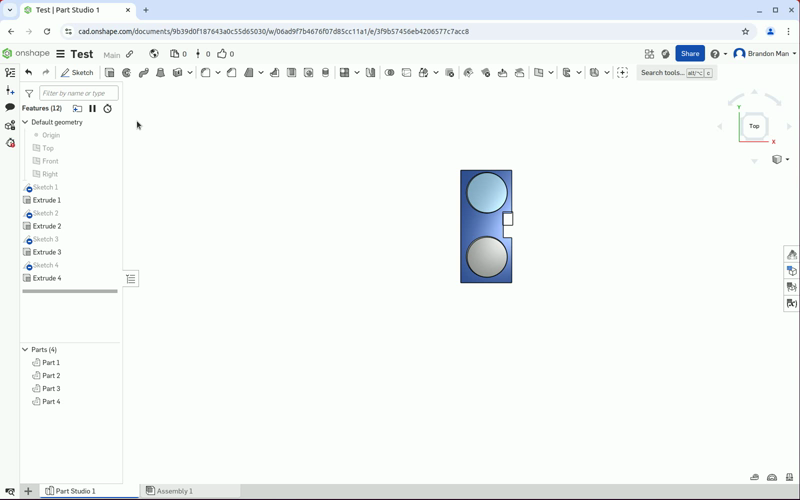
key(shift+h)
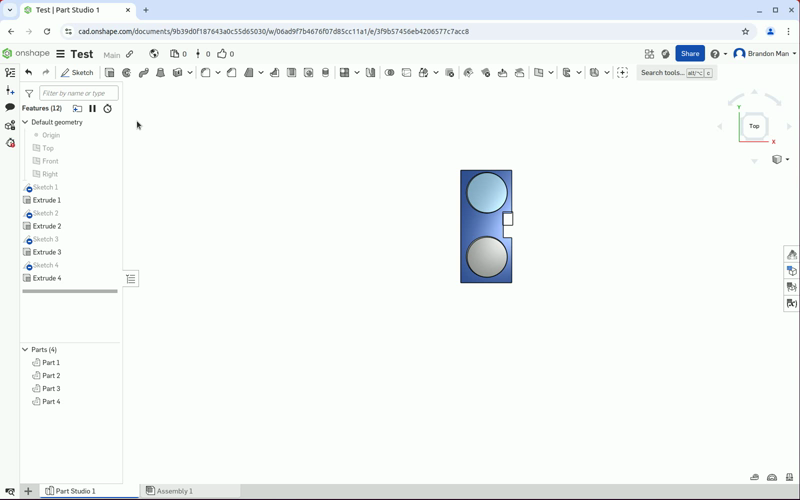
mouse_move(73, 189)
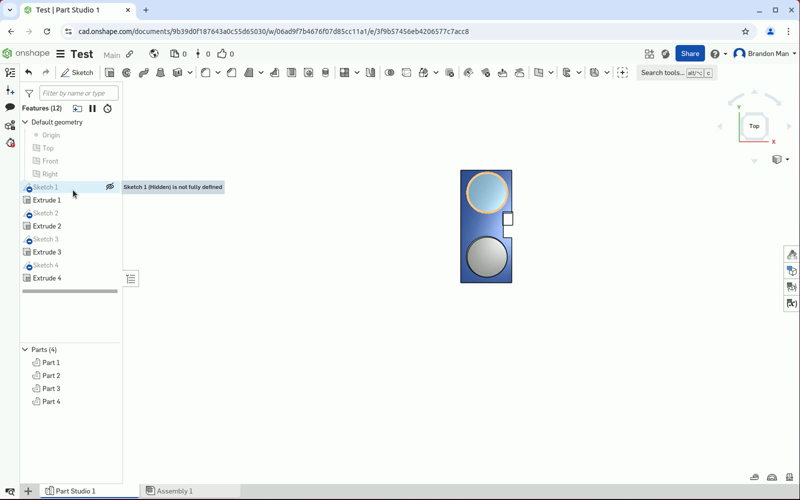
click(73, 189)
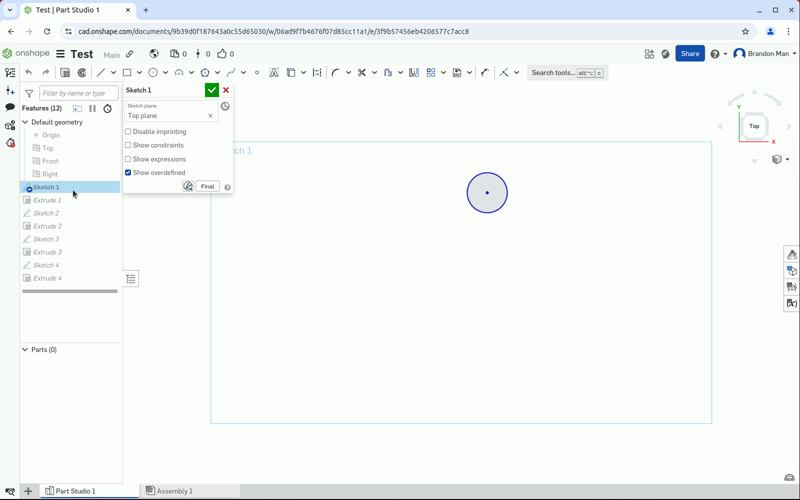
mouse_move(229, 92)
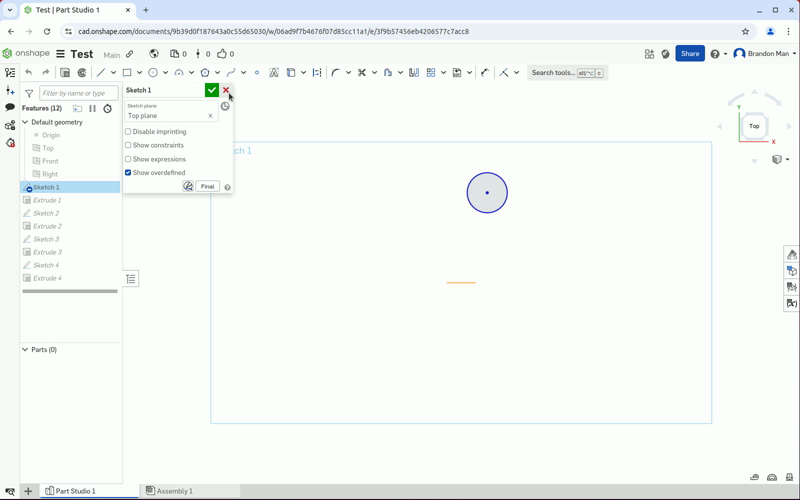
click(229, 92)
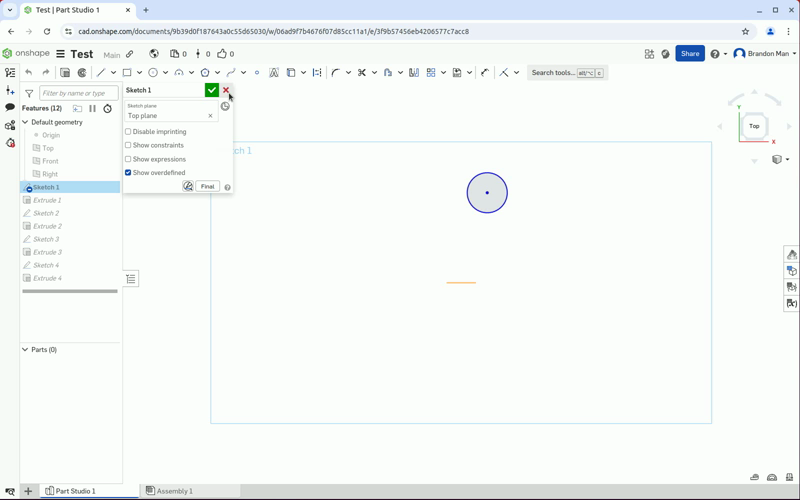
key(shift+s)
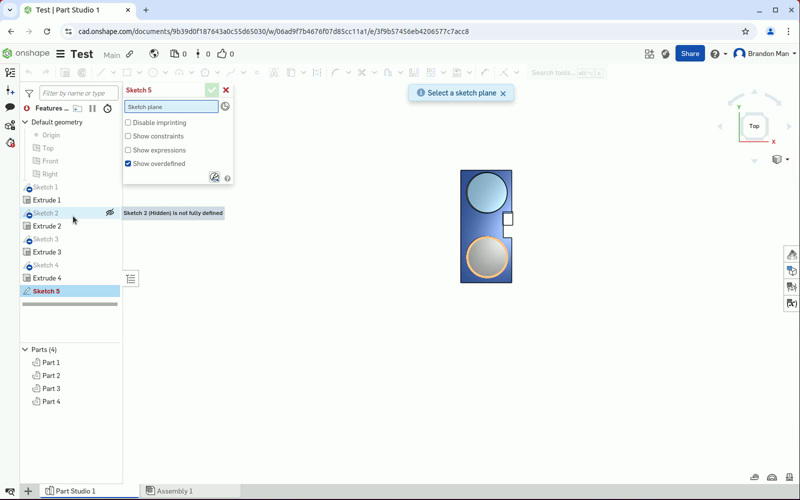
scroll(3)
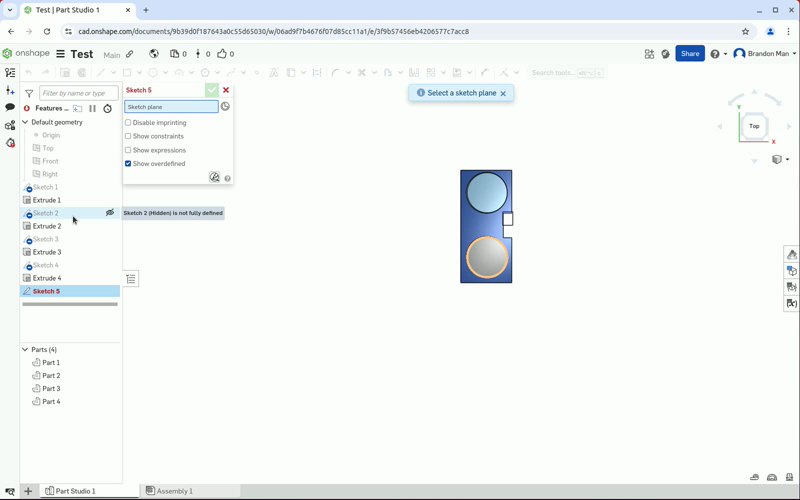
mouse_move(73, 150)
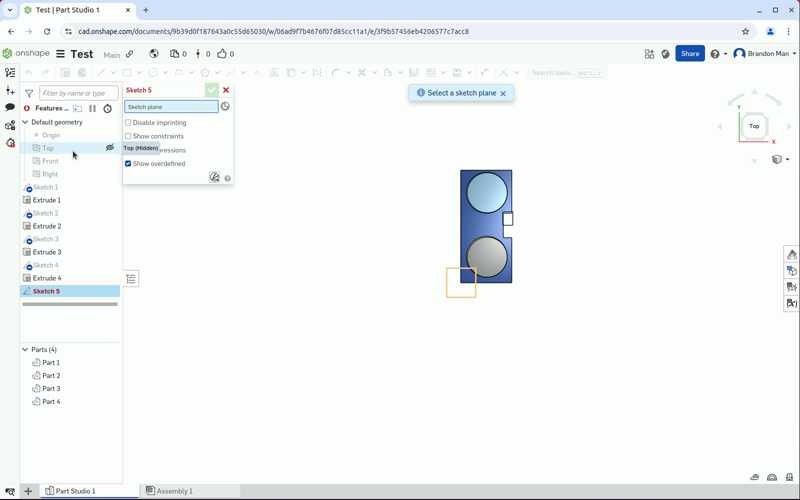
click(73, 150)
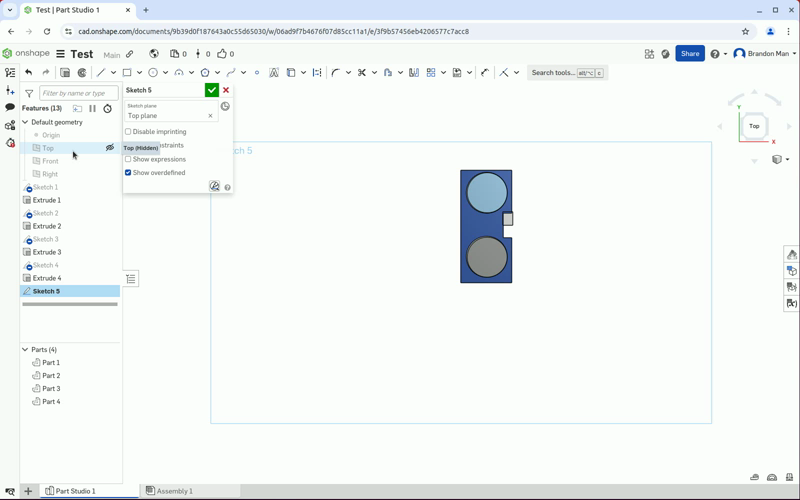
mouse_move(73, 352)
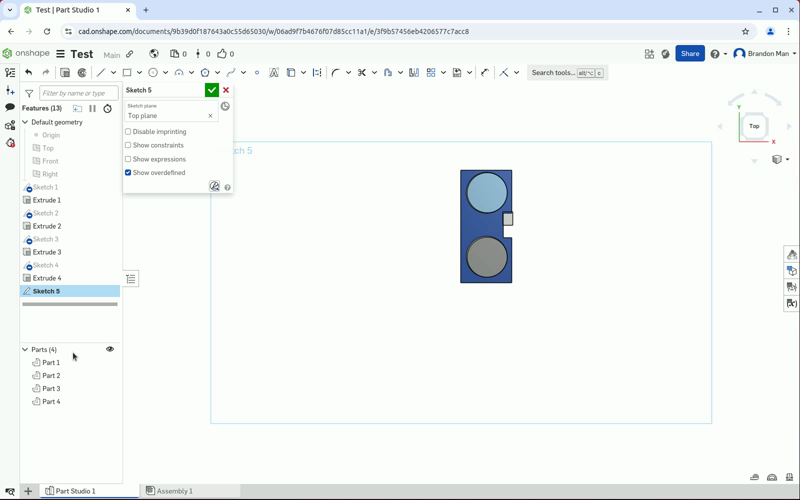
key(y)
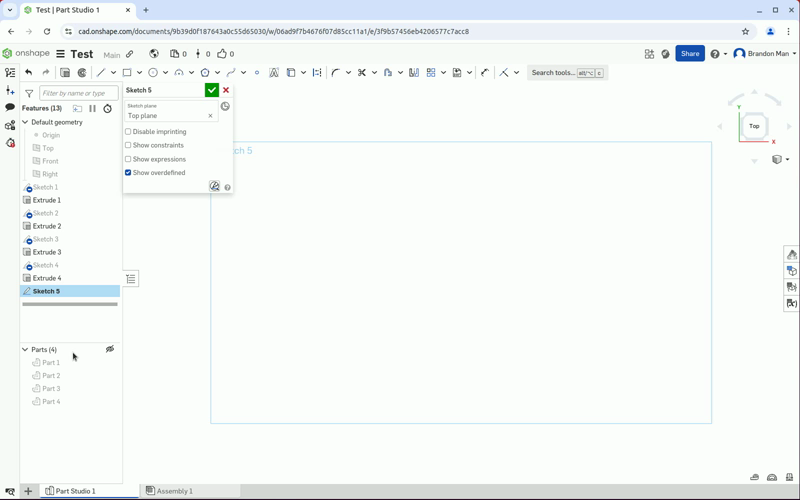
key(l)
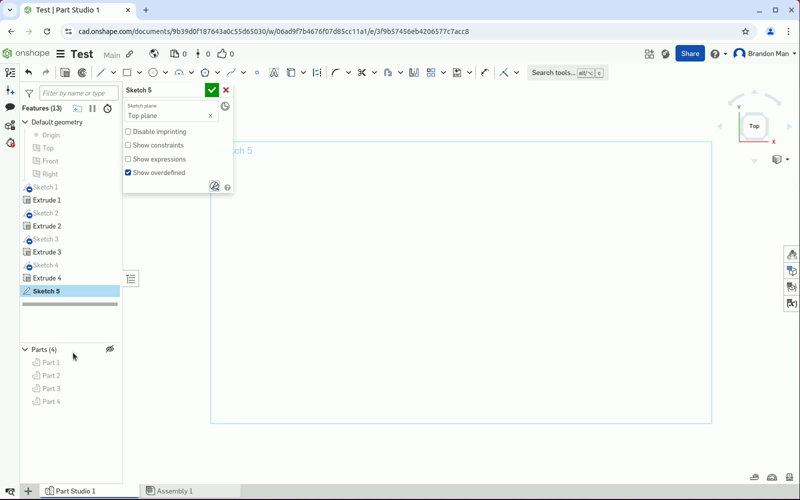
key_down(shift)
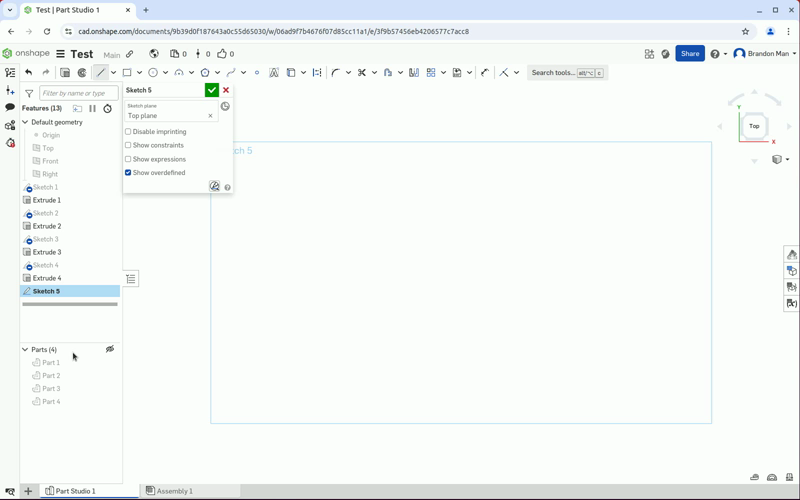
mouse_move(502, 237)
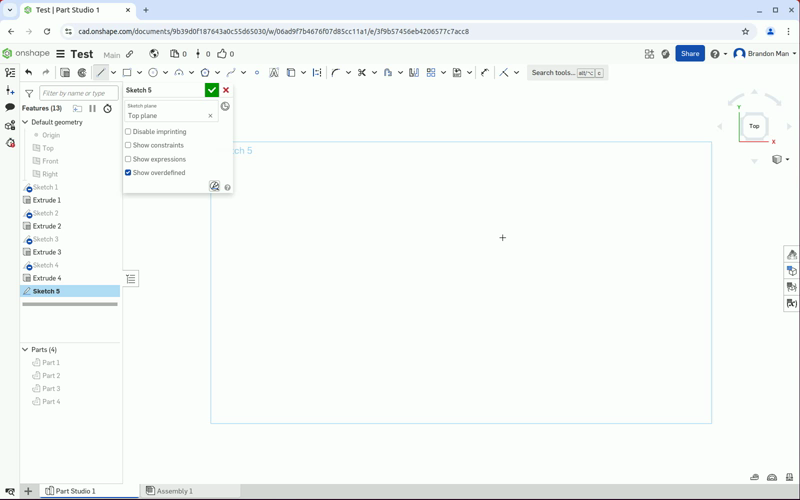
click(502, 237)
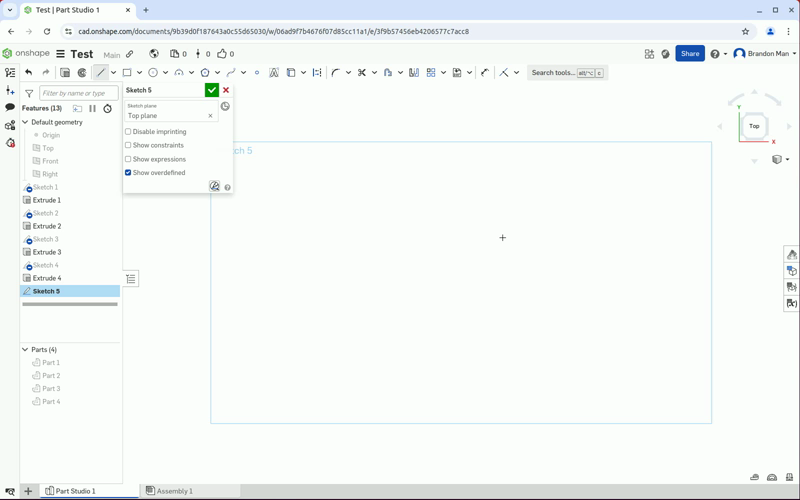
key_up(shift)
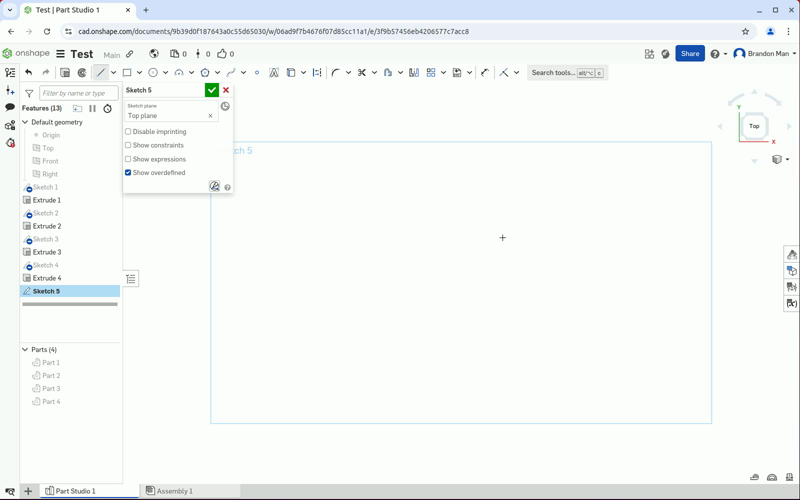
key_down(shift)
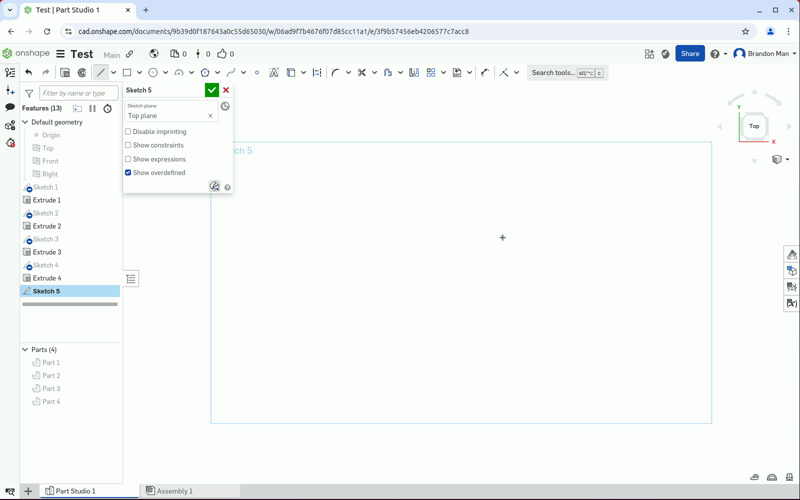
mouse_move(532, 237)
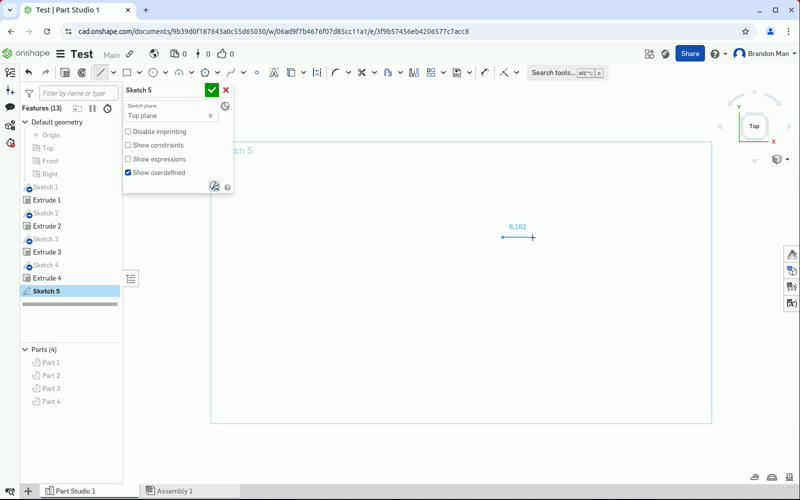
mouse_move(512, 237)
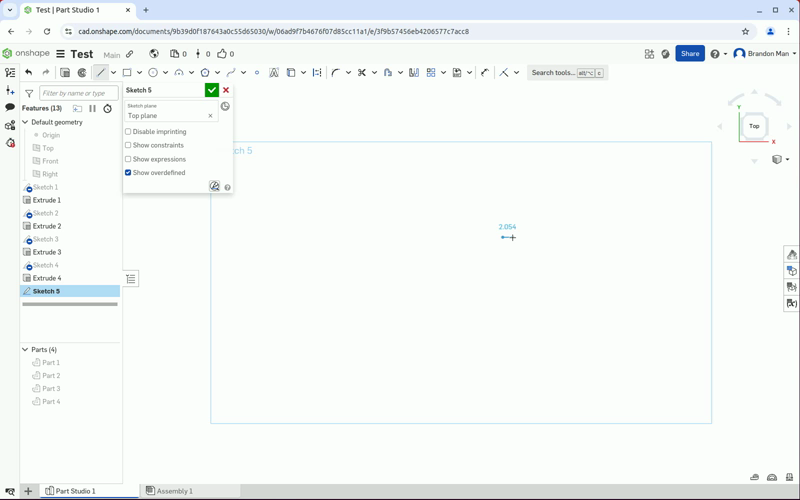
click(512, 237)
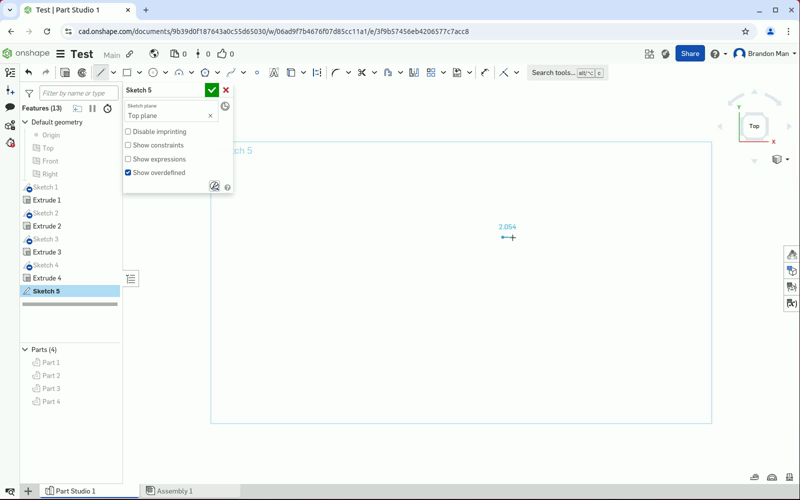
key_up(shift)
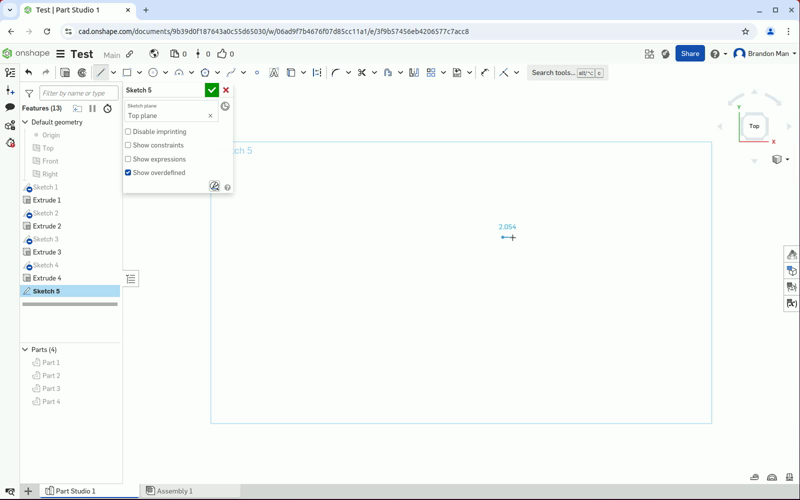
key_down(shift)
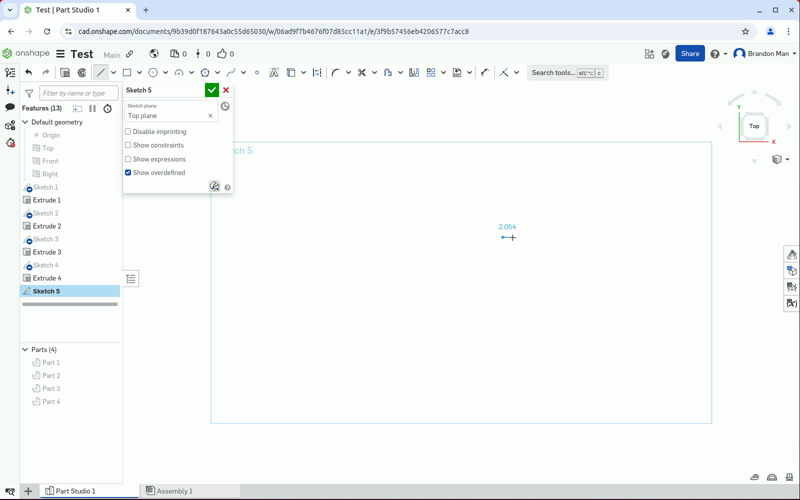
mouse_move(542, 237)
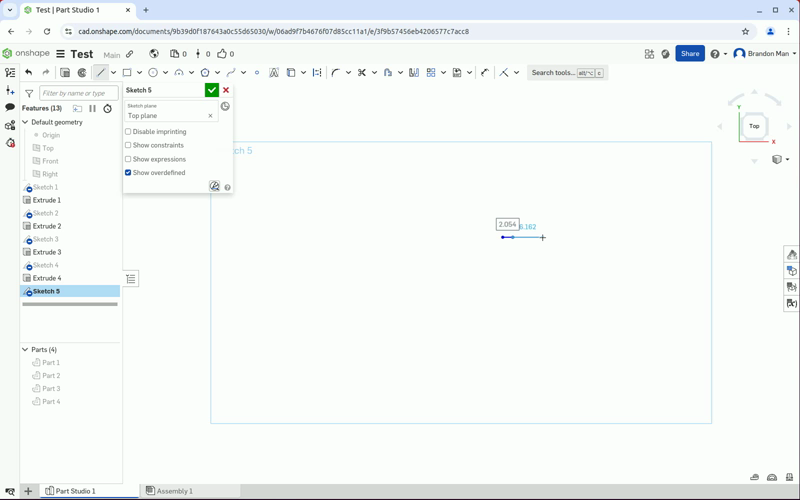
mouse_move(512, 233)
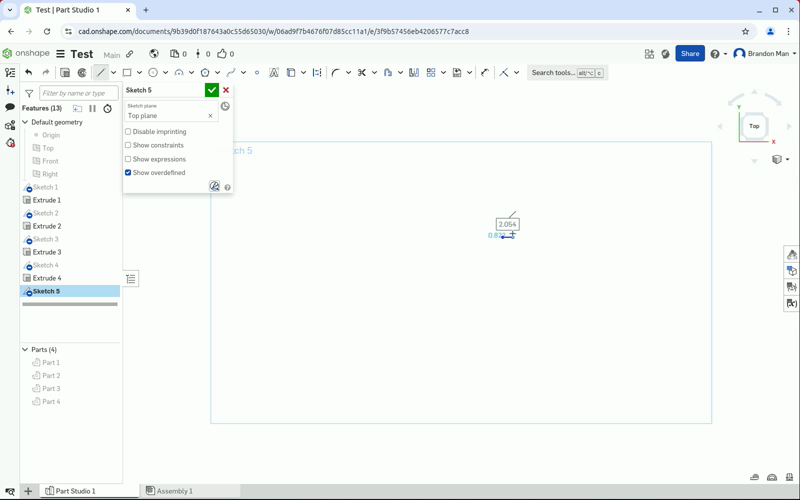
scroll(6)
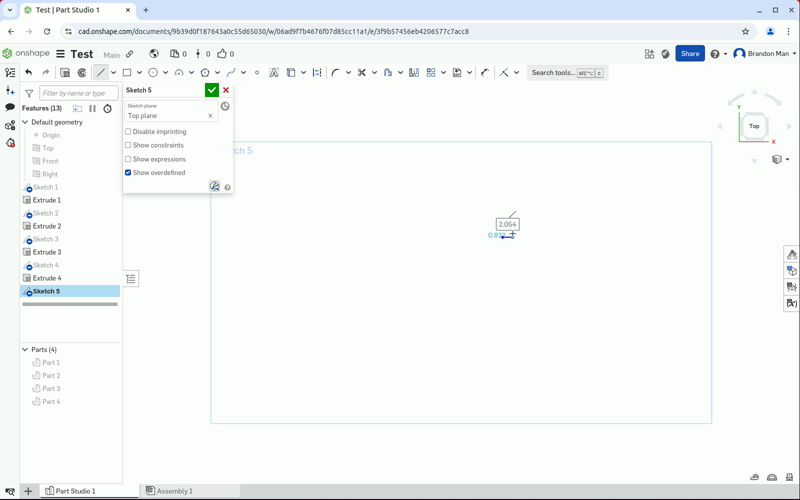
scroll(6)
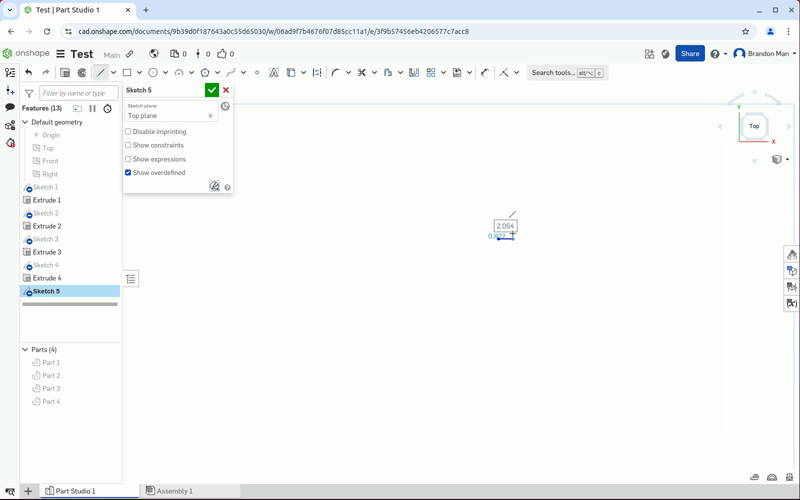
scroll(6)
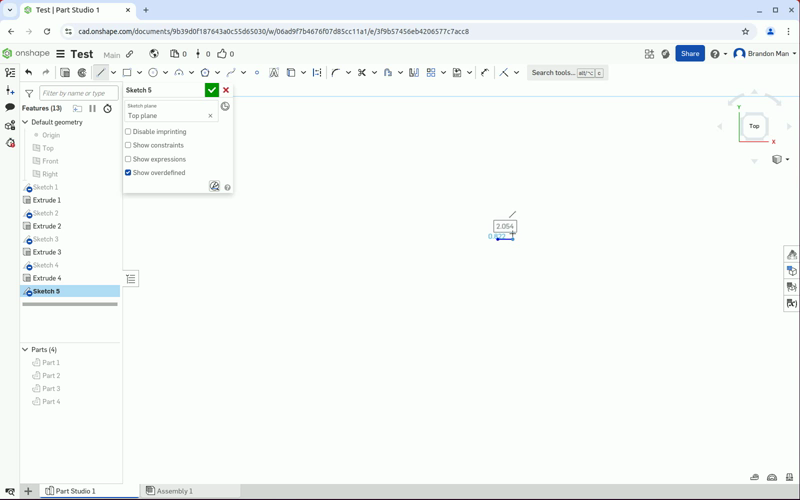
scroll(6)
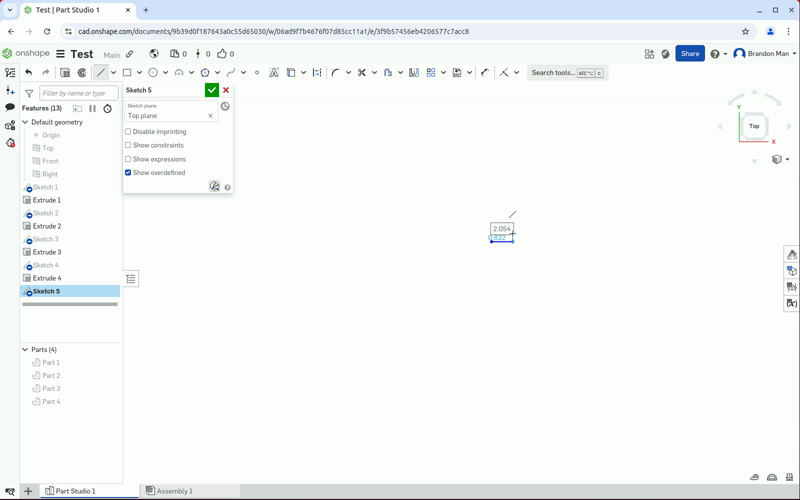
scroll(6)
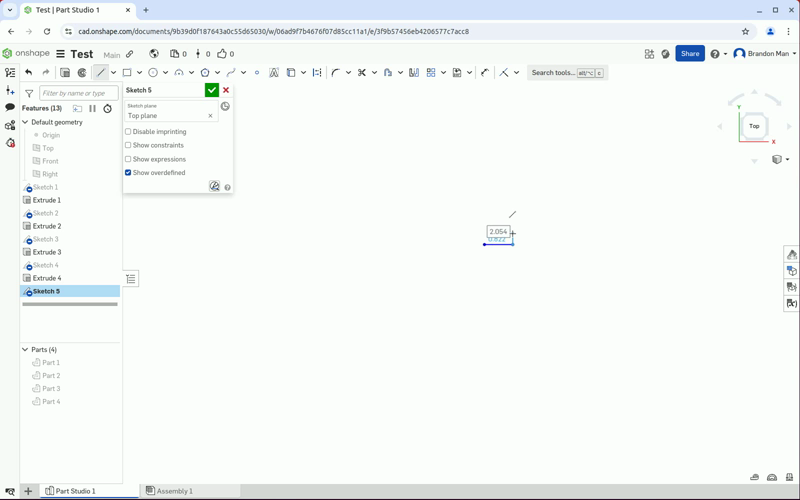
scroll(6)
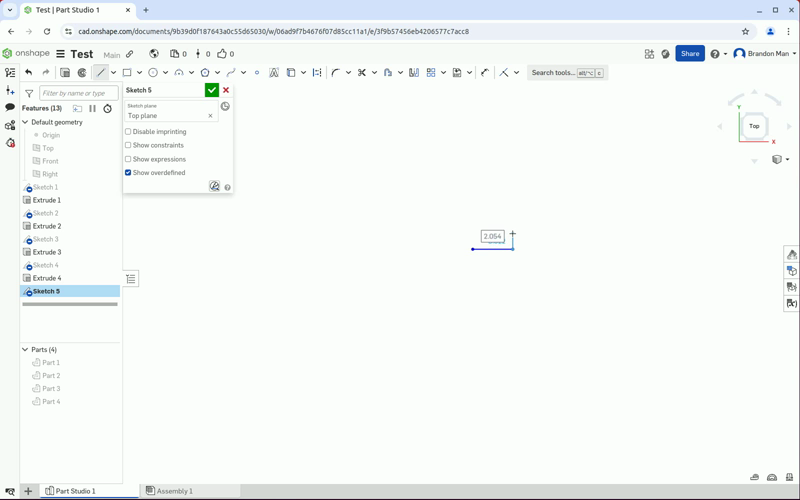
scroll(6)
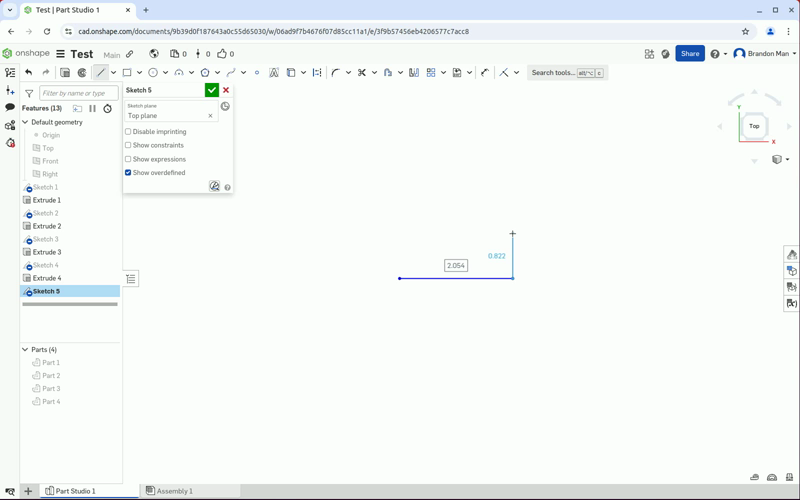
click(512, 233)
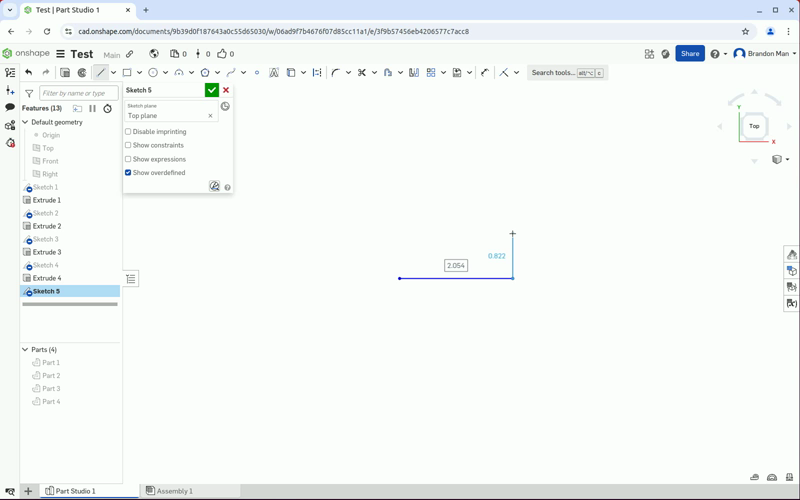
scroll(-6)
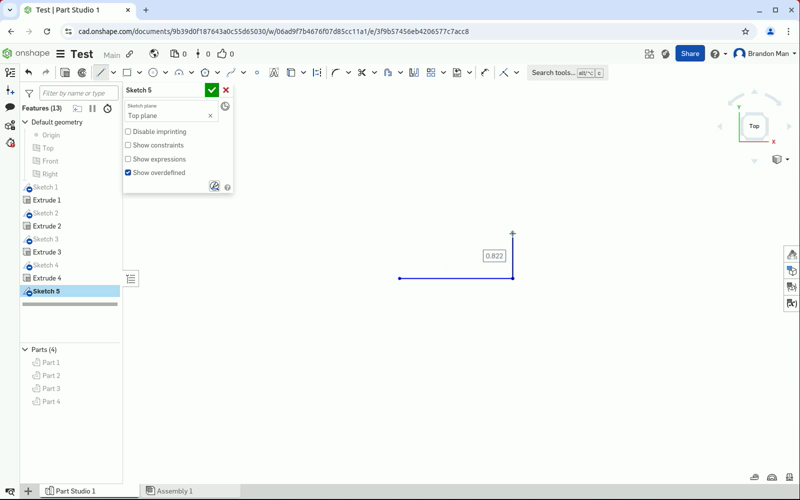
scroll(-6)
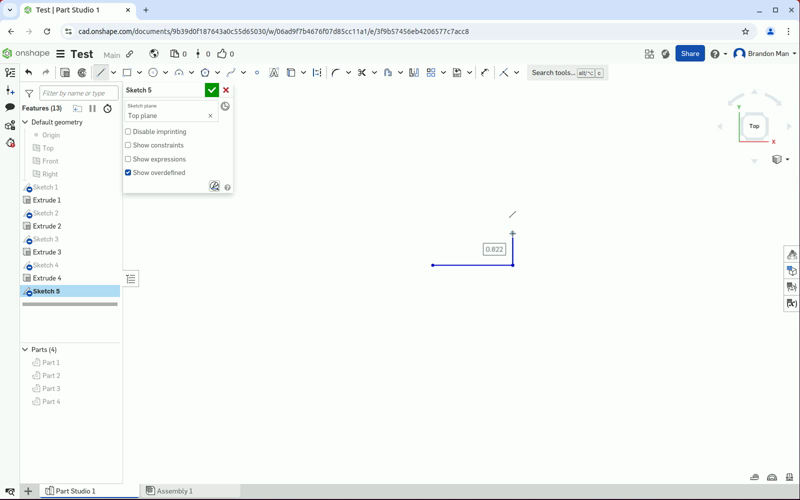
scroll(-6)
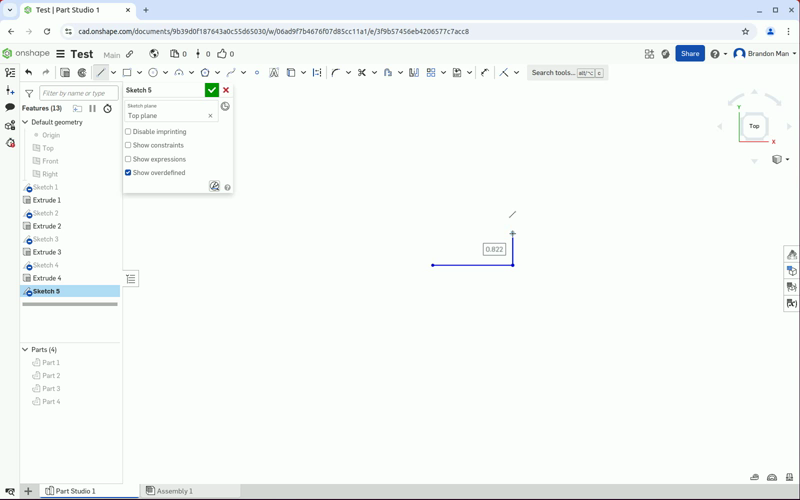
scroll(-6)
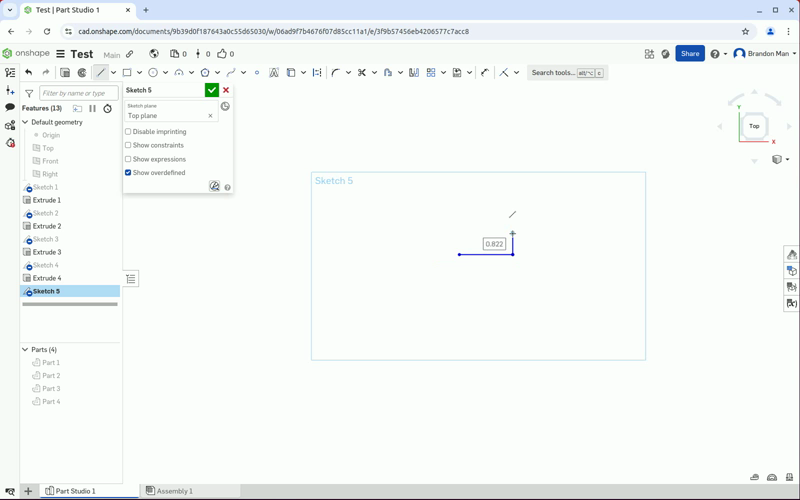
scroll(-6)
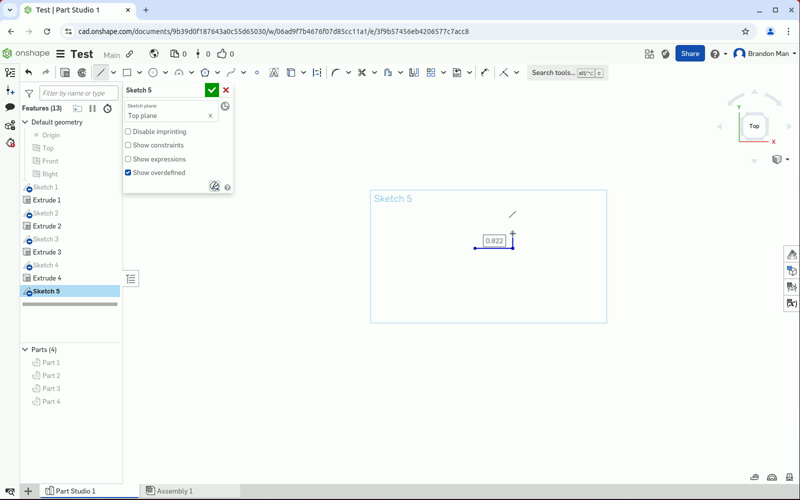
scroll(-6)
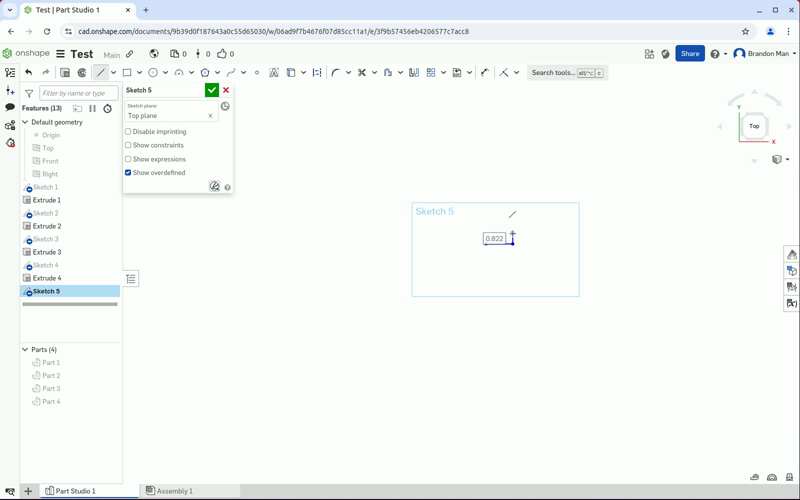
scroll(-6)
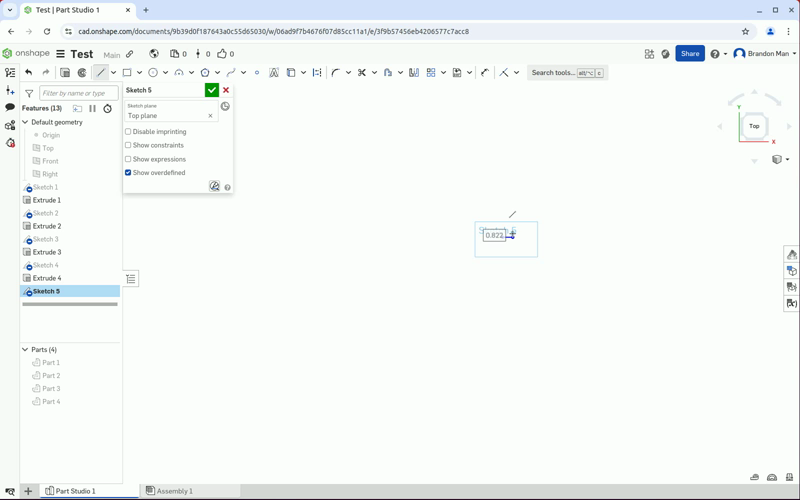
key_up(shift)
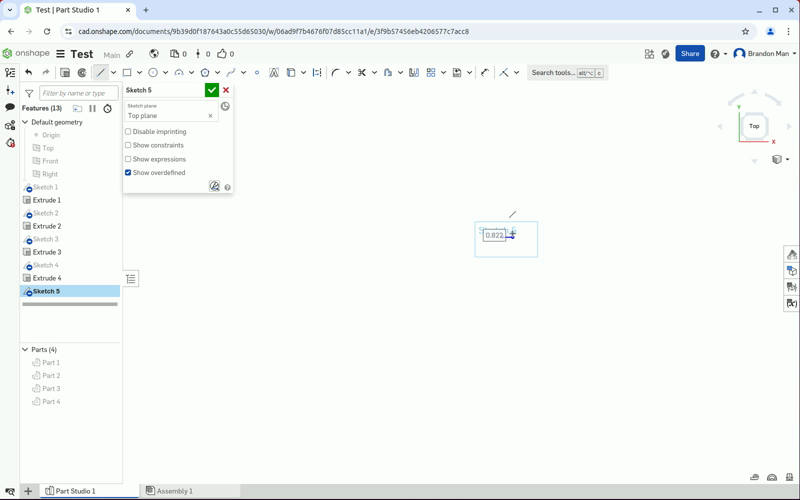
key_down(shift)
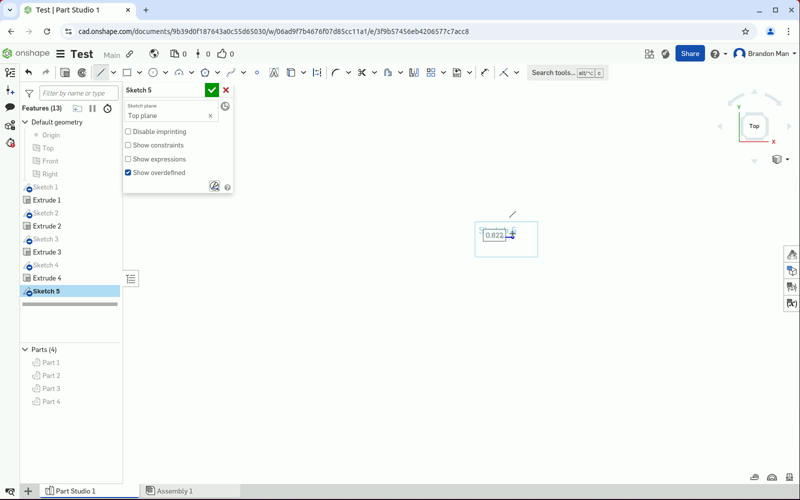
mouse_move(542, 233)
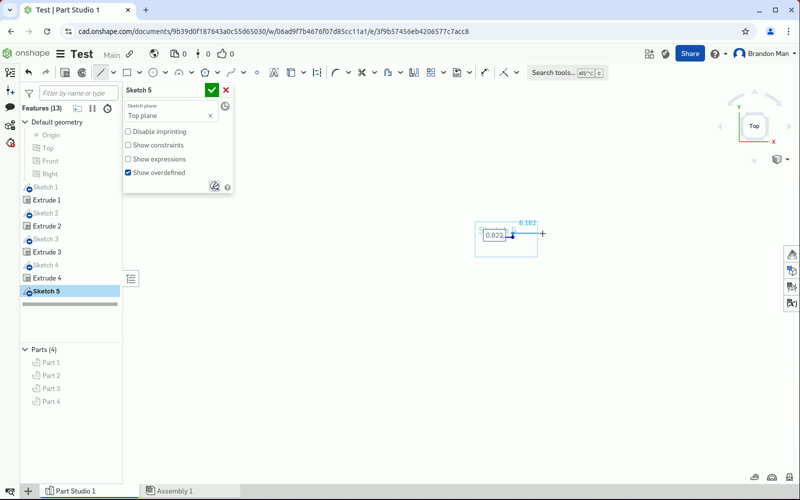
mouse_move(512, 223)
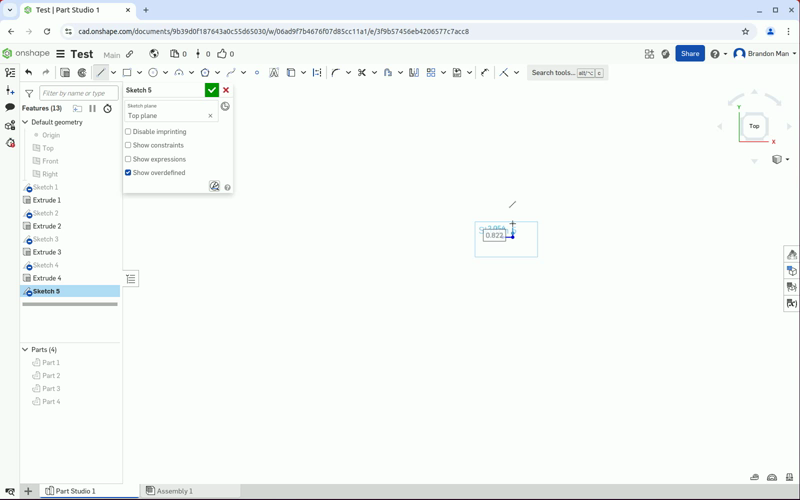
click(512, 223)
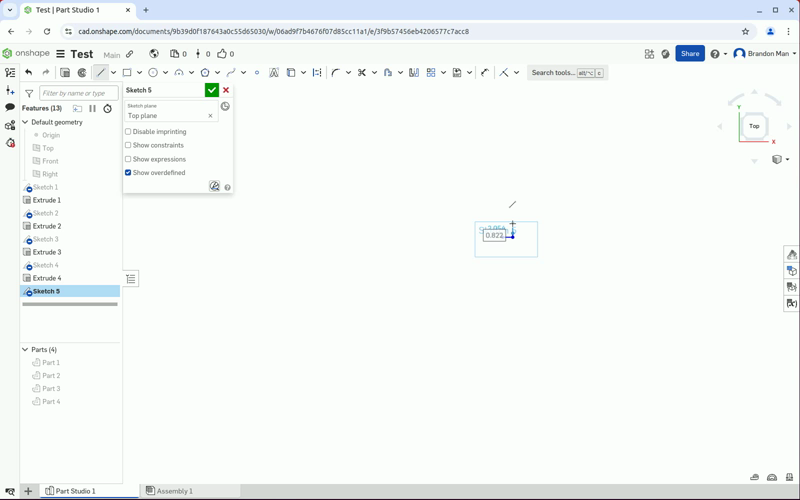
key_up(shift)
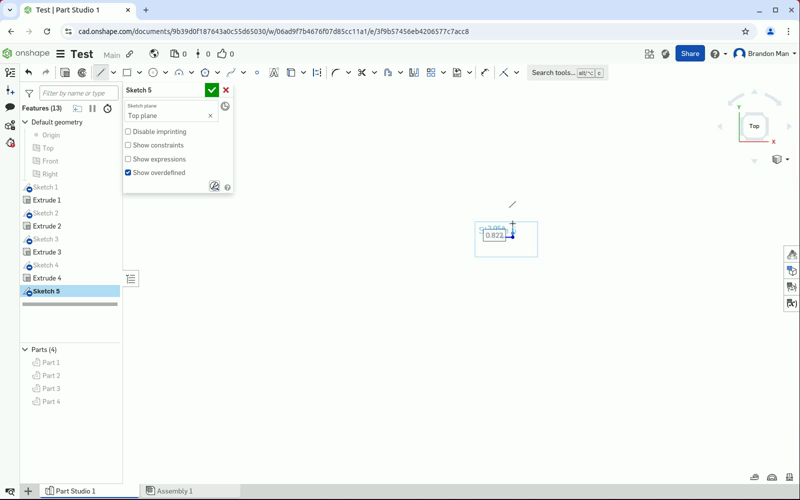
key_down(shift)
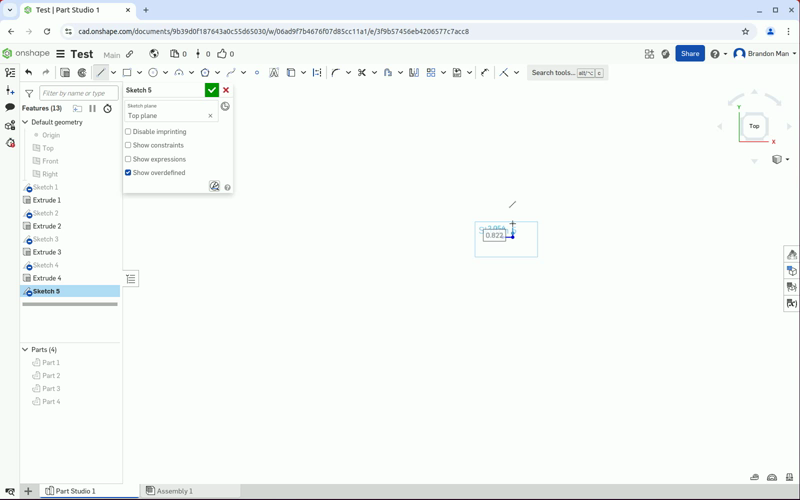
mouse_move(542, 223)
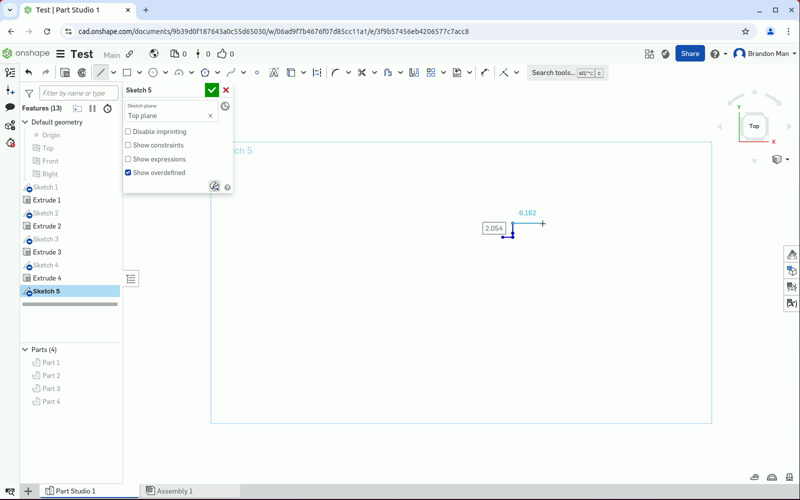
mouse_move(502, 223)
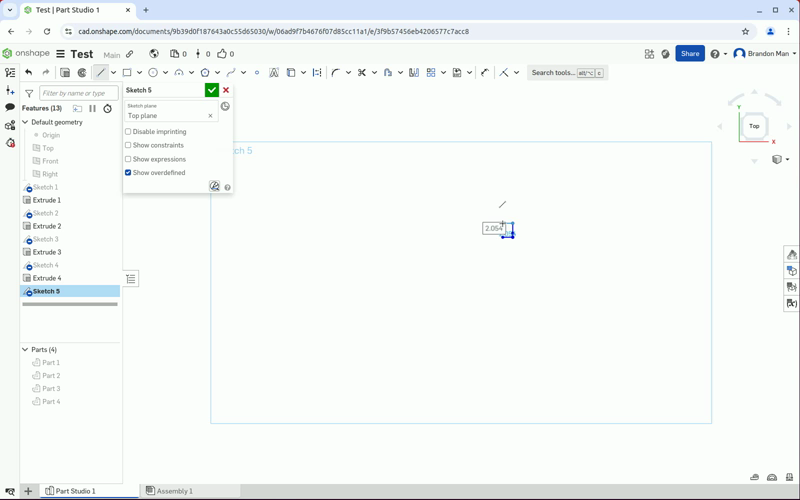
click(502, 223)
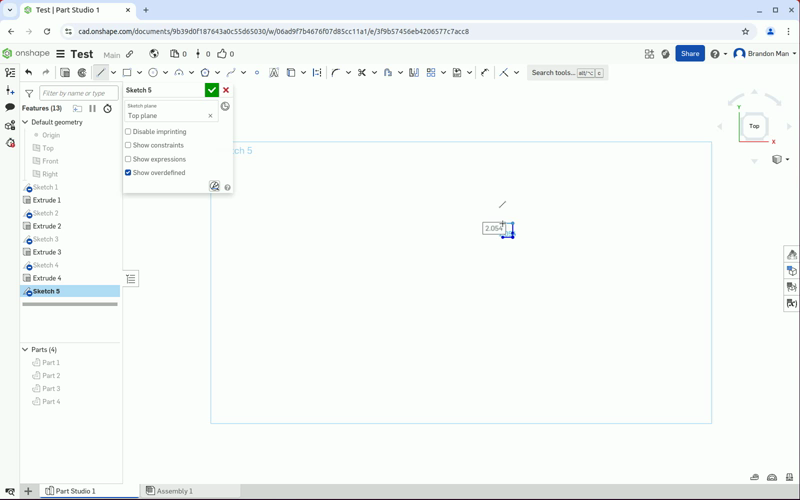
key_up(shift)
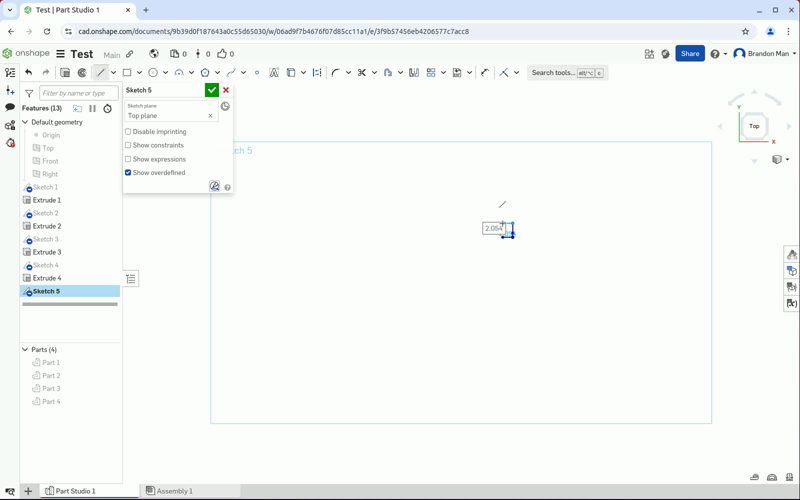
mouse_move(532, 223)
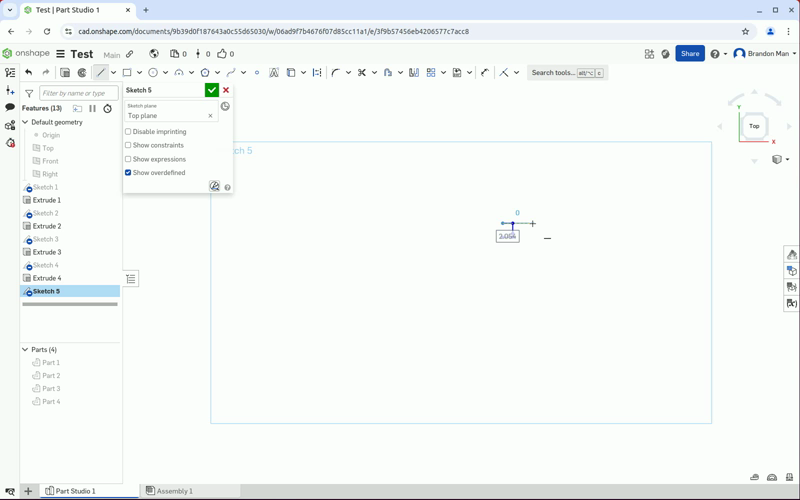
key_down(shift)
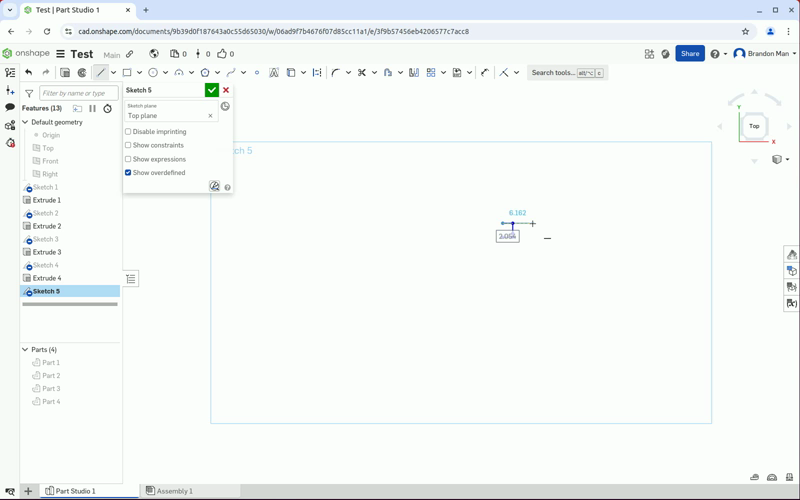
mouse_move(502, 237)
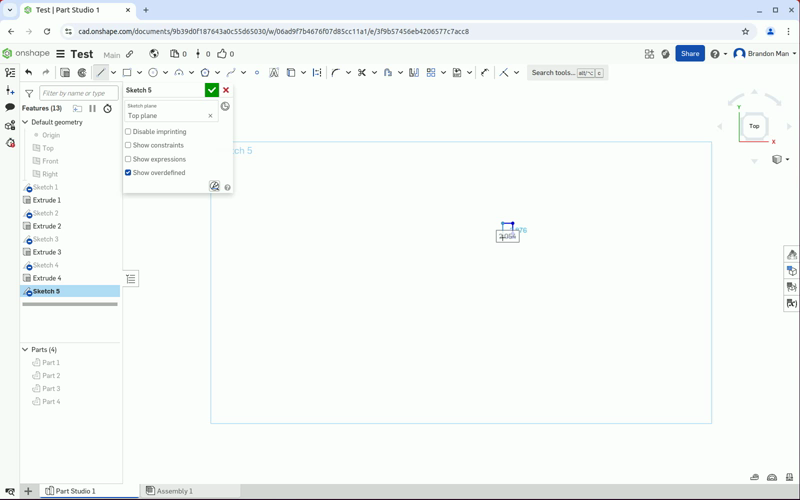
key_up(shift)
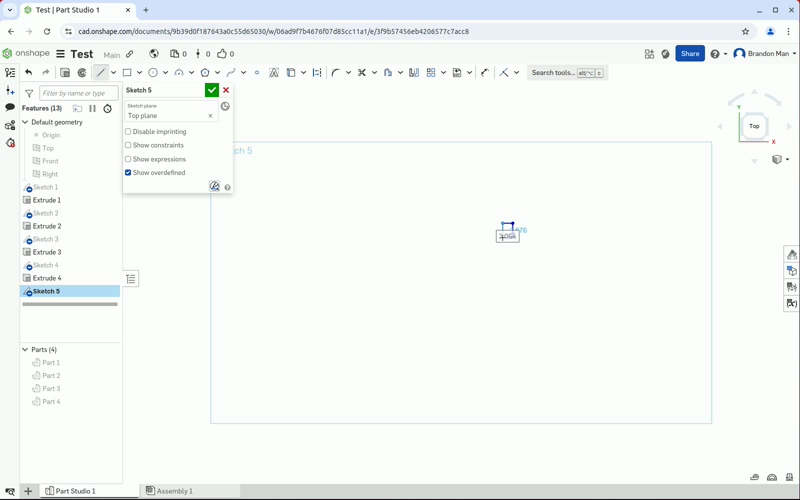
click(502, 237)
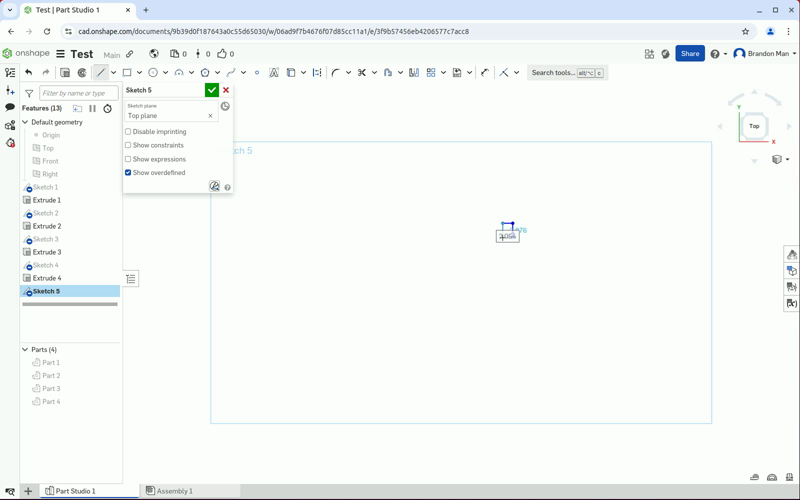
key(esc)
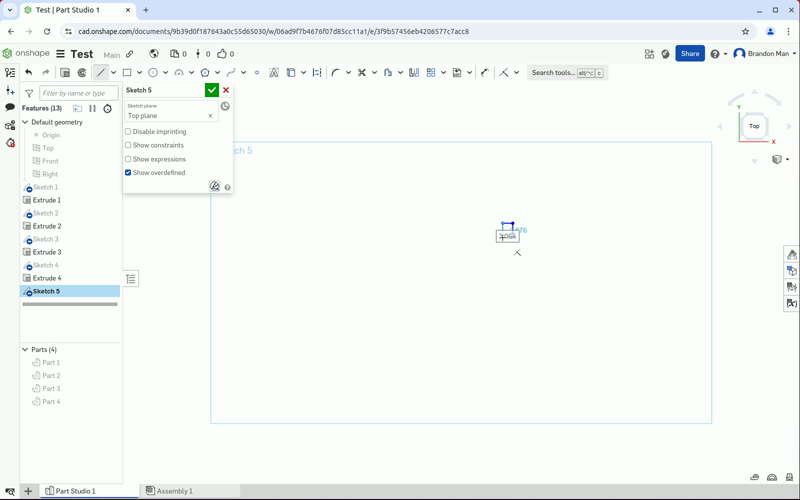
mouse_move(505, 231)
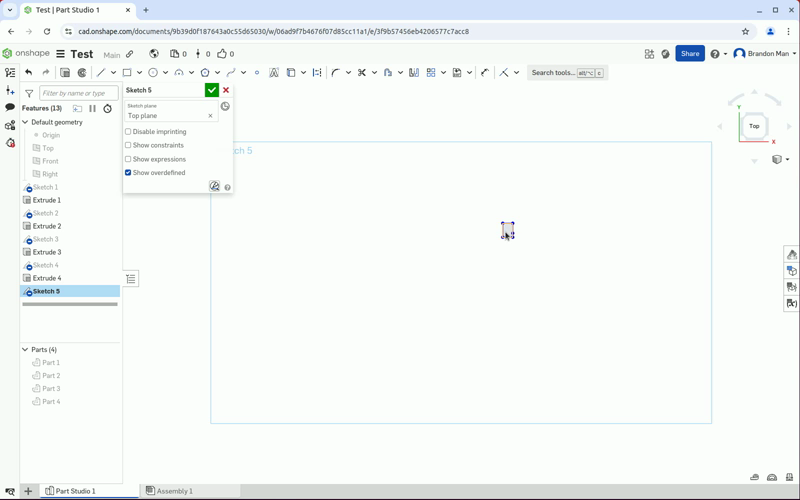
scroll(6)
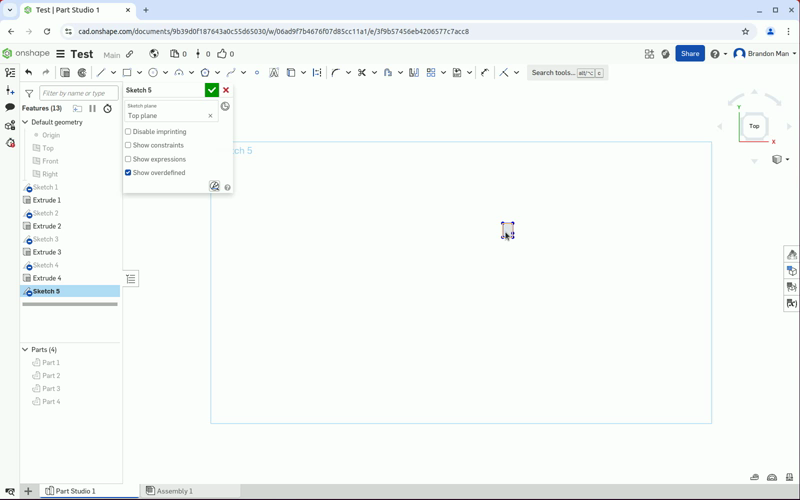
scroll(6)
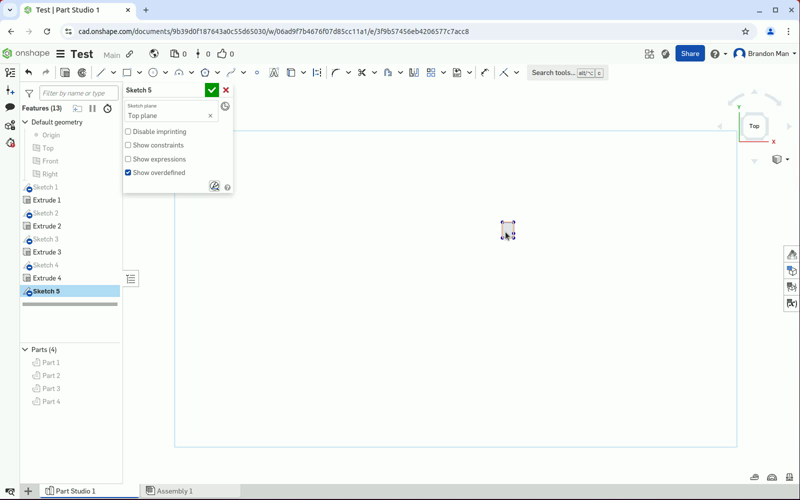
scroll(6)
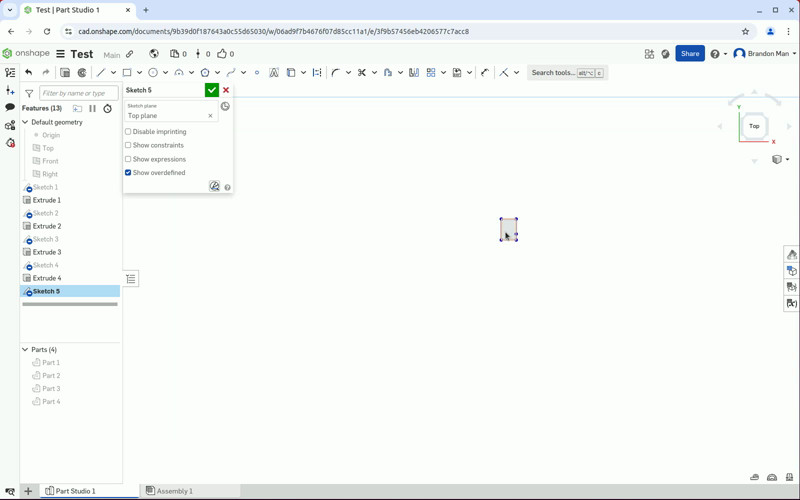
scroll(6)
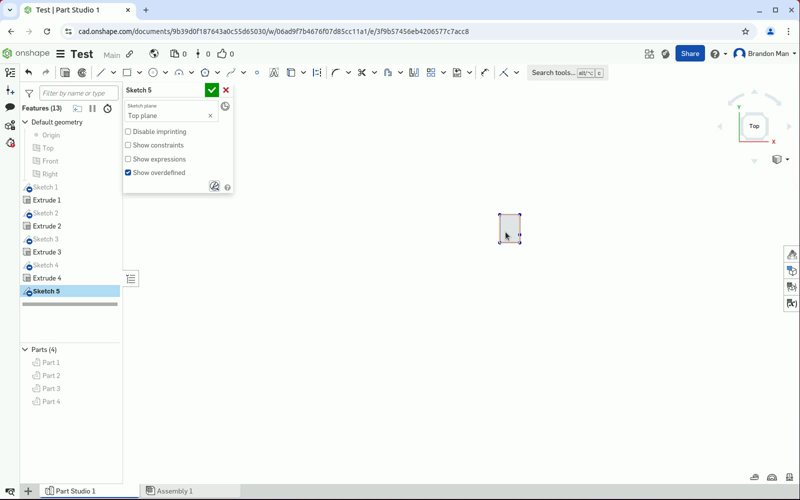
scroll(6)
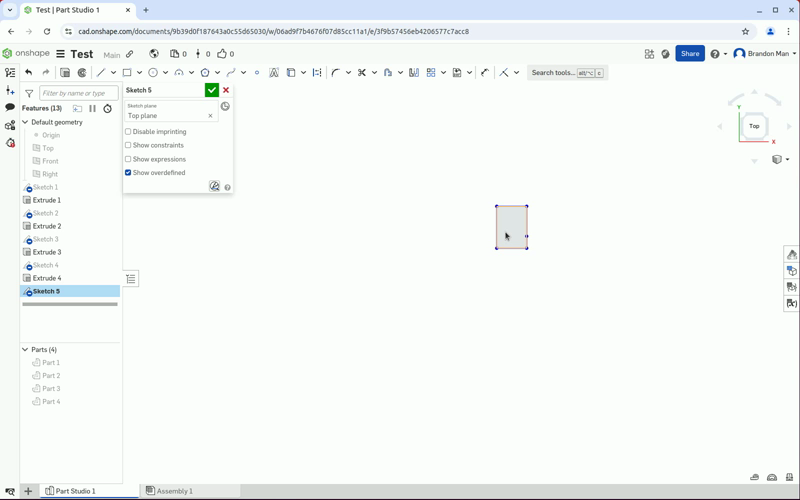
scroll(6)
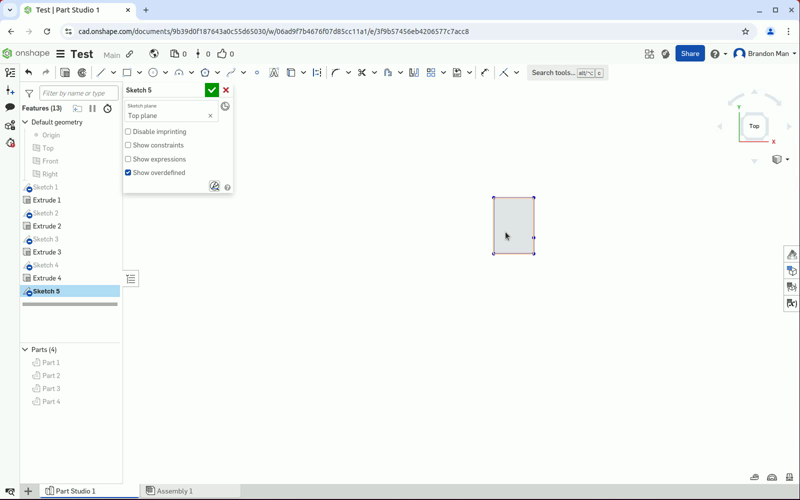
scroll(6)
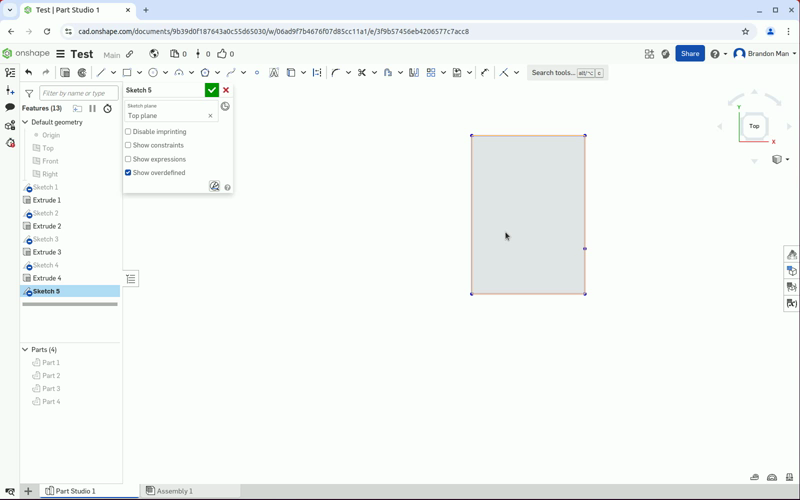
click(505, 231)
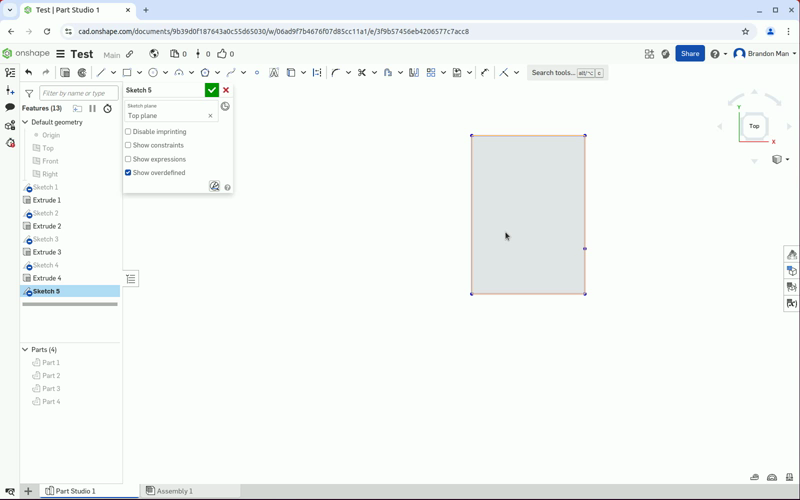
scroll(-6)
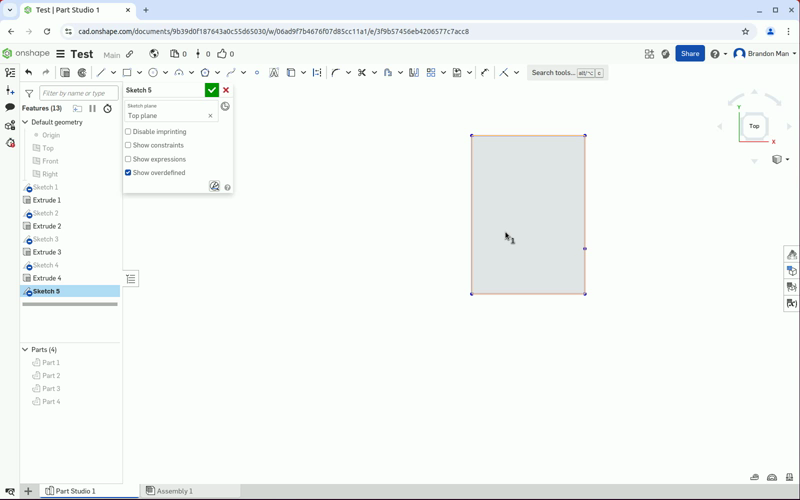
scroll(-6)
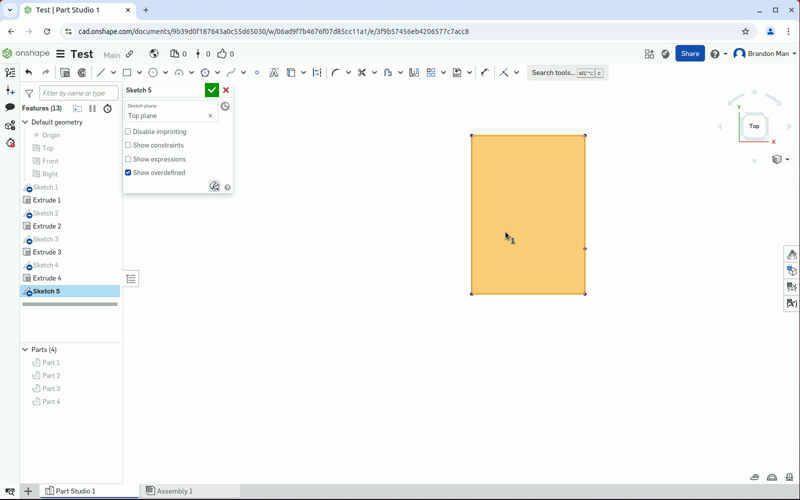
scroll(-6)
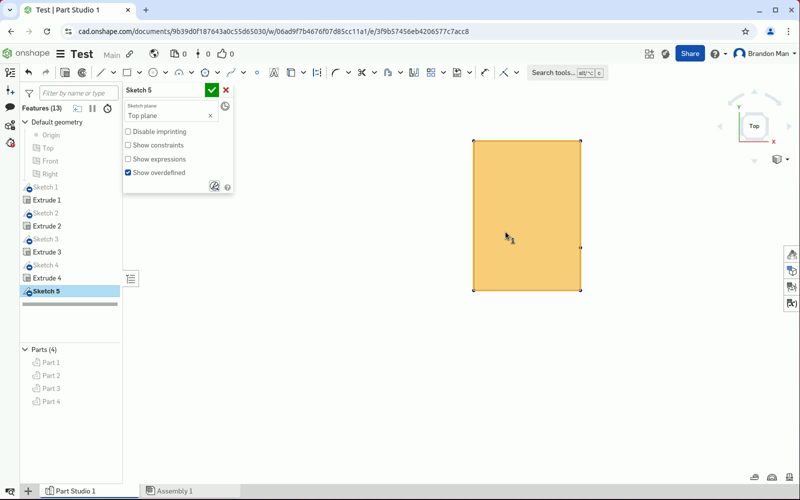
scroll(-6)
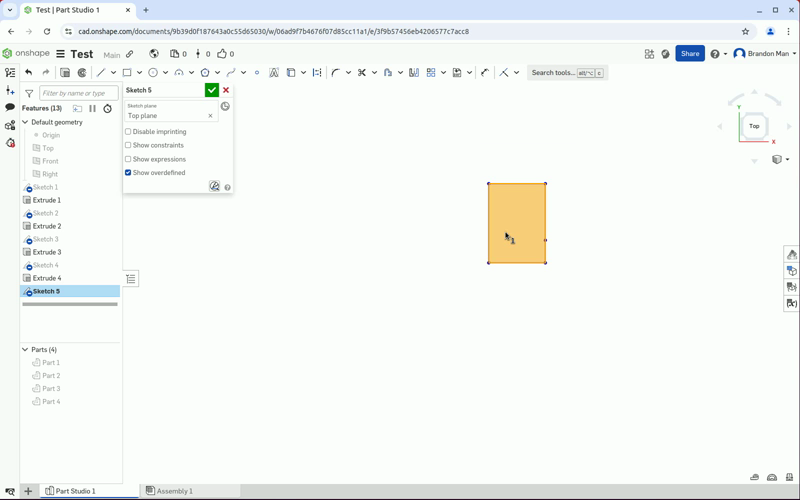
scroll(-6)
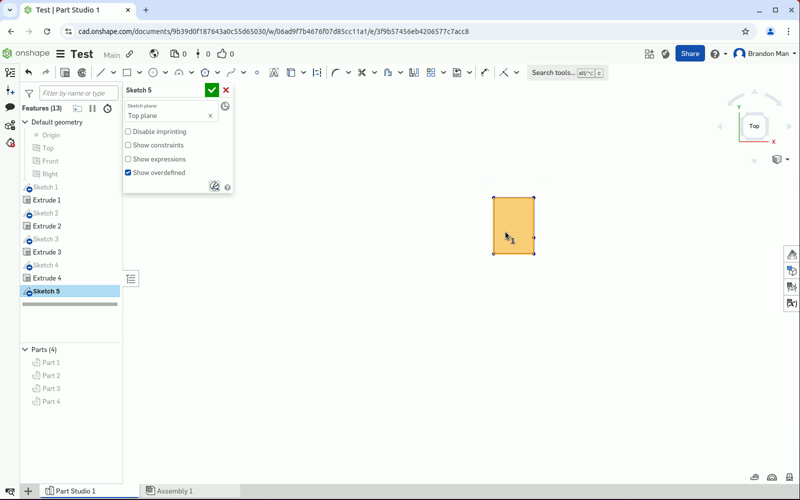
scroll(-6)
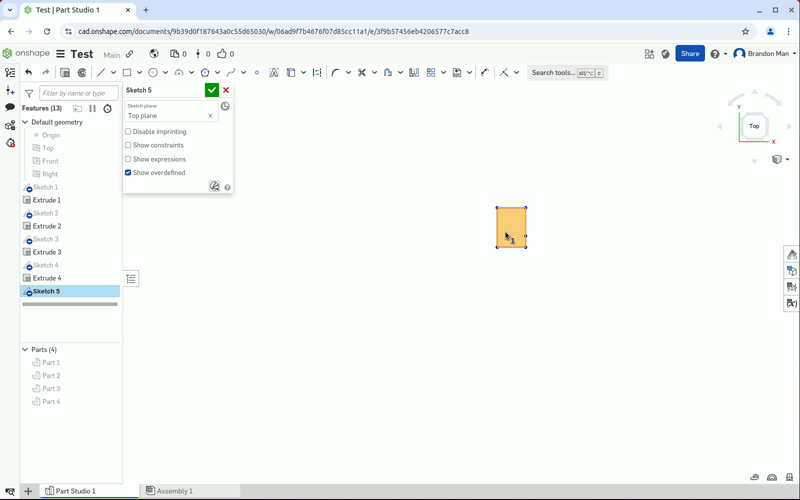
scroll(-6)
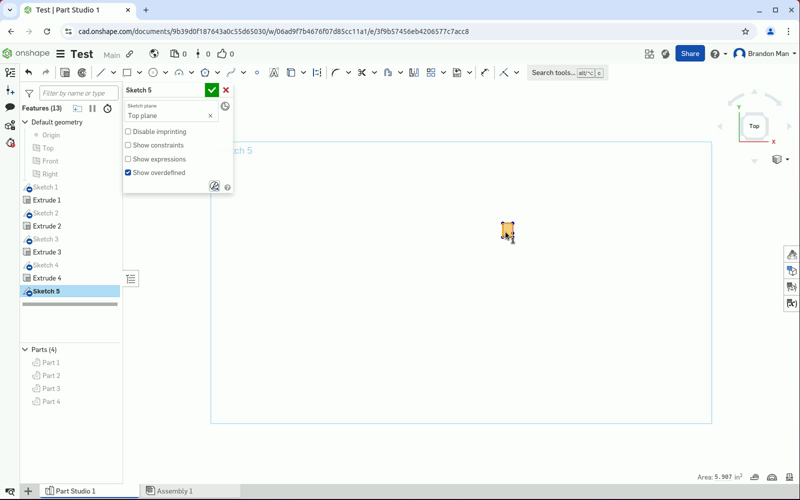
mouse_move(73, 352)
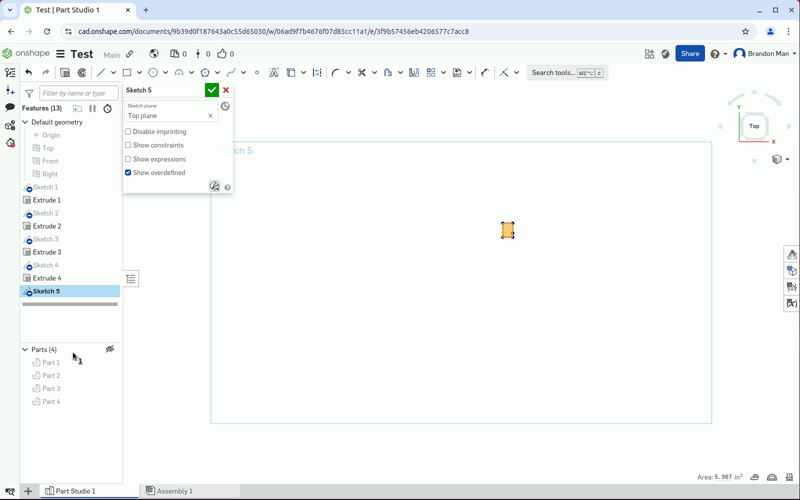
key(shift+y)
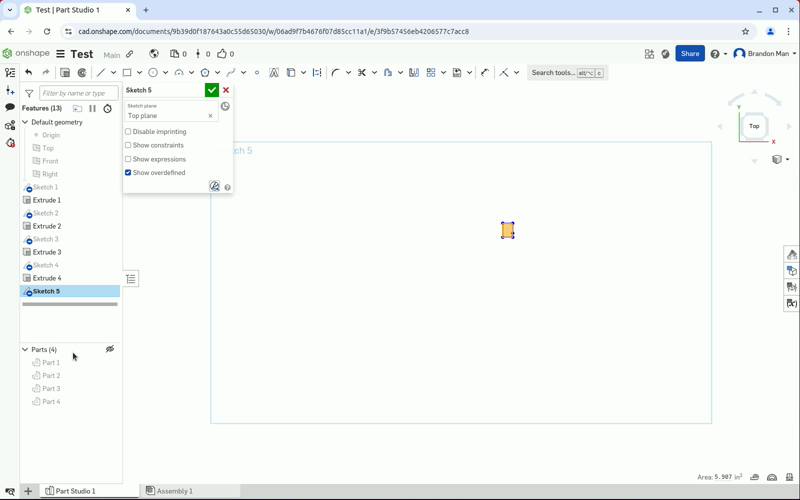
key(shift+e)
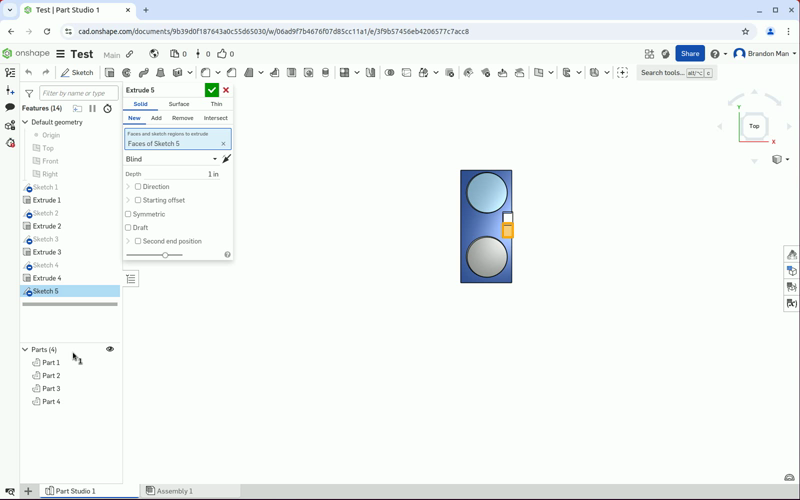
mouse_move(143, 106)
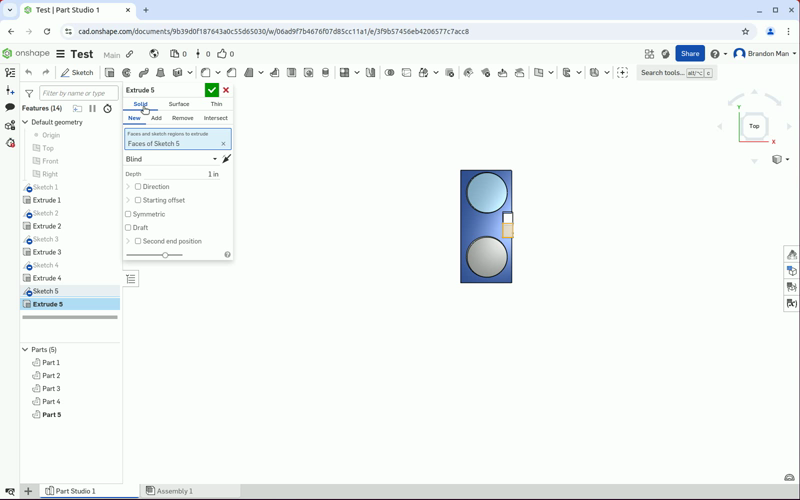
click(143, 106)
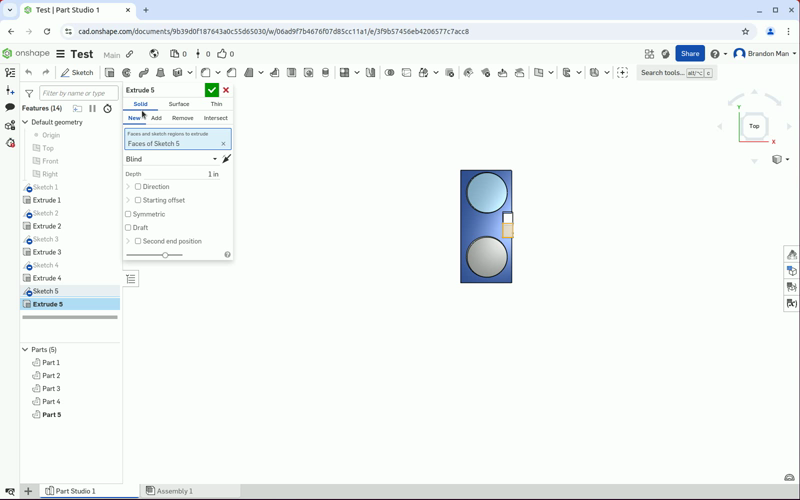
mouse_move(137, 120)
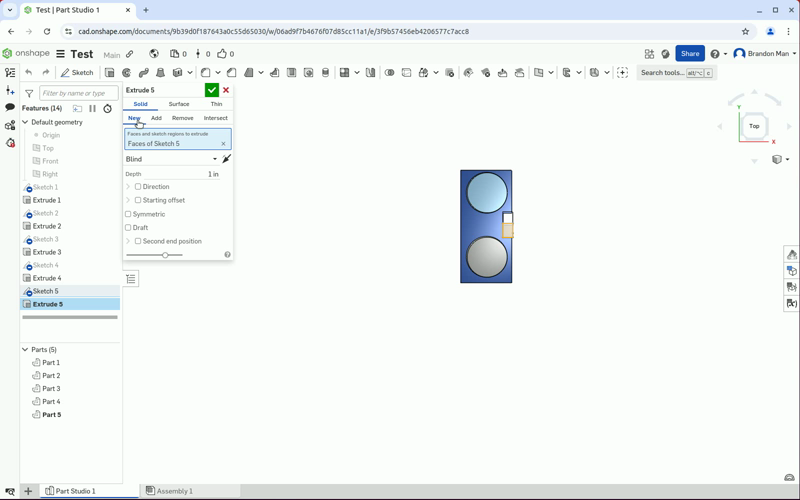
click(137, 120)
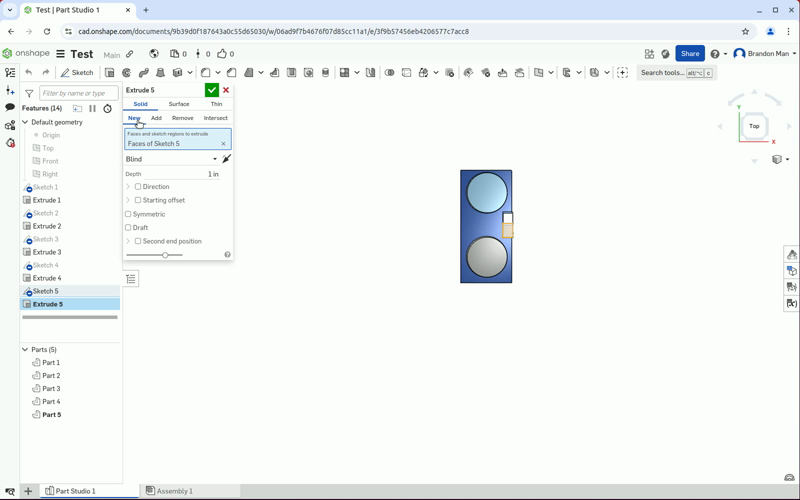
key(tab, 4)
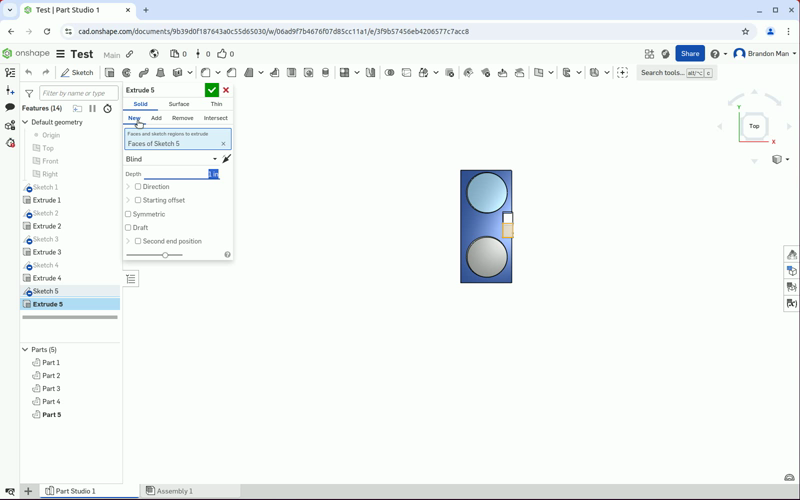
text(0.722)
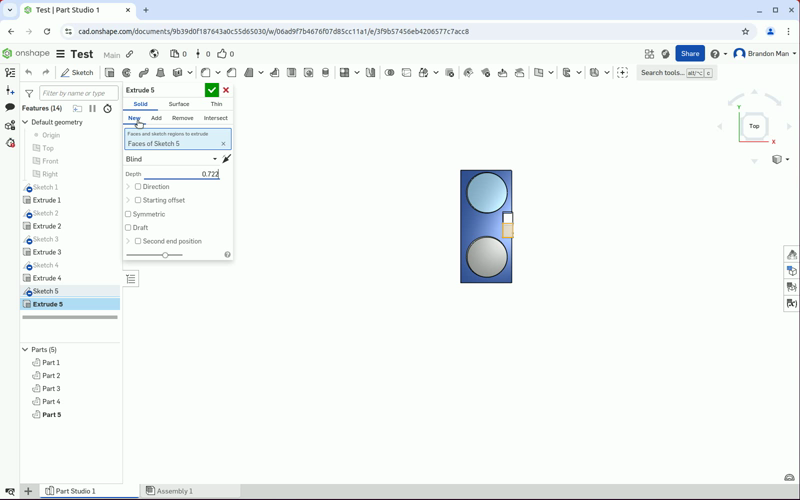
key(enter)
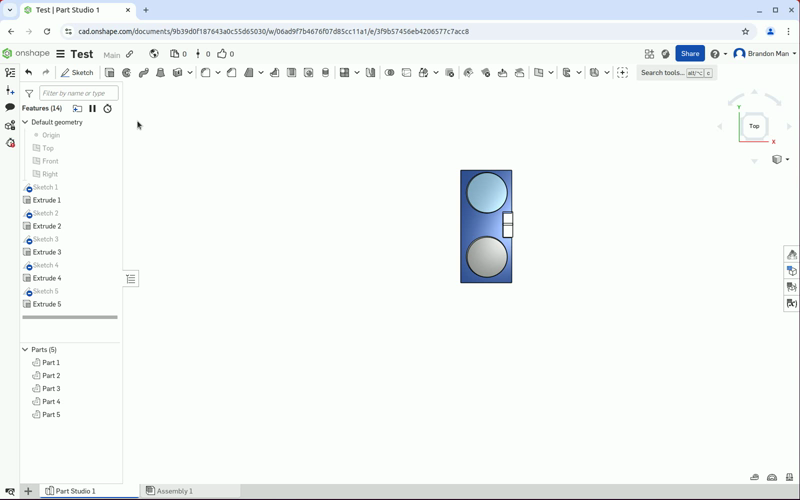
key(shift+h)
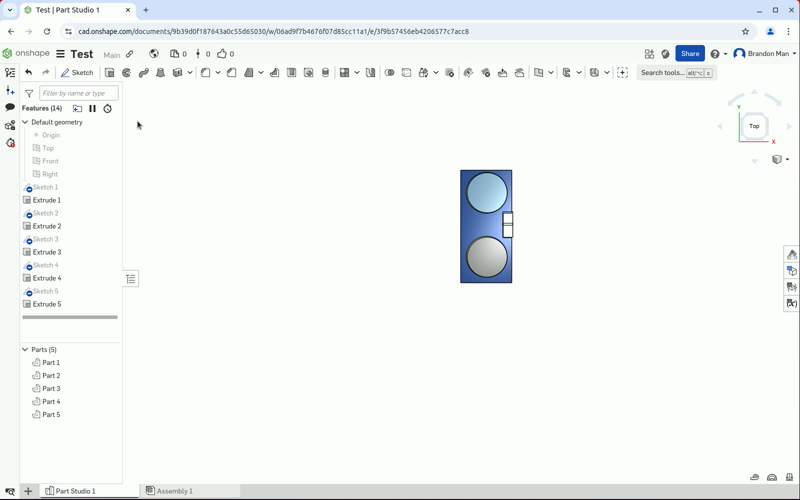
key(shift+h)
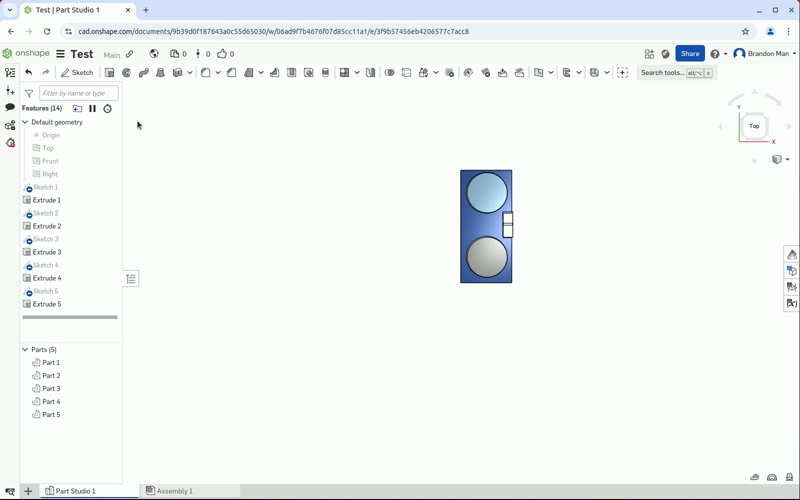
mouse_move(73, 189)
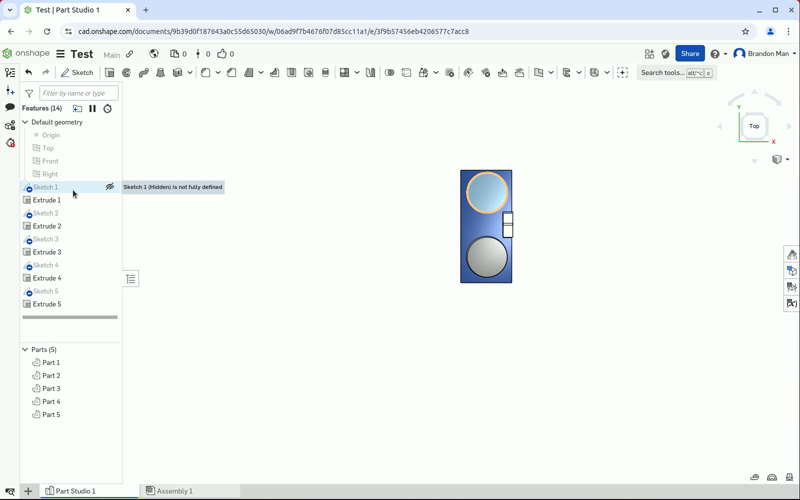
click(73, 189)
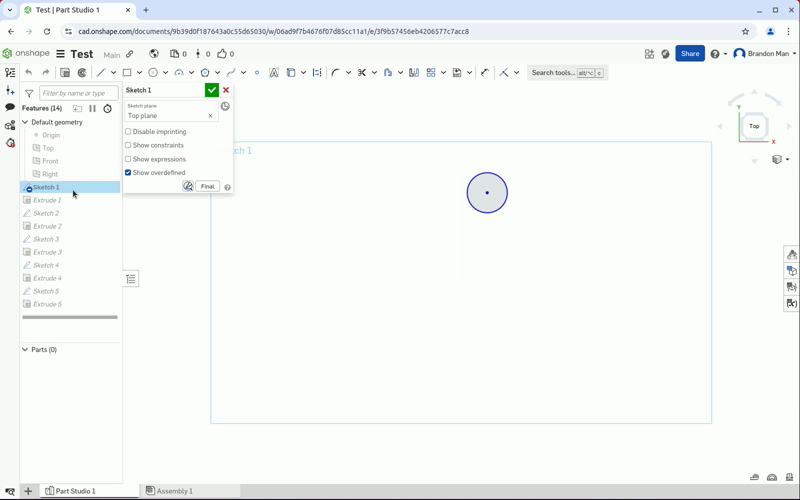
mouse_move(229, 92)
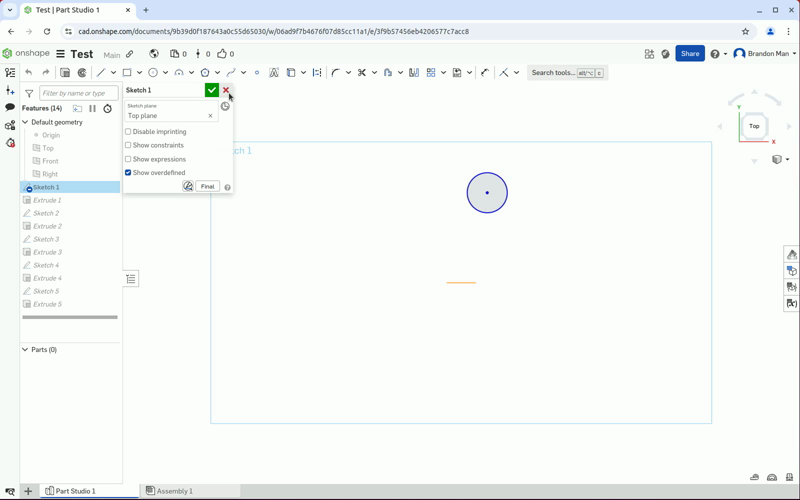
click(229, 92)
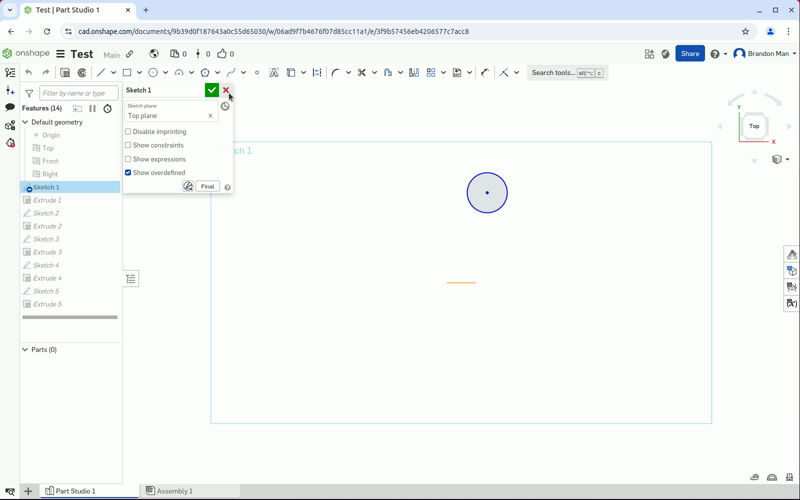
key(shift+s)
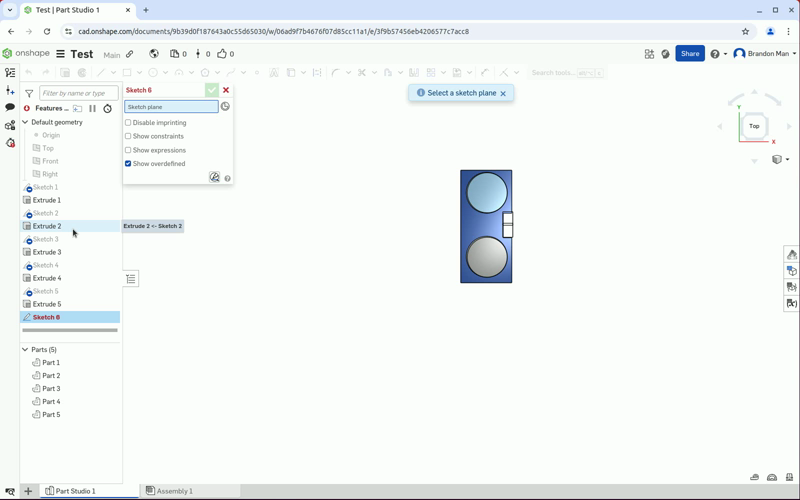
scroll(3)
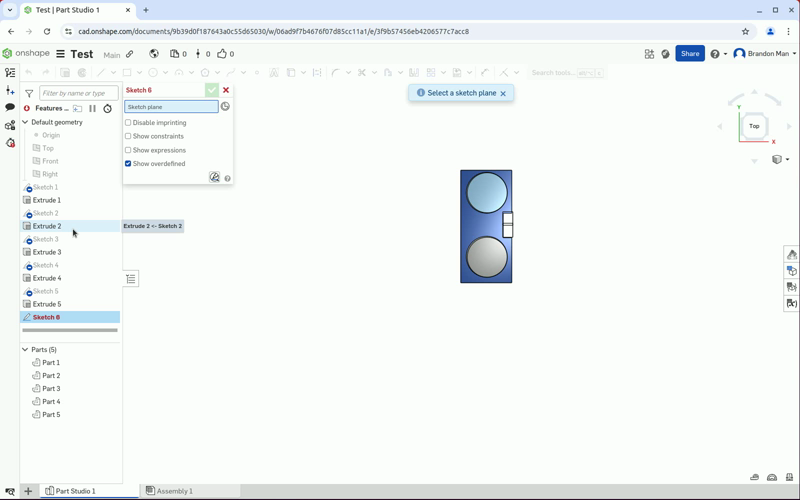
mouse_move(73, 150)
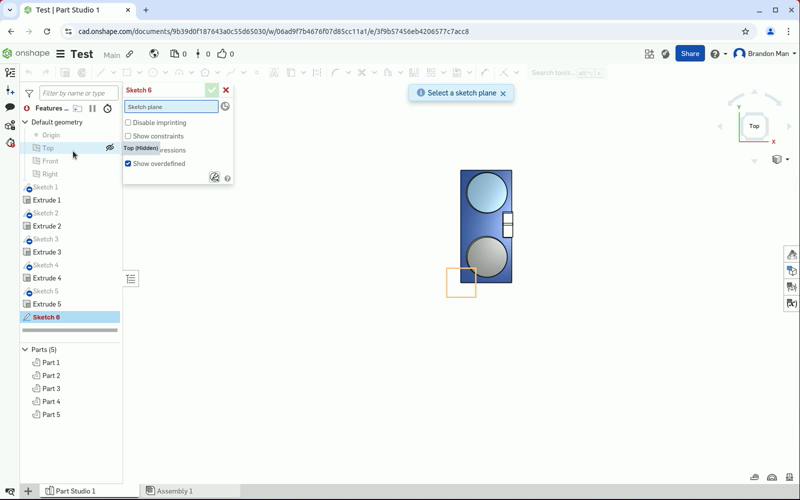
click(73, 150)
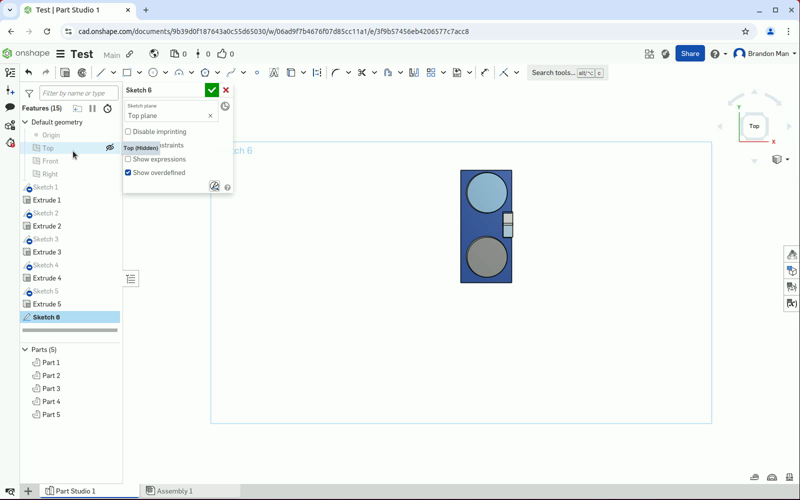
mouse_move(73, 352)
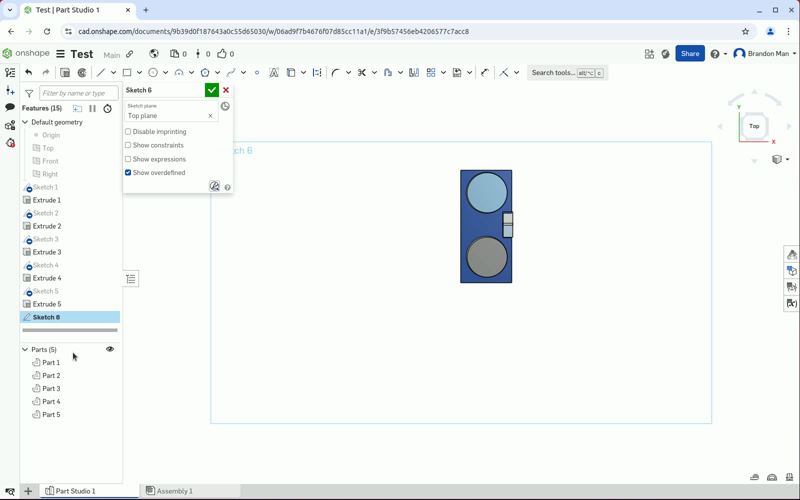
key(y)
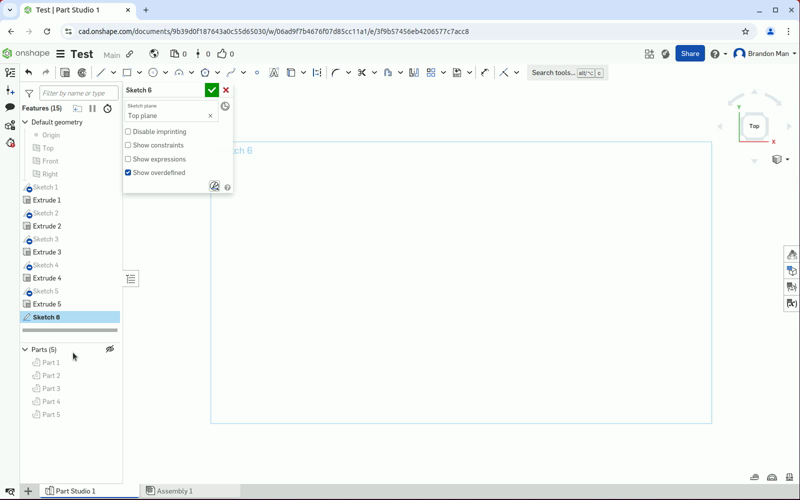
key(c)
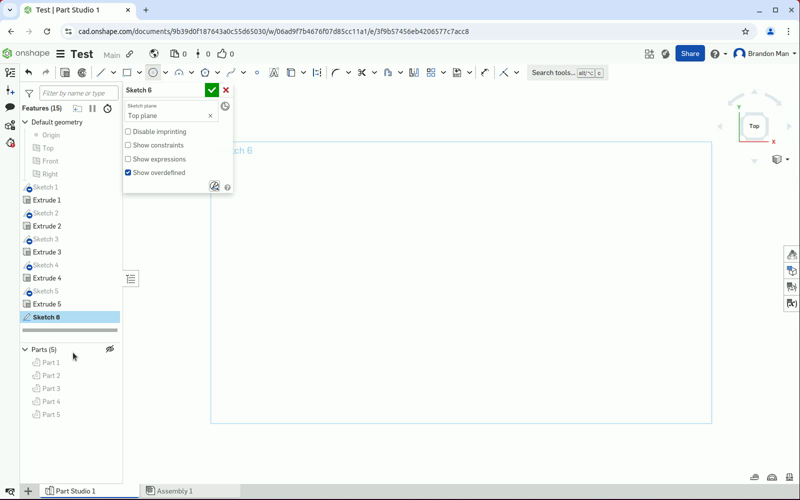
key_down(shift)
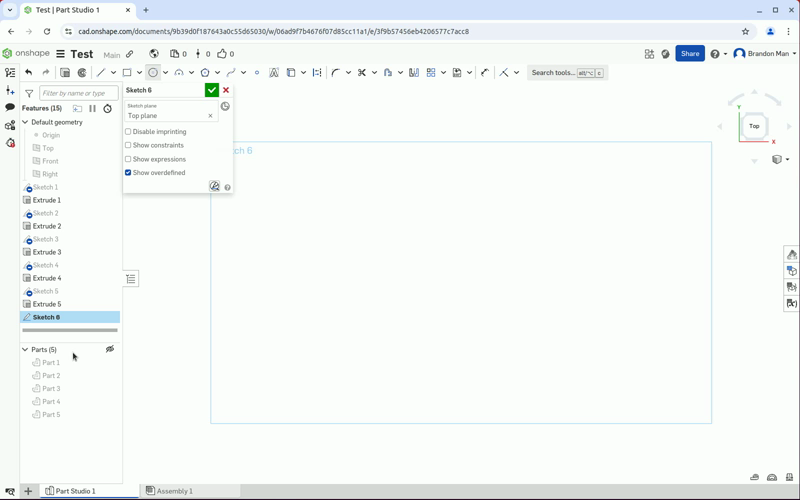
mouse_move(487, 257)
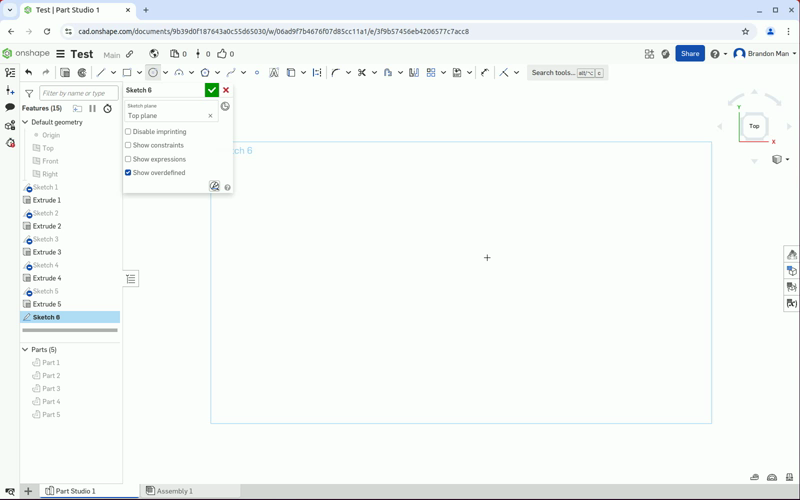
click(487, 257)
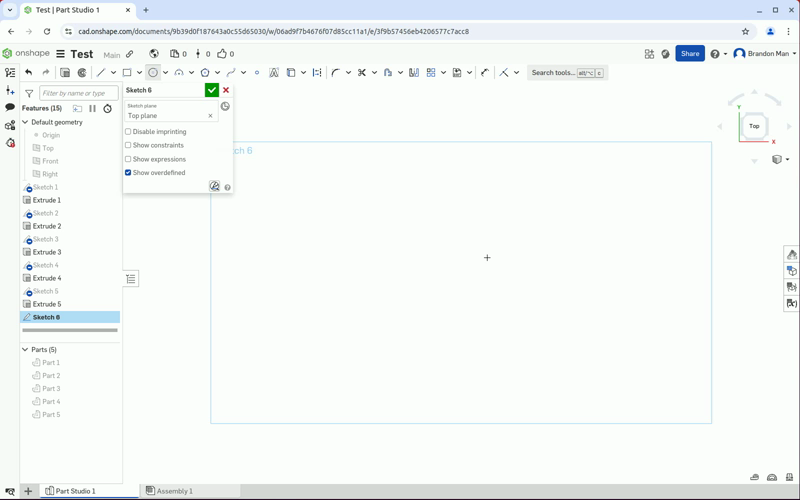
key_up(shift)
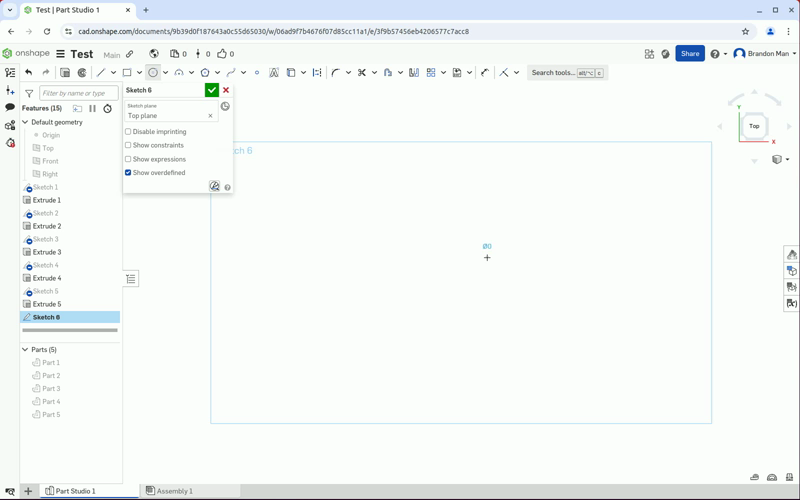
mouse_move(507, 257)
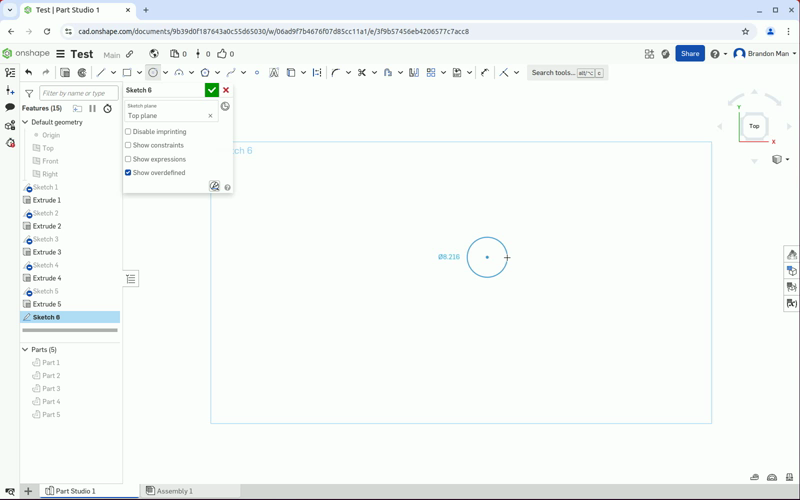
click(507, 257)
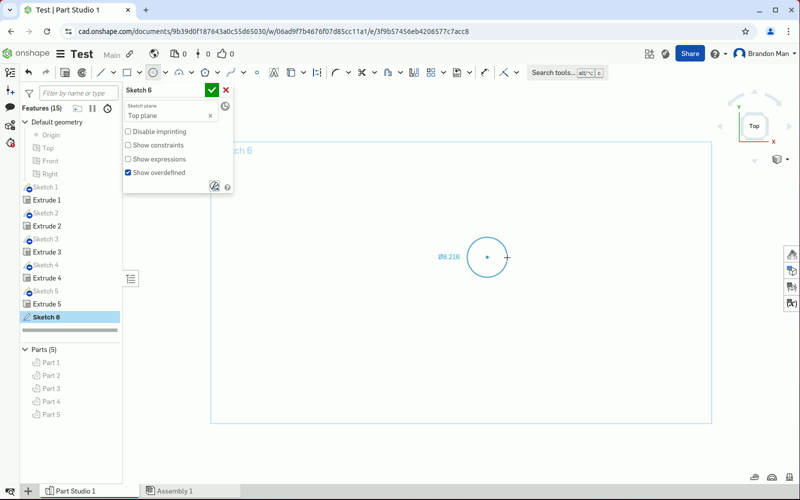
key(esc)
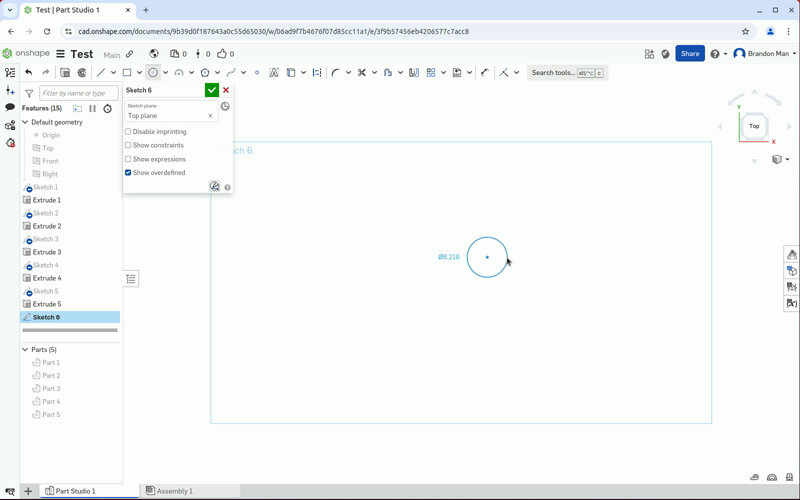
mouse_move(478, 268)
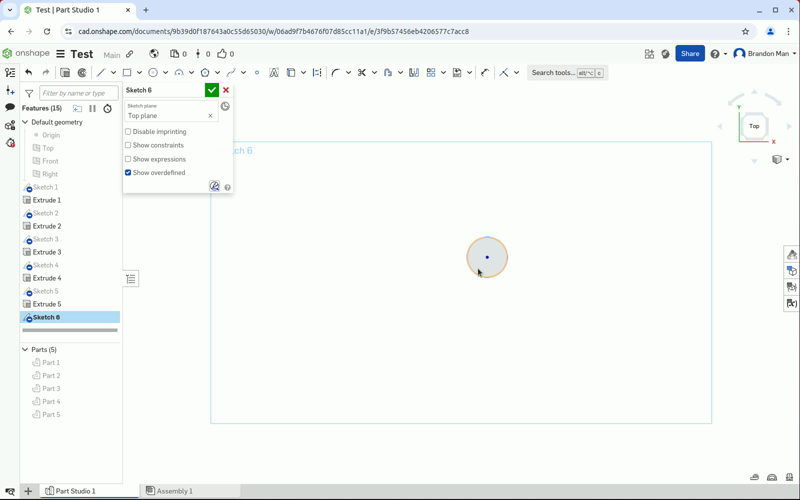
scroll(6)
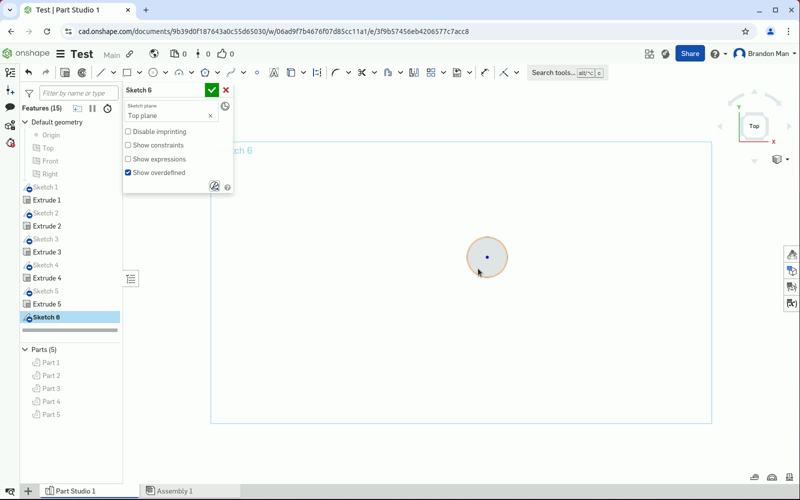
scroll(6)
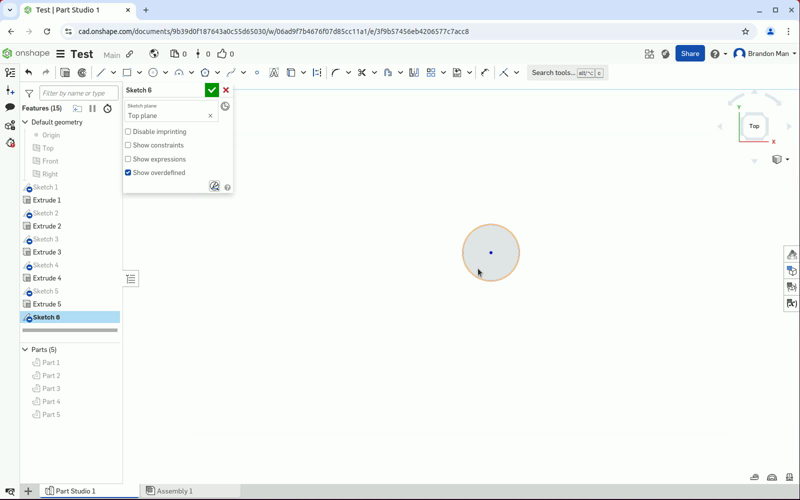
scroll(6)
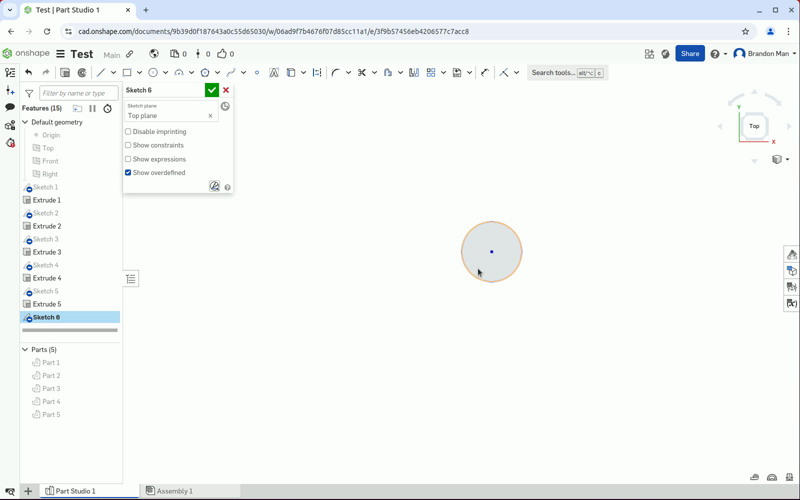
scroll(6)
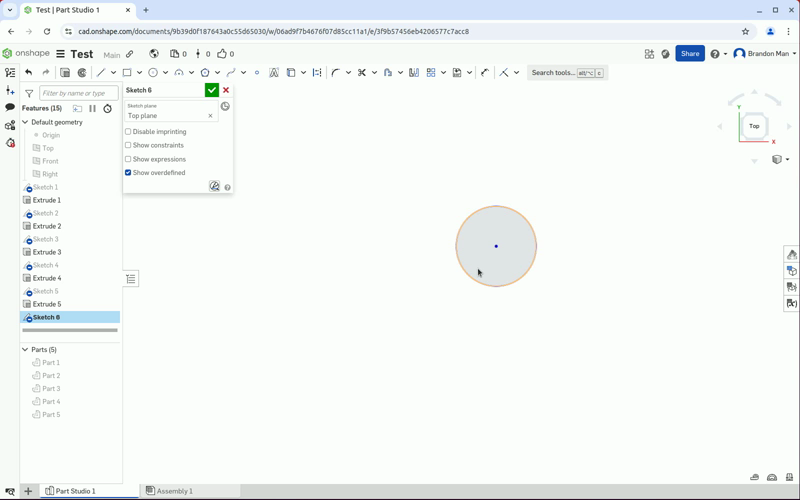
scroll(6)
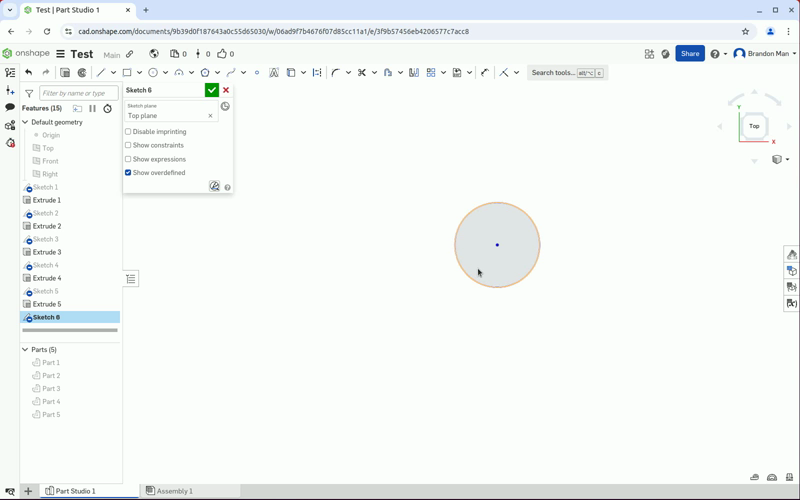
scroll(6)
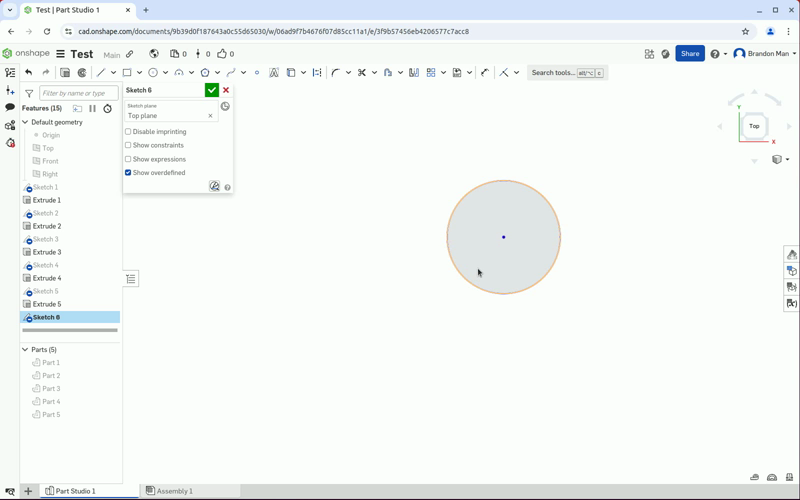
scroll(6)
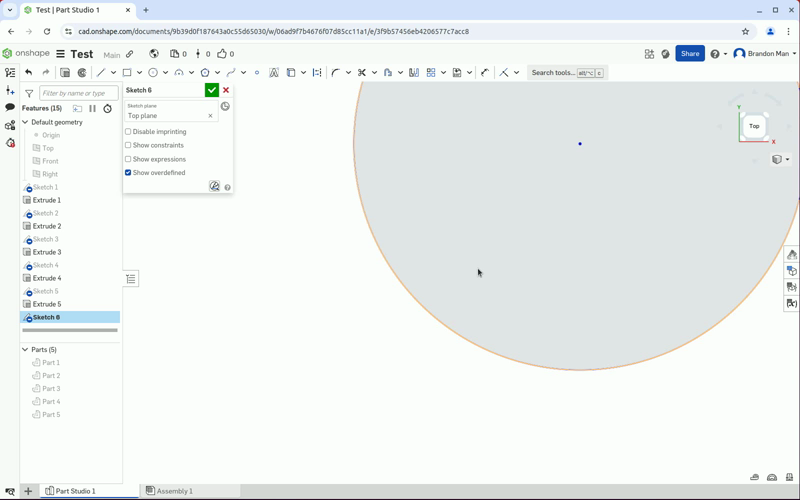
click(478, 268)
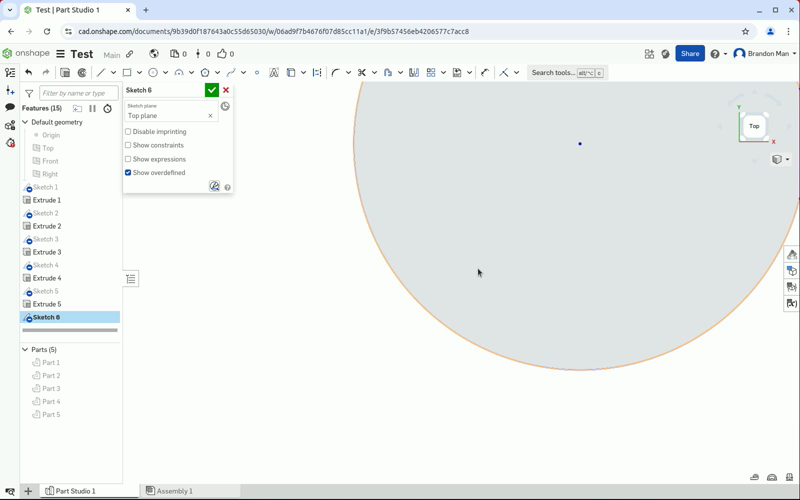
scroll(-6)
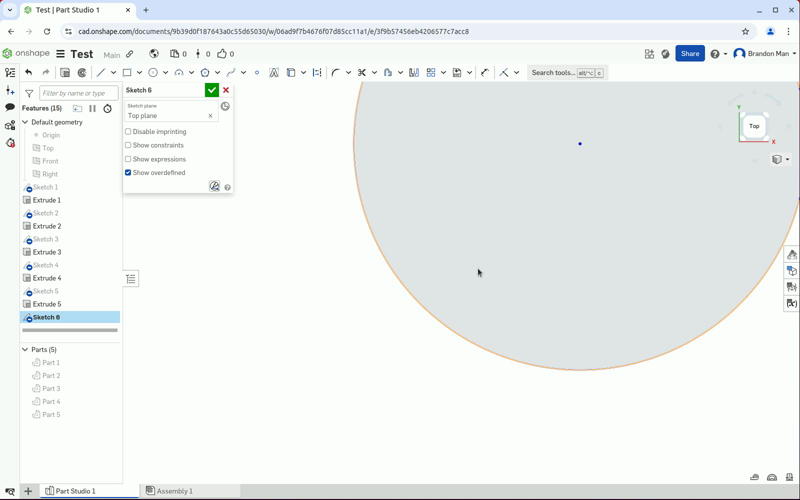
scroll(-6)
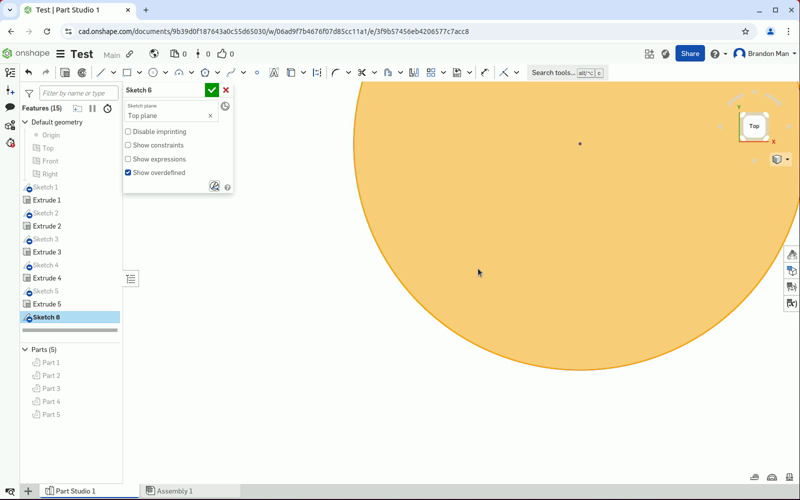
scroll(-6)
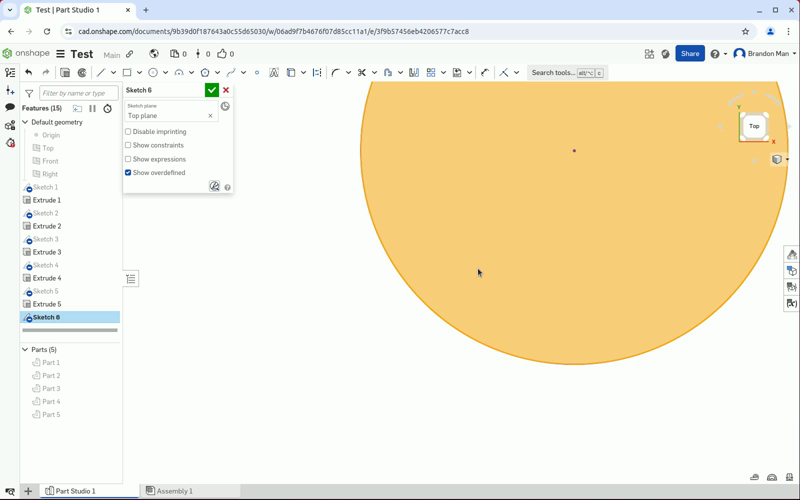
scroll(-6)
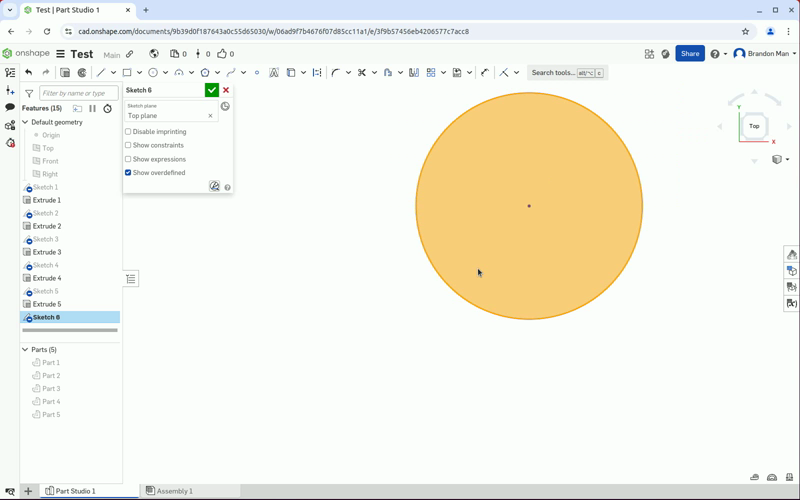
scroll(-6)
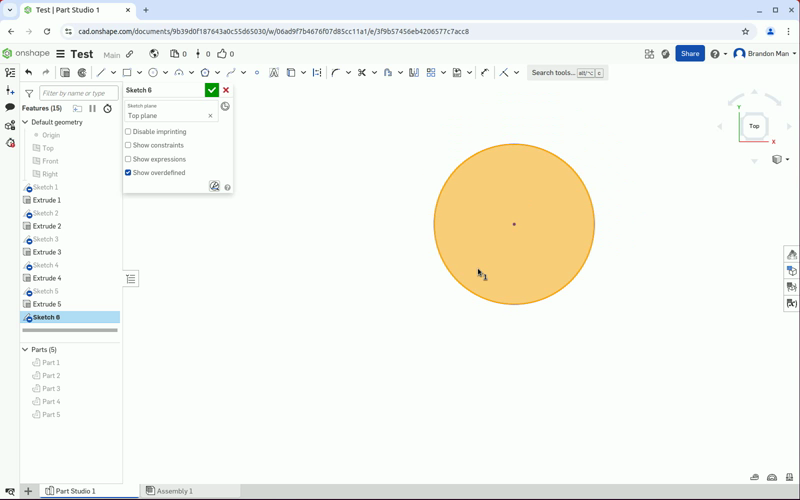
scroll(-6)
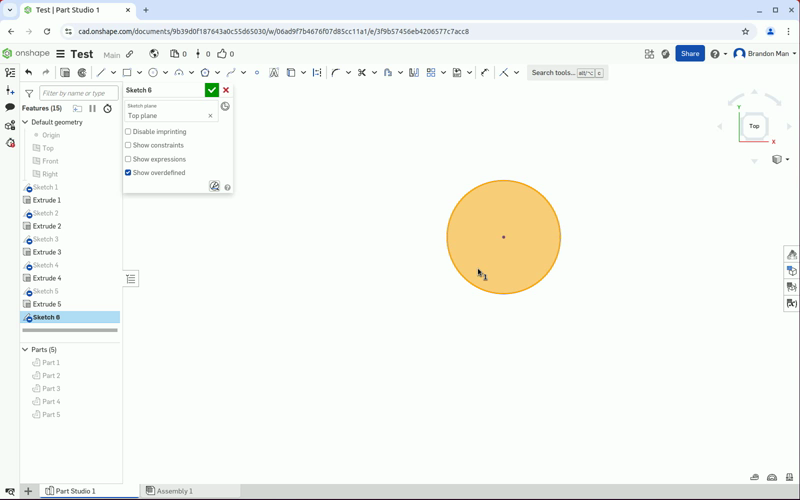
scroll(-6)
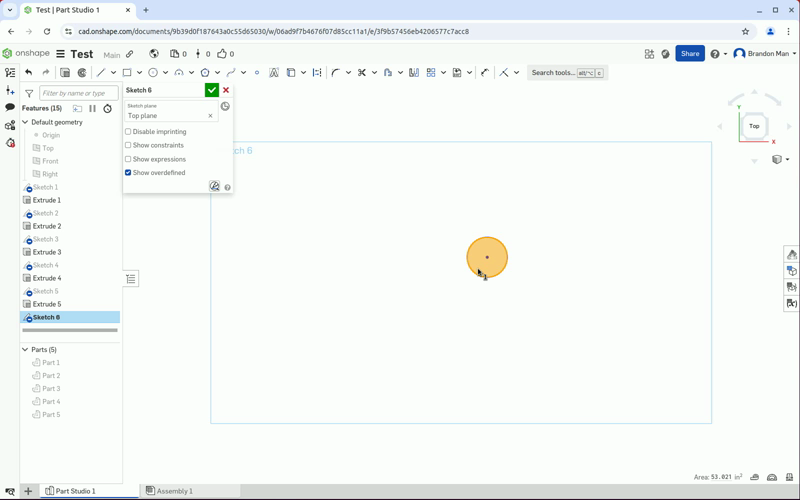
mouse_move(73, 352)
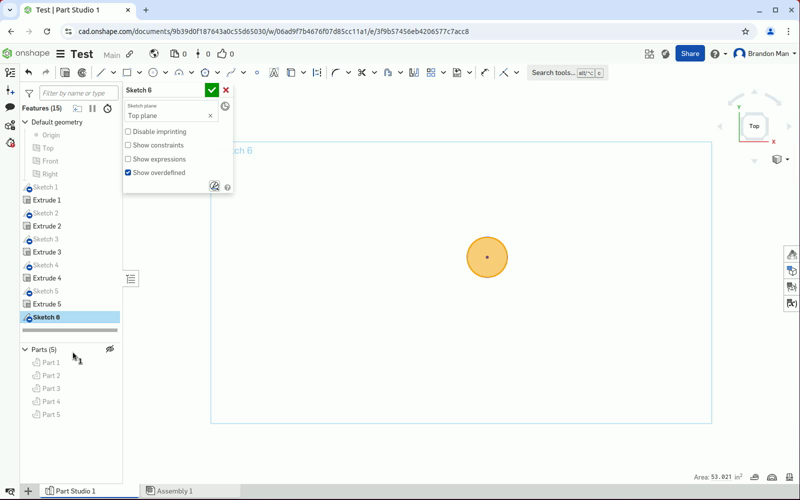
key(shift+y)
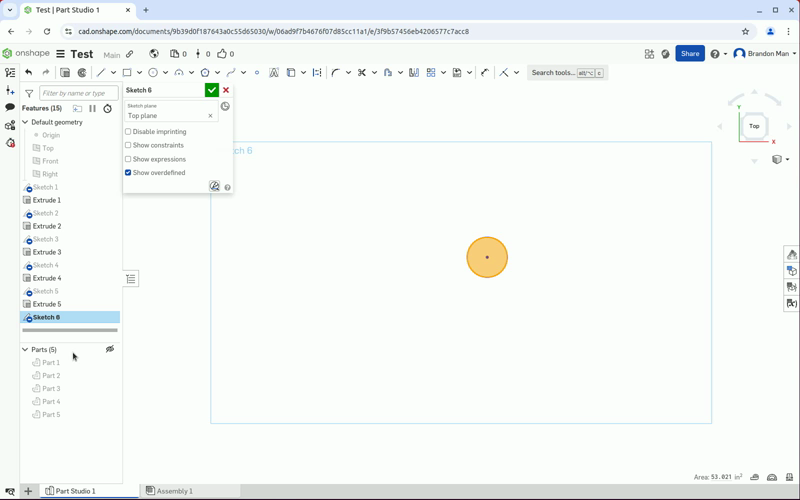
key(shift+e)
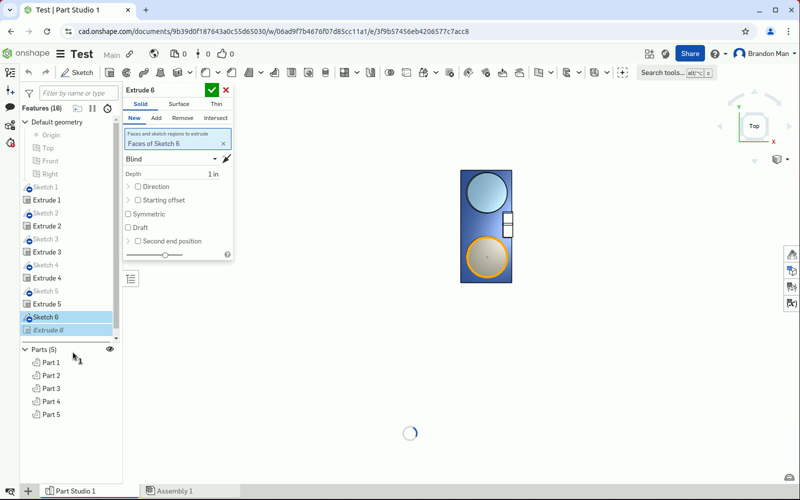
mouse_move(143, 106)
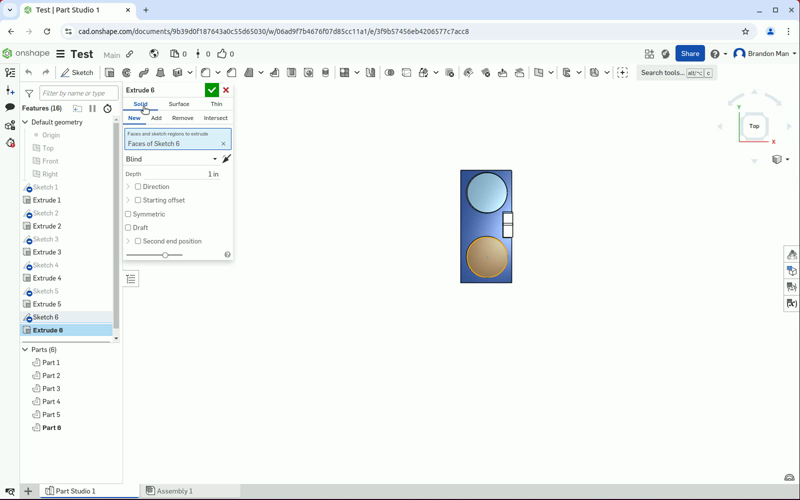
click(143, 106)
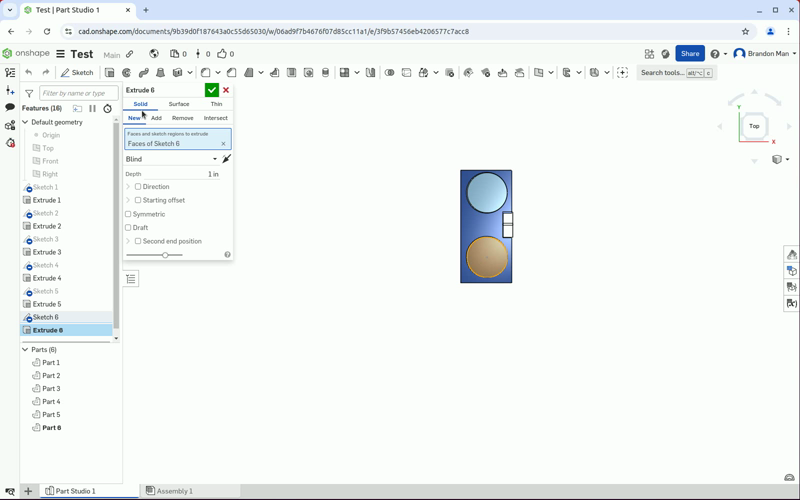
mouse_move(137, 120)
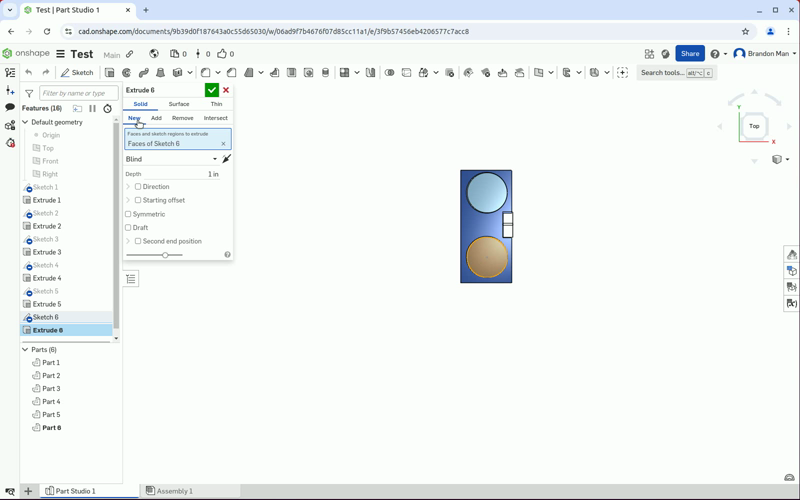
click(137, 120)
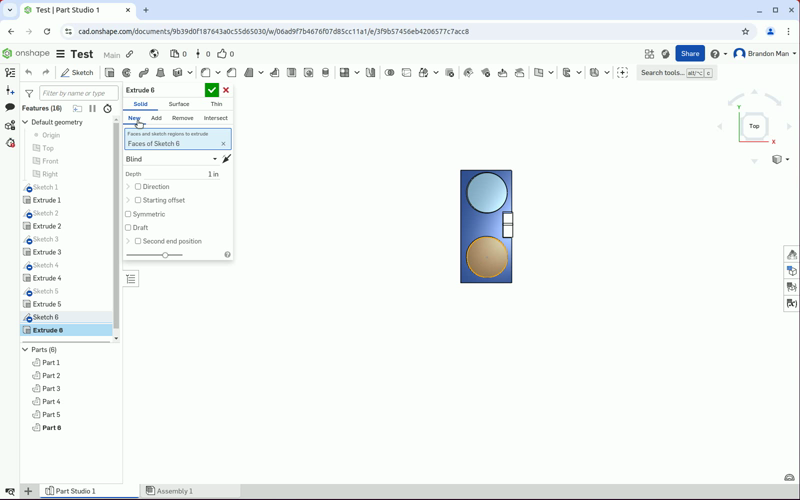
key(tab, 4)
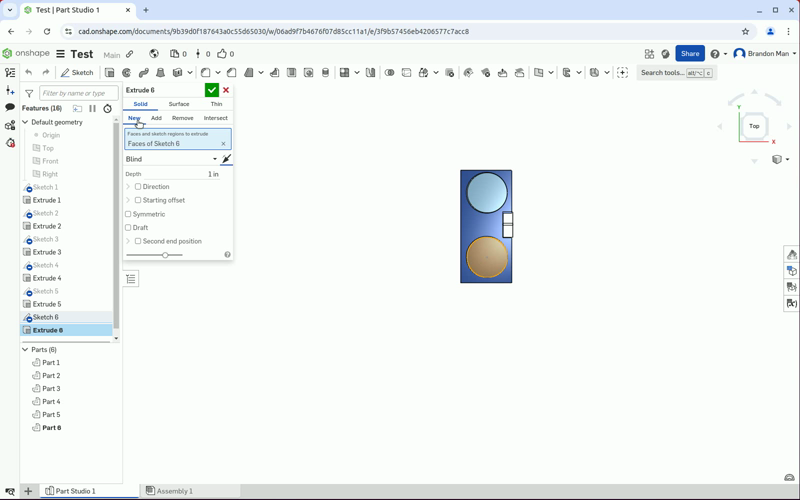
text(-6.018)
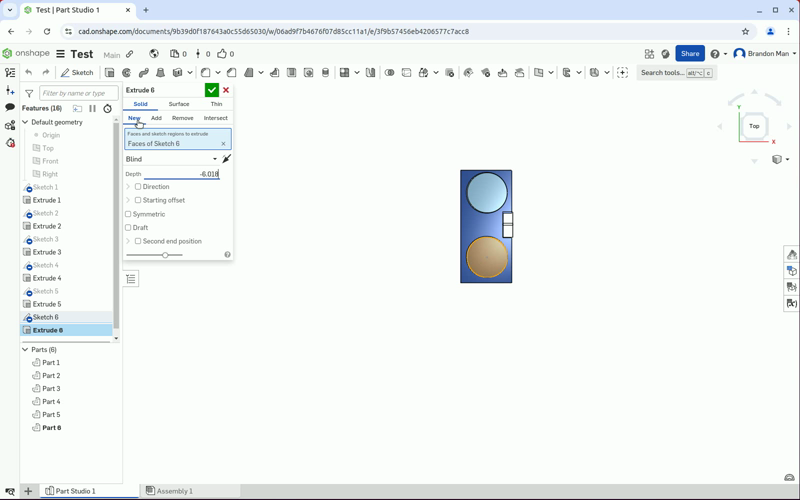
key(enter)
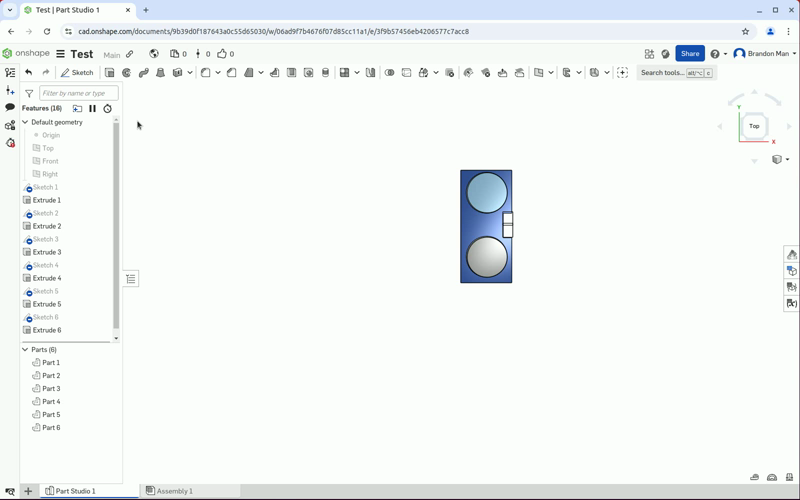
key(shift+h)
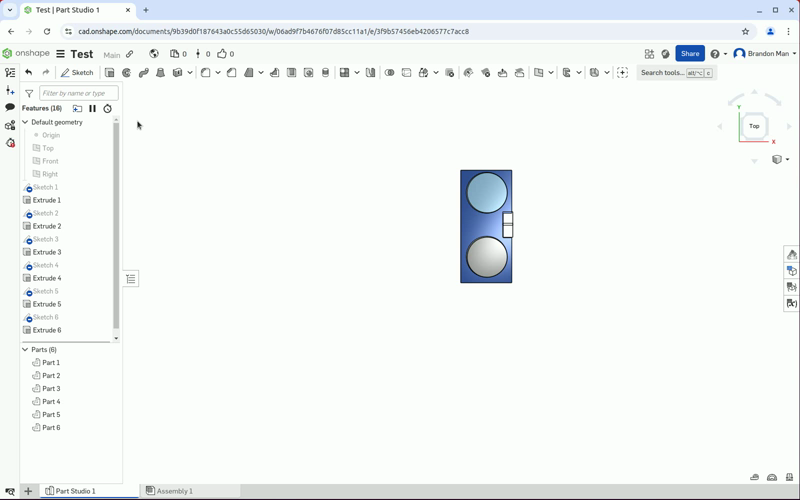
key(shift+h)
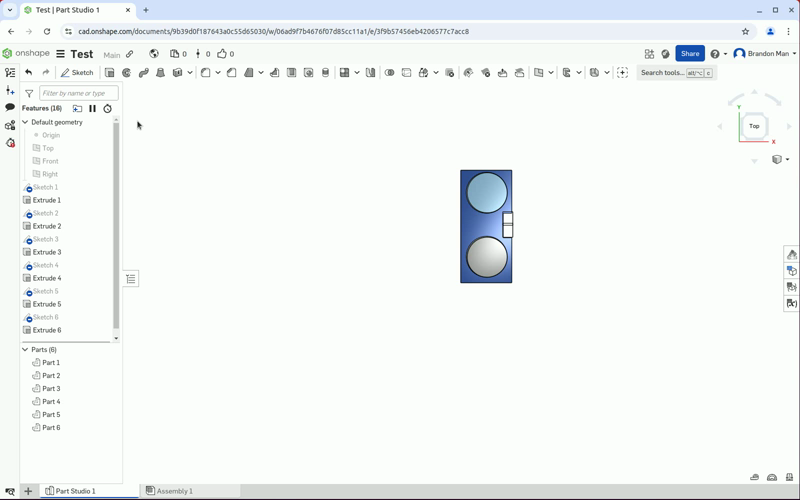
mouse_move(69, 189)
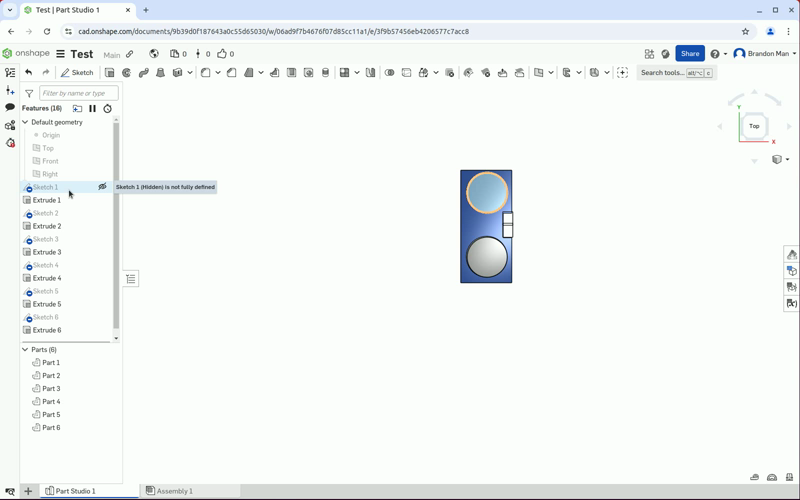
click(69, 189)
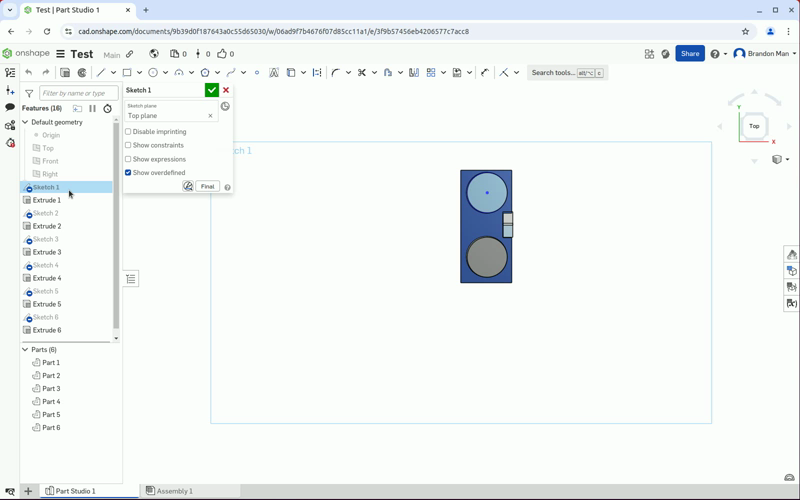
mouse_move(229, 92)
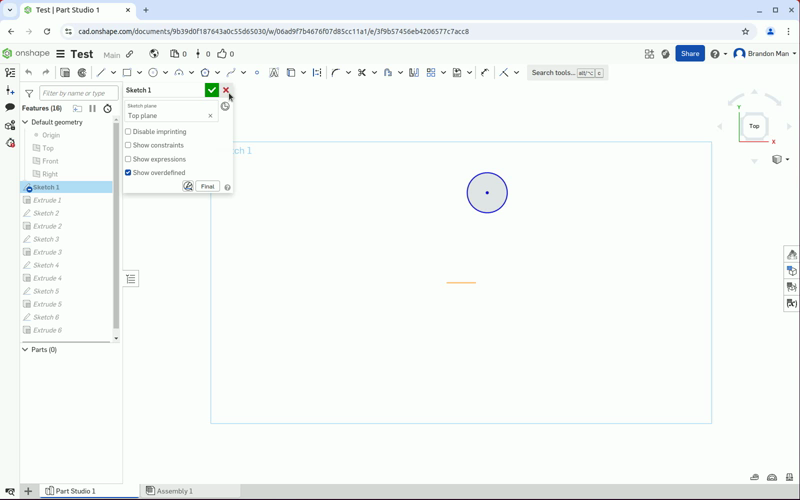
click(229, 92)
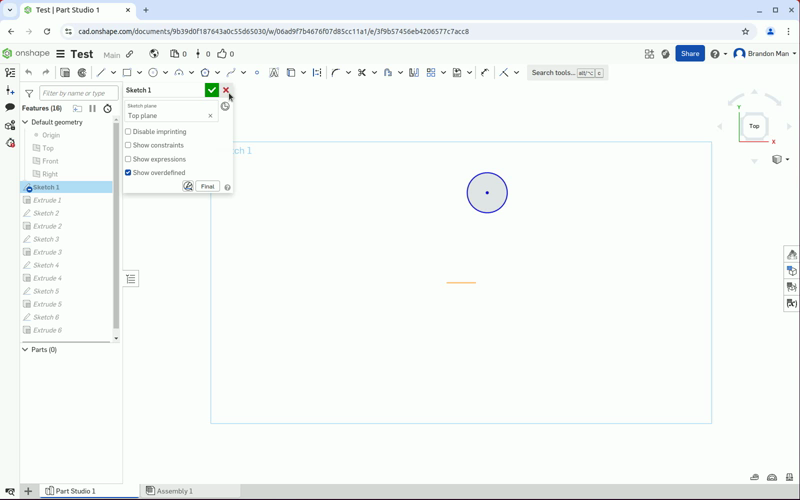
key(shift+s)
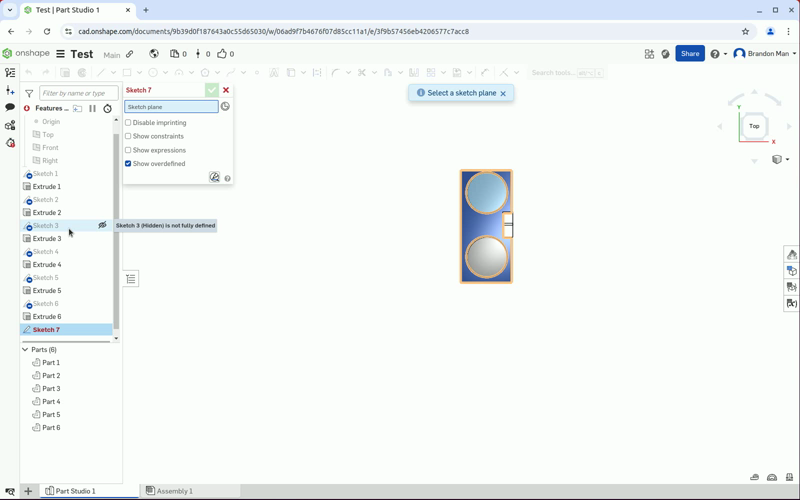
scroll(3)
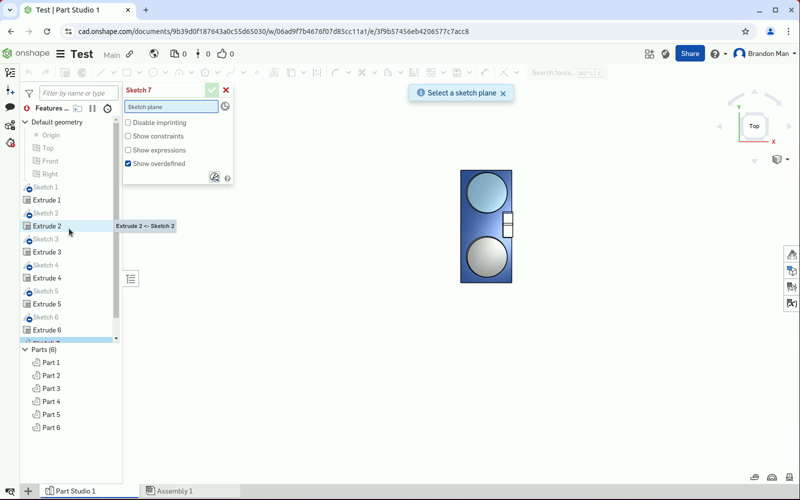
mouse_move(69, 150)
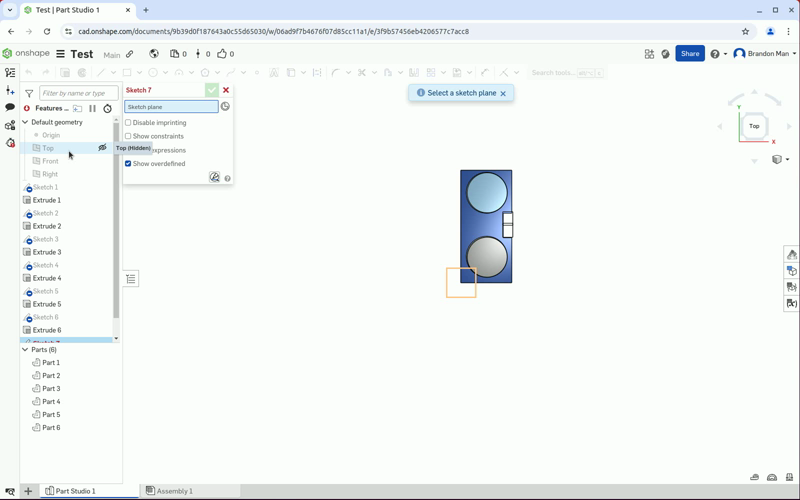
click(69, 150)
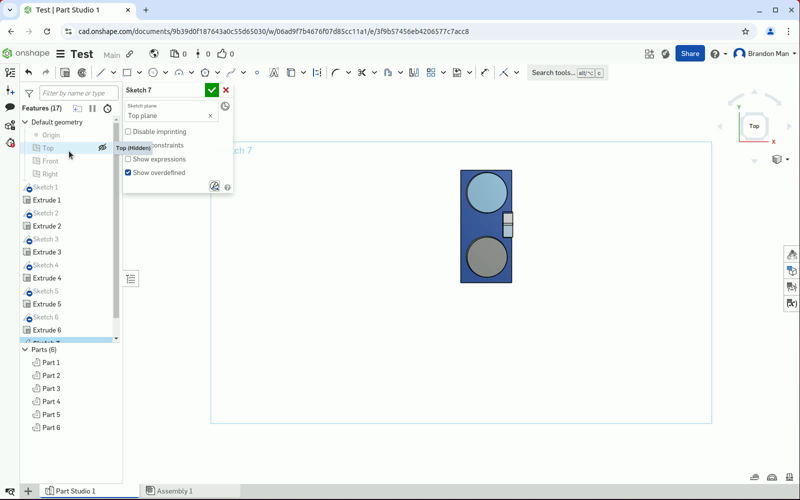
mouse_move(73, 352)
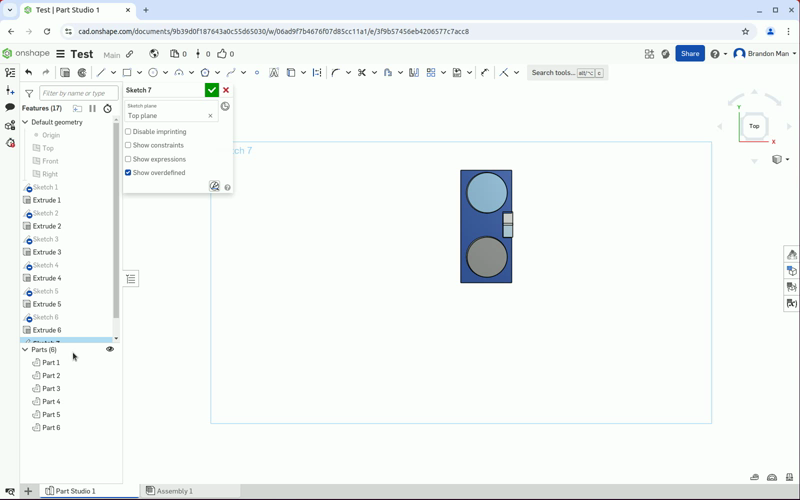
key(y)
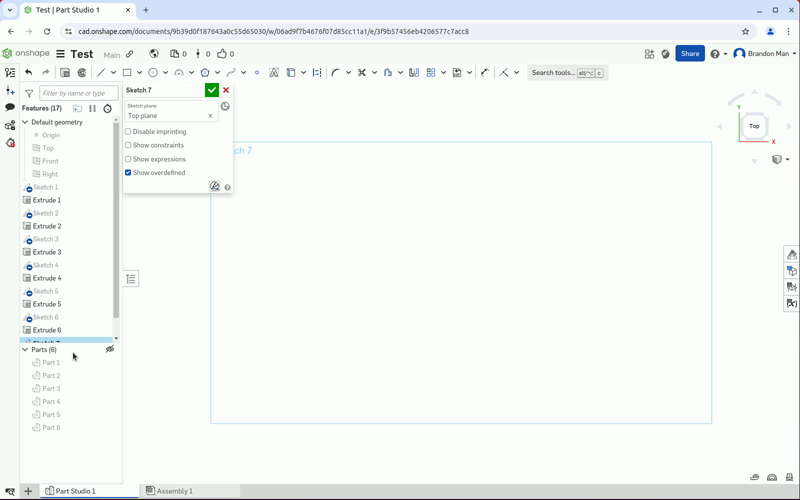
key(c)
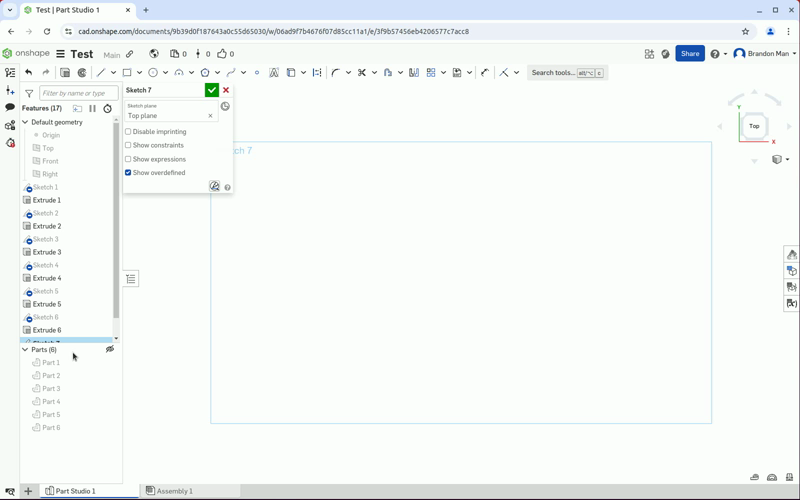
key_down(shift)
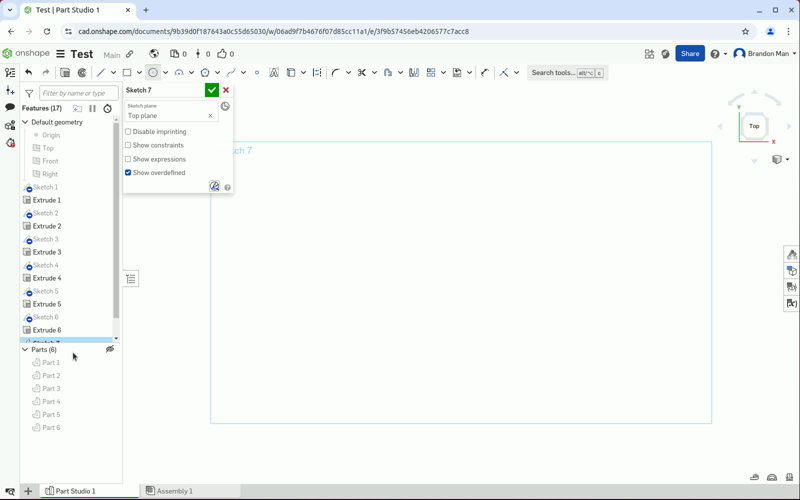
mouse_move(487, 192)
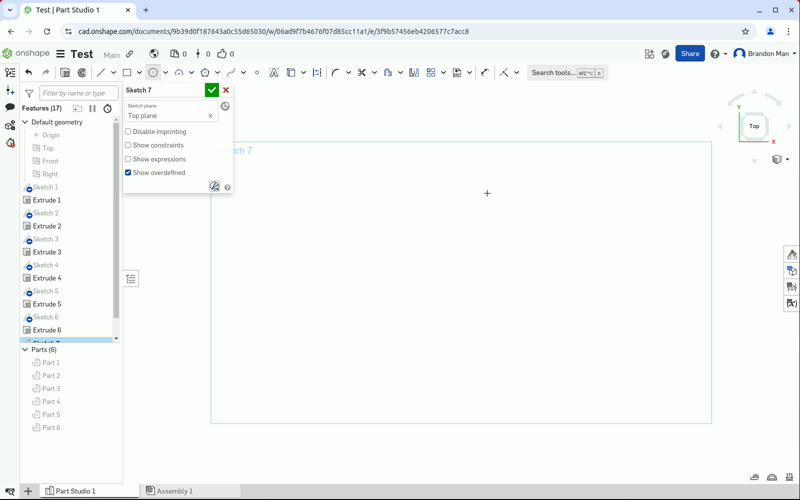
click(487, 192)
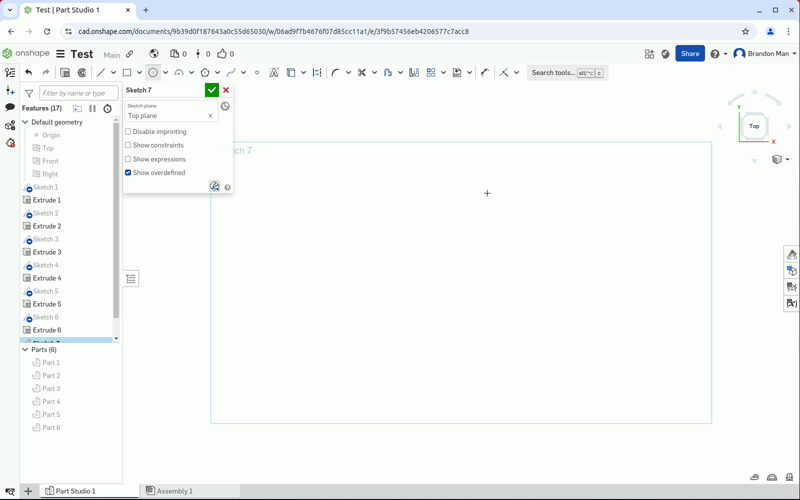
key_up(shift)
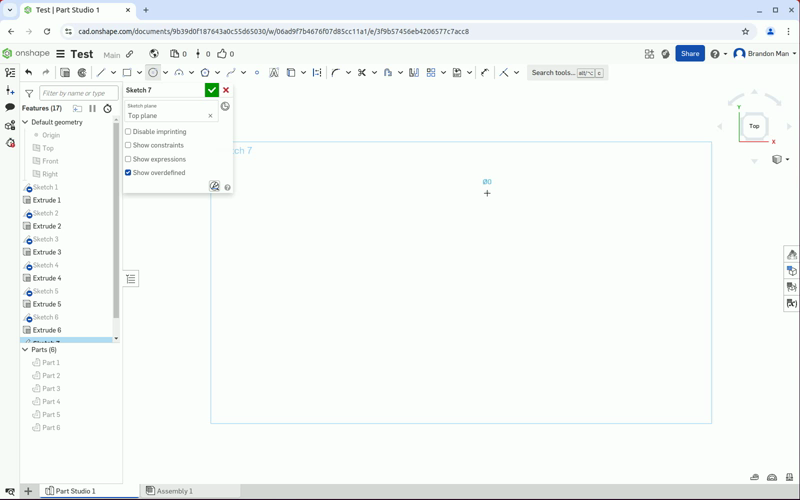
mouse_move(507, 192)
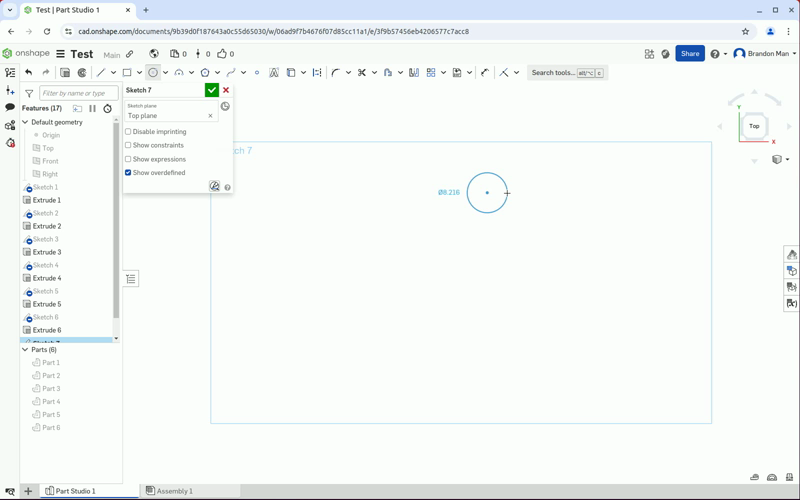
click(507, 192)
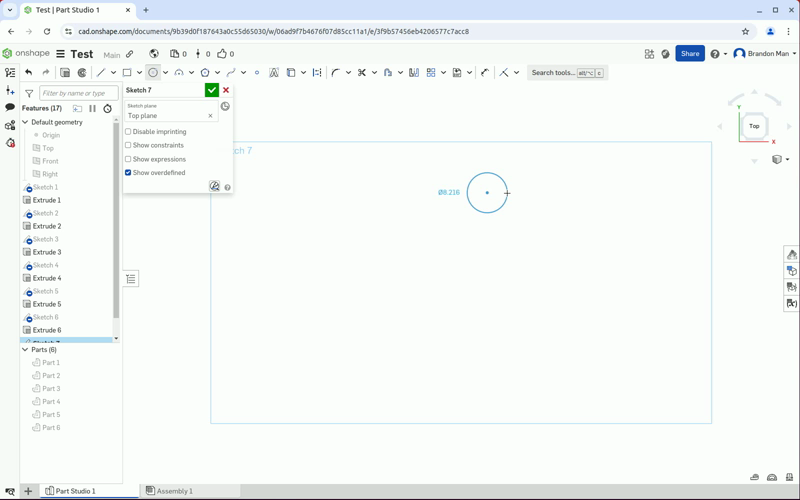
key(esc)
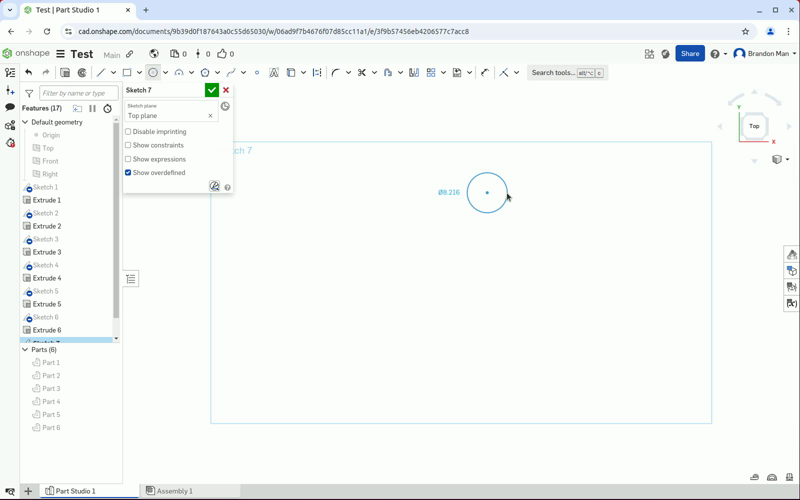
mouse_move(492, 197)
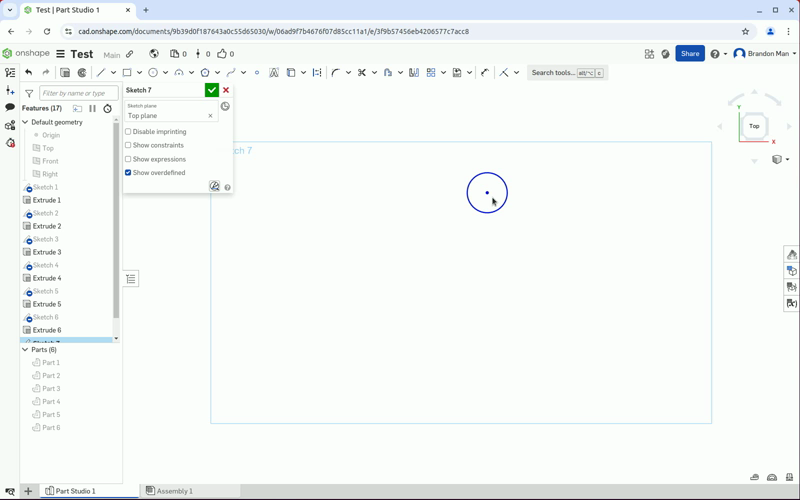
scroll(6)
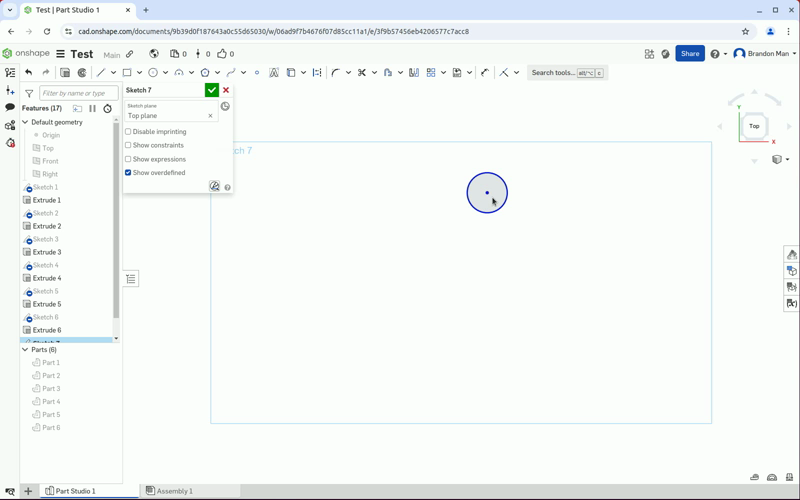
scroll(6)
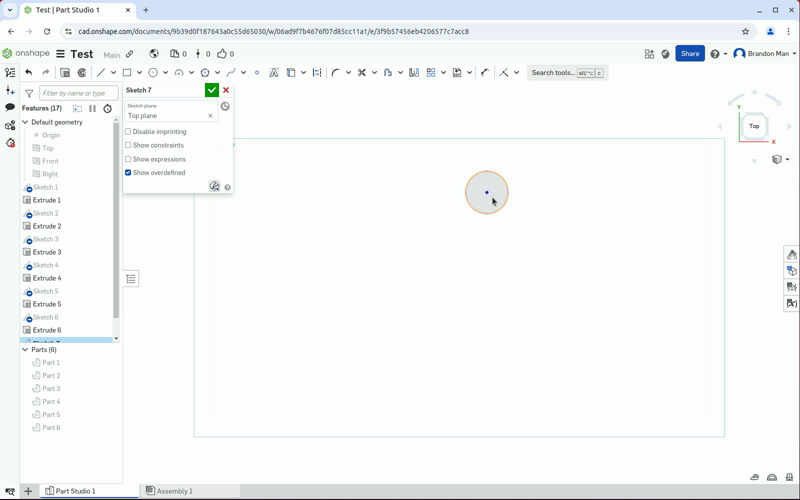
scroll(6)
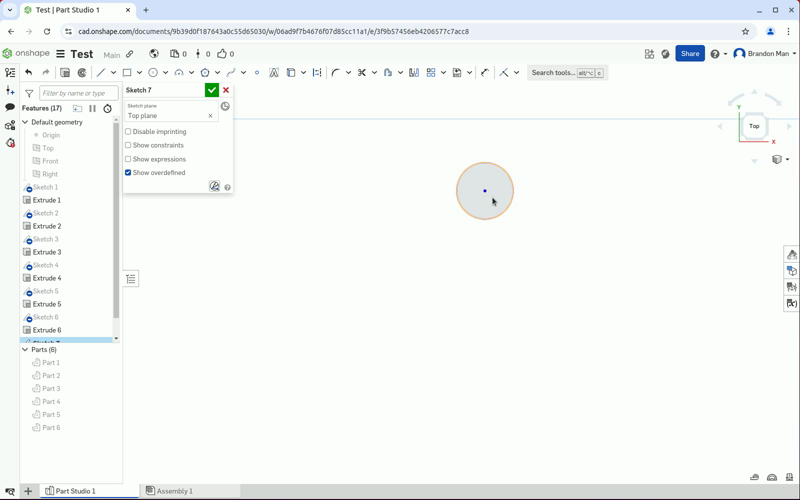
scroll(6)
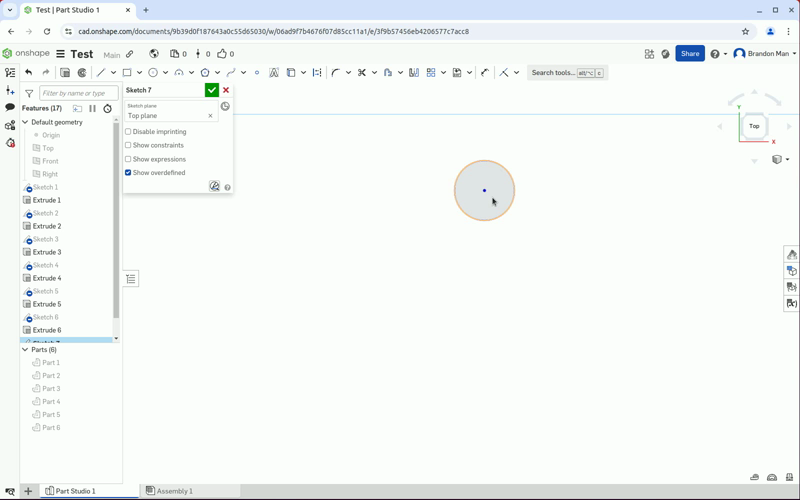
scroll(6)
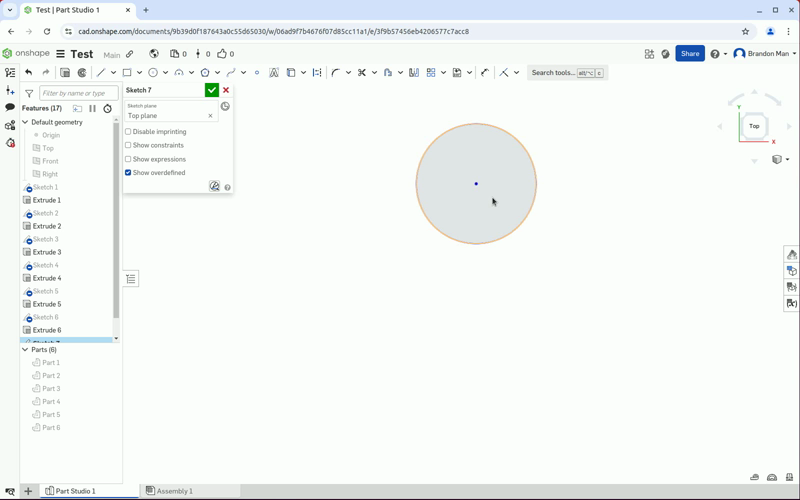
scroll(6)
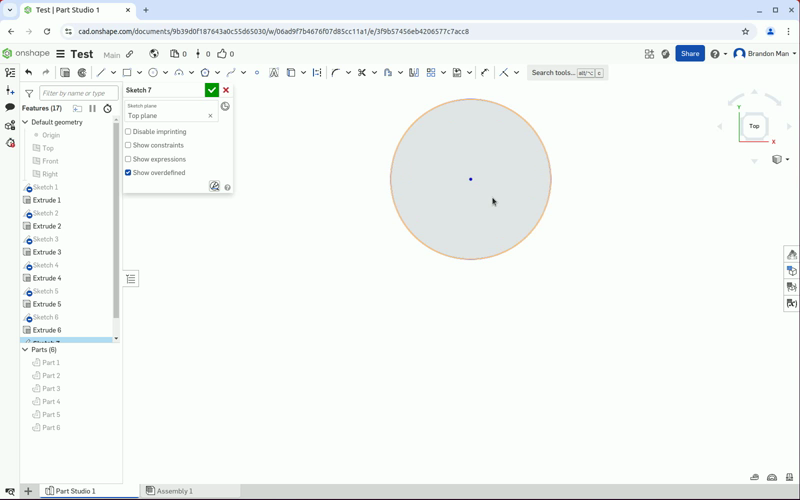
scroll(6)
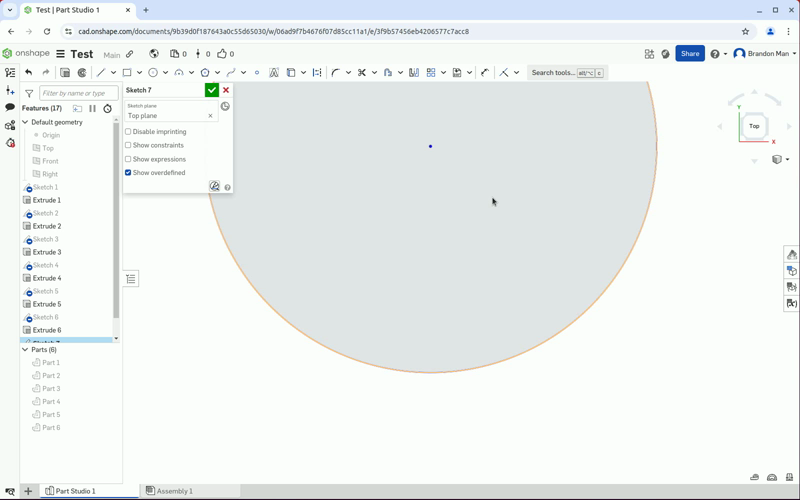
click(492, 197)
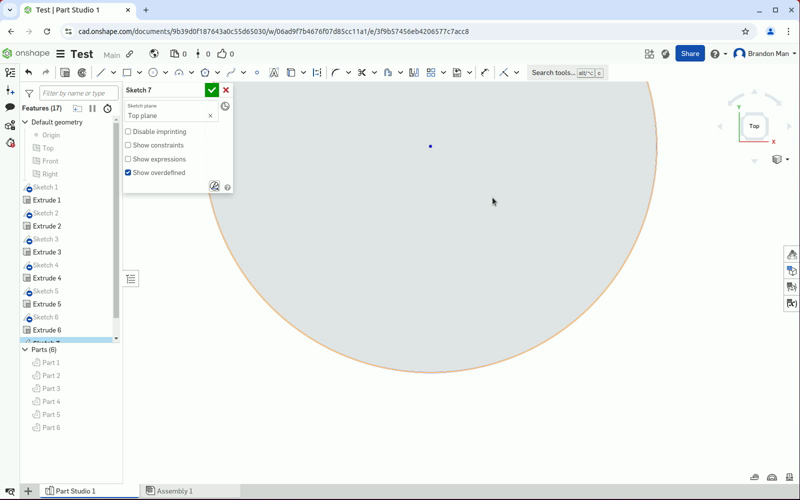
scroll(-6)
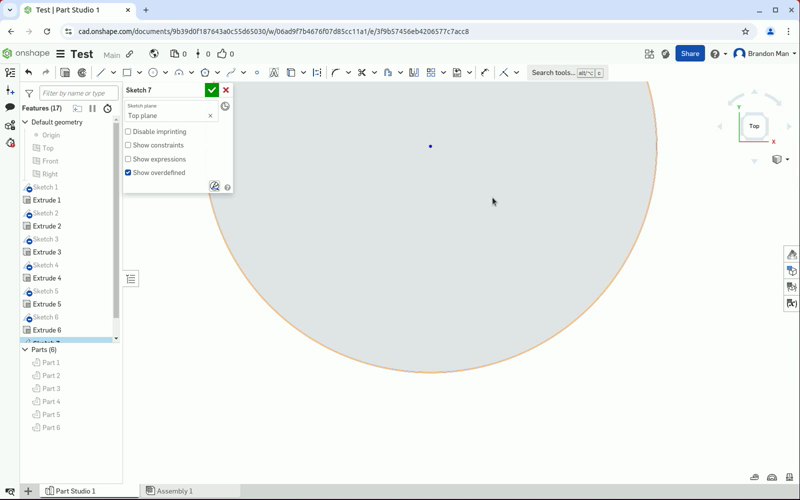
scroll(-6)
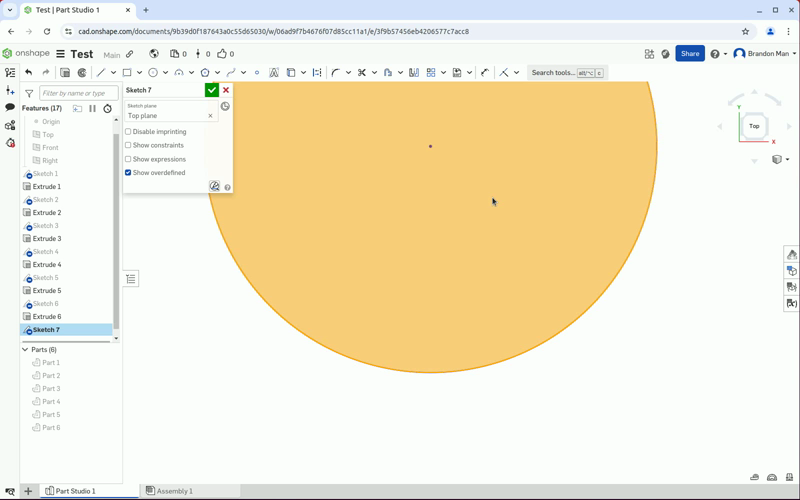
scroll(-6)
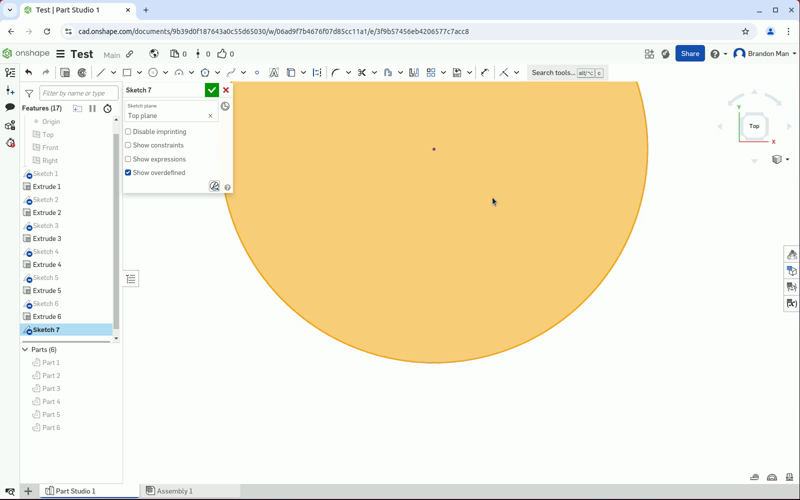
scroll(-6)
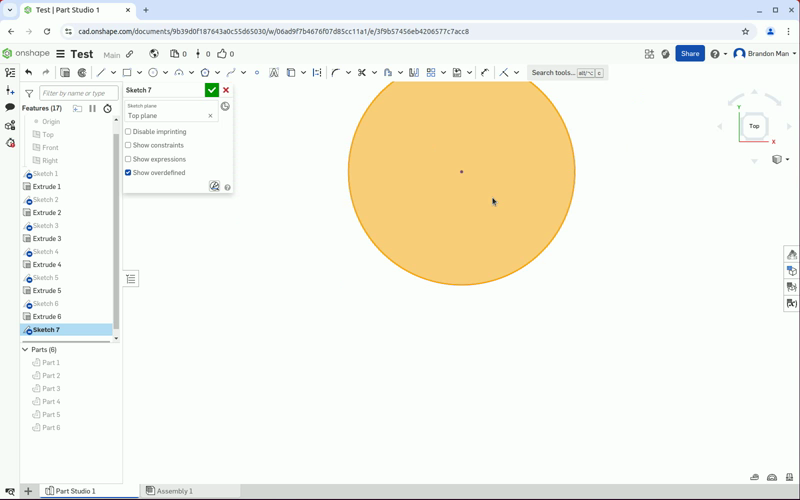
scroll(-6)
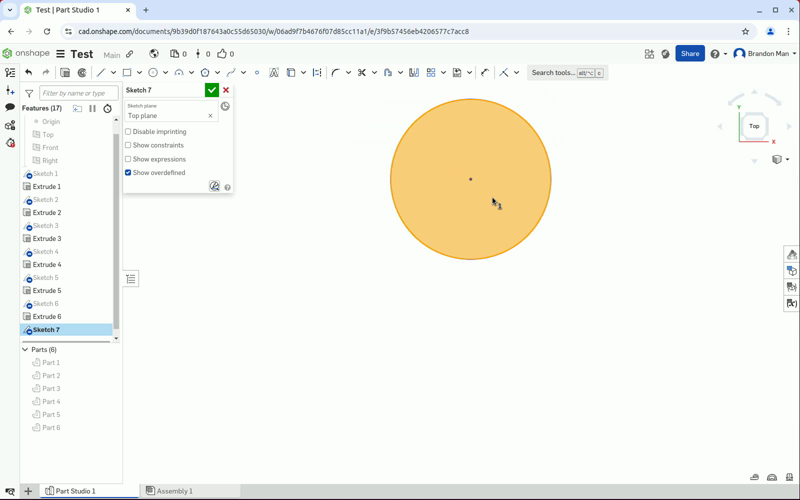
scroll(-6)
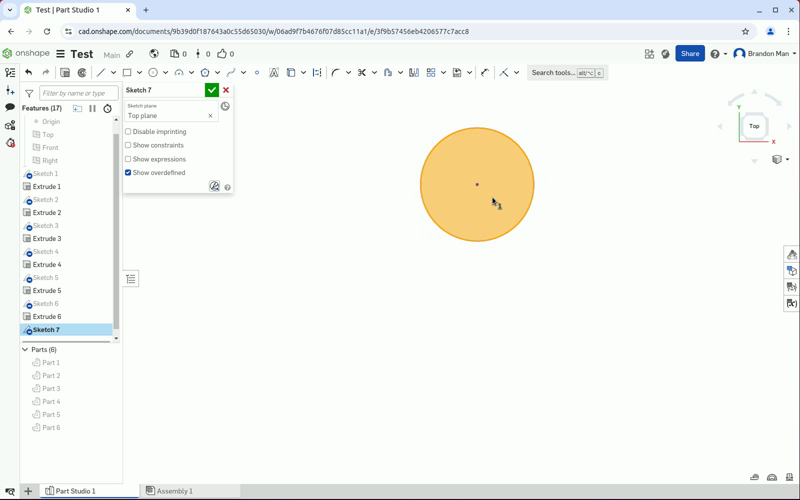
scroll(-6)
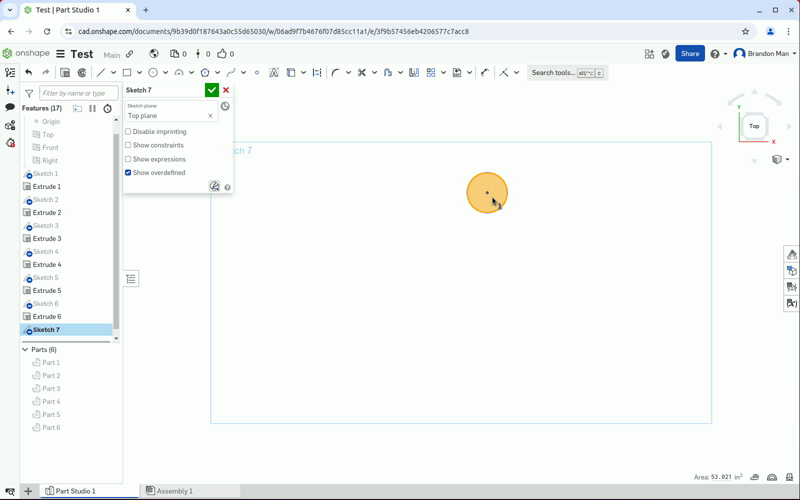
mouse_move(73, 352)
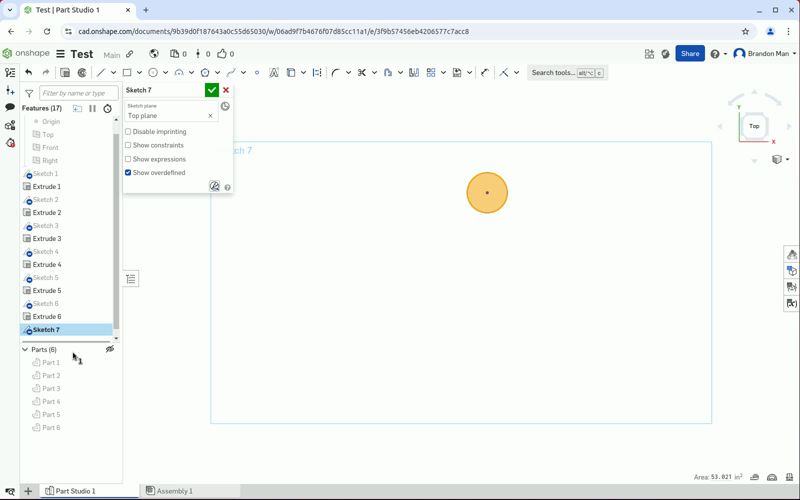
key(shift+y)
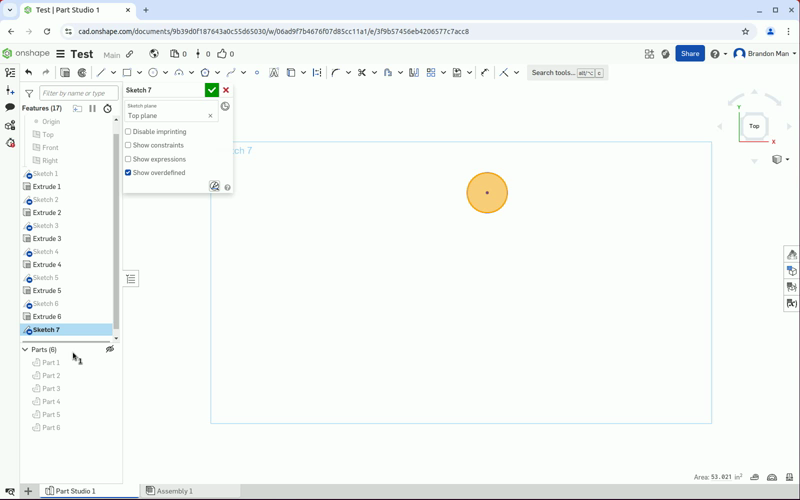
key(shift+e)
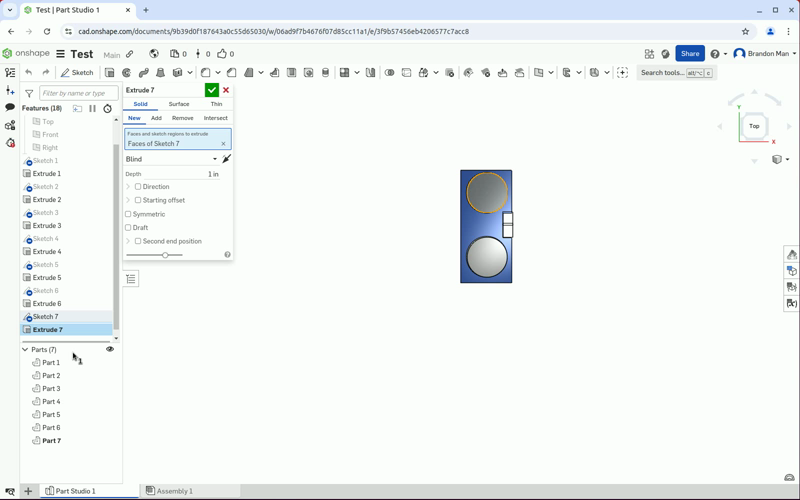
mouse_move(143, 106)
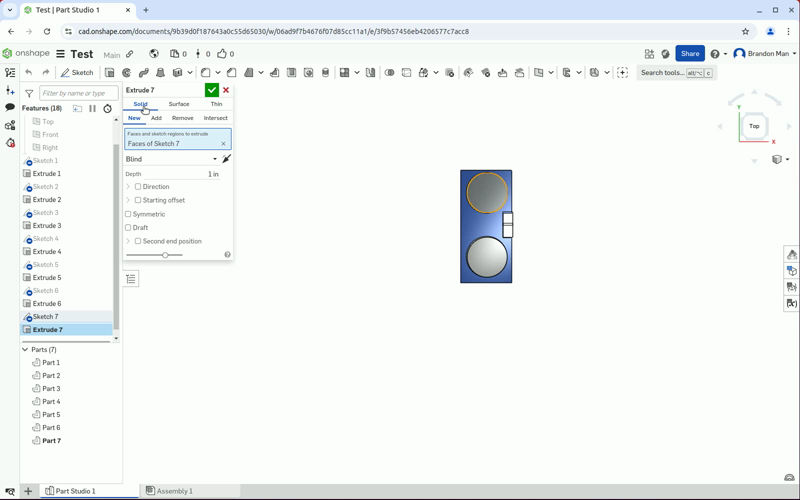
click(143, 106)
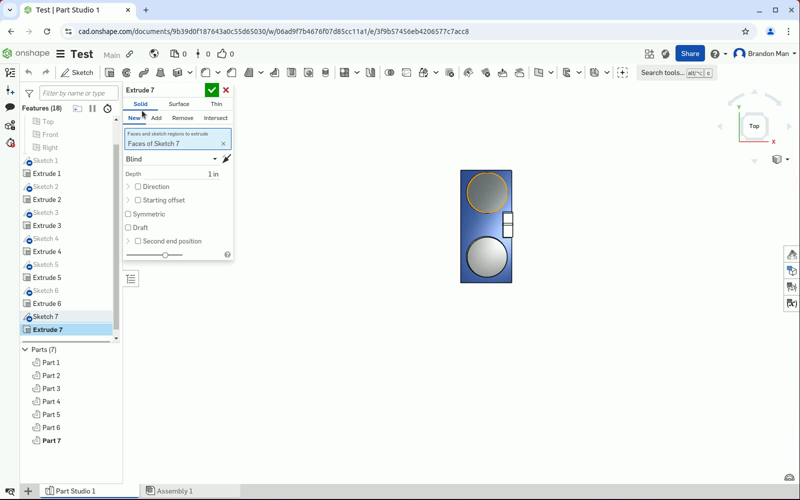
mouse_move(137, 120)
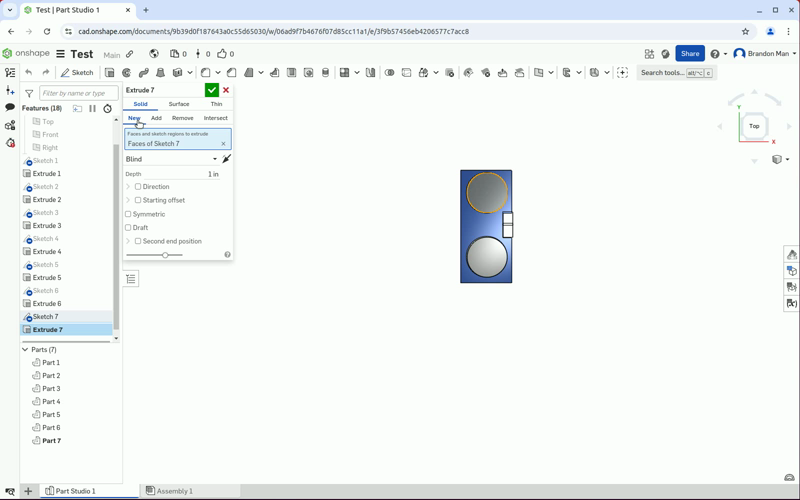
click(137, 120)
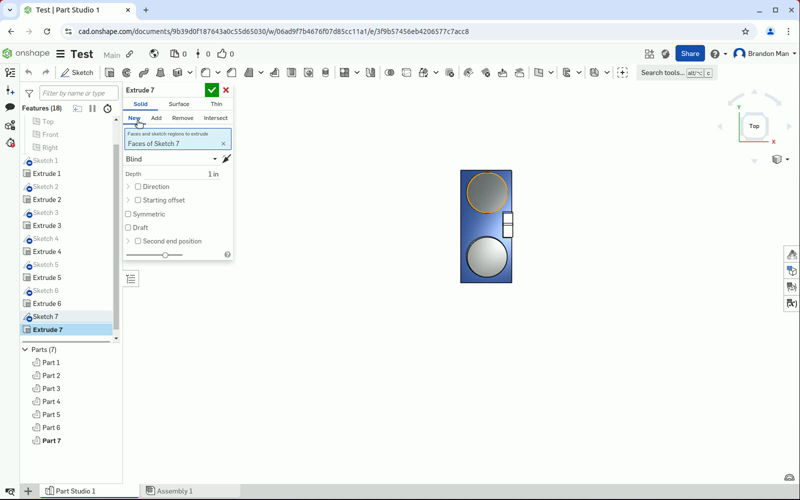
key(tab, 4)
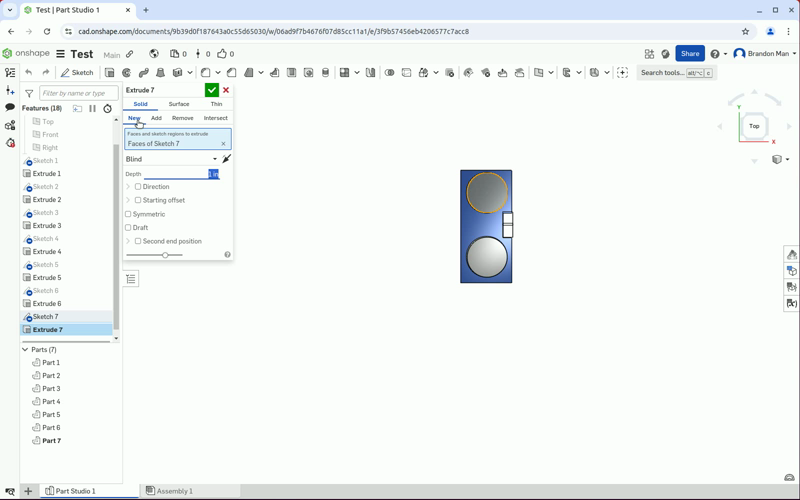
text(-6.018)
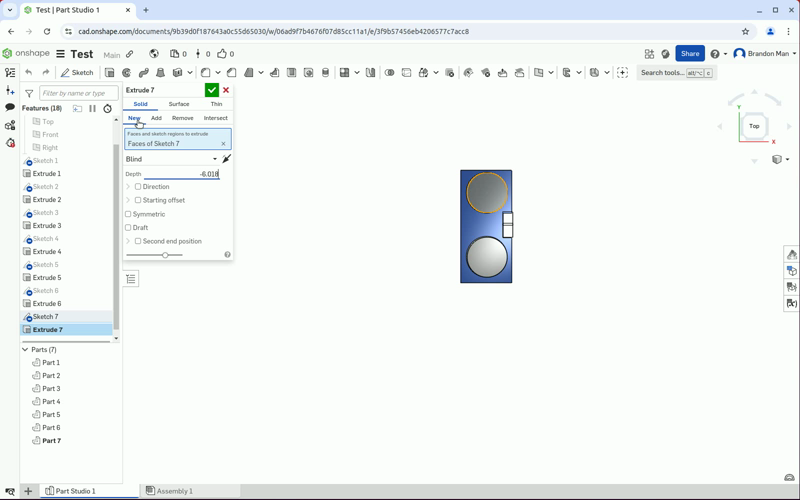
key(enter)
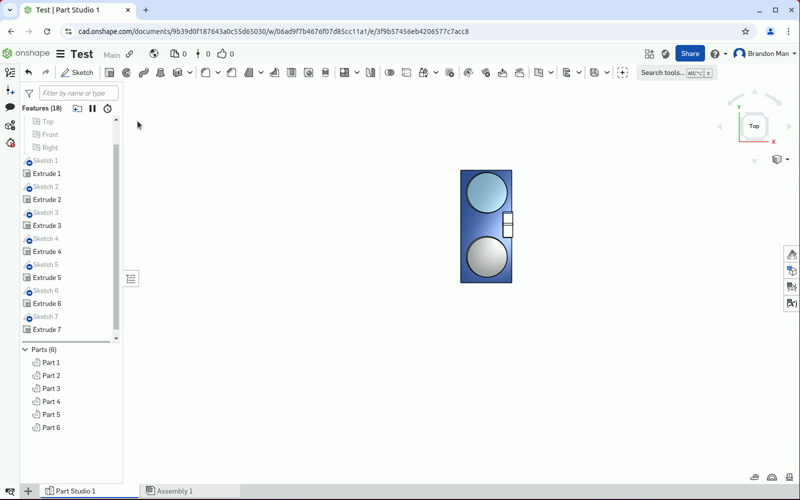
key(shift+h)
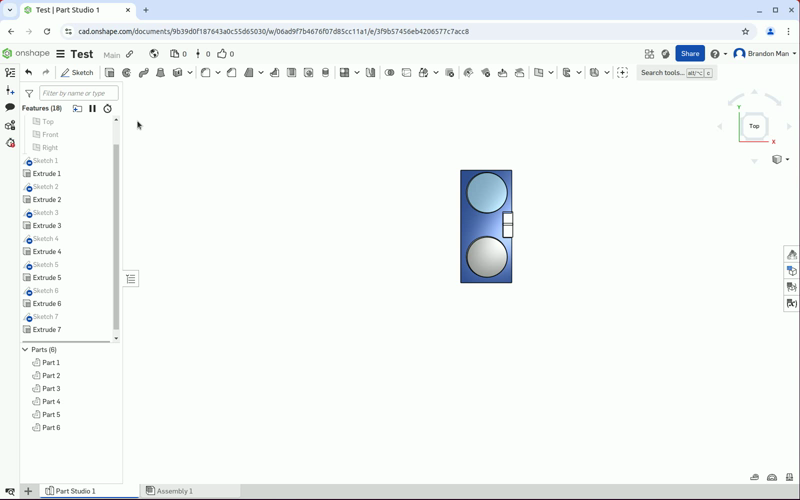
key(shift+h)
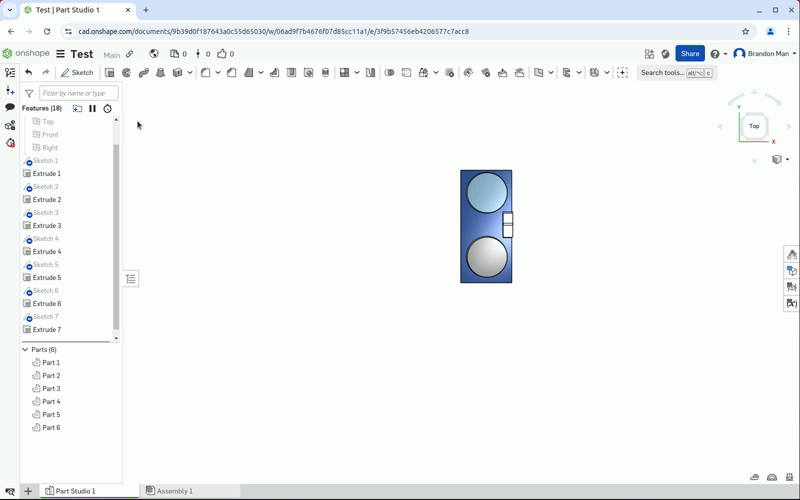
mouse_move(69, 163)
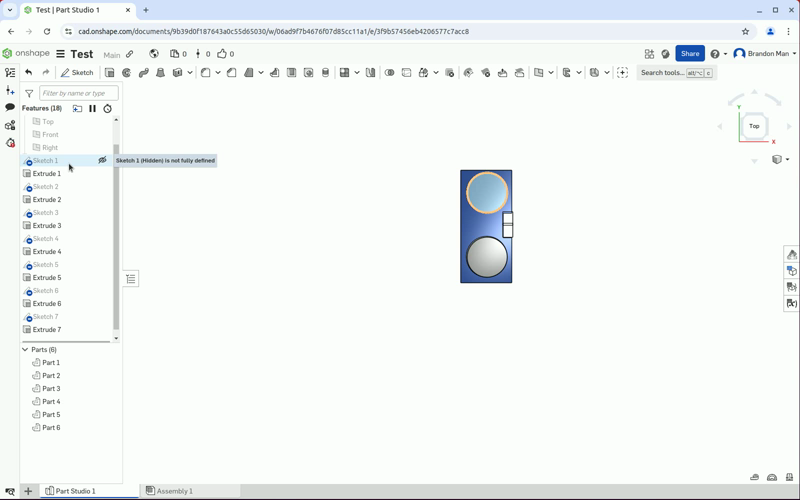
click(69, 163)
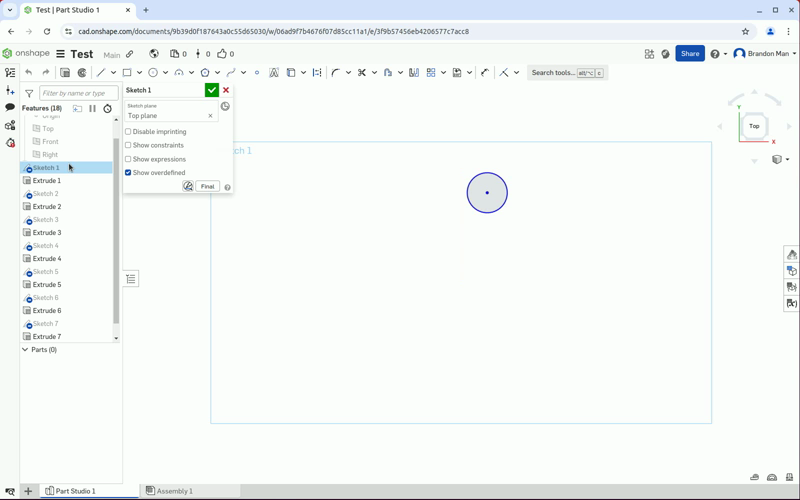
mouse_move(229, 92)
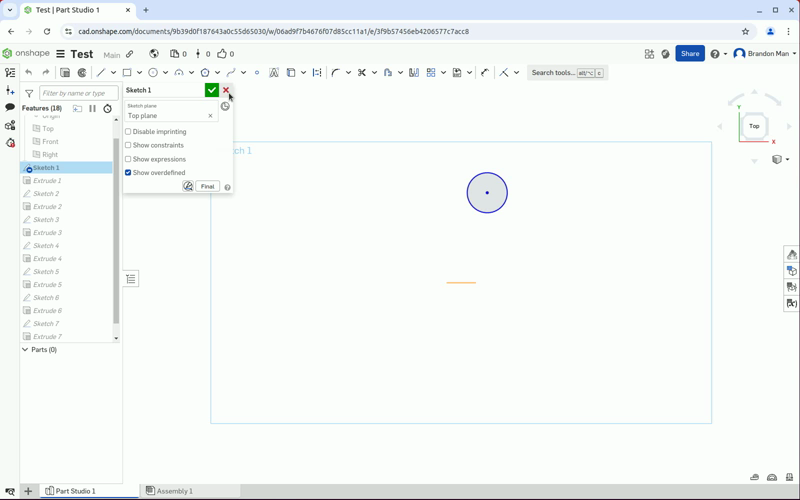
click(229, 92)
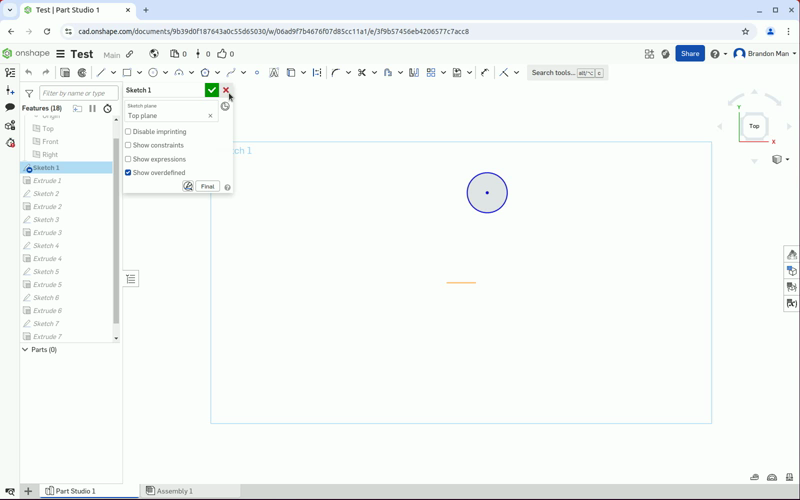
key(shift+s)
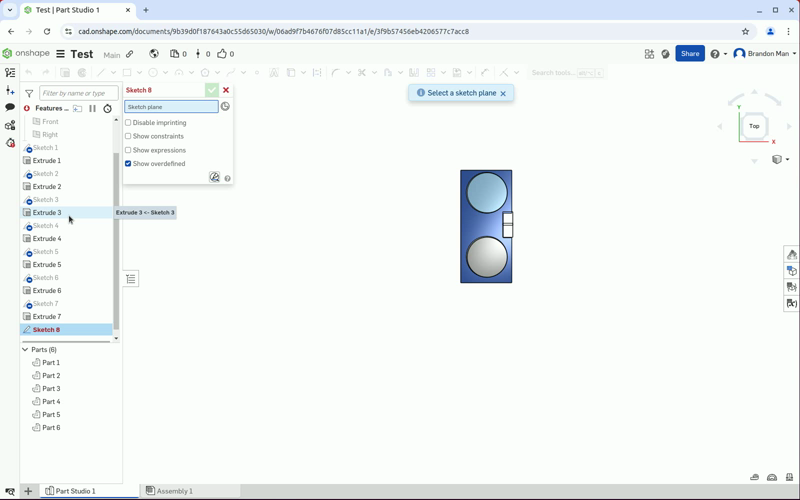
scroll(3)
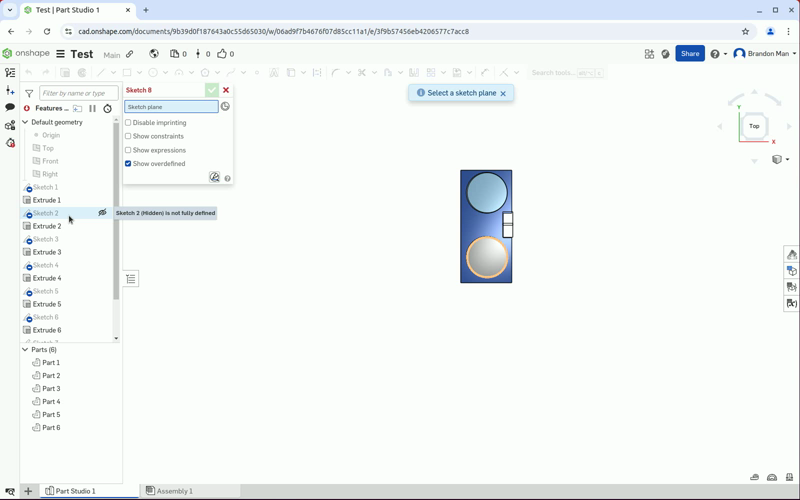
mouse_move(69, 150)
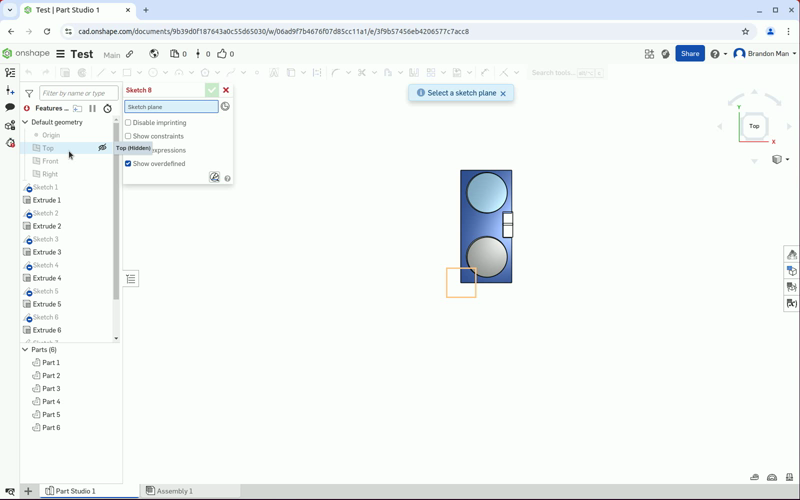
click(69, 150)
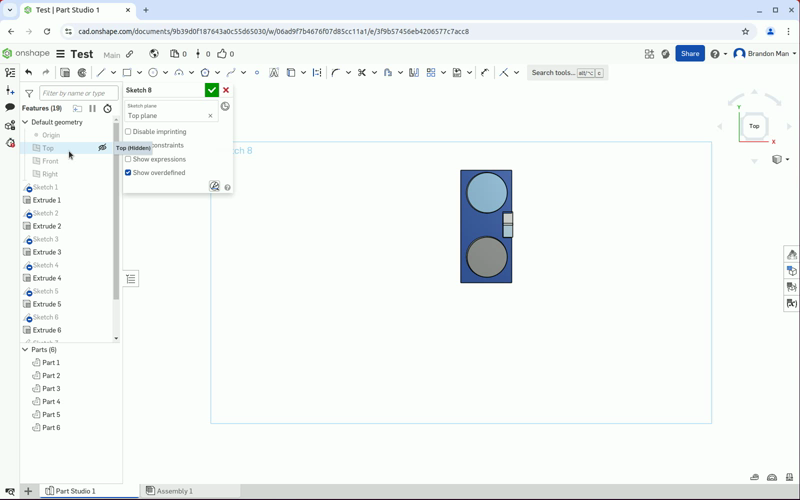
mouse_move(73, 352)
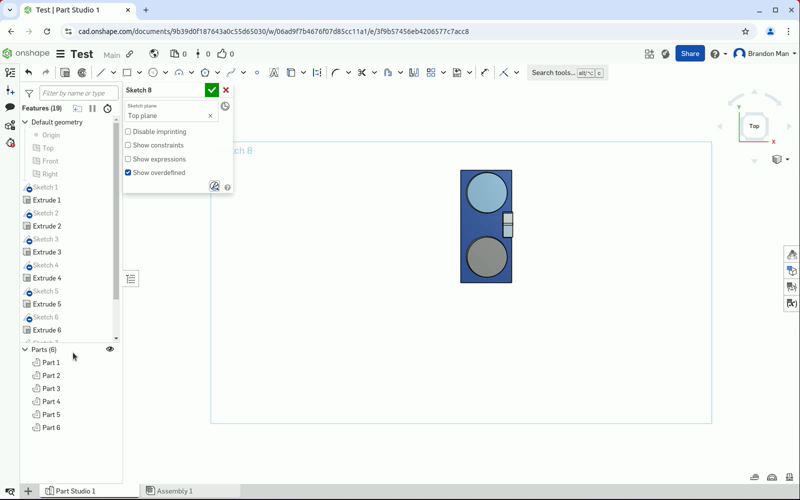
key(y)
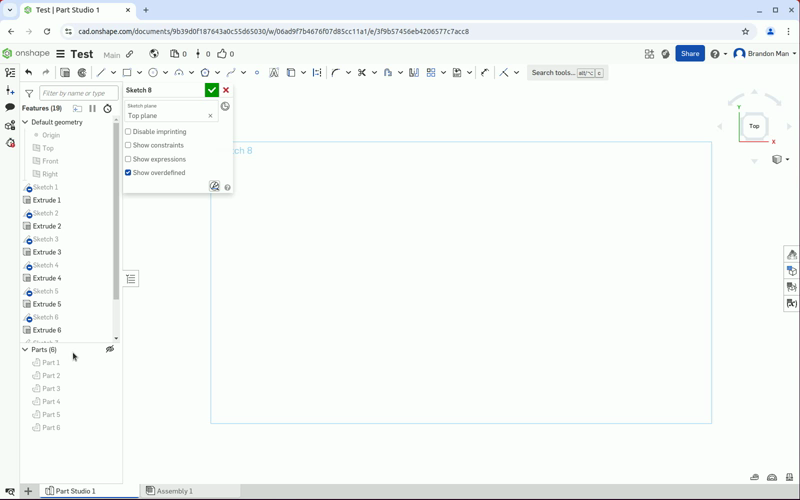
key(l)
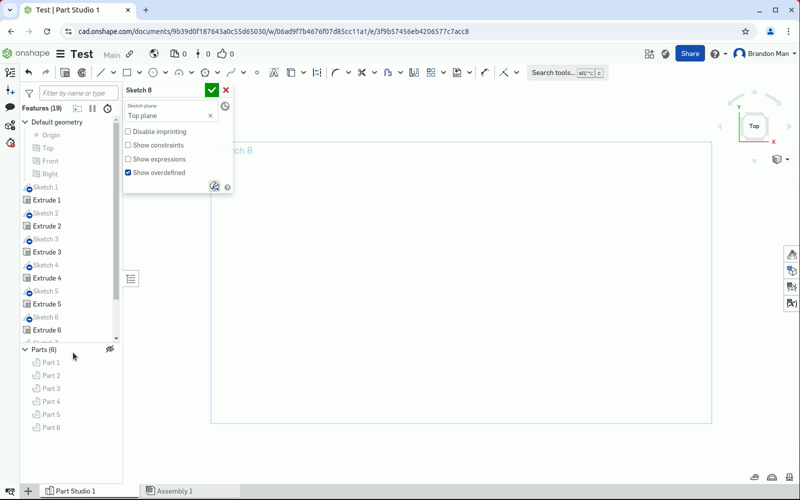
key_down(shift)
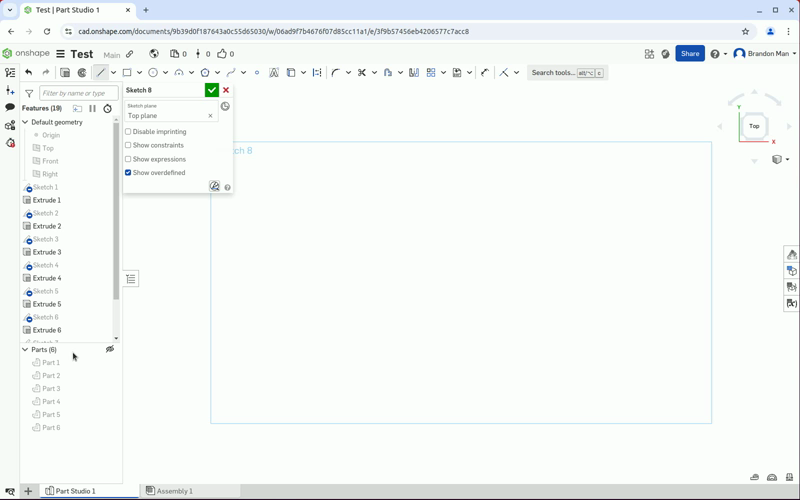
mouse_move(502, 237)
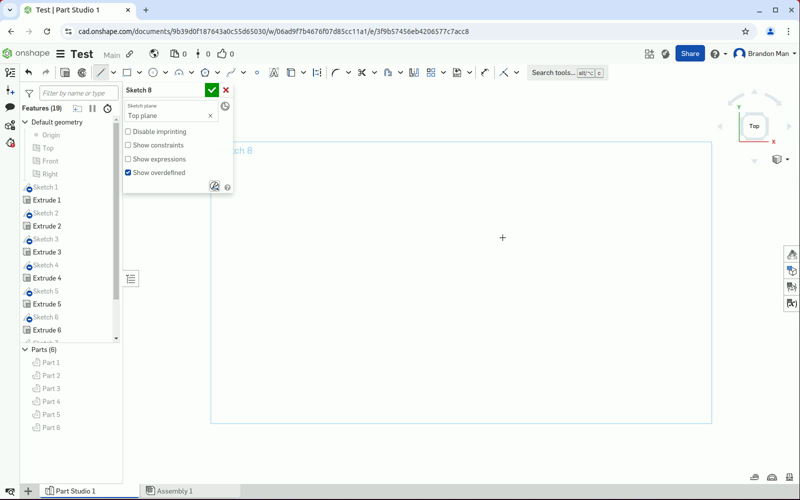
click(502, 237)
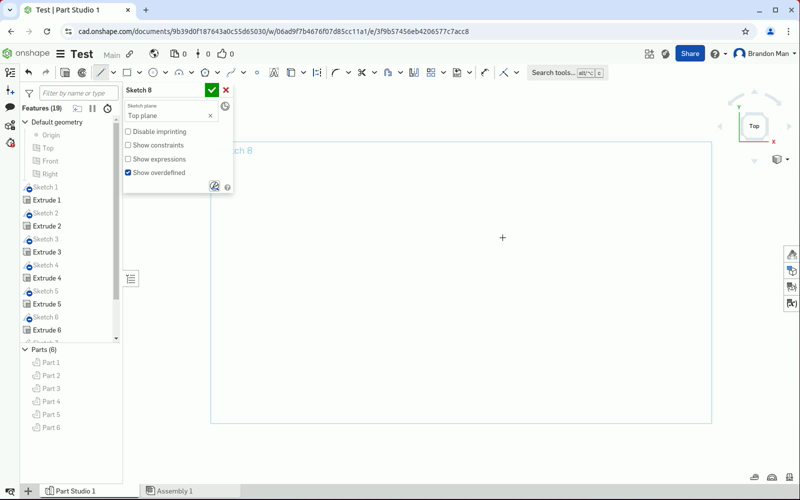
key_up(shift)
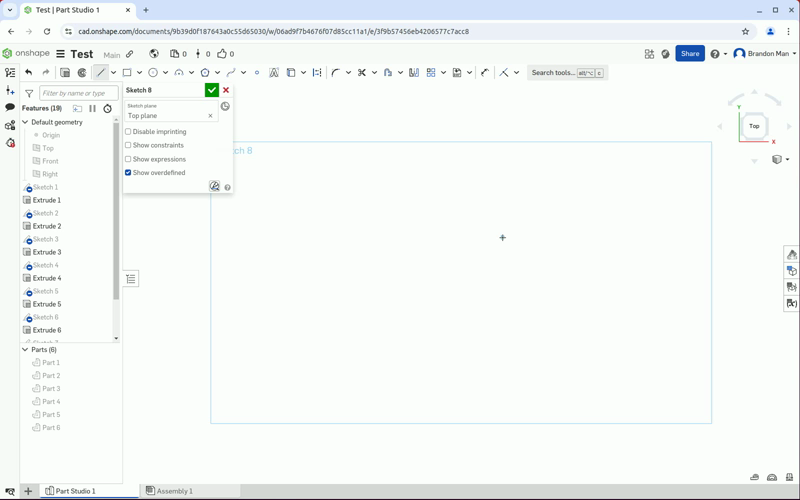
key_down(shift)
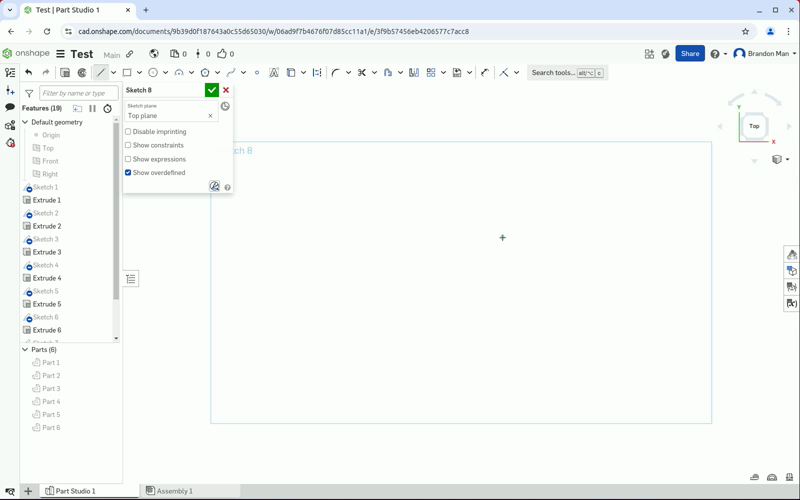
mouse_move(532, 237)
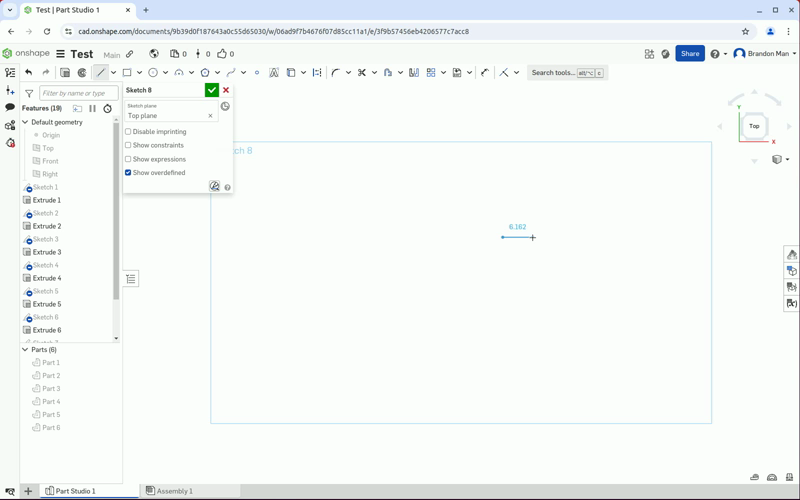
mouse_move(512, 237)
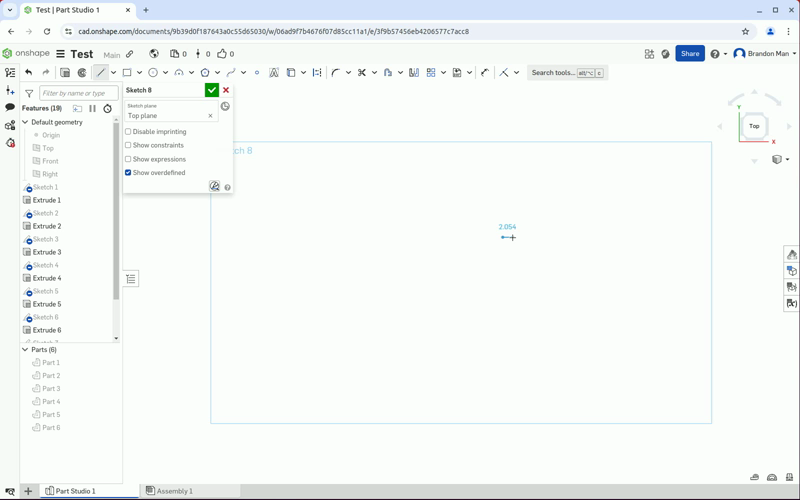
click(512, 237)
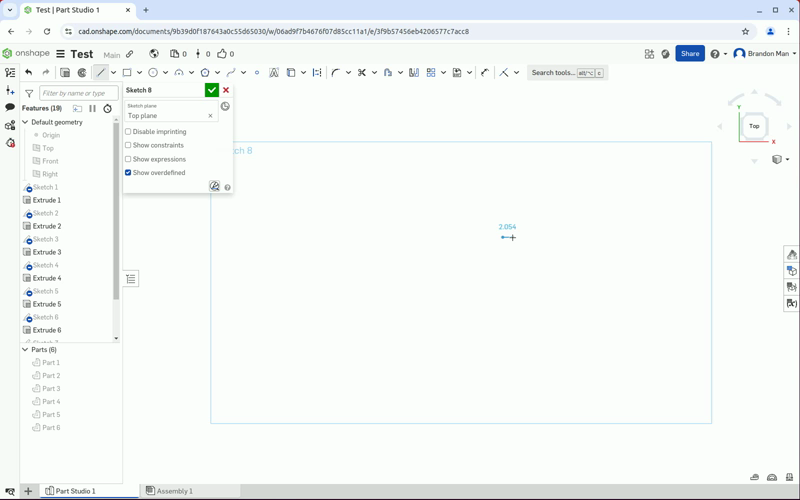
key_up(shift)
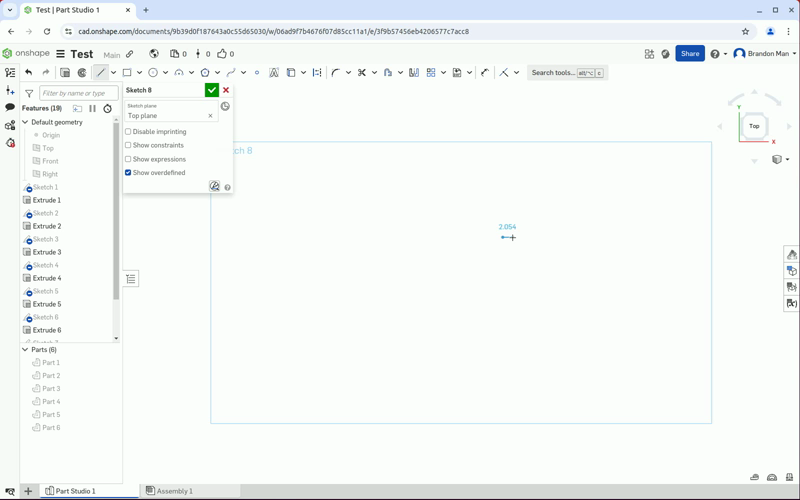
key_down(shift)
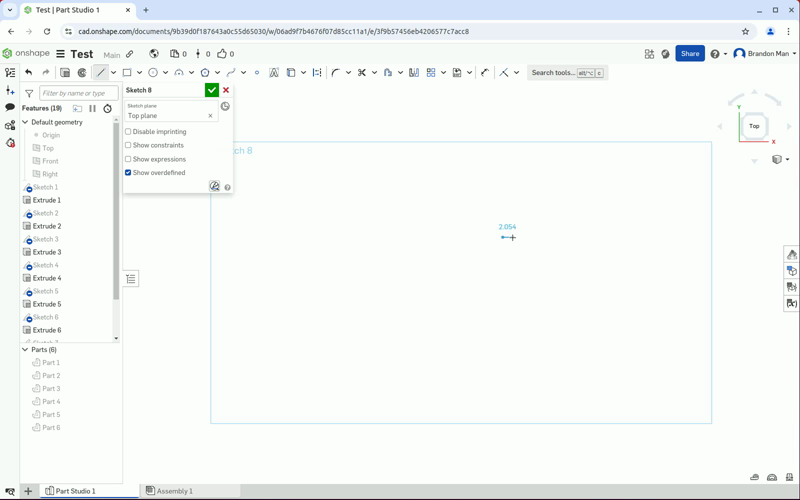
mouse_move(542, 237)
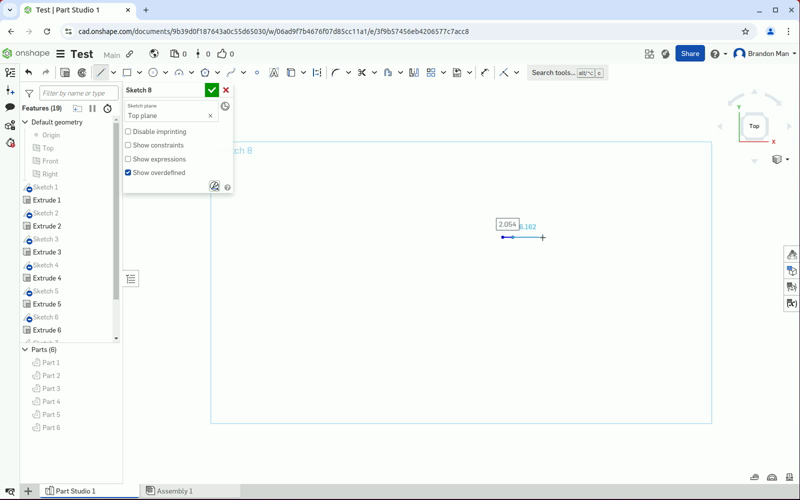
mouse_move(512, 233)
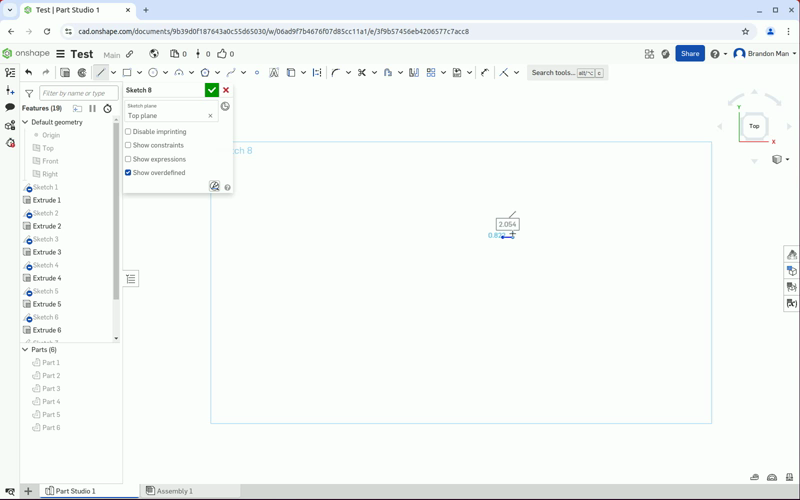
scroll(6)
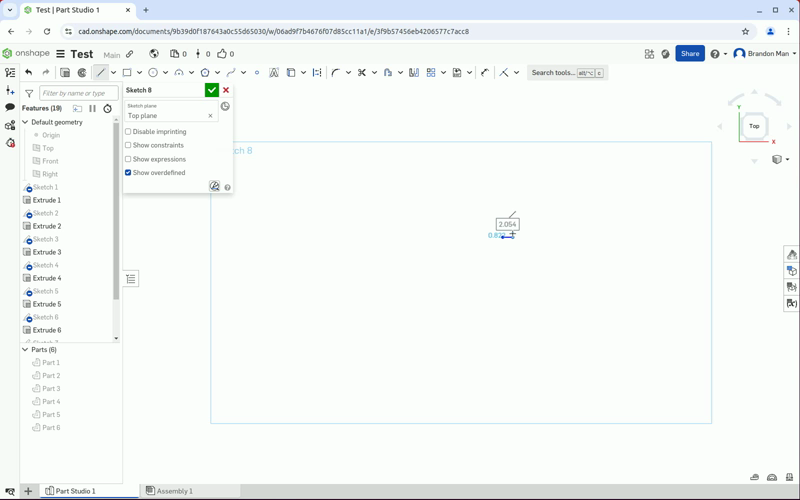
scroll(6)
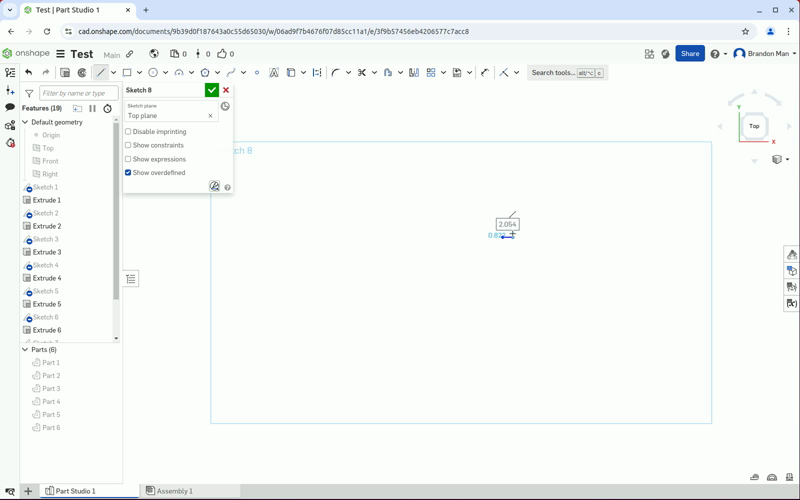
scroll(6)
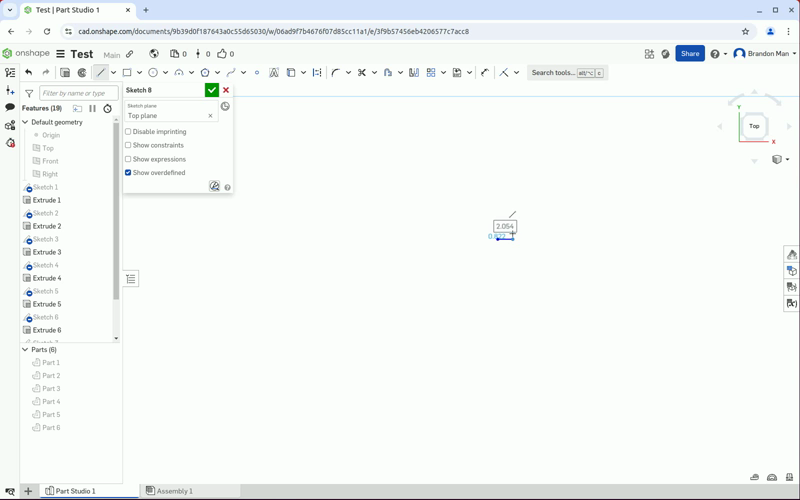
scroll(6)
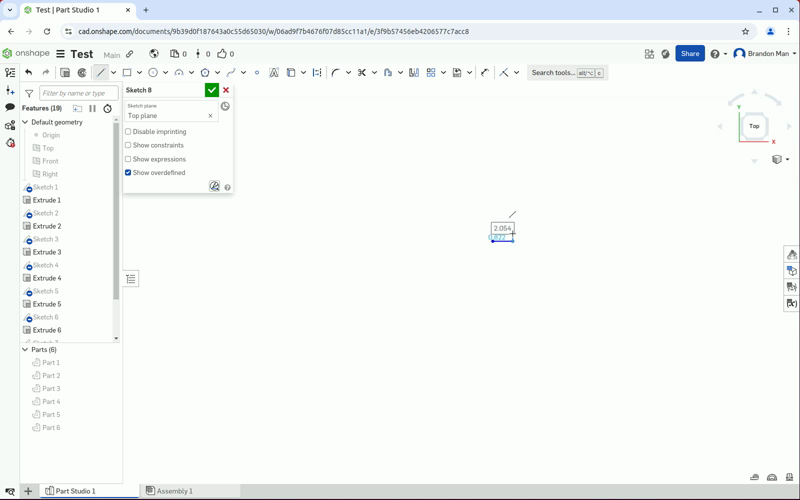
scroll(6)
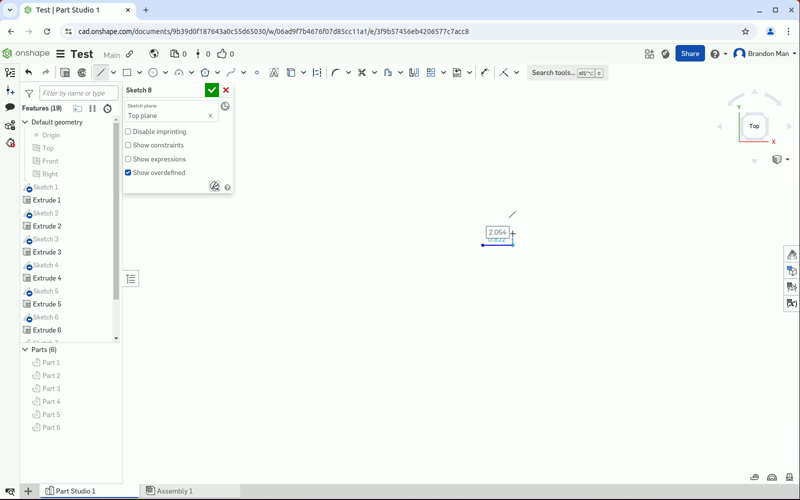
scroll(6)
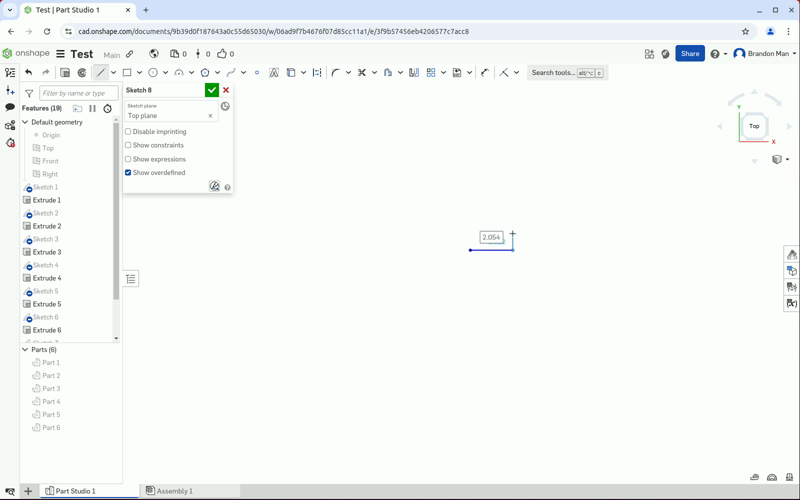
scroll(6)
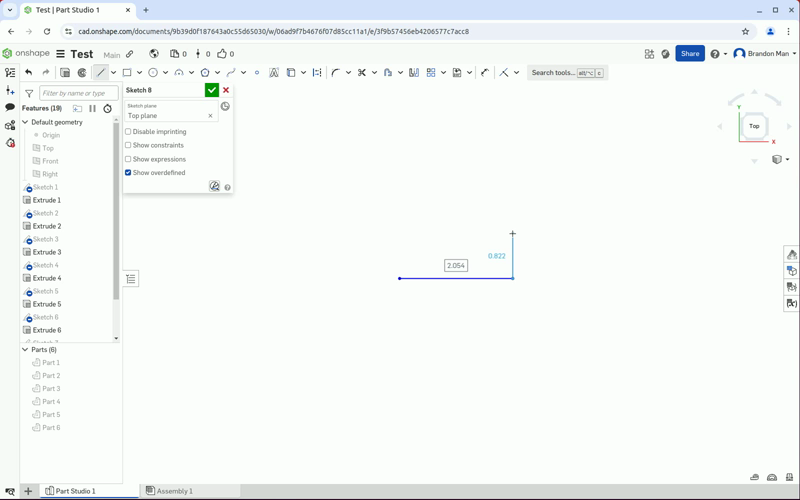
click(512, 233)
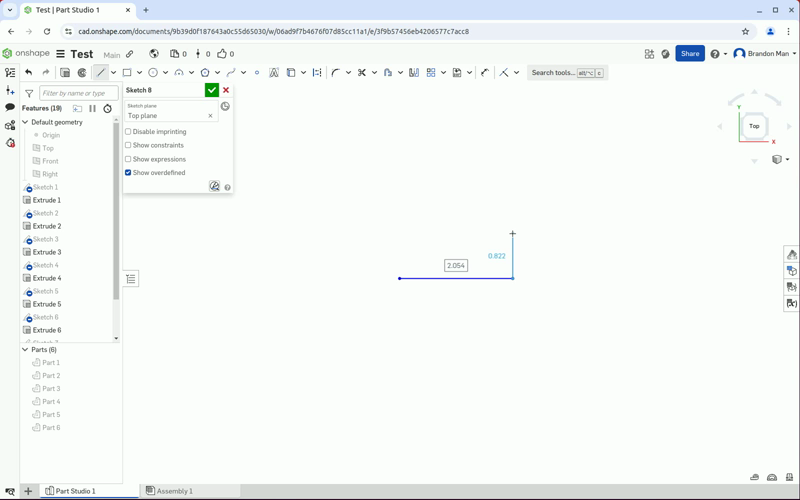
scroll(-6)
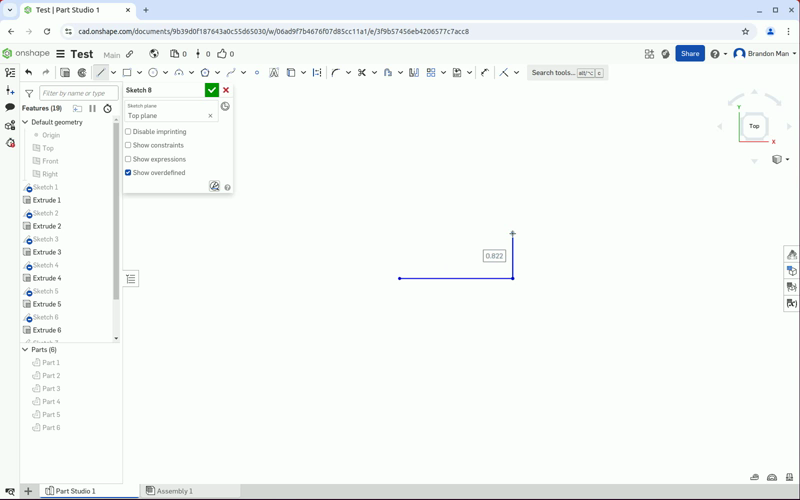
scroll(-6)
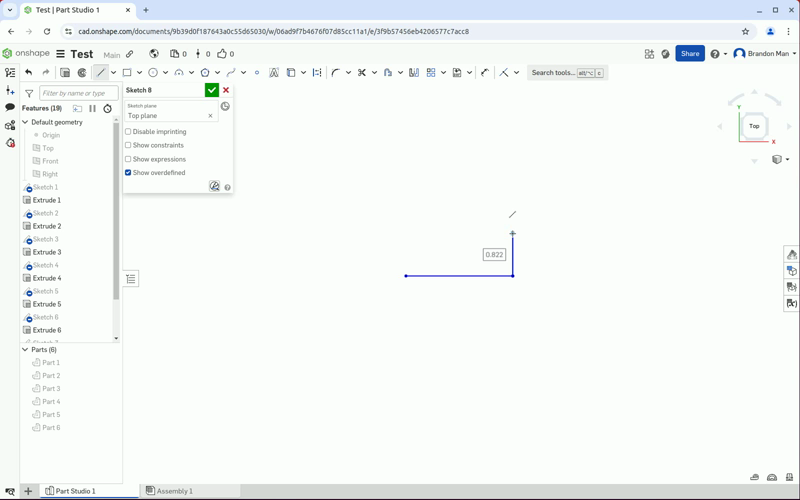
scroll(-6)
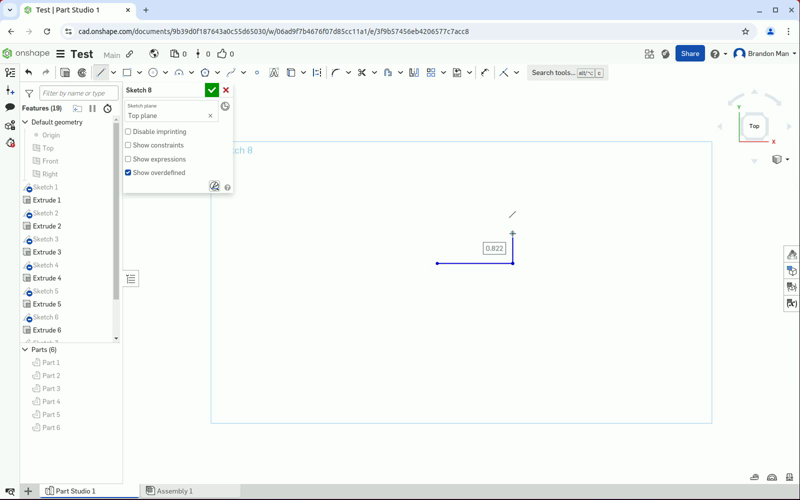
scroll(-6)
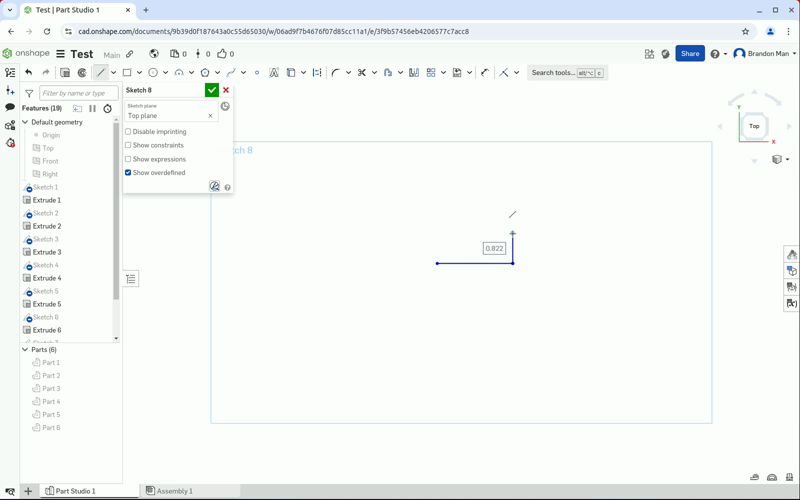
scroll(-6)
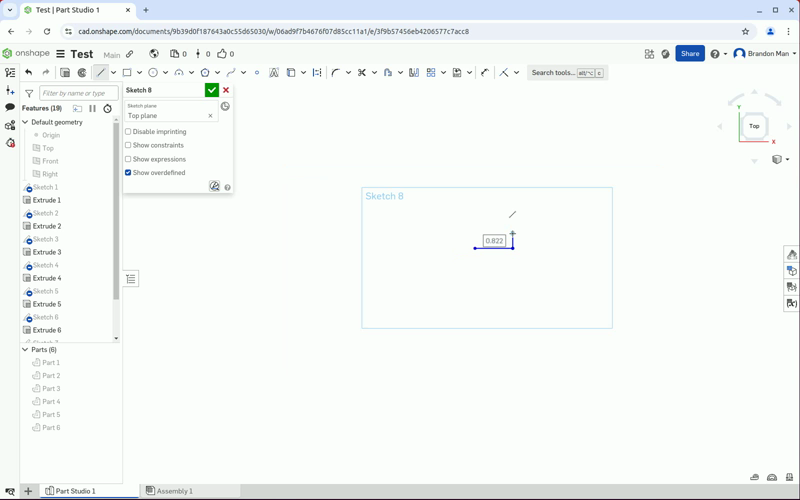
scroll(-6)
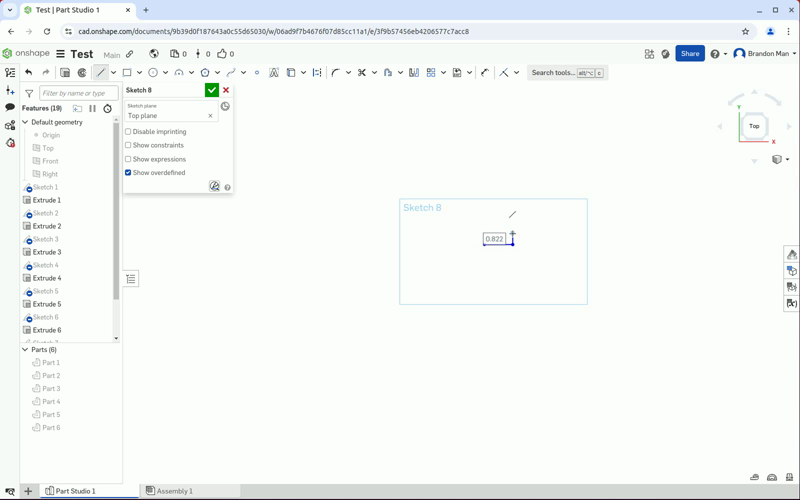
scroll(-6)
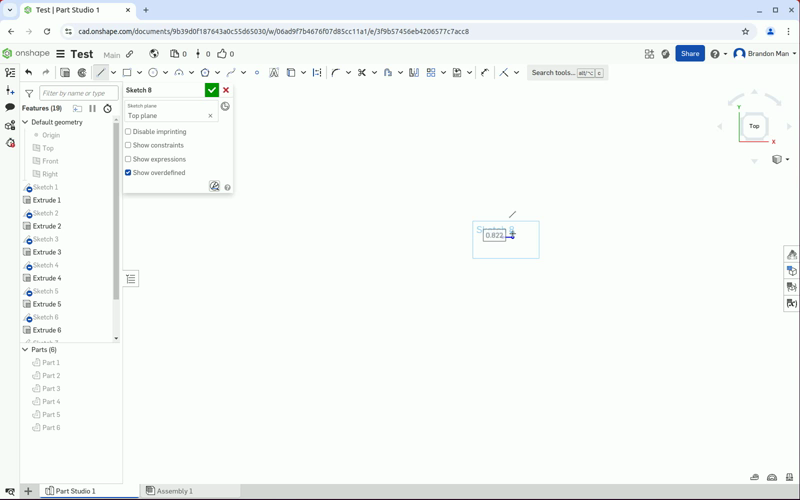
key_up(shift)
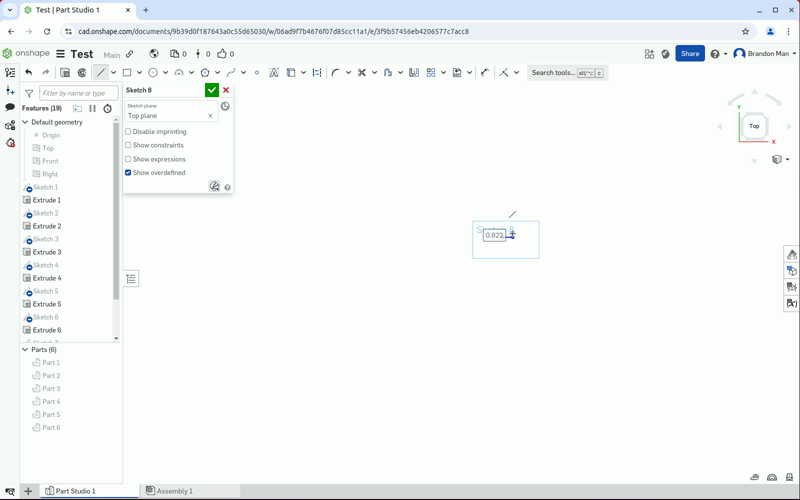
key_down(shift)
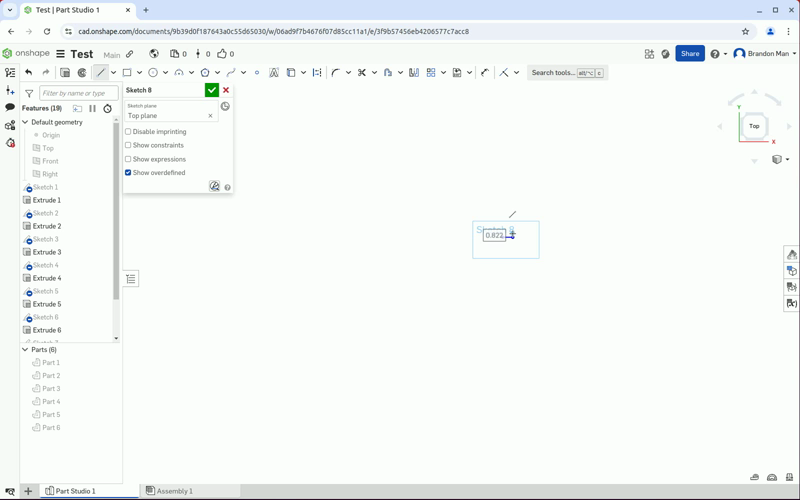
mouse_move(542, 233)
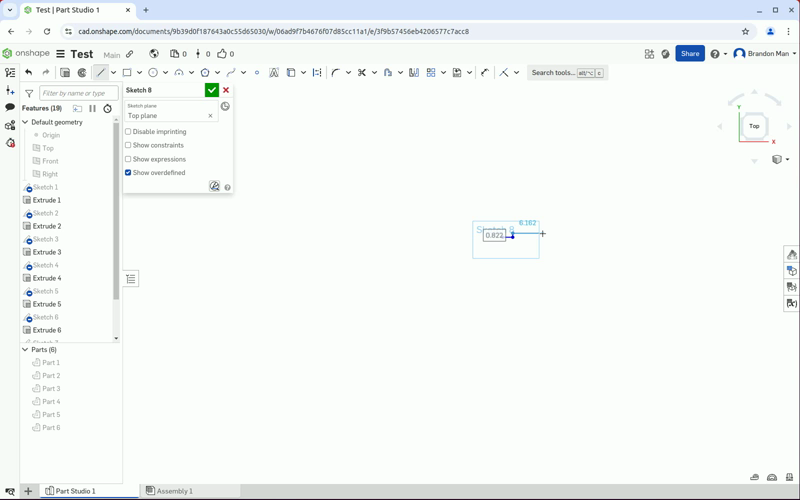
mouse_move(512, 223)
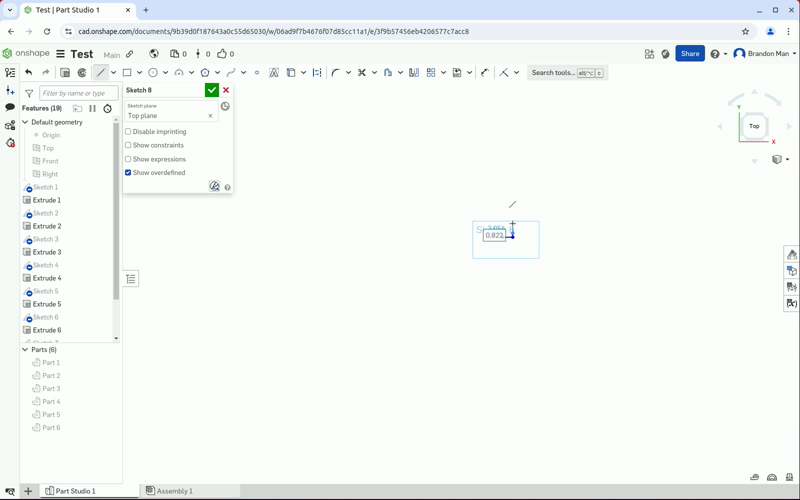
click(512, 223)
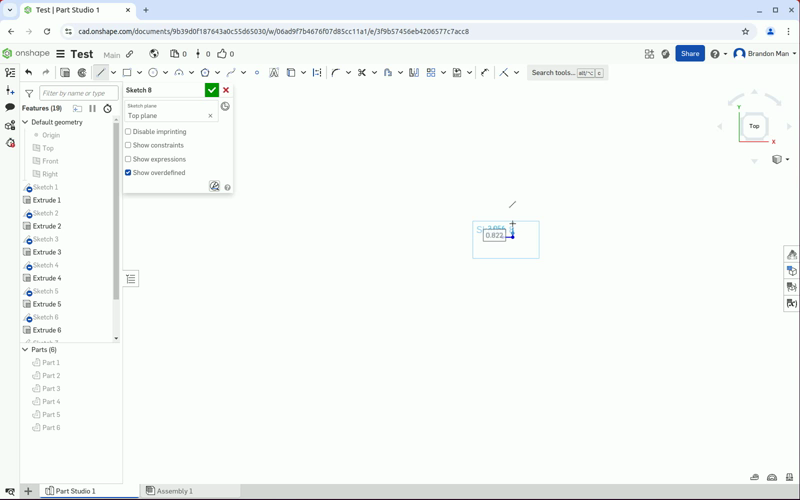
key_up(shift)
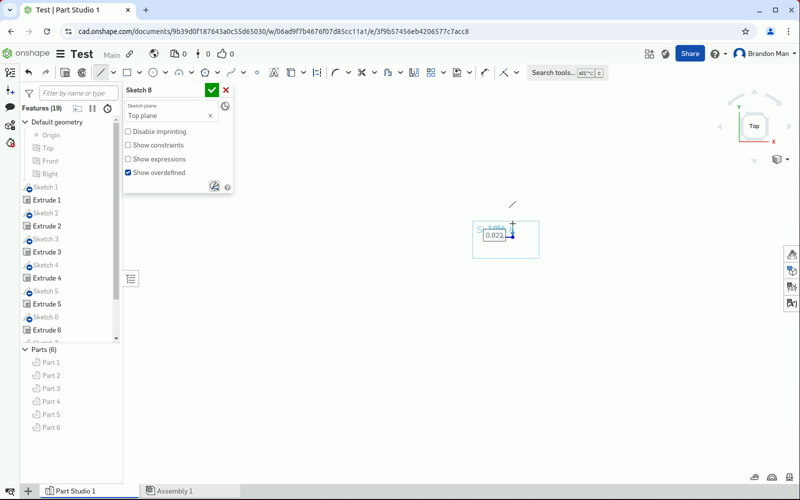
key_down(shift)
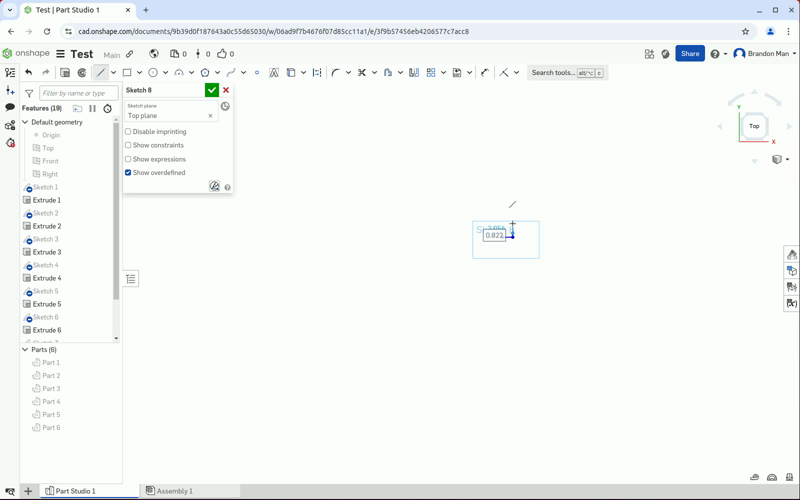
mouse_move(542, 223)
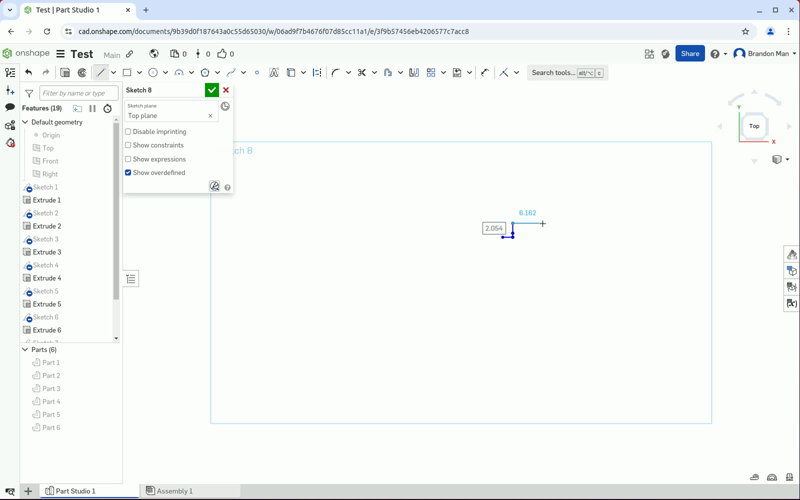
mouse_move(502, 223)
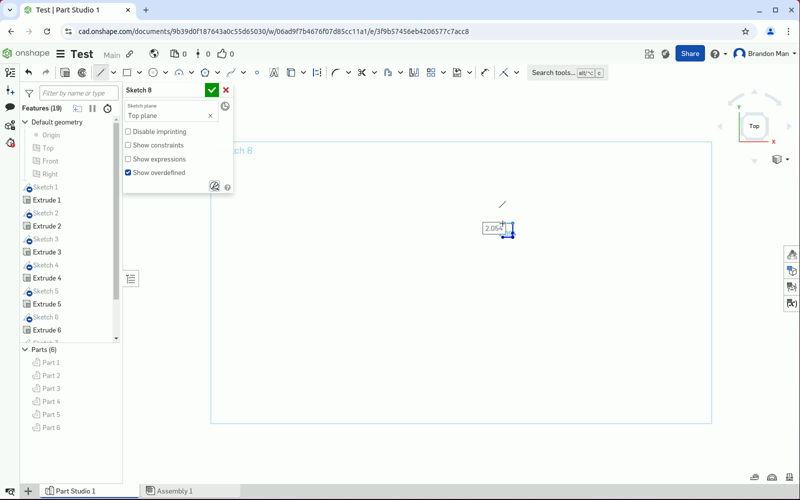
click(502, 223)
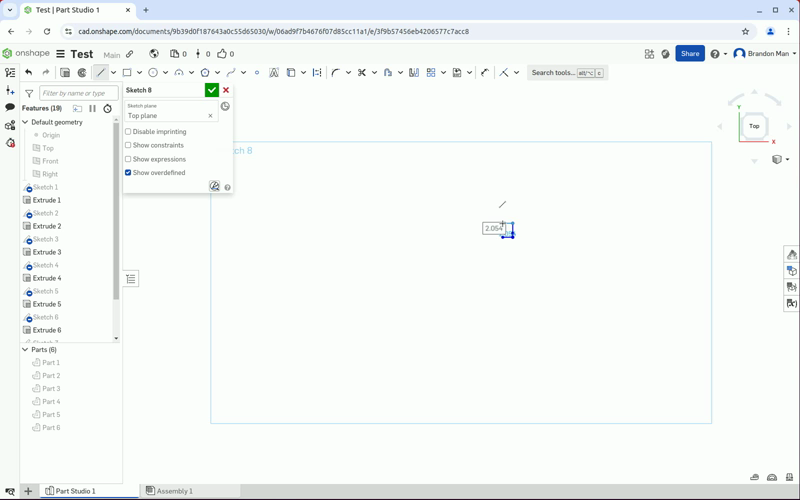
key_up(shift)
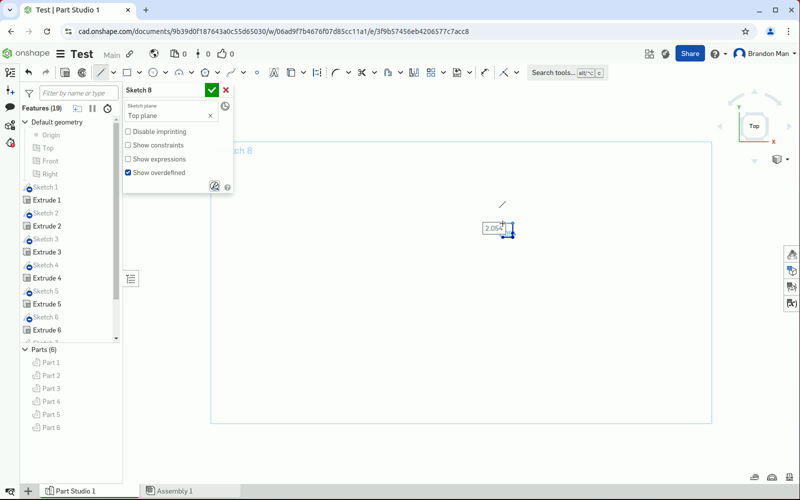
mouse_move(532, 223)
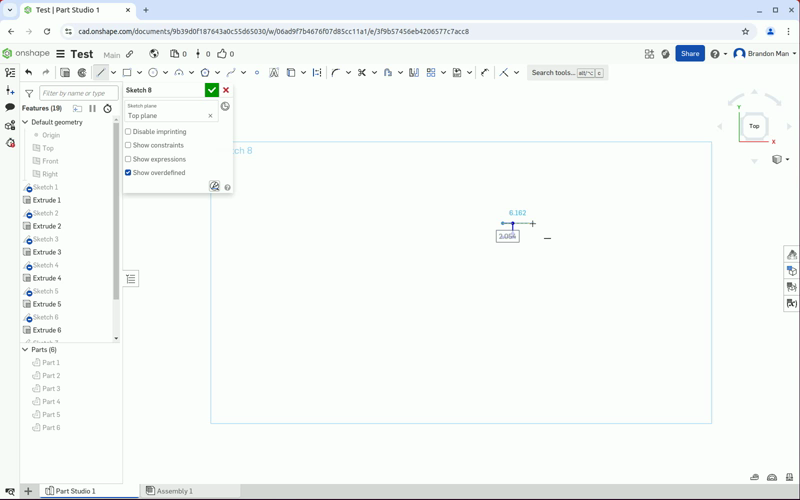
key_down(shift)
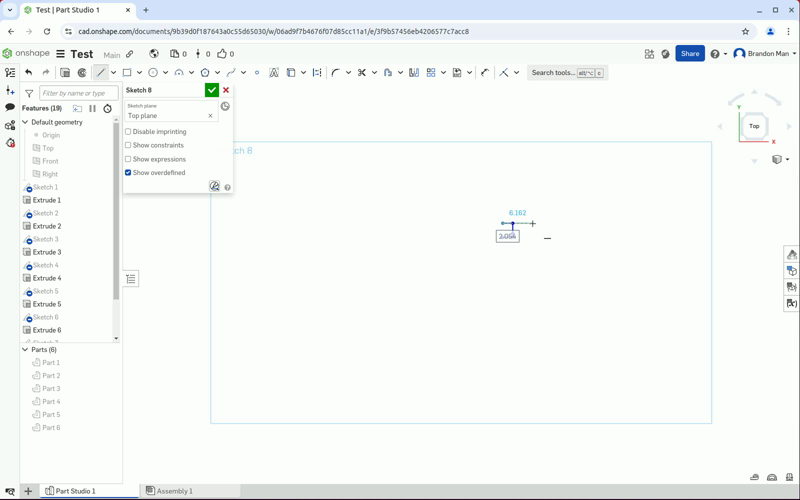
mouse_move(502, 237)
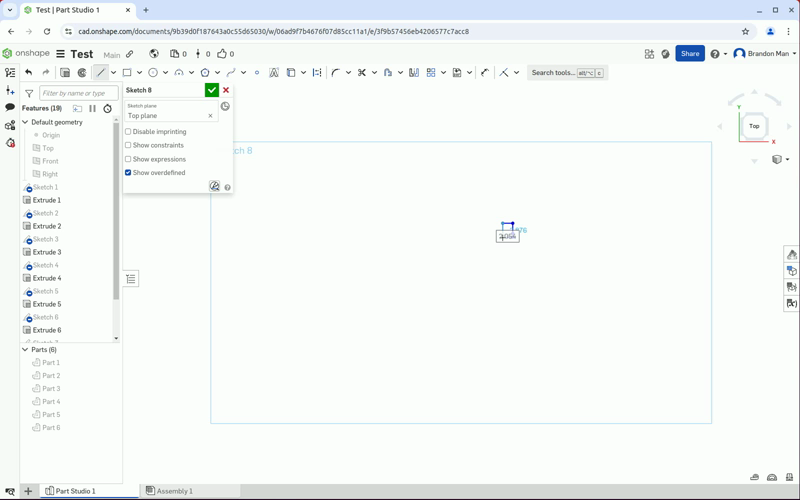
key_up(shift)
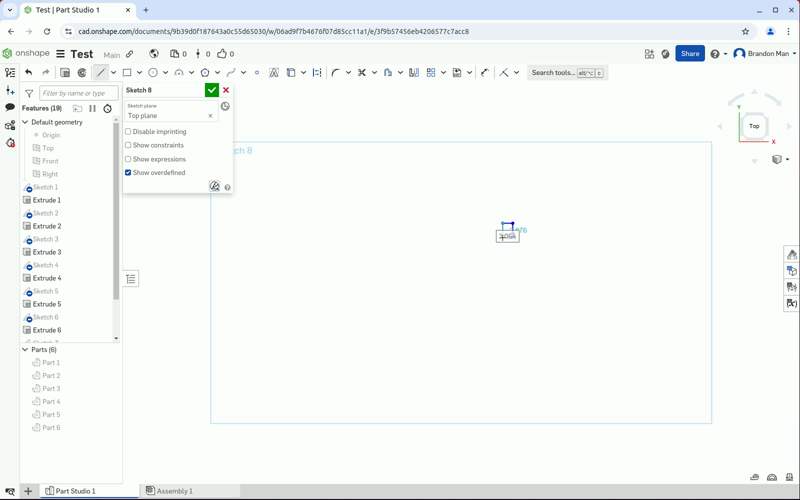
click(502, 237)
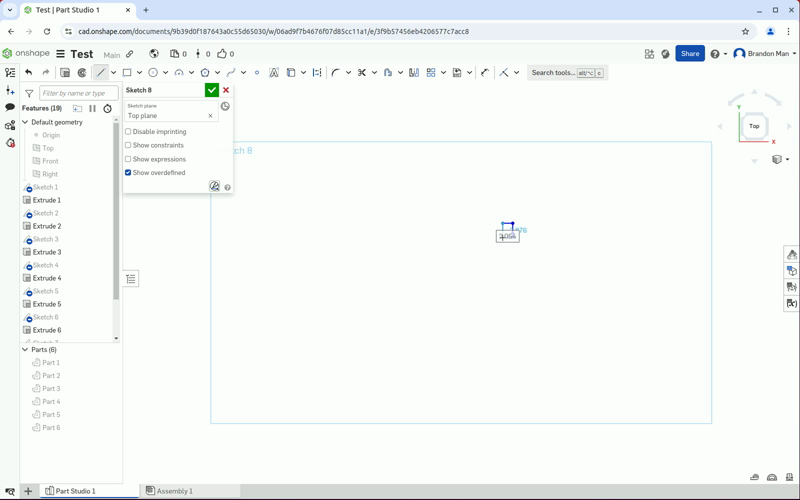
key(esc)
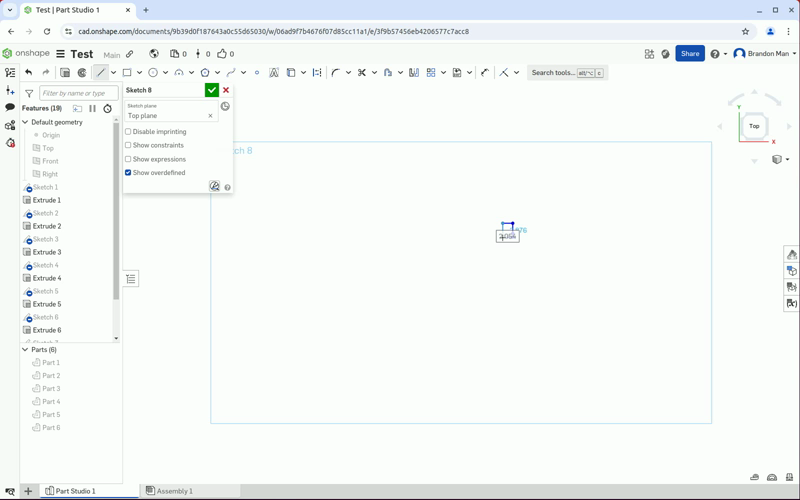
mouse_move(511, 227)
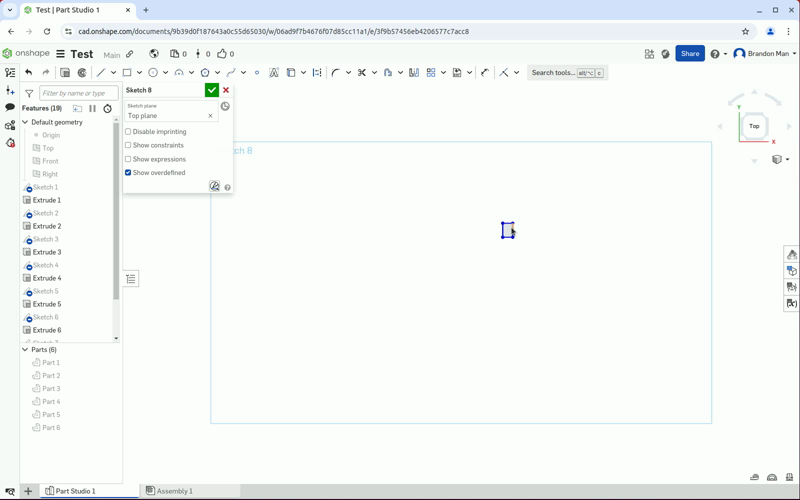
scroll(6)
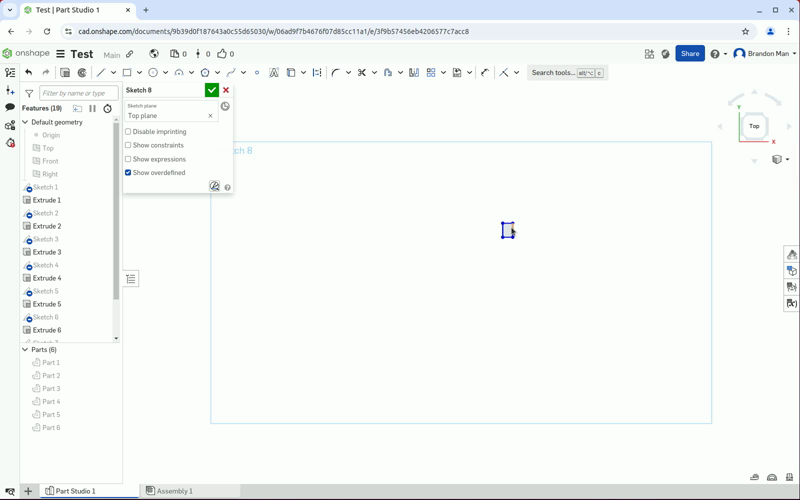
scroll(6)
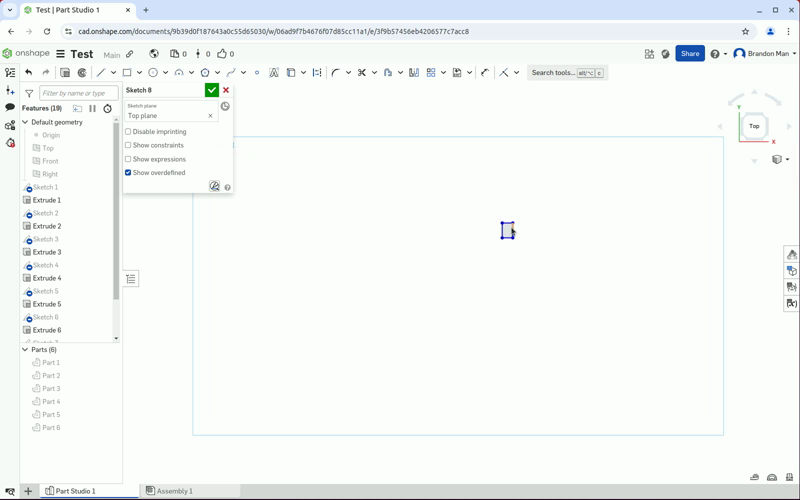
scroll(6)
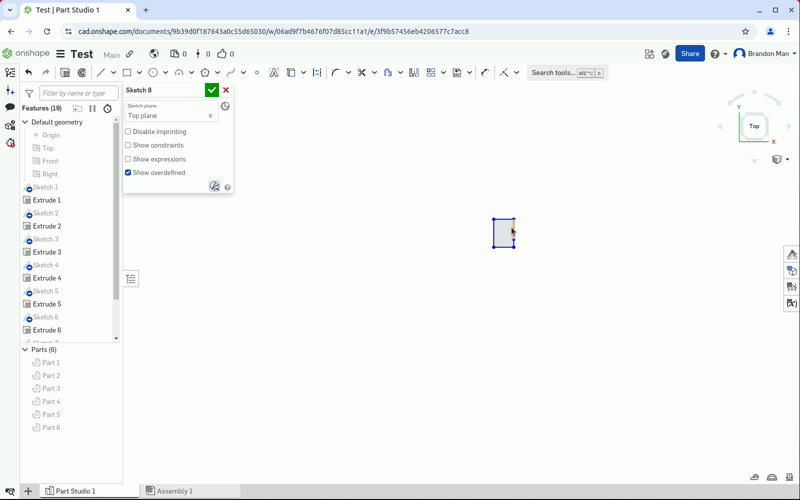
scroll(6)
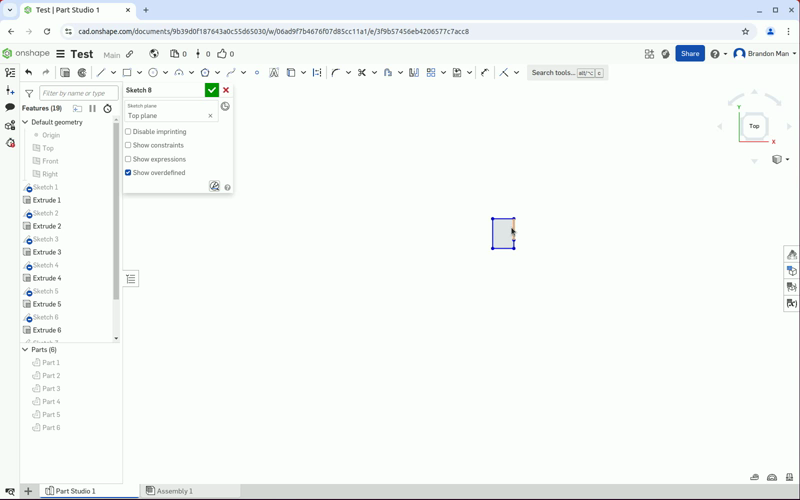
scroll(6)
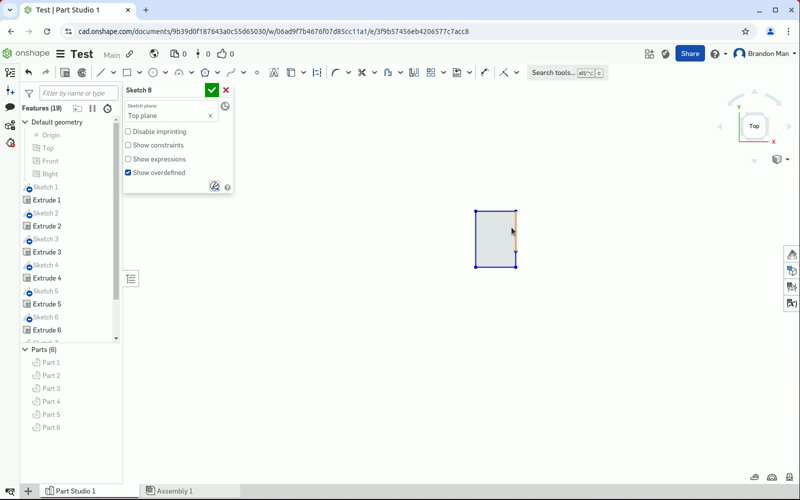
scroll(6)
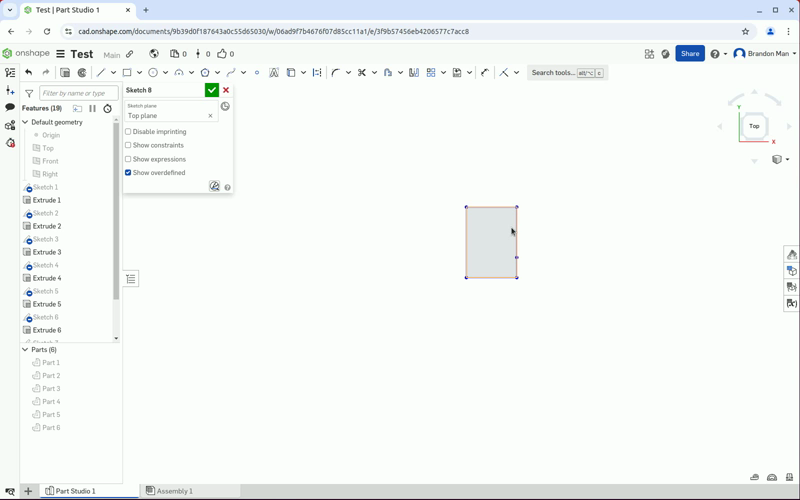
scroll(6)
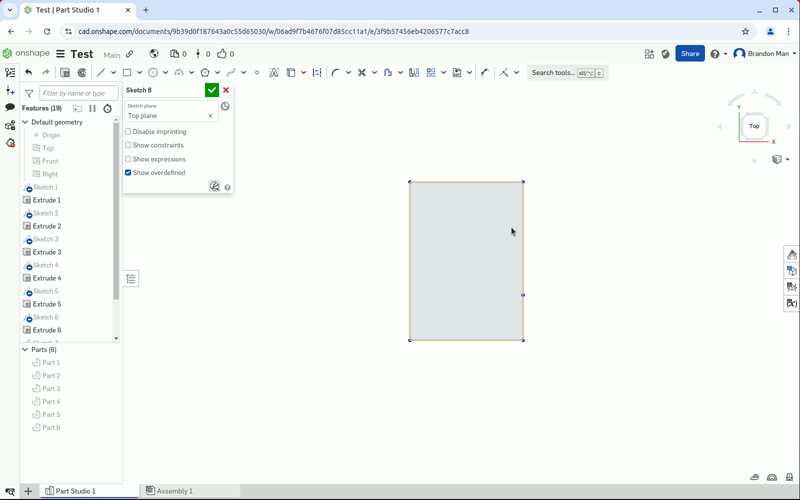
click(511, 227)
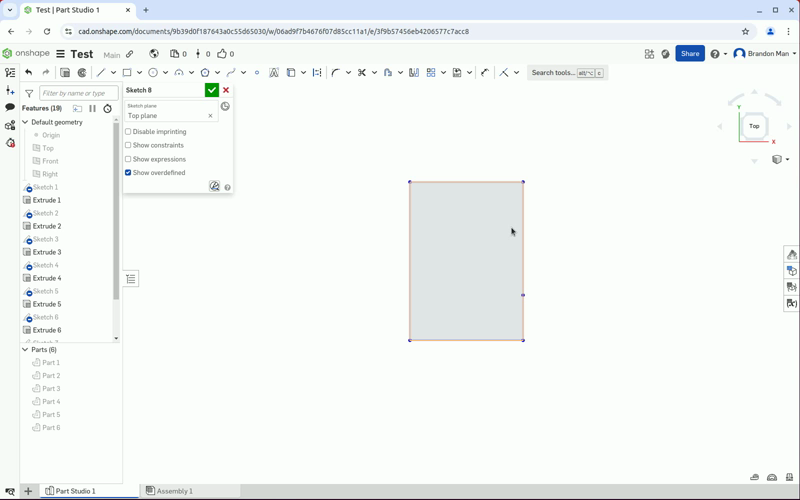
scroll(-6)
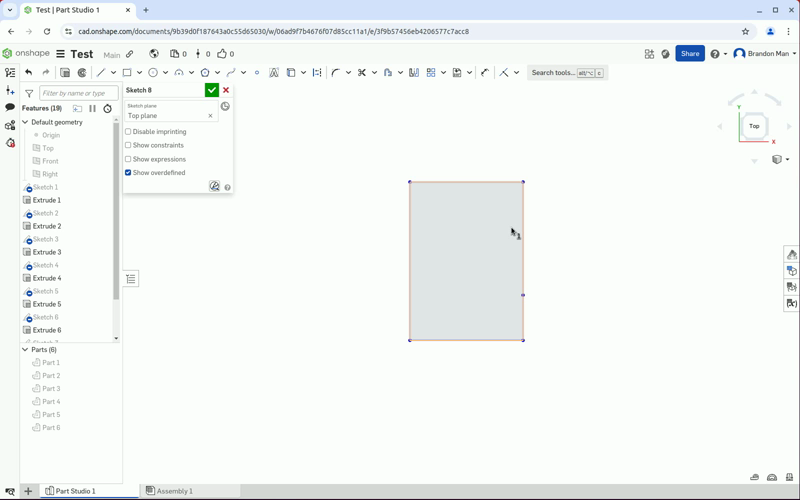
scroll(-6)
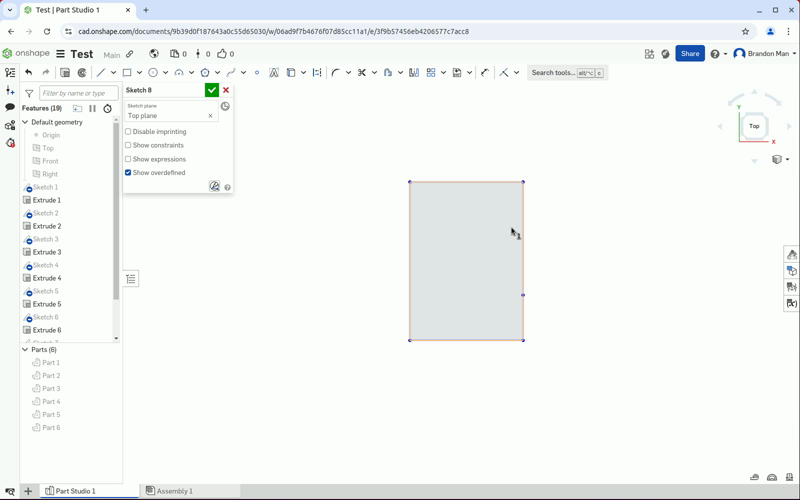
scroll(-6)
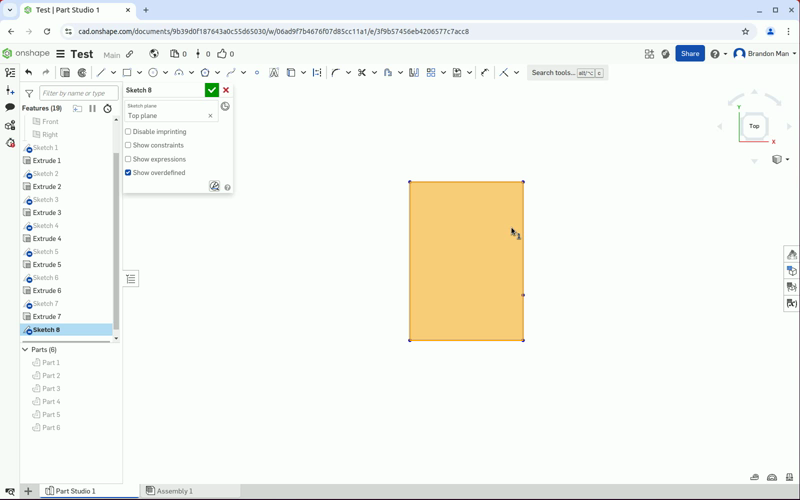
scroll(-6)
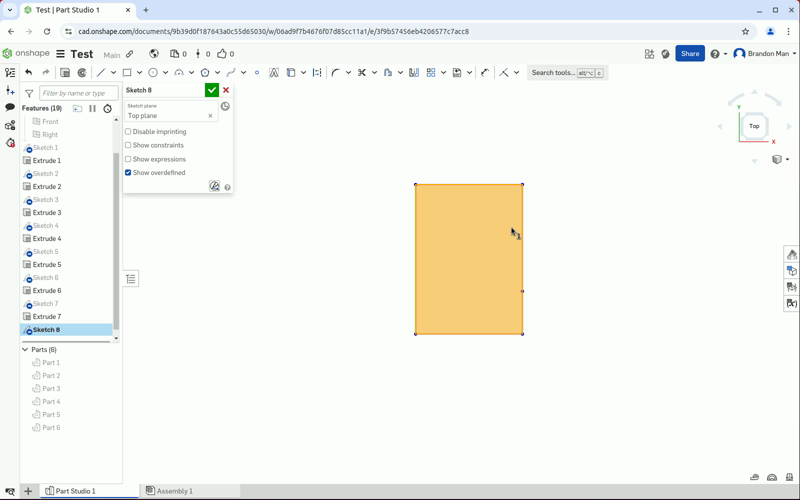
scroll(-6)
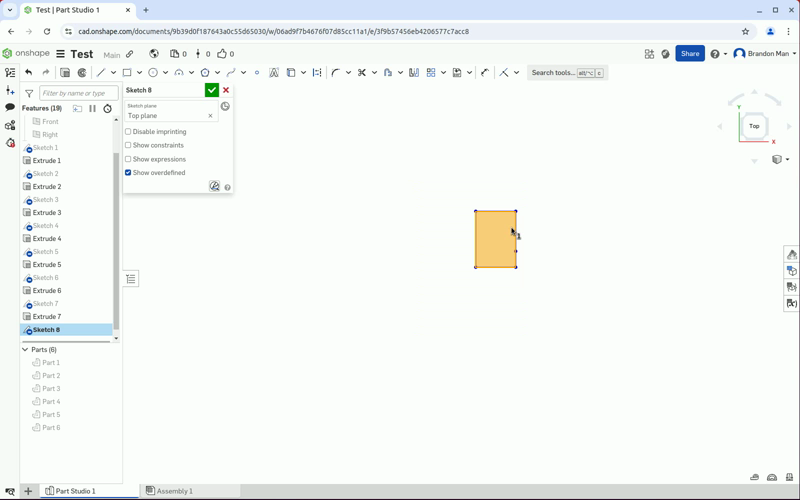
scroll(-6)
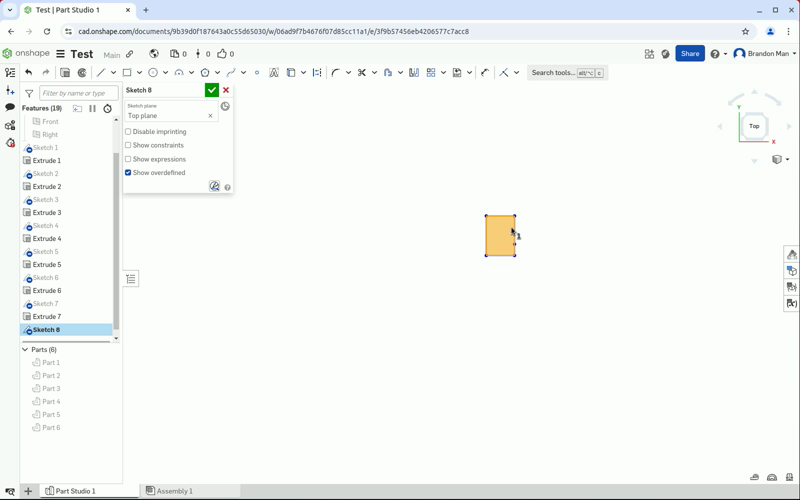
scroll(-6)
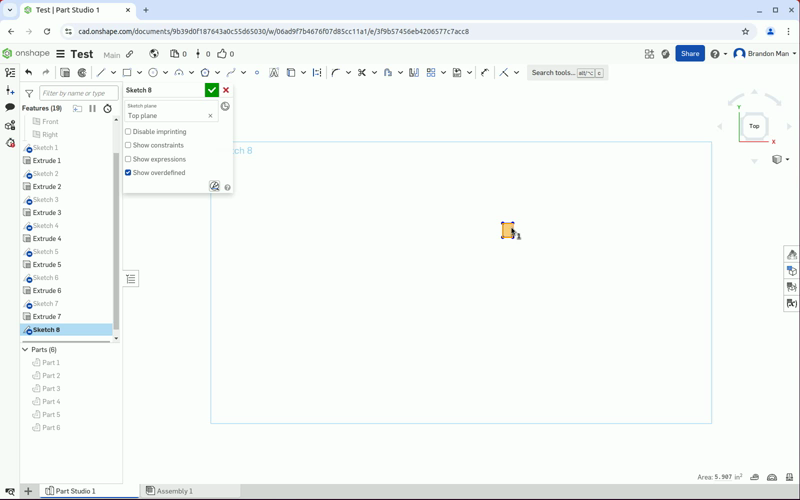
mouse_move(73, 352)
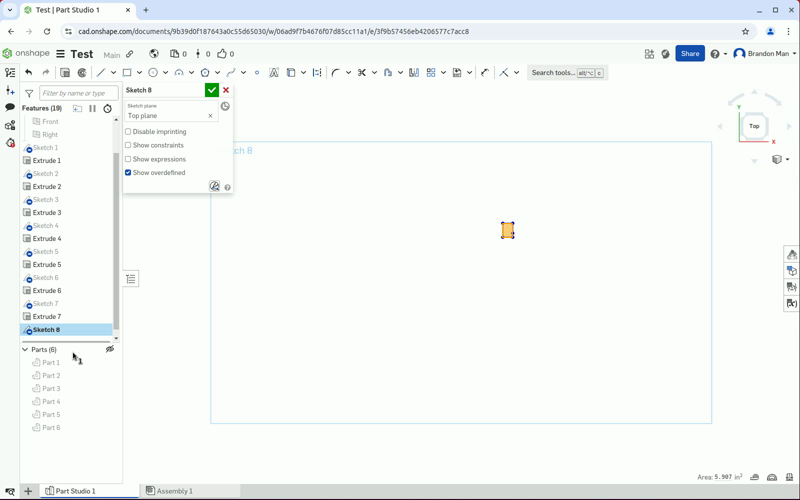
key(shift+y)
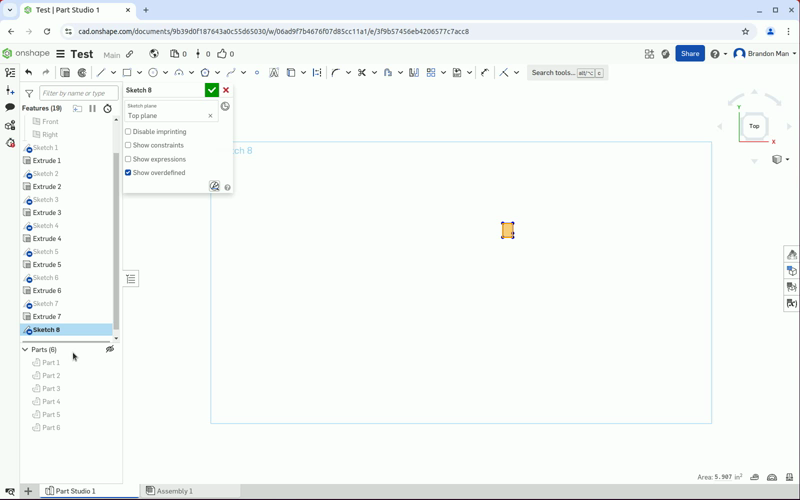
key(shift+e)
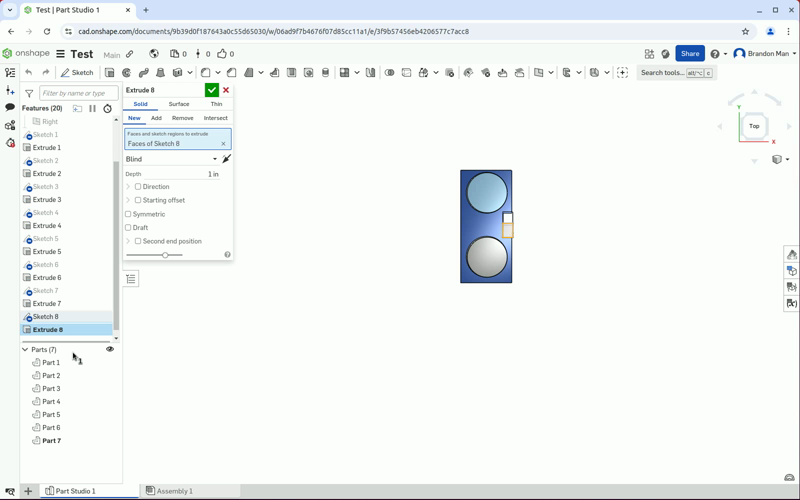
mouse_move(143, 106)
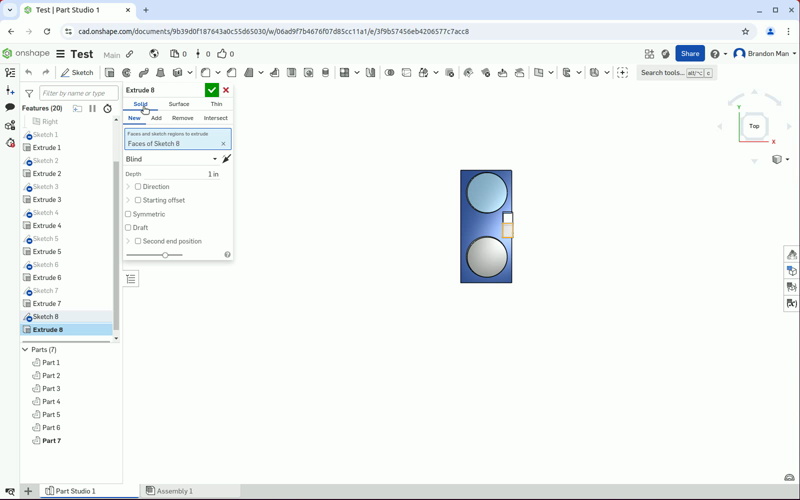
click(143, 106)
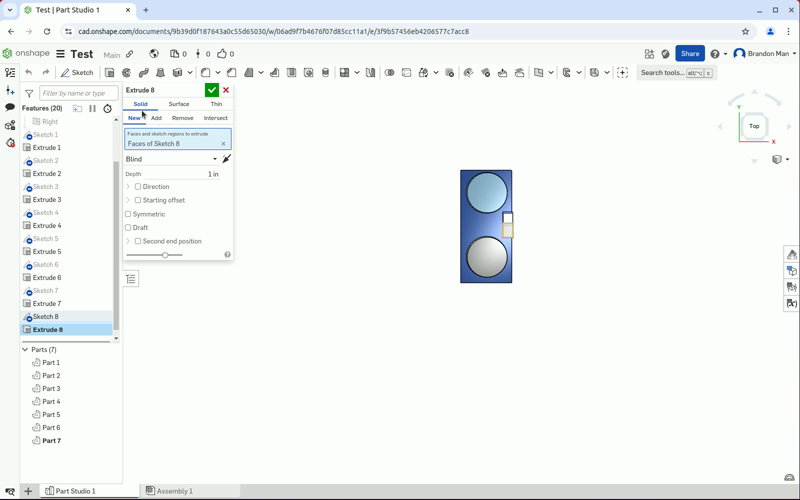
mouse_move(137, 120)
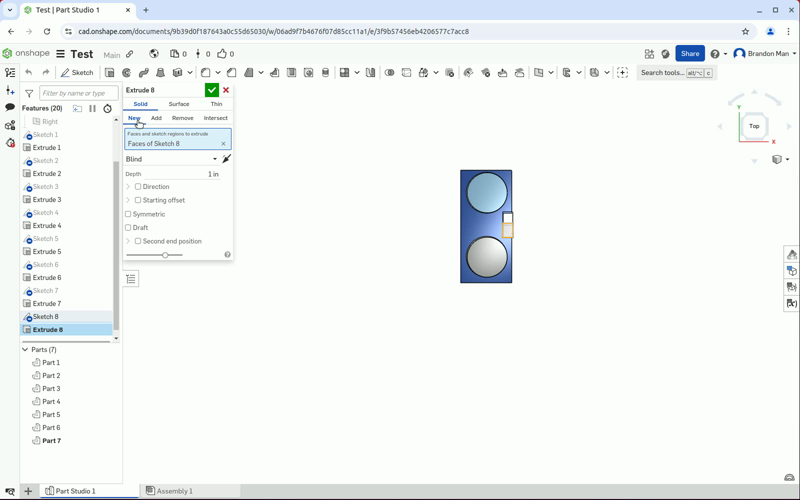
click(137, 120)
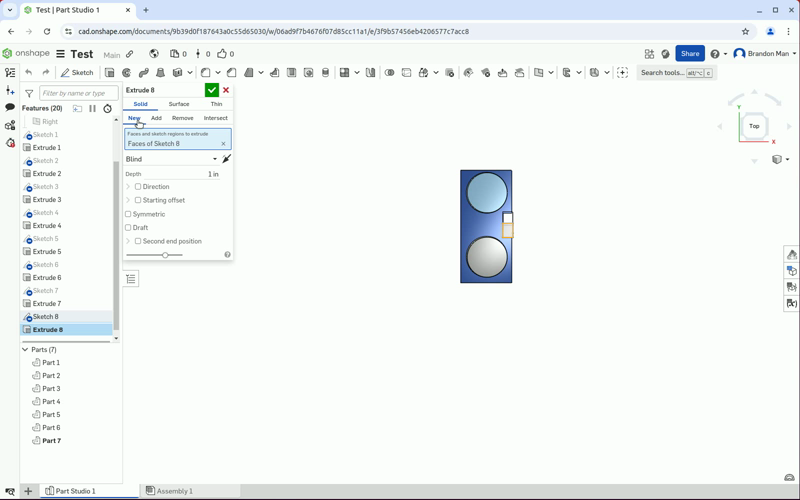
key(tab, 4)
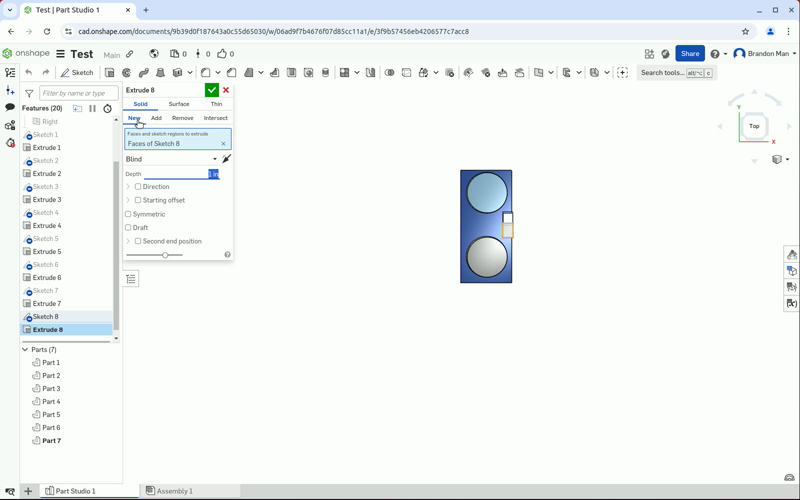
text(-1.685)
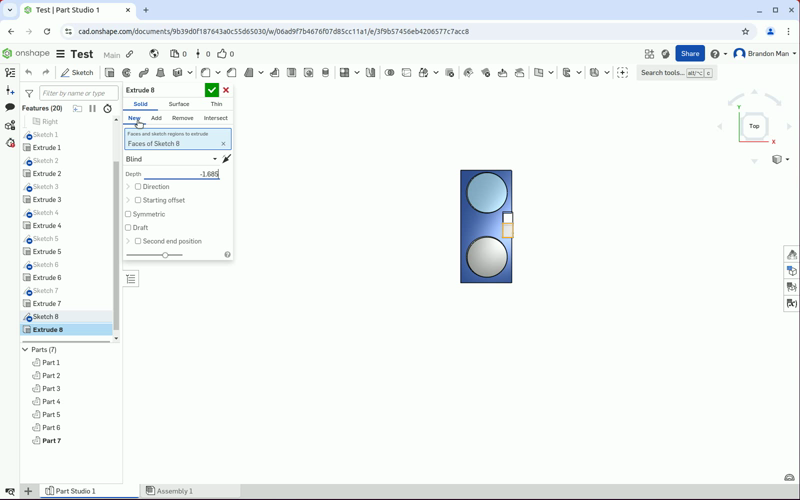
key(enter)
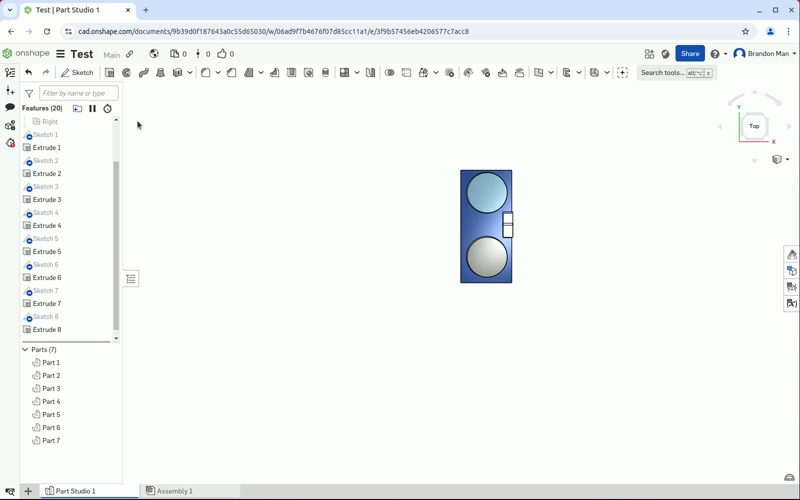
key(shift+h)
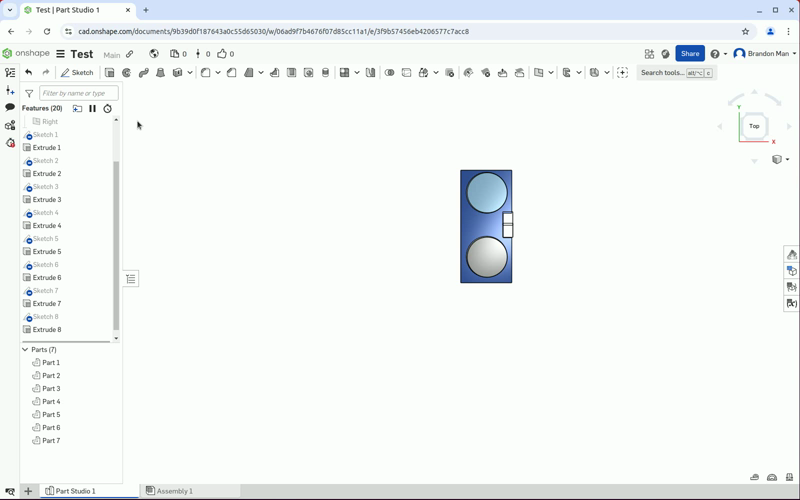
key(shift+h)
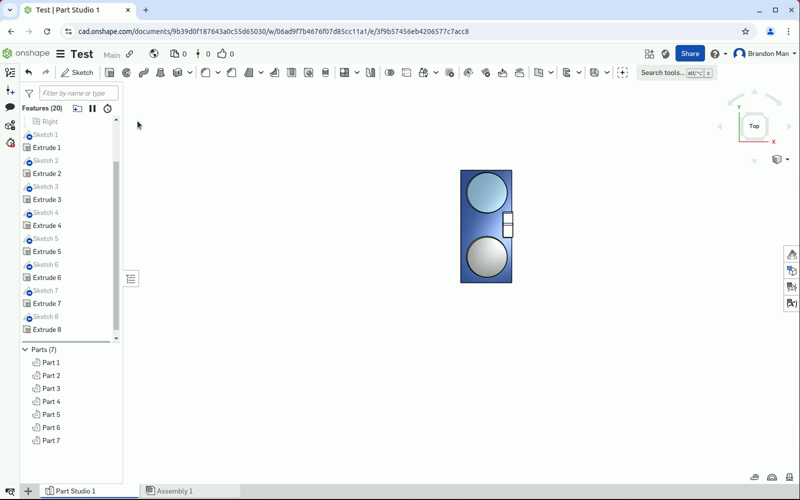
mouse_move(69, 137)
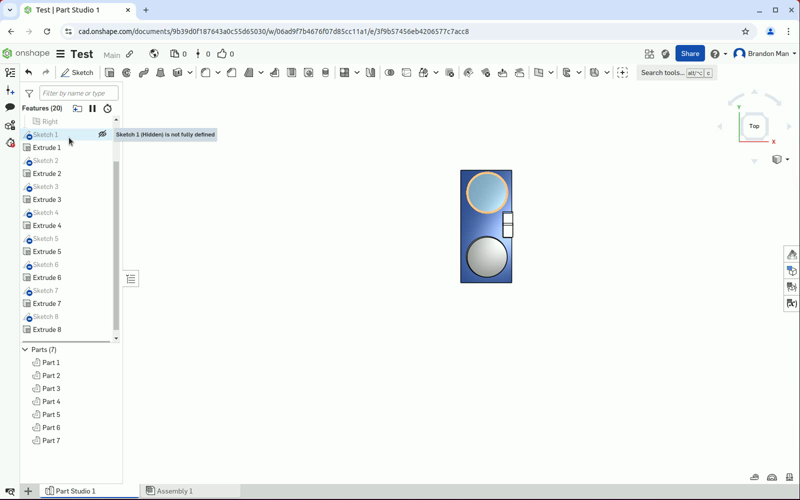
click(69, 137)
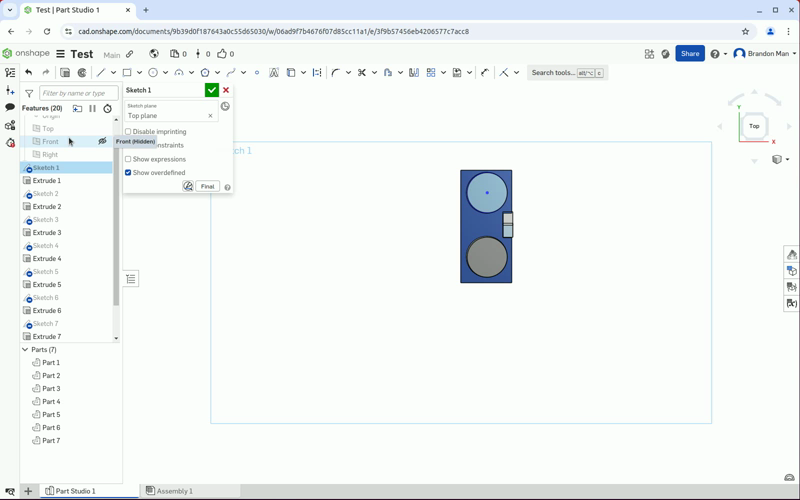
mouse_move(229, 92)
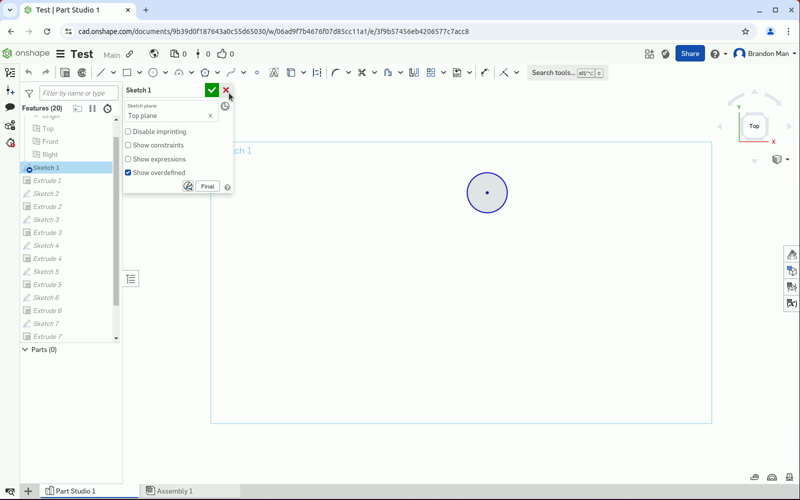
click(229, 92)
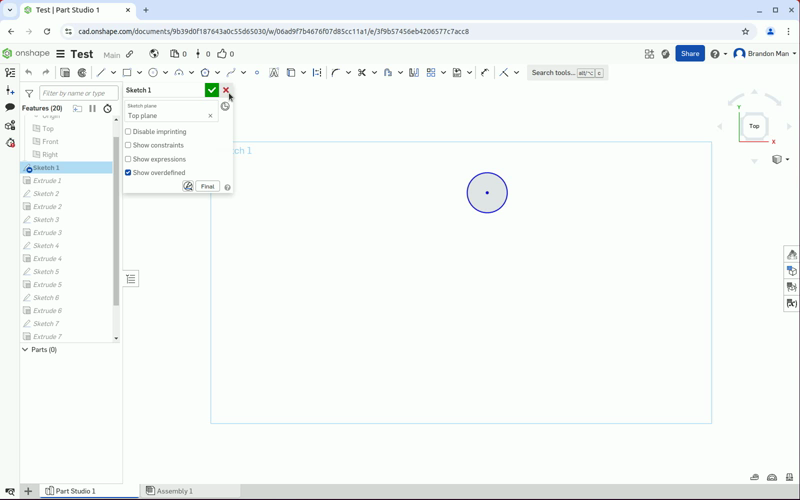
key(shift+s)
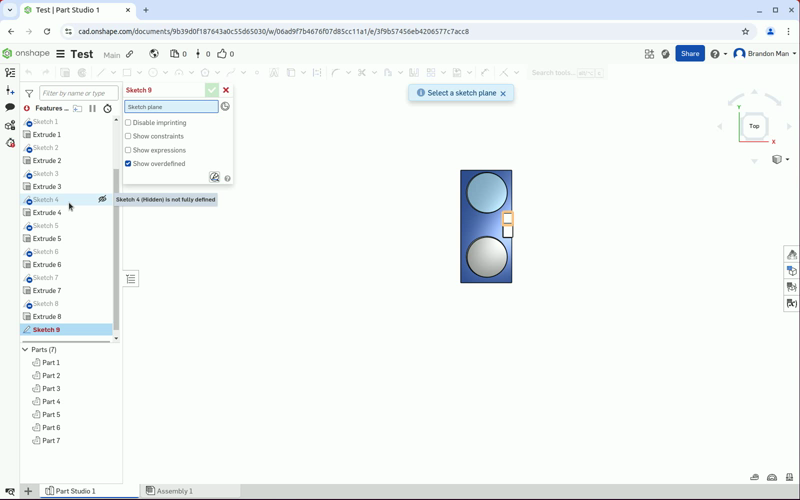
scroll(3)
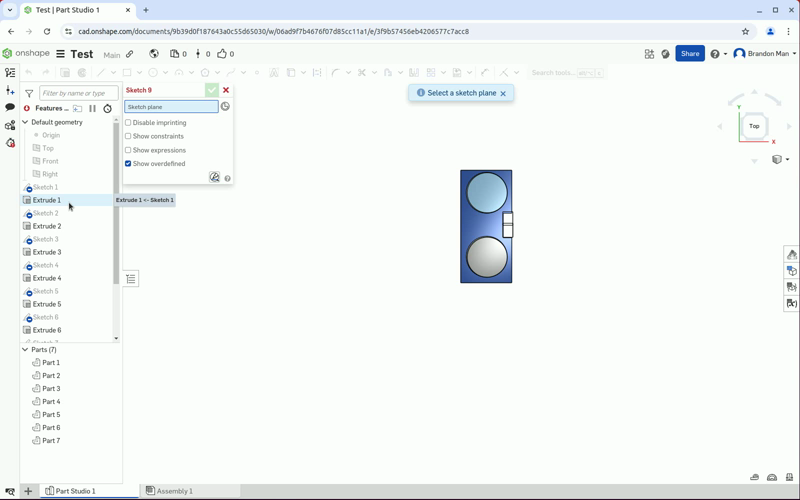
mouse_move(69, 150)
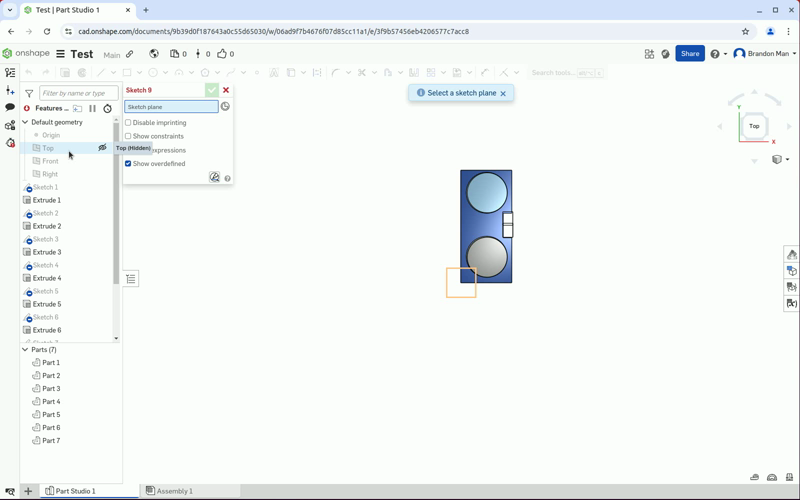
click(69, 150)
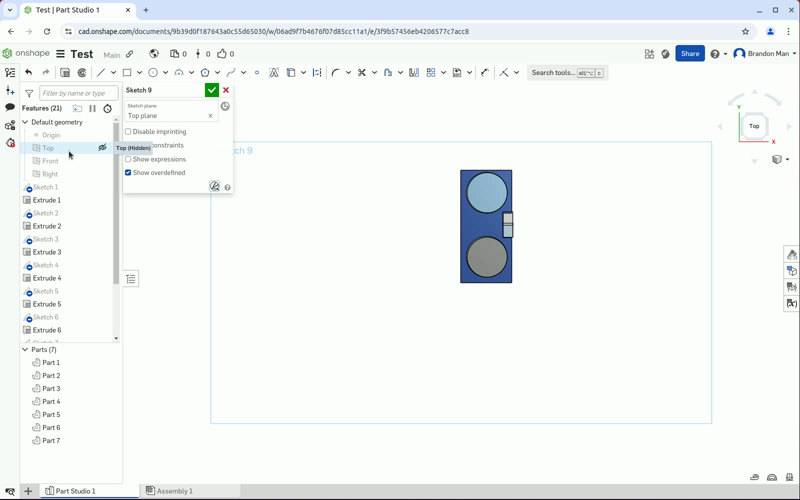
mouse_move(73, 352)
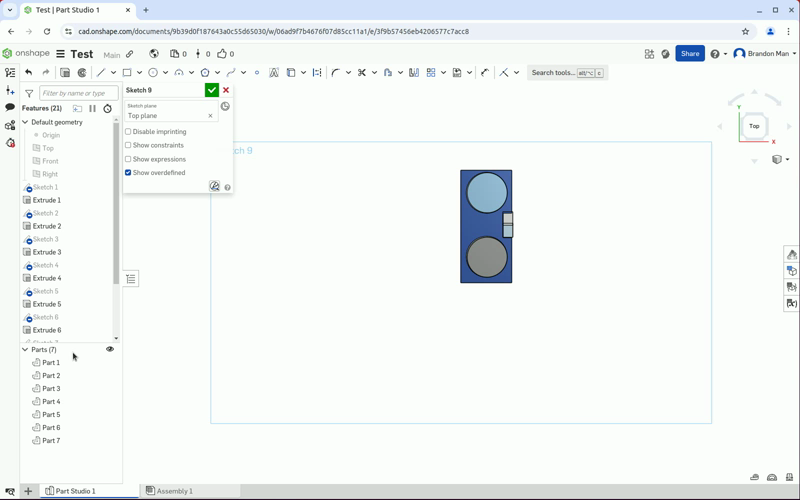
key(y)
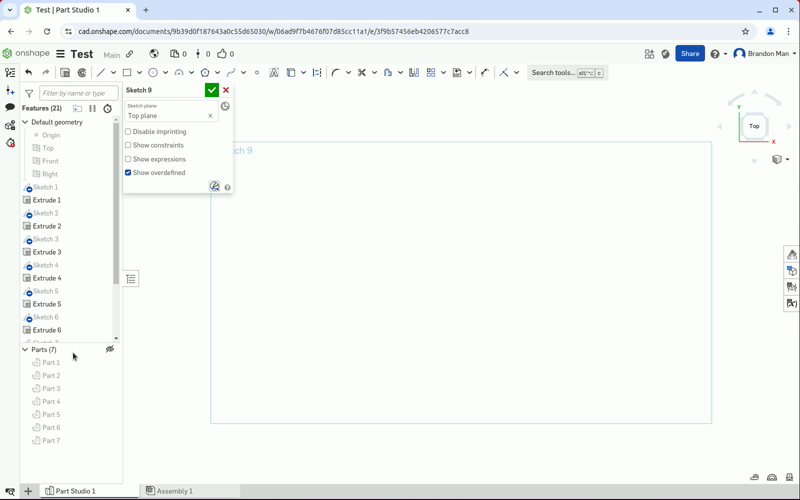
key(l)
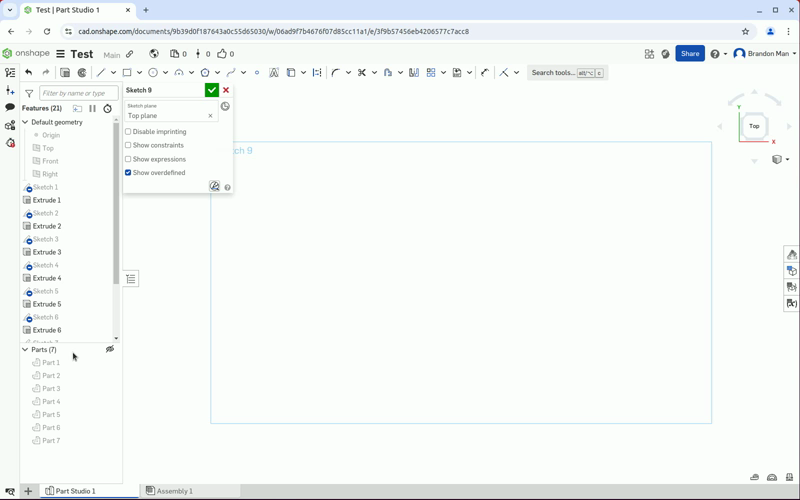
key_down(shift)
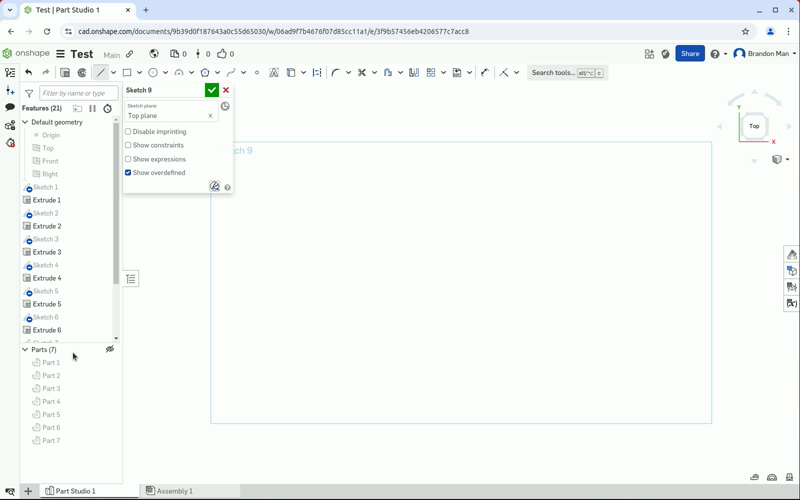
mouse_move(502, 225)
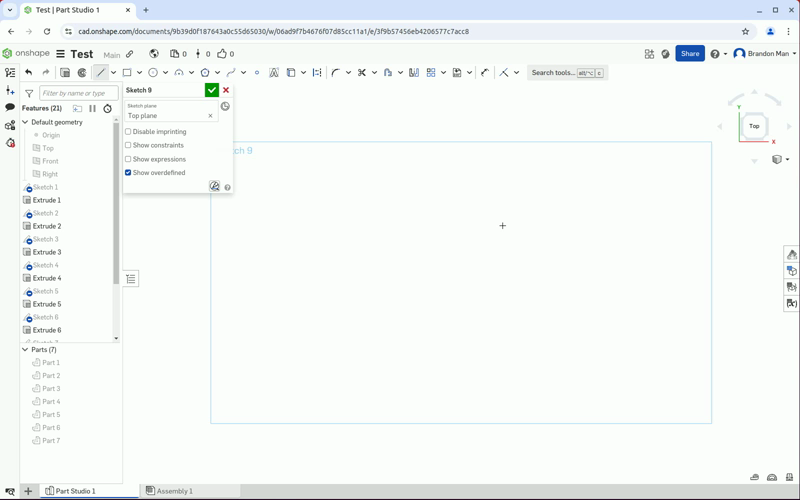
click(502, 225)
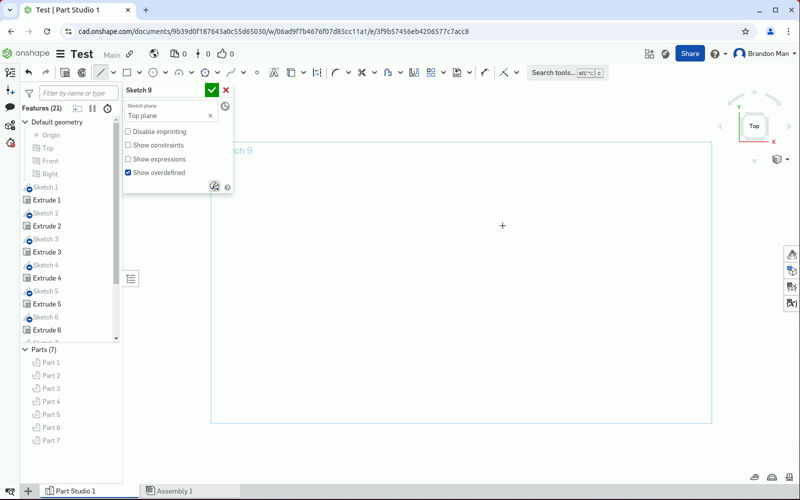
key_up(shift)
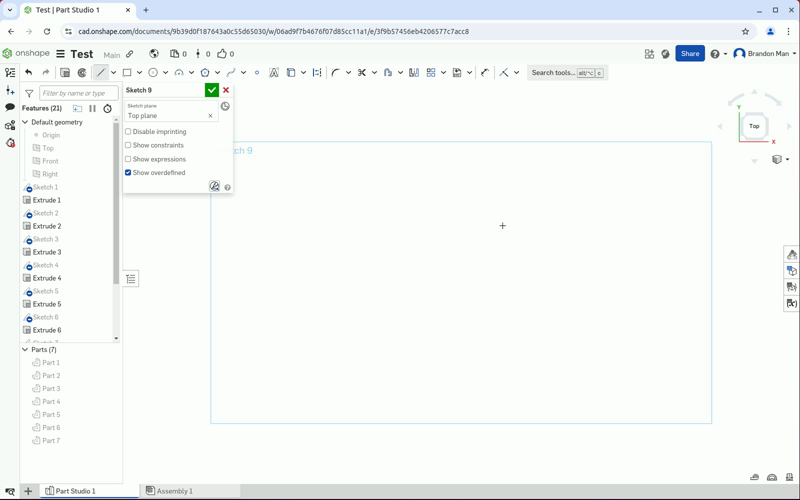
key_down(shift)
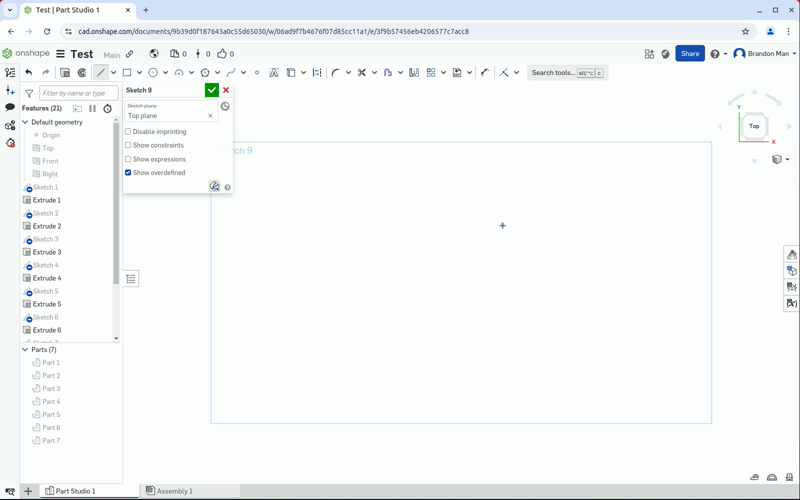
mouse_move(532, 225)
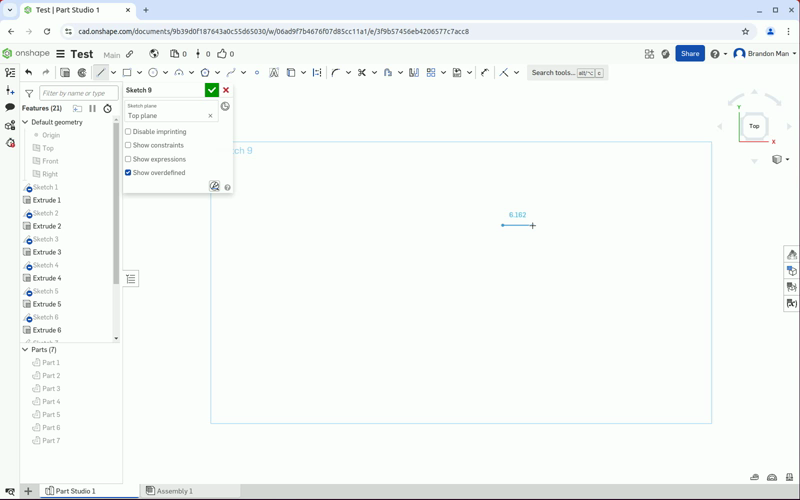
mouse_move(512, 225)
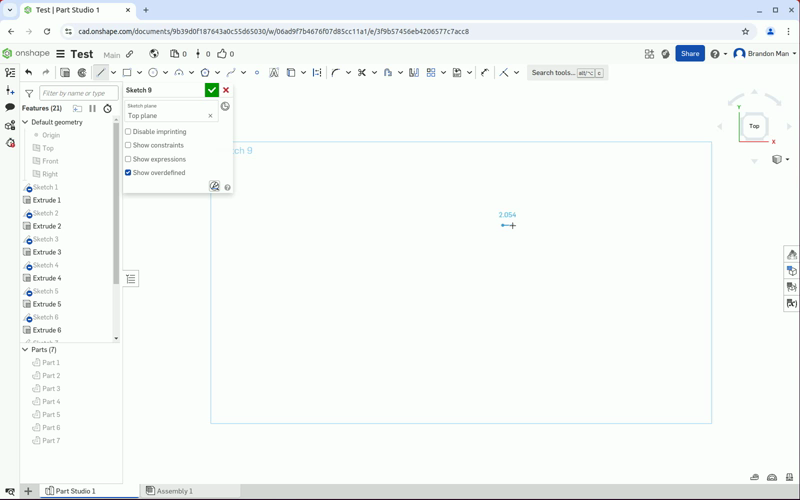
click(512, 225)
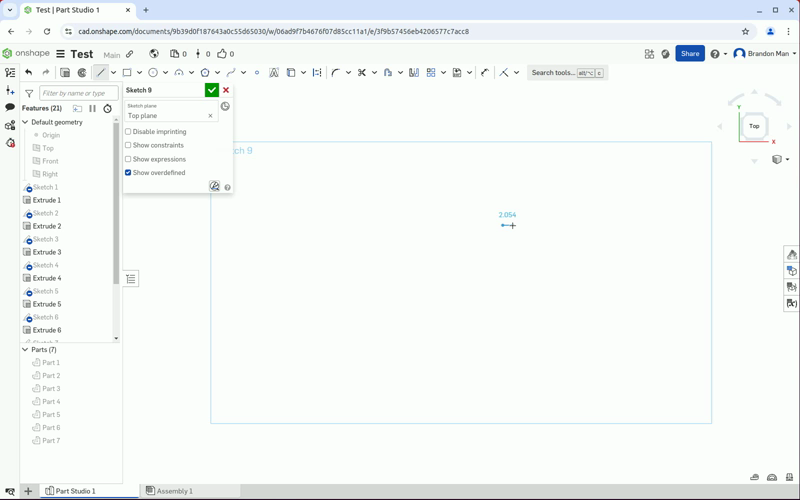
key_up(shift)
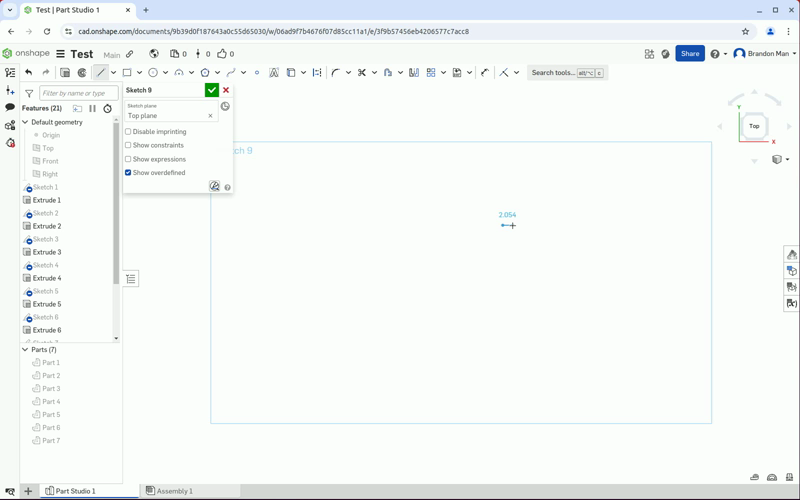
key_down(shift)
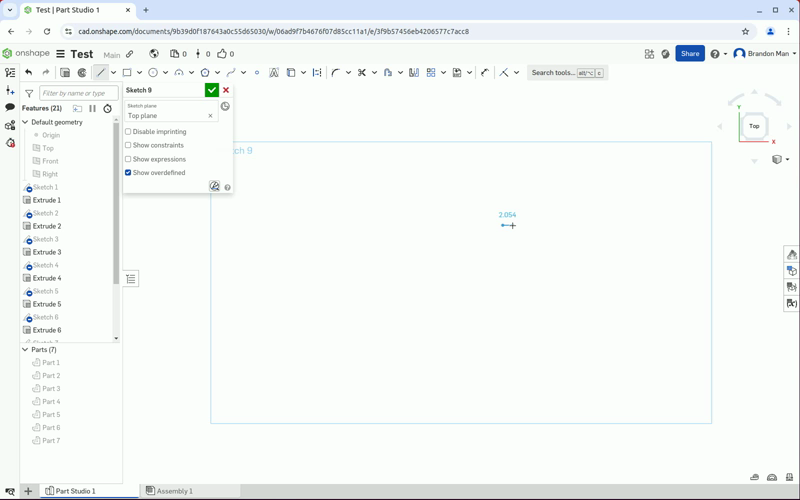
mouse_move(542, 225)
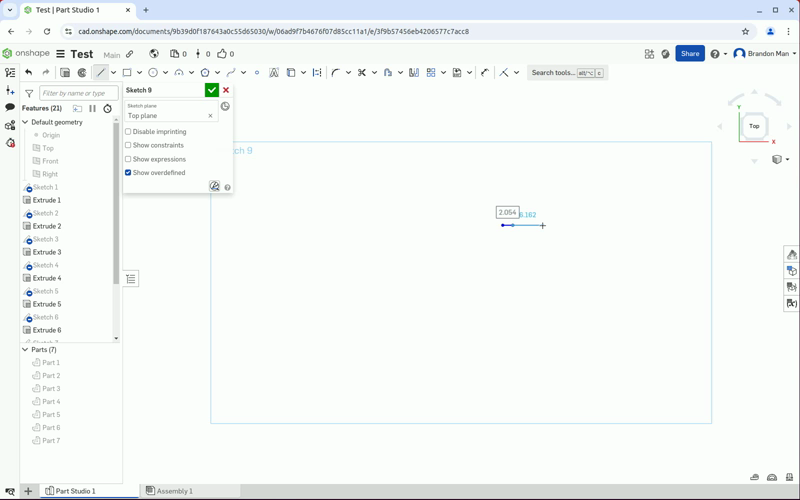
mouse_move(512, 211)
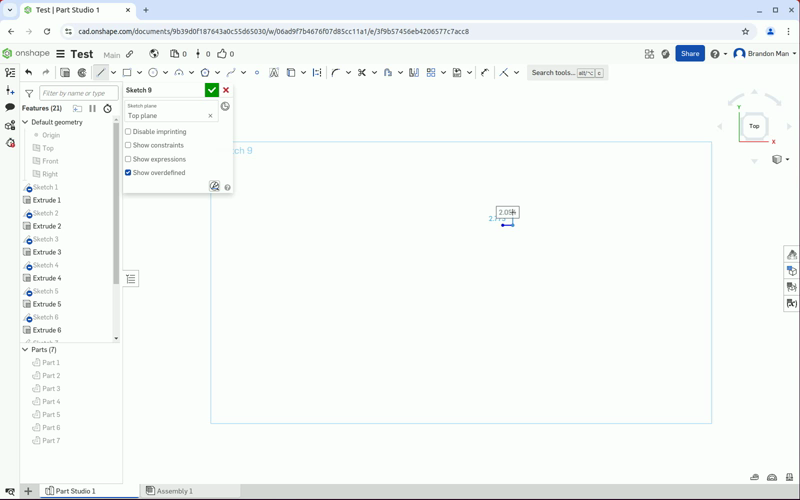
click(512, 211)
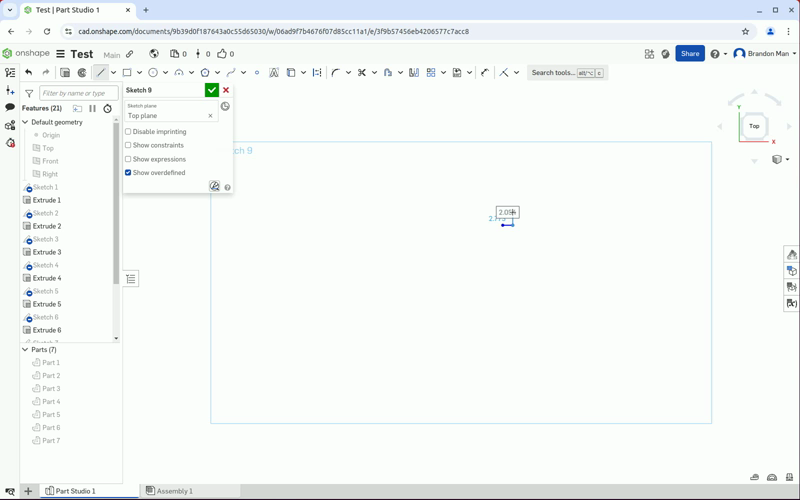
key_up(shift)
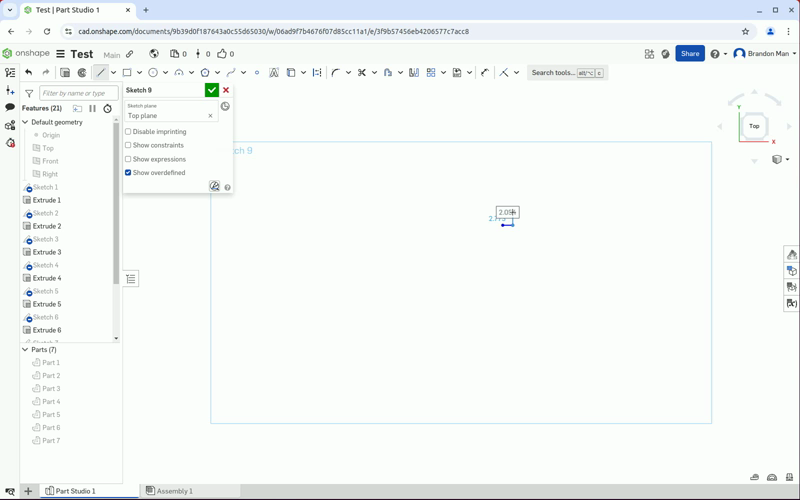
key_down(shift)
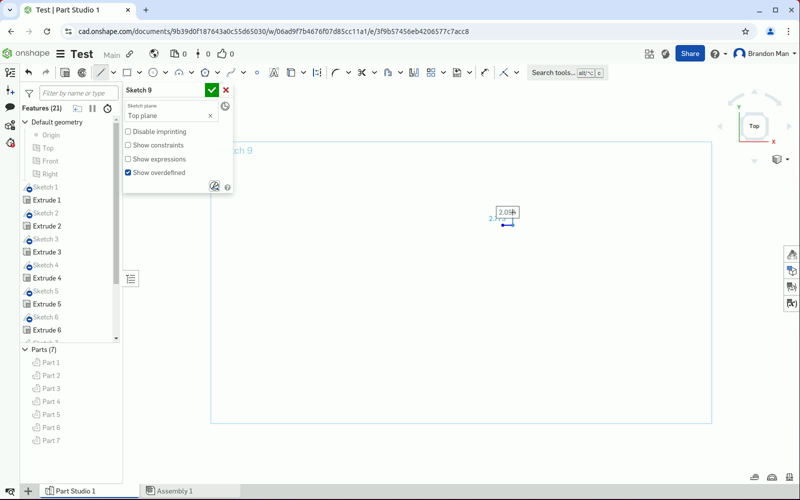
mouse_move(542, 211)
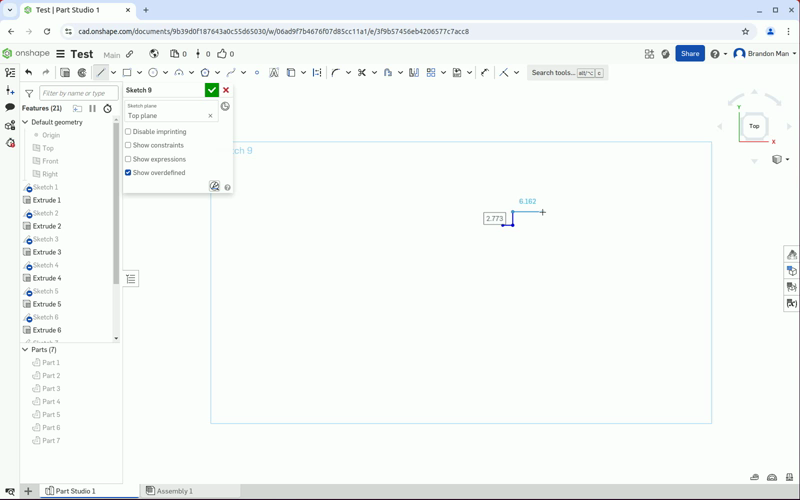
mouse_move(502, 211)
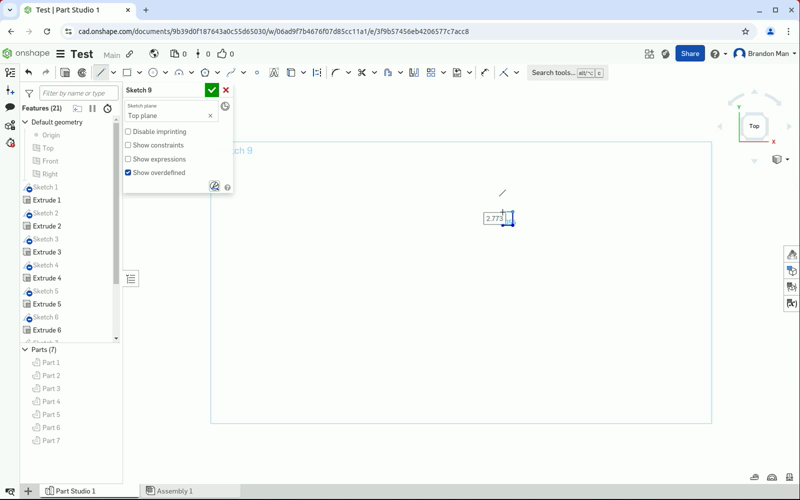
click(502, 211)
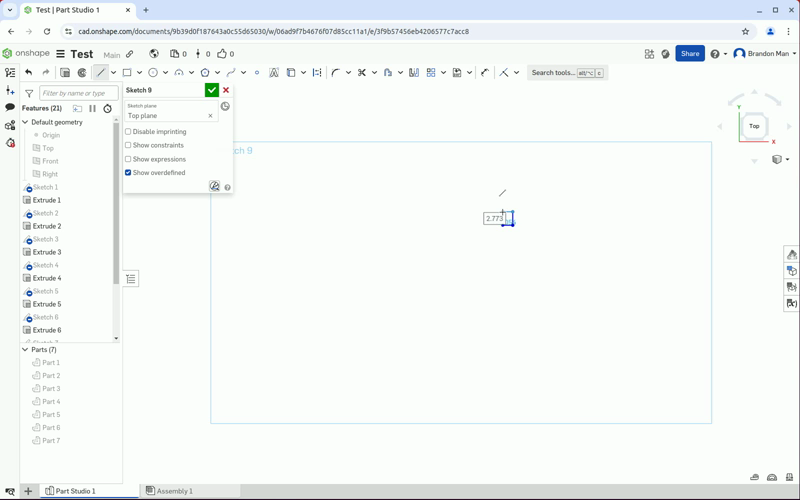
key_up(shift)
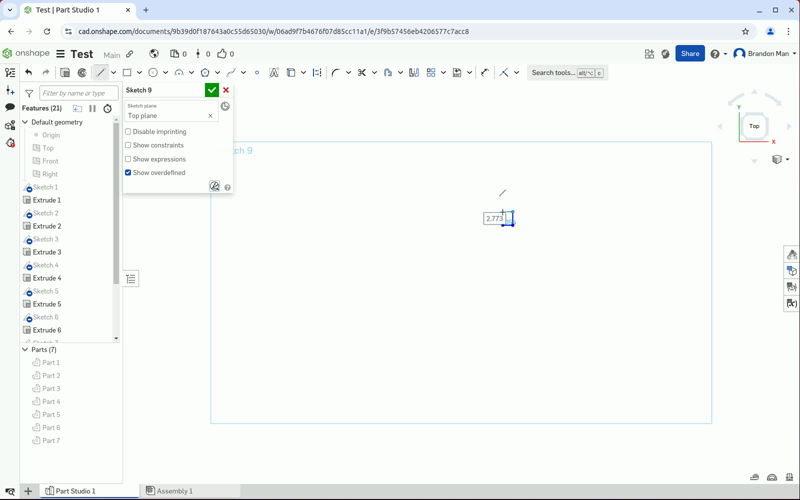
mouse_move(532, 211)
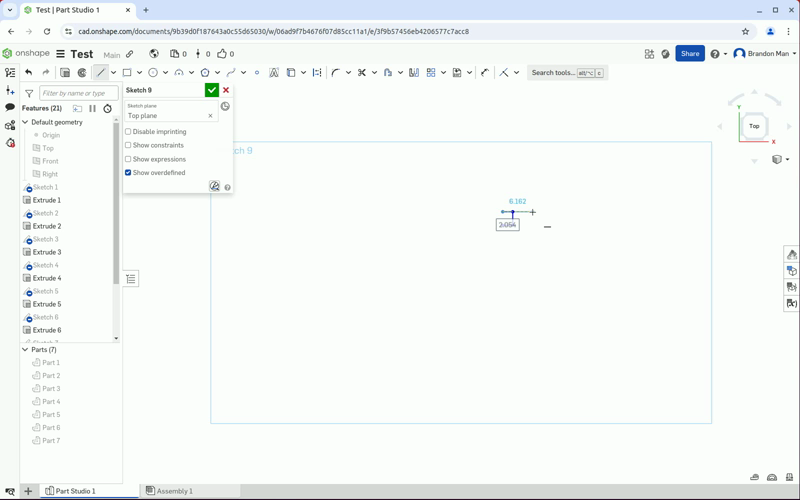
key_down(shift)
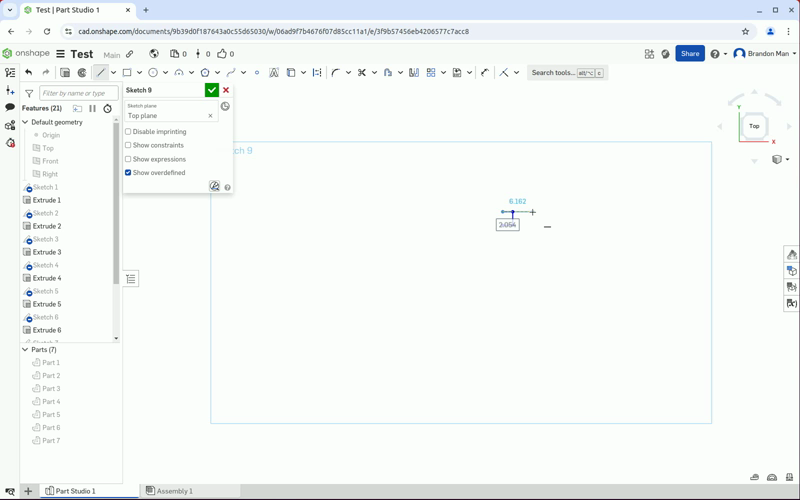
mouse_move(502, 225)
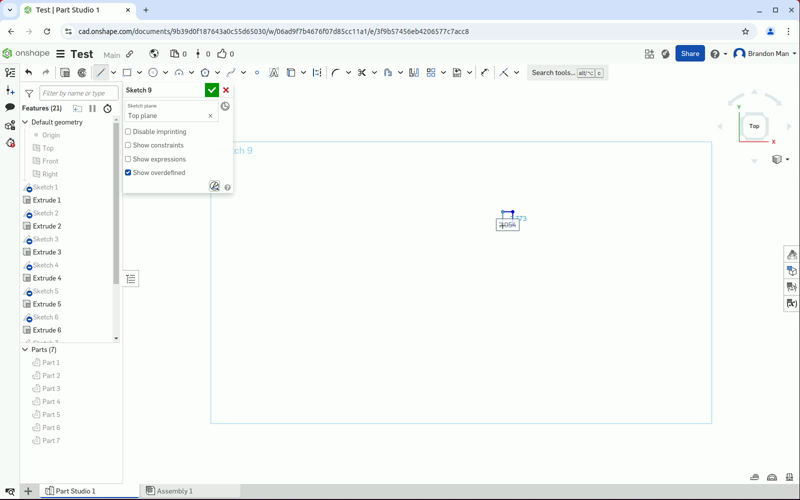
key_up(shift)
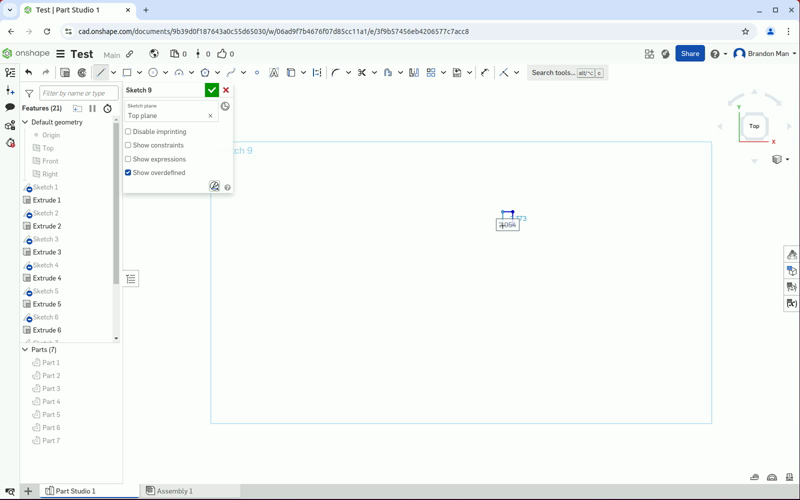
click(502, 225)
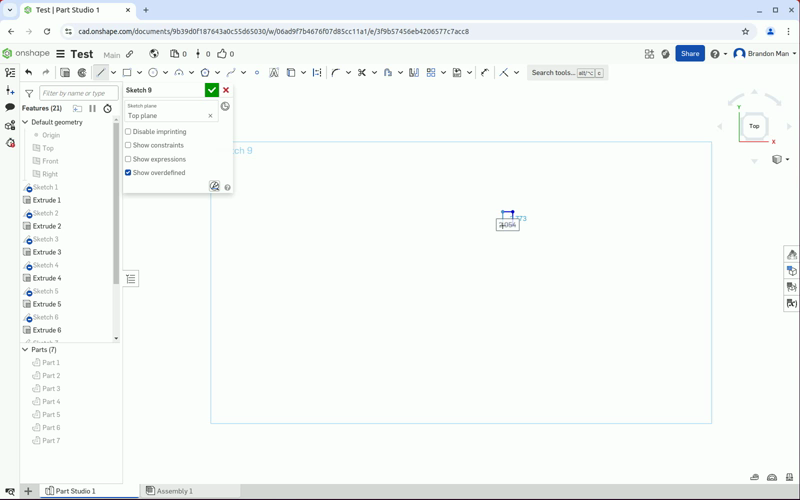
key(esc)
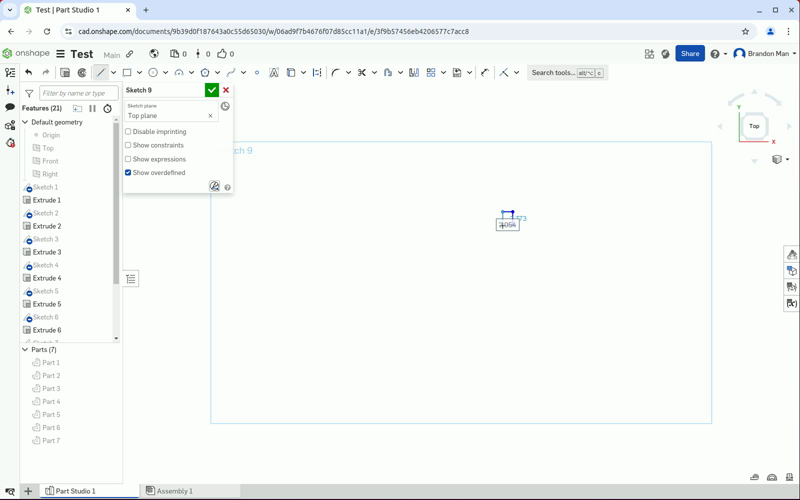
mouse_move(508, 217)
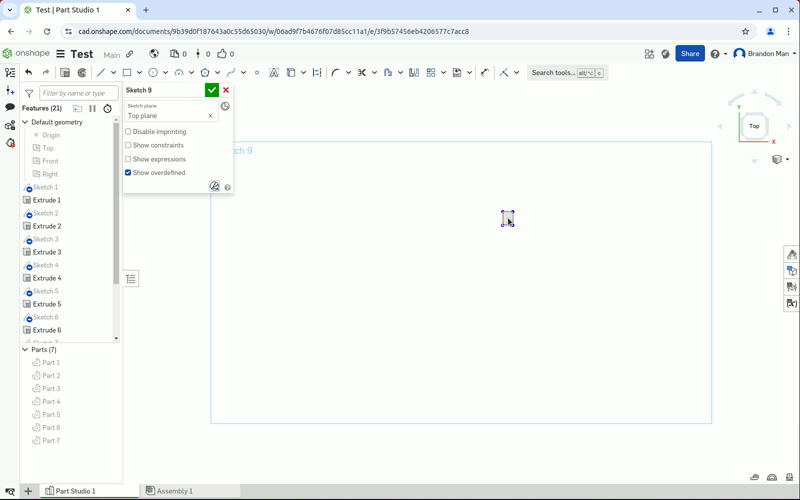
scroll(6)
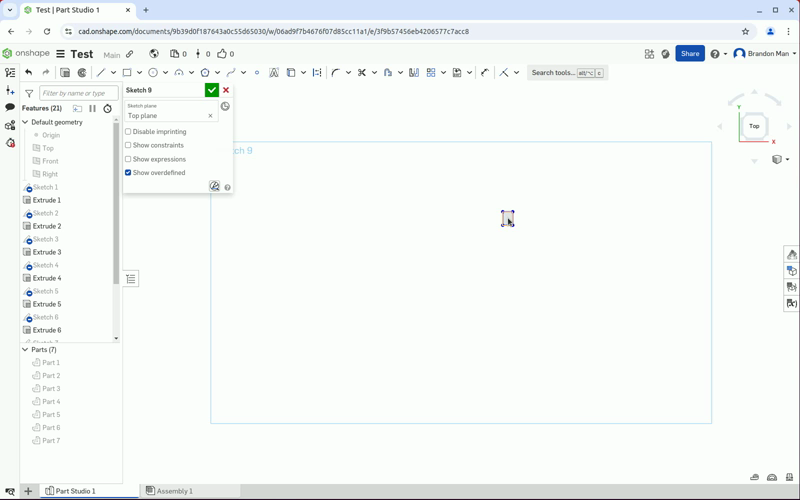
scroll(6)
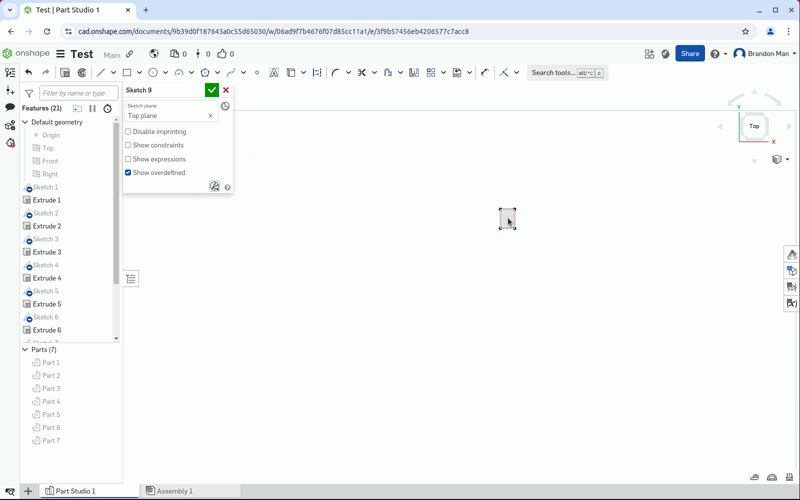
scroll(6)
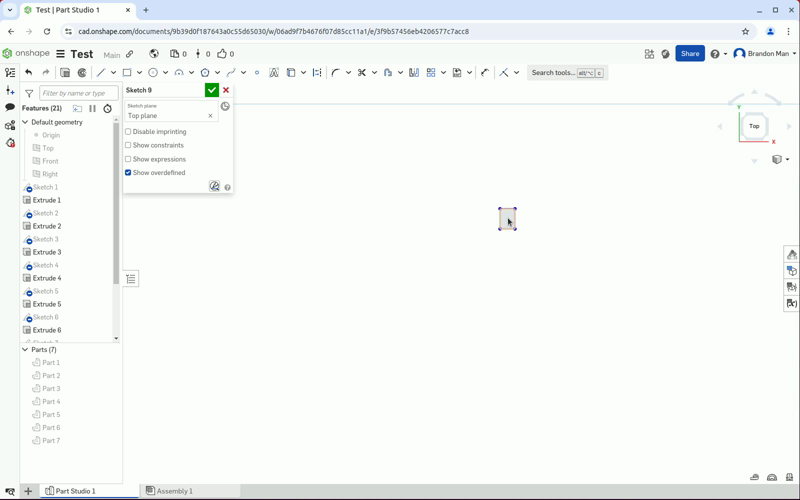
scroll(6)
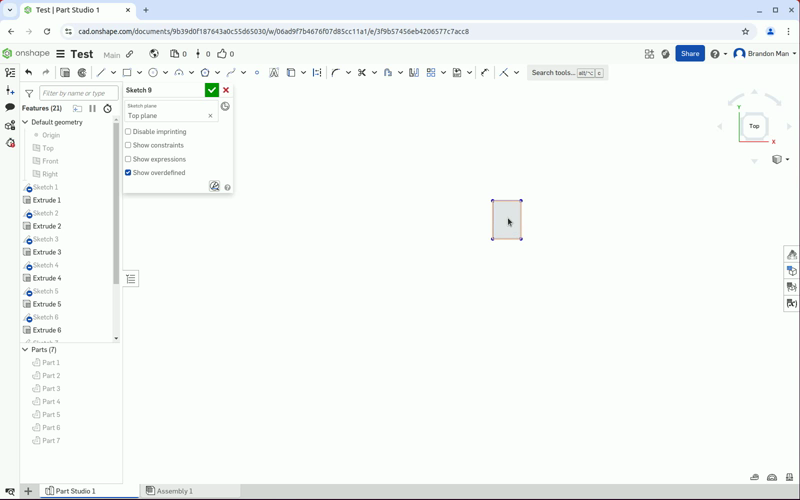
scroll(6)
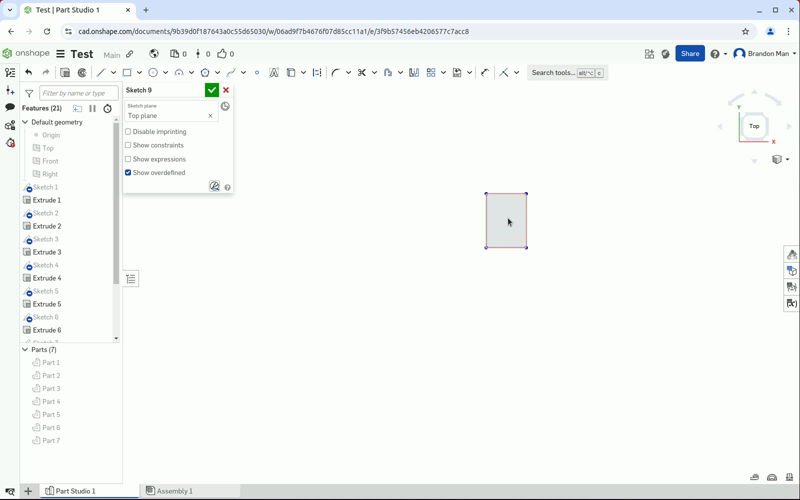
scroll(6)
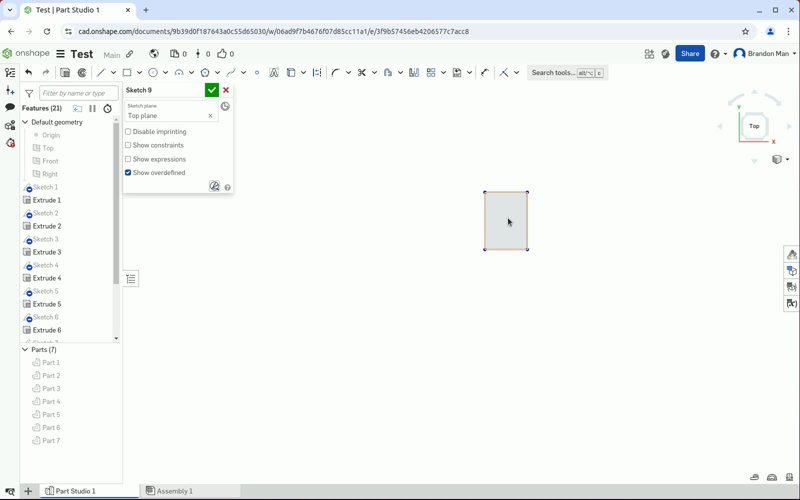
scroll(6)
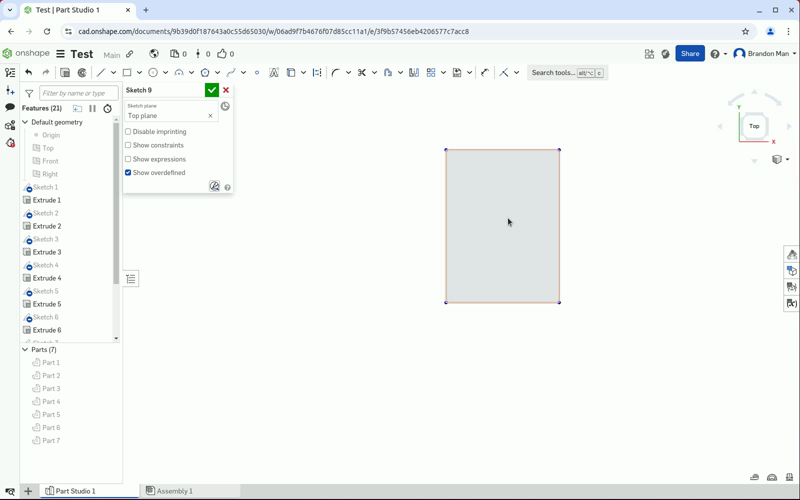
click(508, 217)
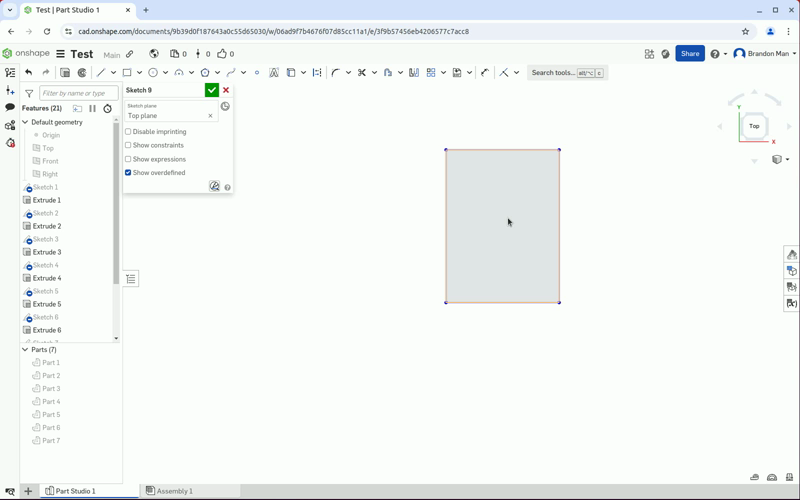
scroll(-6)
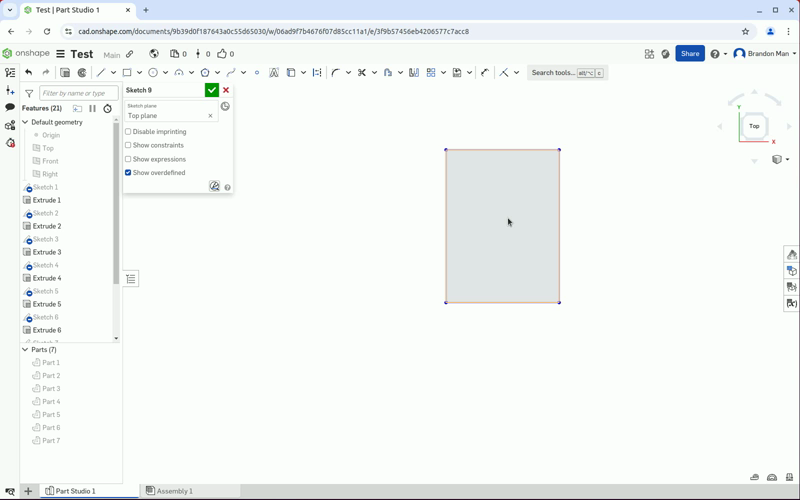
scroll(-6)
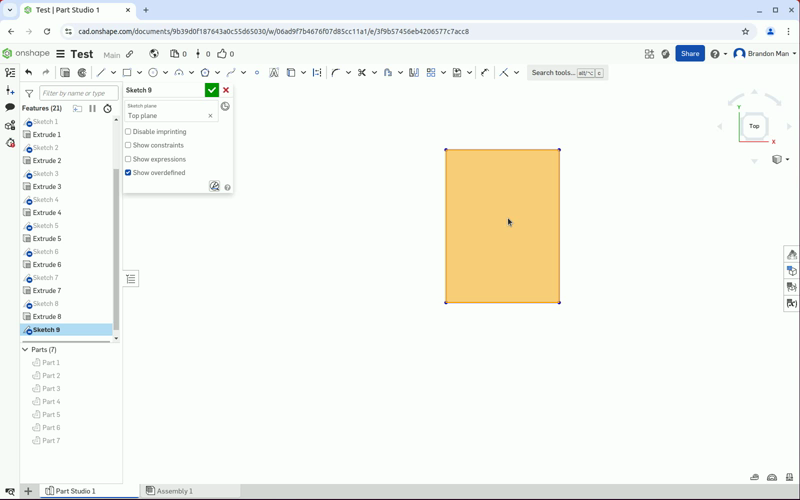
scroll(-6)
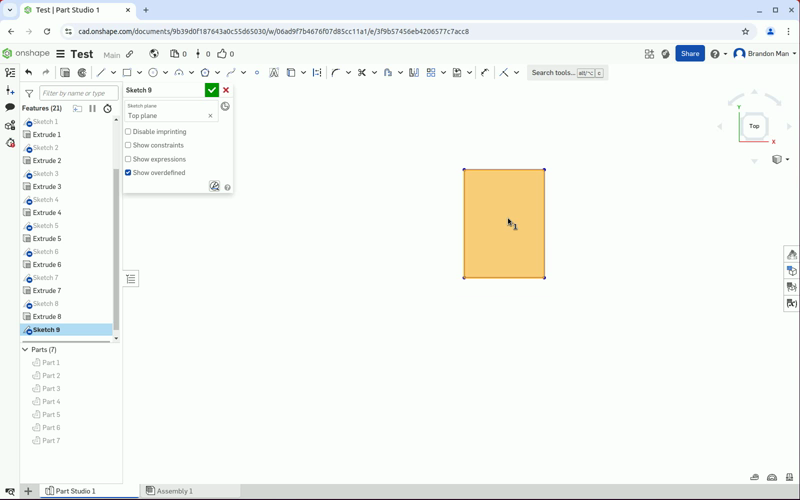
scroll(-6)
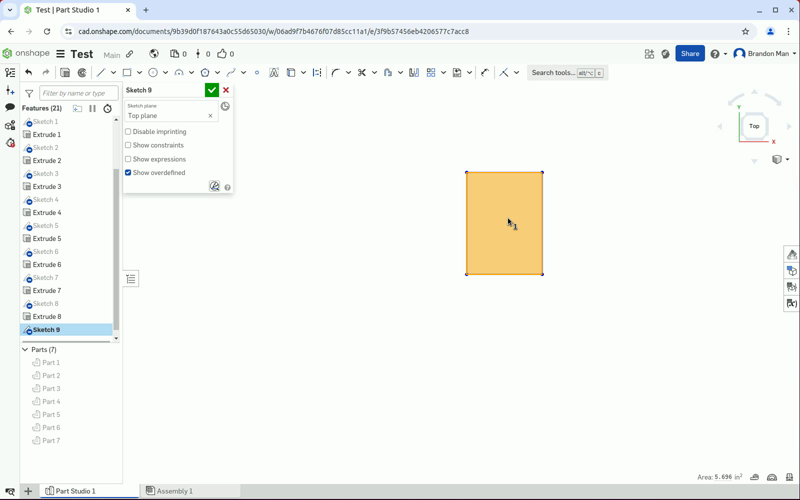
scroll(-6)
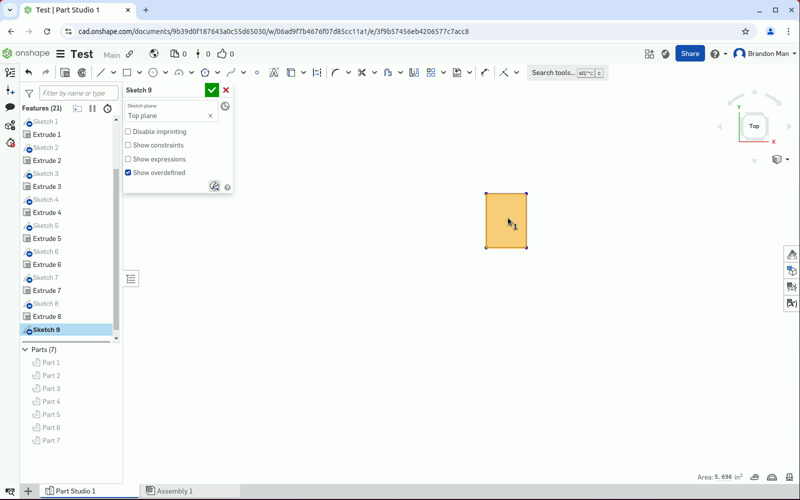
scroll(-6)
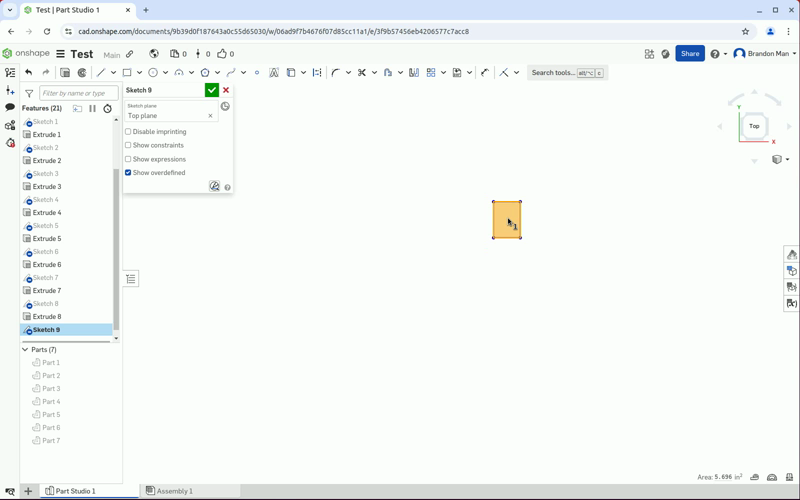
scroll(-6)
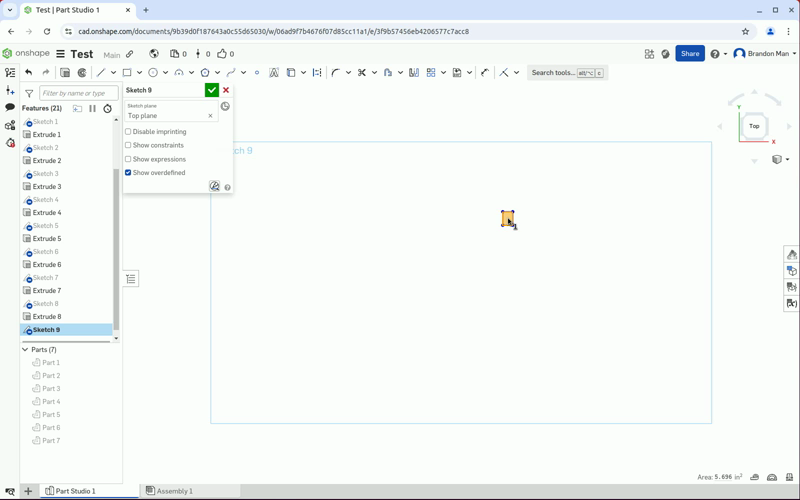
mouse_move(73, 352)
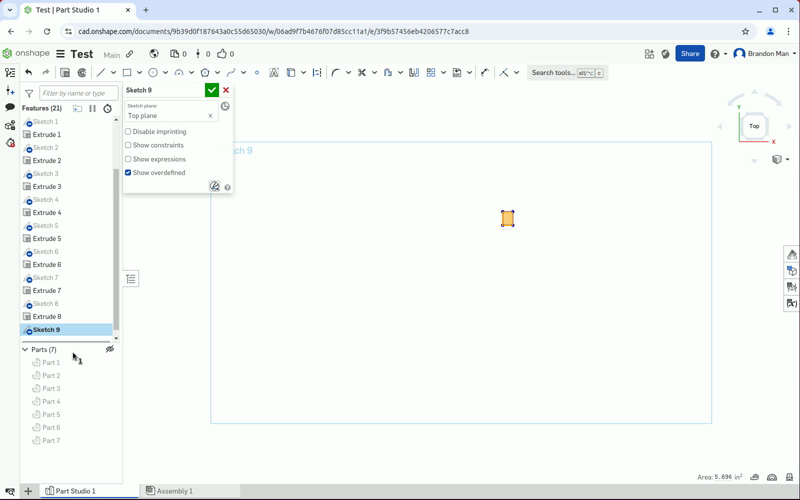
key(shift+y)
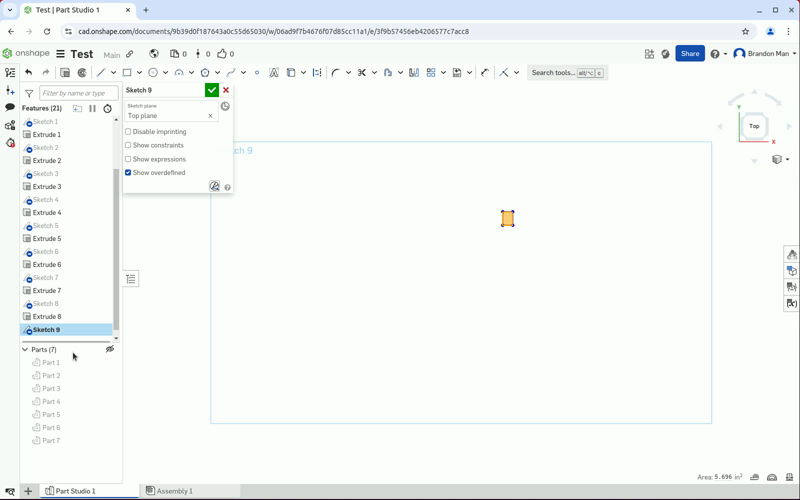
key(shift+e)
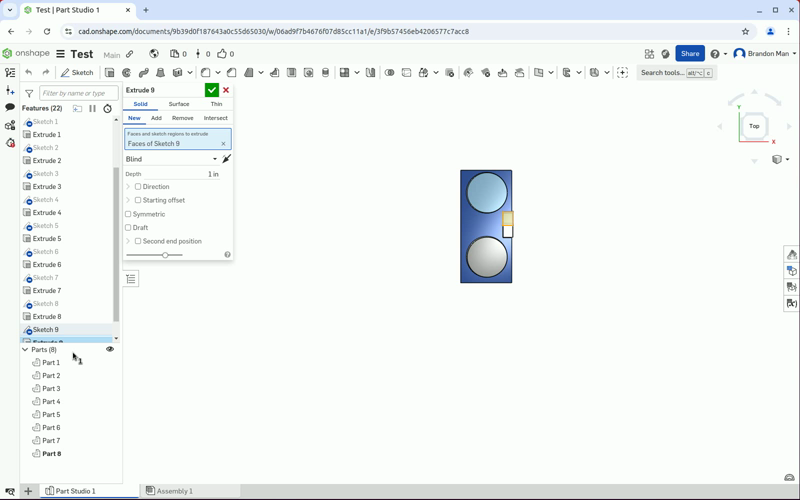
mouse_move(143, 106)
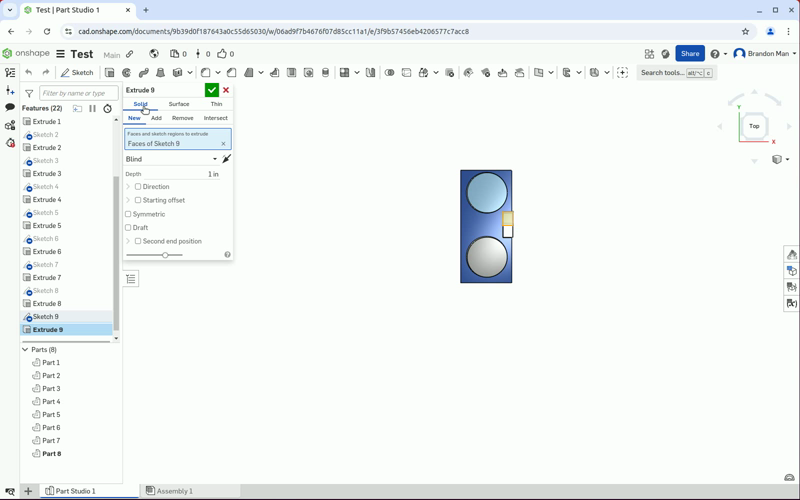
click(143, 106)
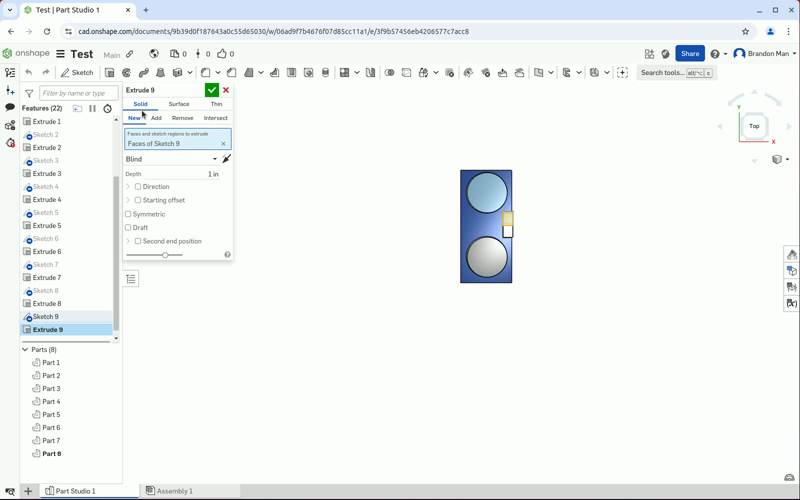
mouse_move(137, 120)
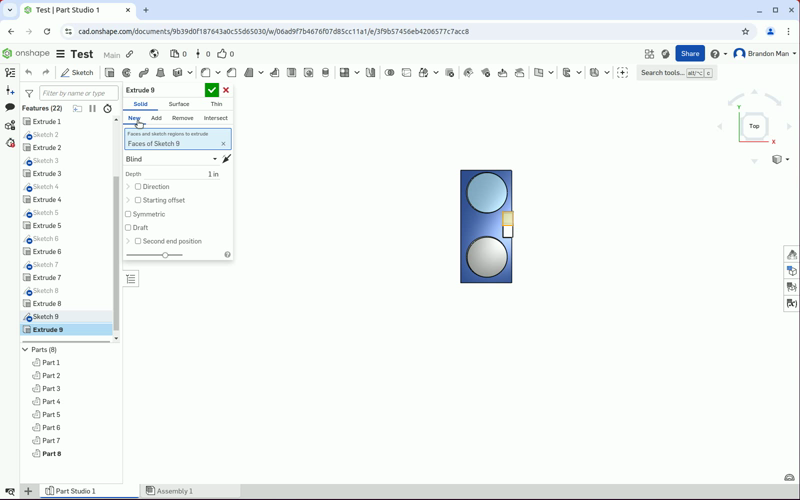
click(137, 120)
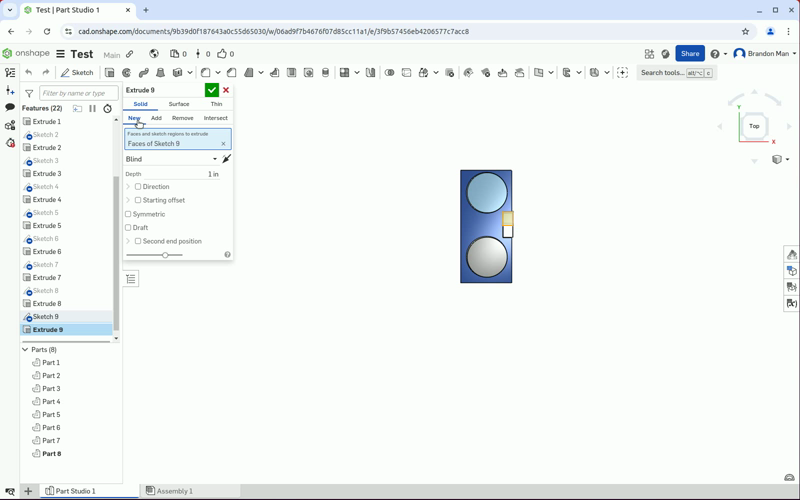
key(tab, 4)
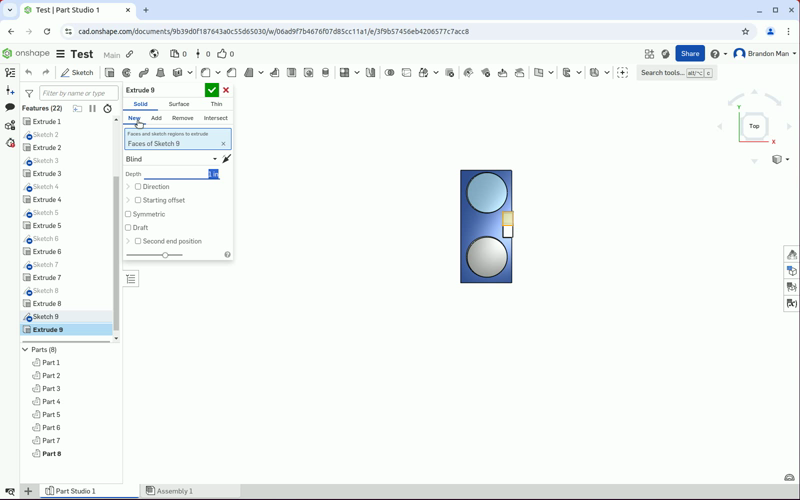
text(-1.685)
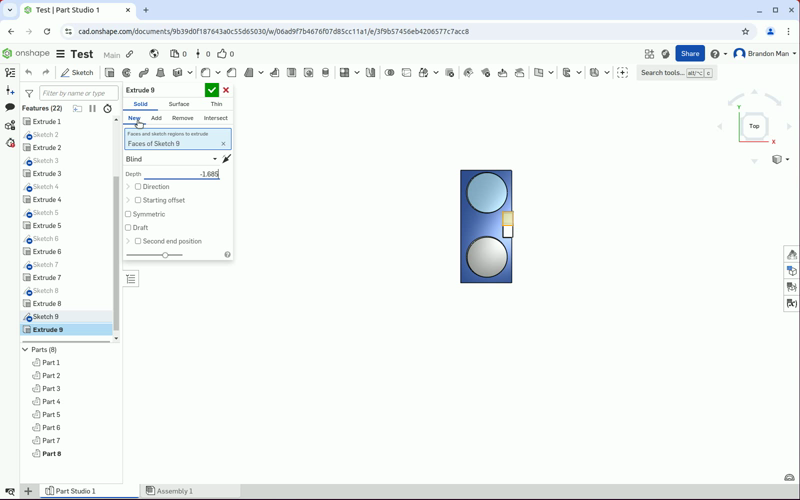
key(enter)
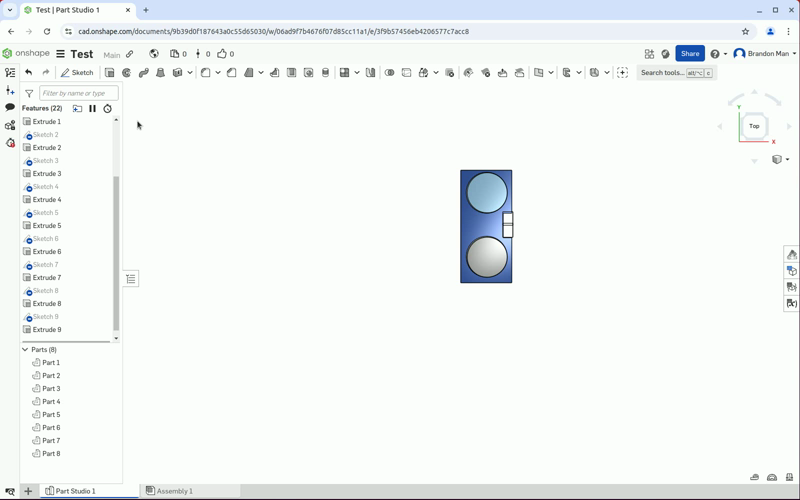
key(shift+h)
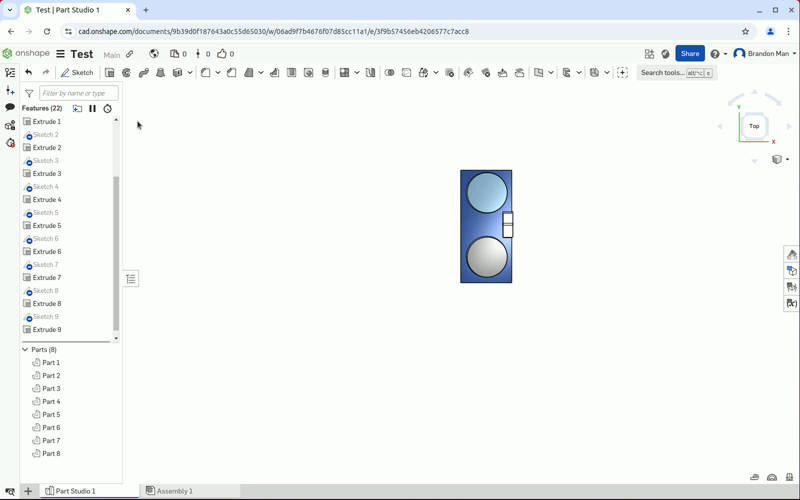
key(shift+h)
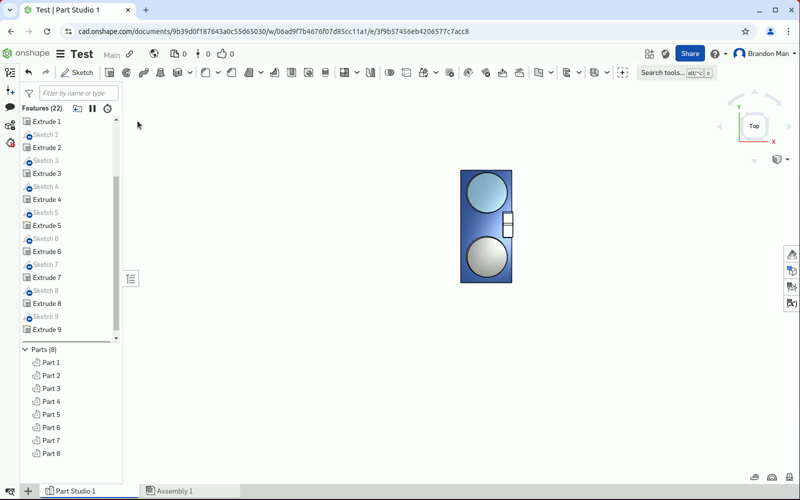
key(shift+7)
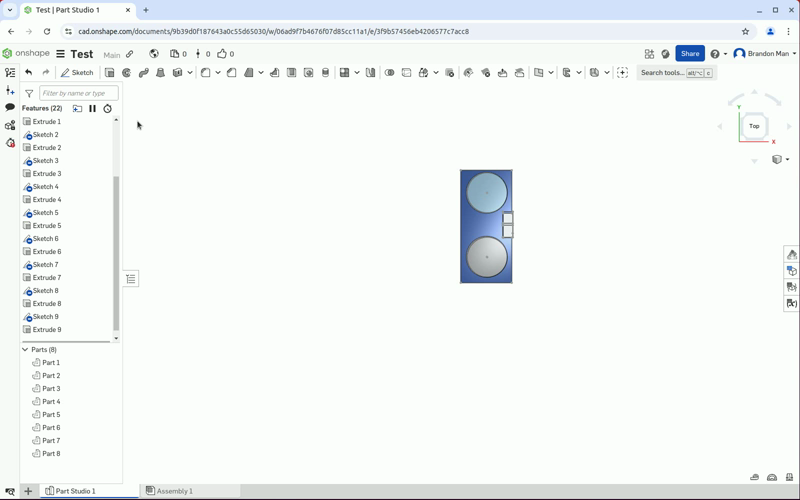
key(up, 3)
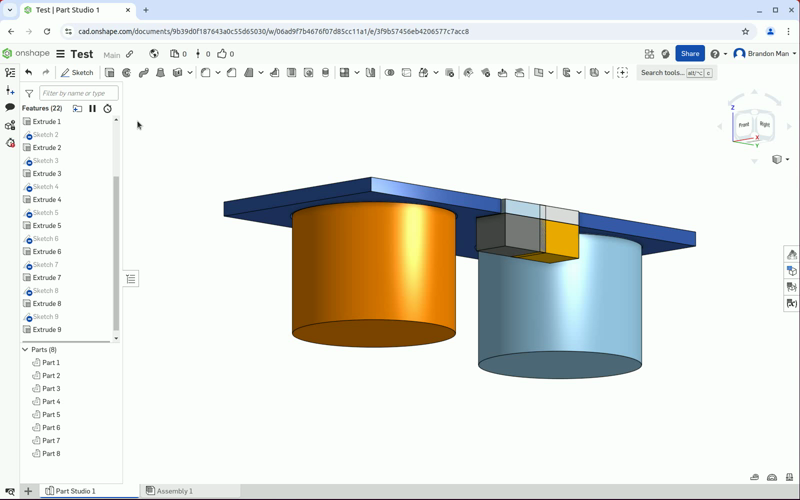
key(left, 3)
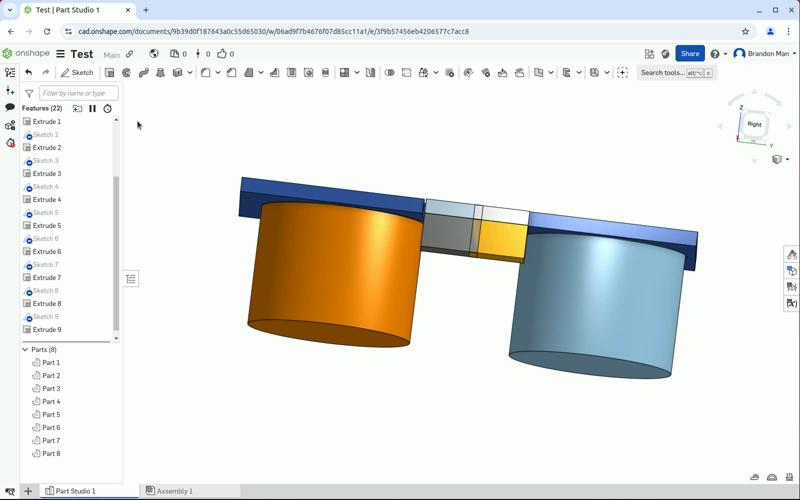
key(right, 3)
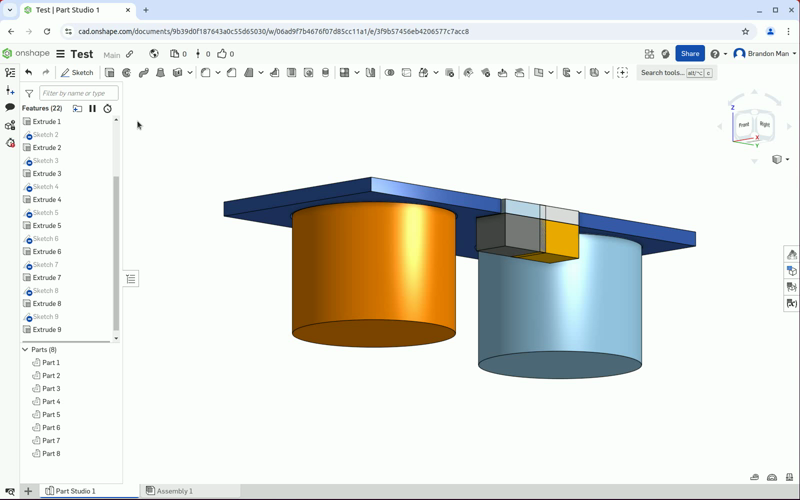
key(down, 3)
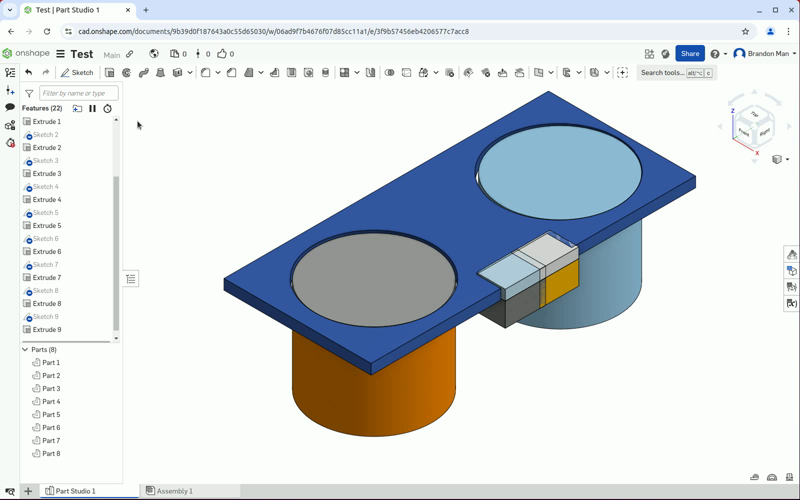
mouse_move(69, 111)
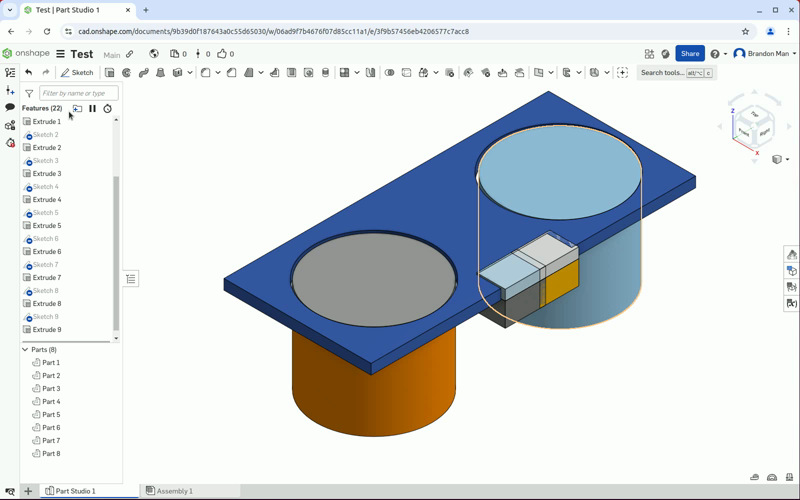
click(69, 111)